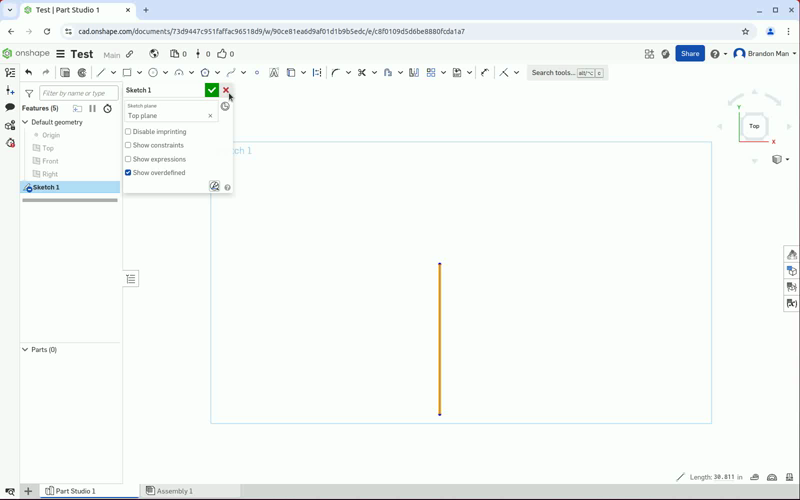
key(shift+h)
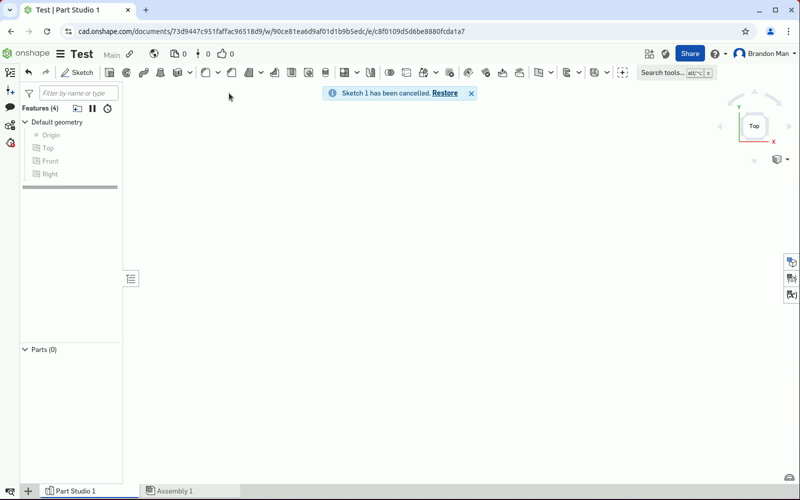
mouse_move(73, 352)
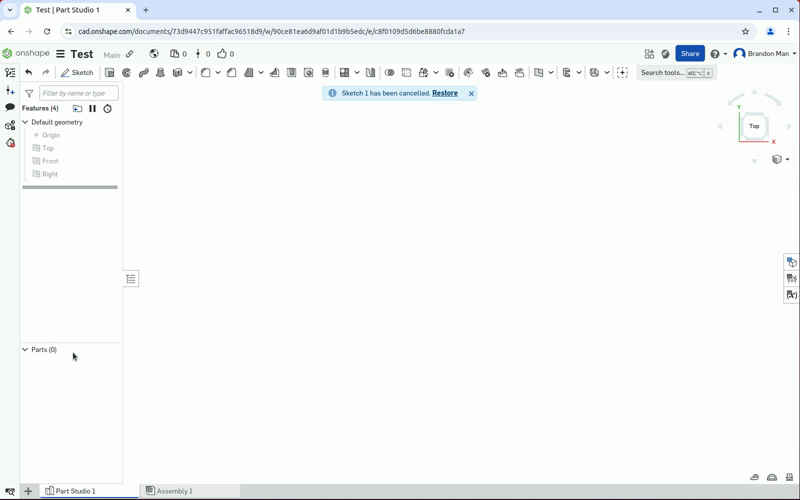
key(y)
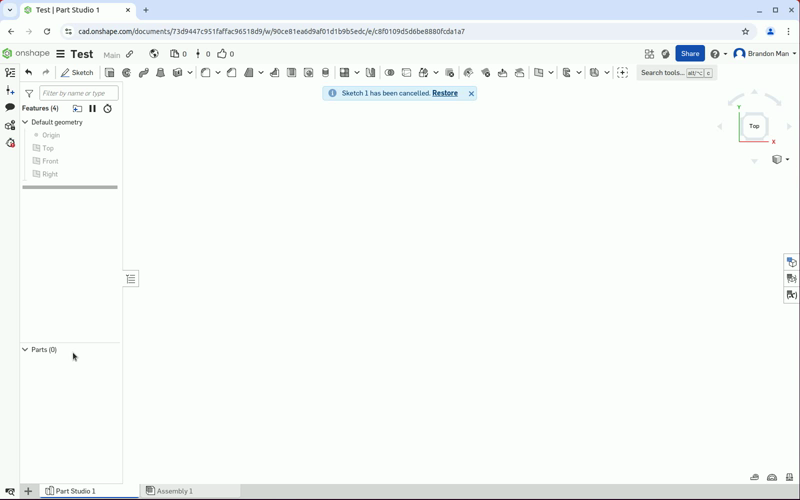
key(shift+p)
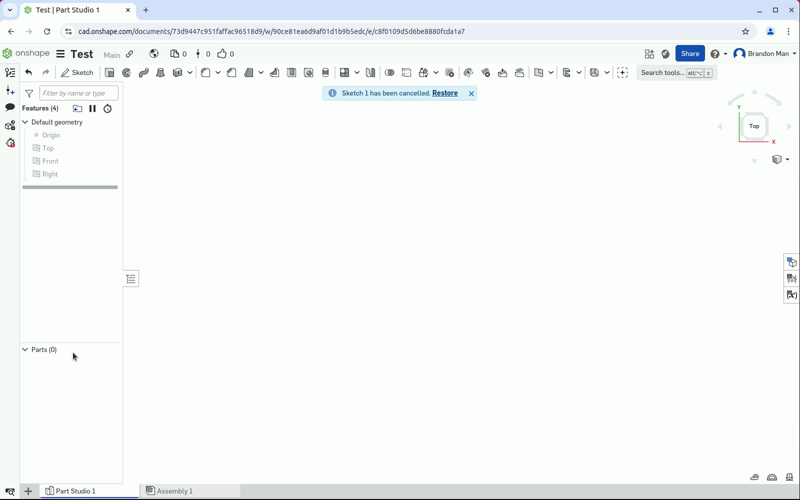
key(space)
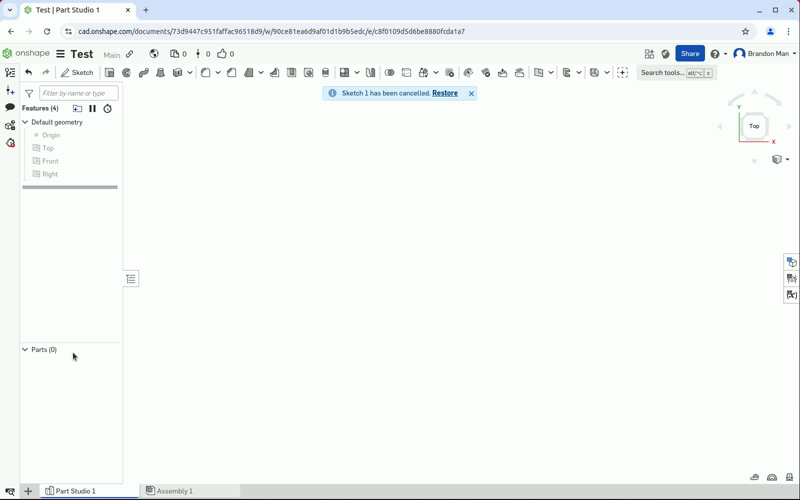
key_down(shift)
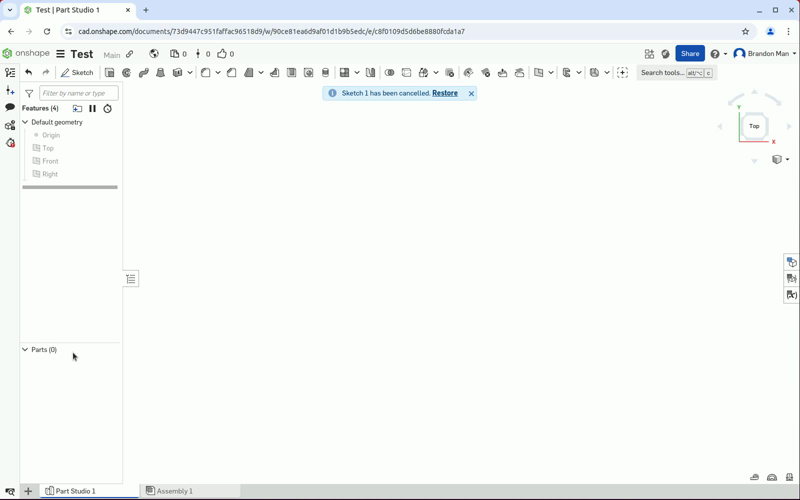
key(up)
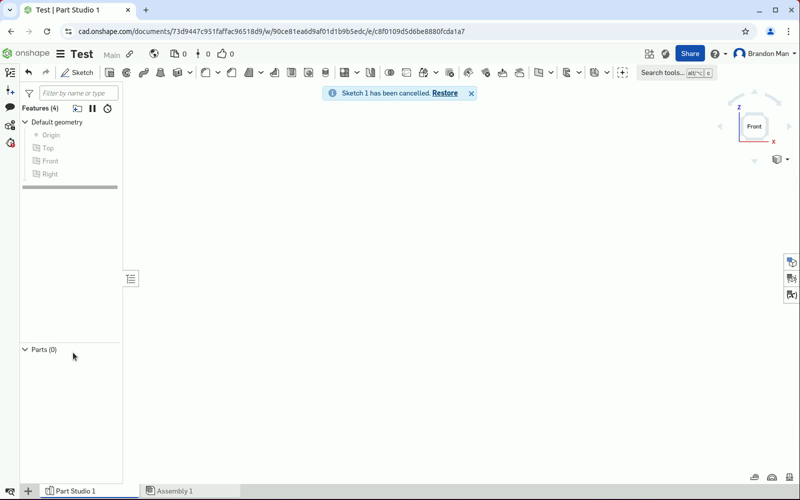
key_up(shift)
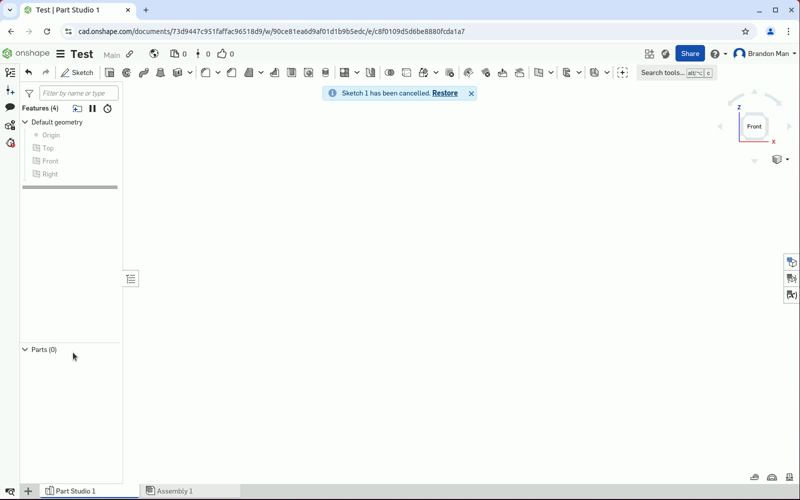
mouse_move(73, 352)
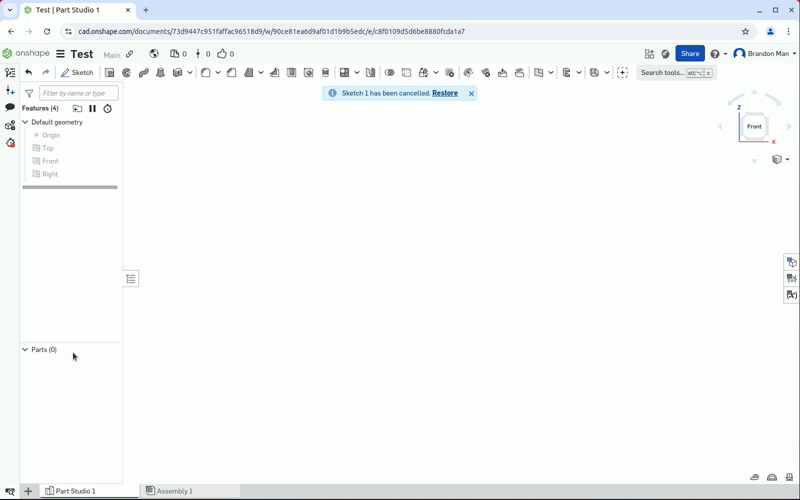
key(shift+y)
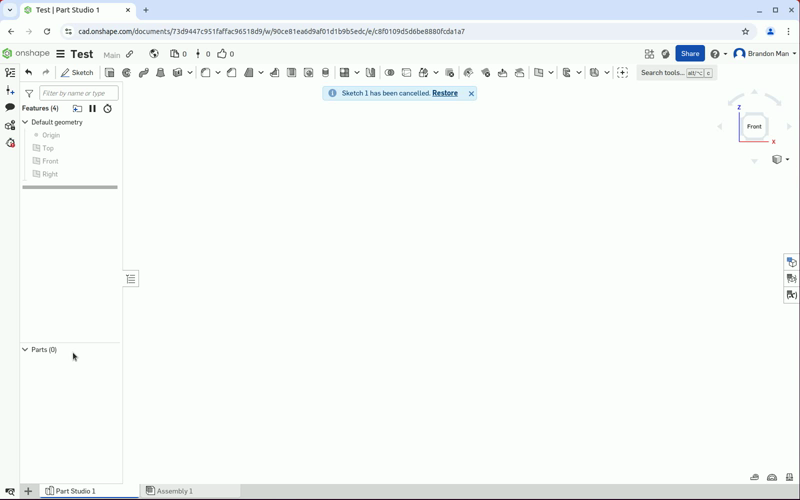
key(shift+s)
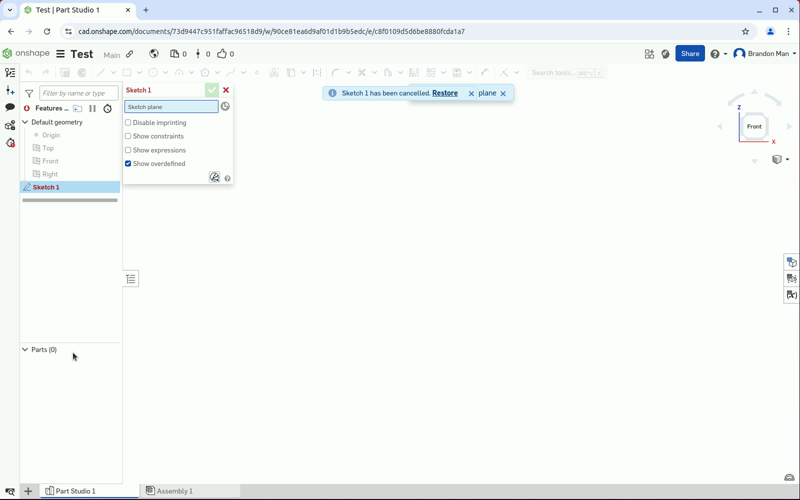
mouse_move(73, 163)
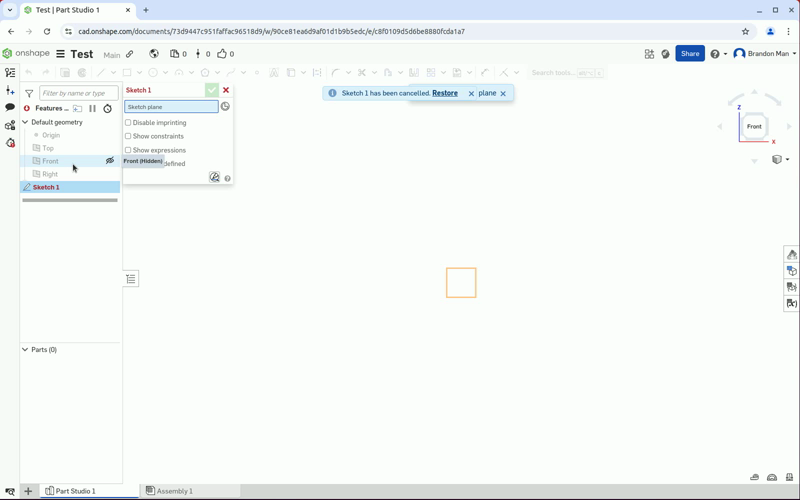
click(73, 163)
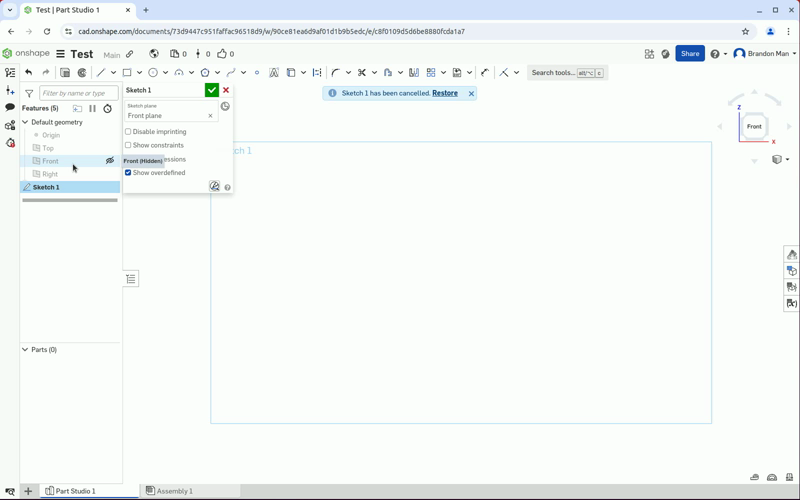
mouse_move(73, 352)
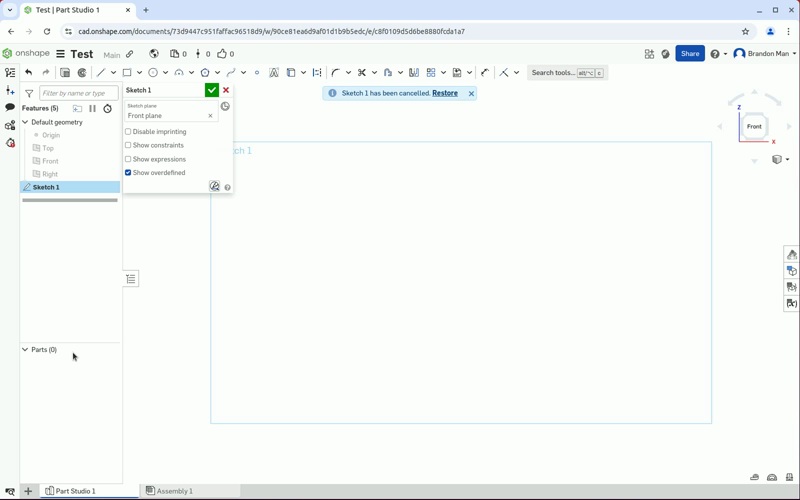
key(y)
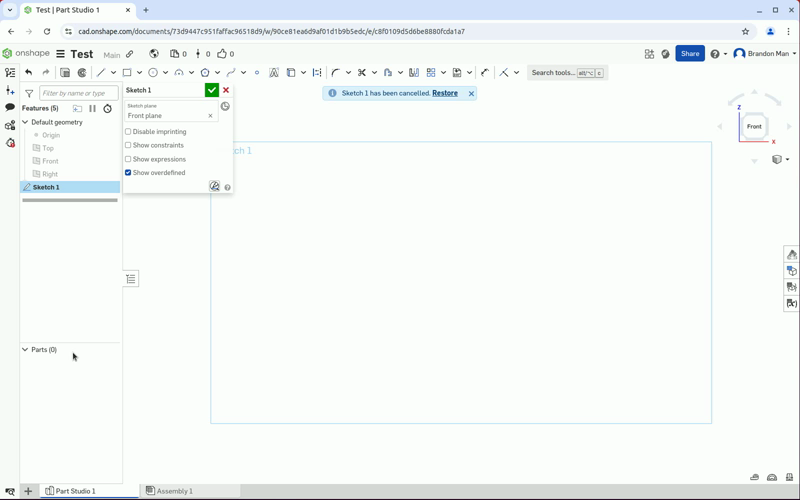
key(l)
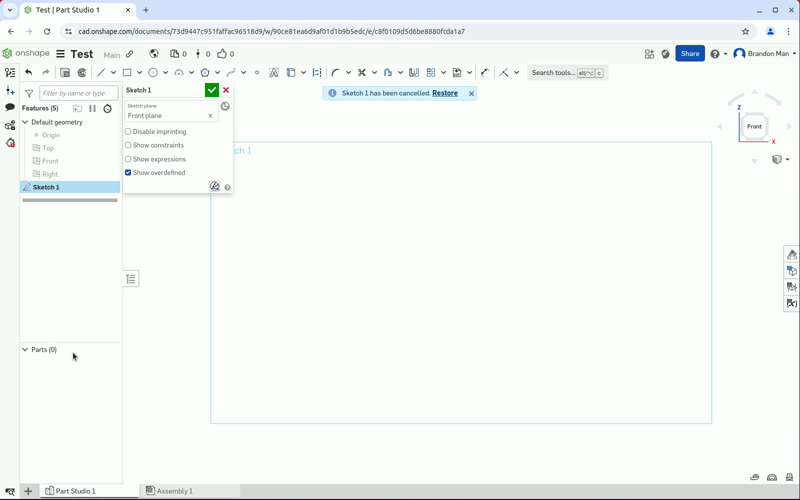
key_down(shift)
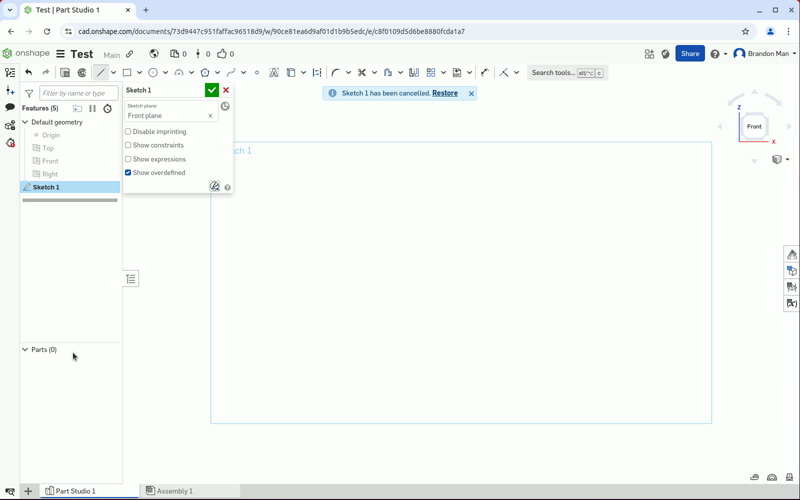
mouse_move(392, 395)
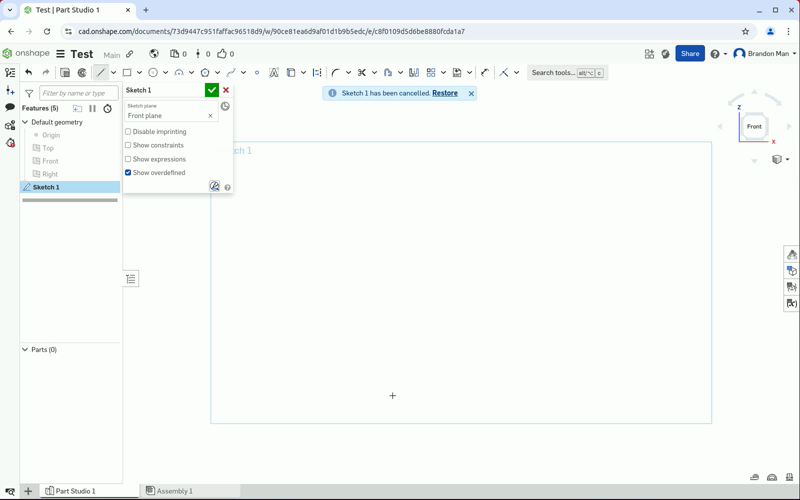
click(392, 395)
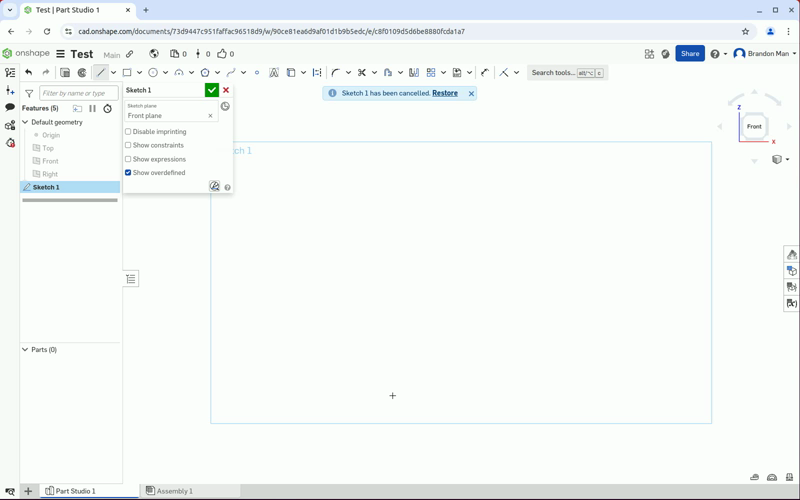
key_up(shift)
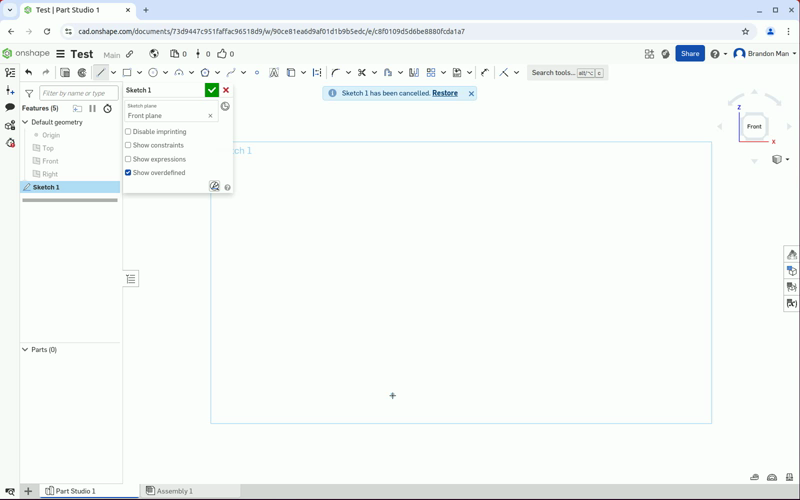
key_down(shift)
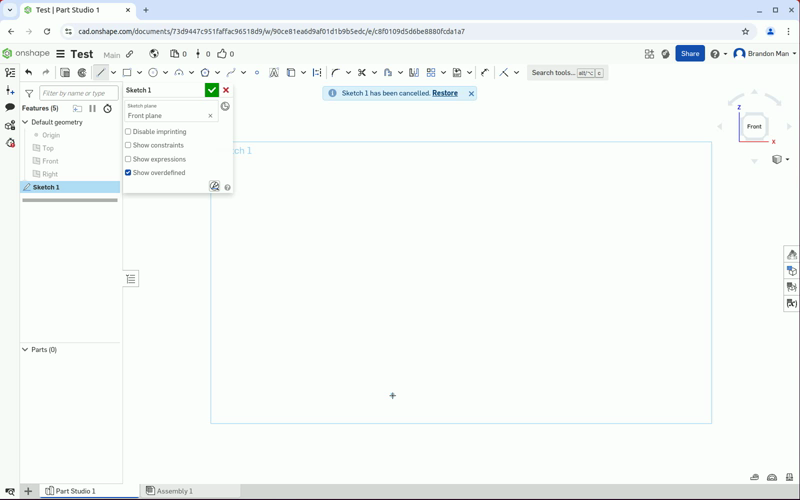
mouse_move(527, 395)
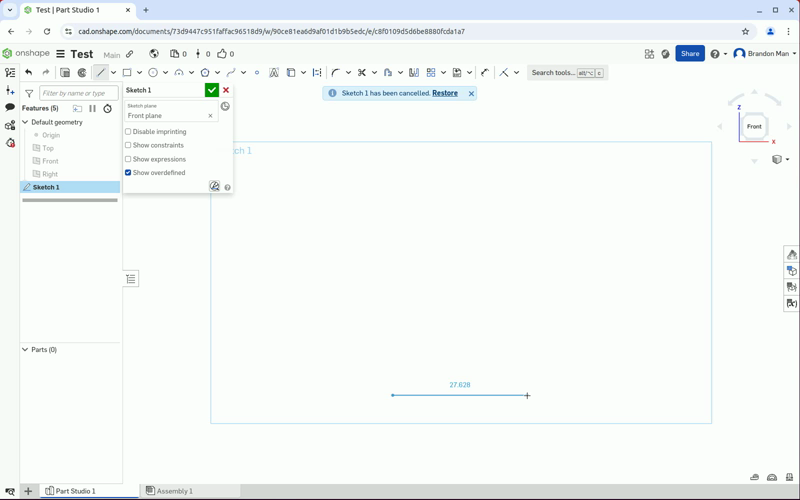
click(527, 395)
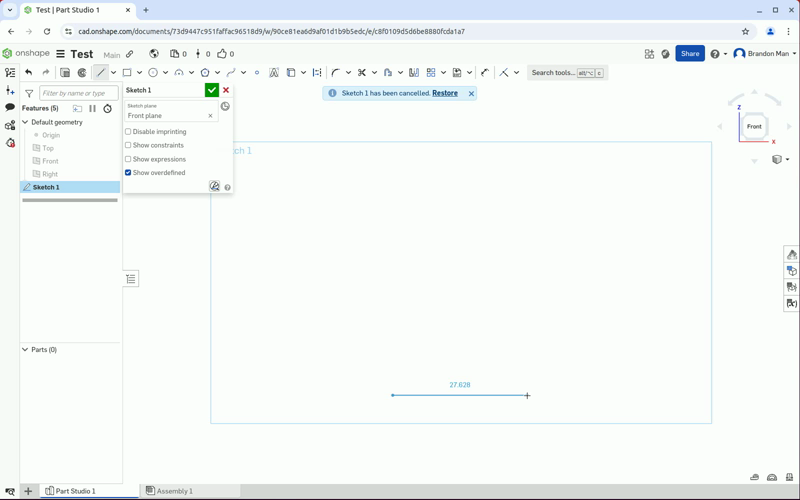
key_up(shift)
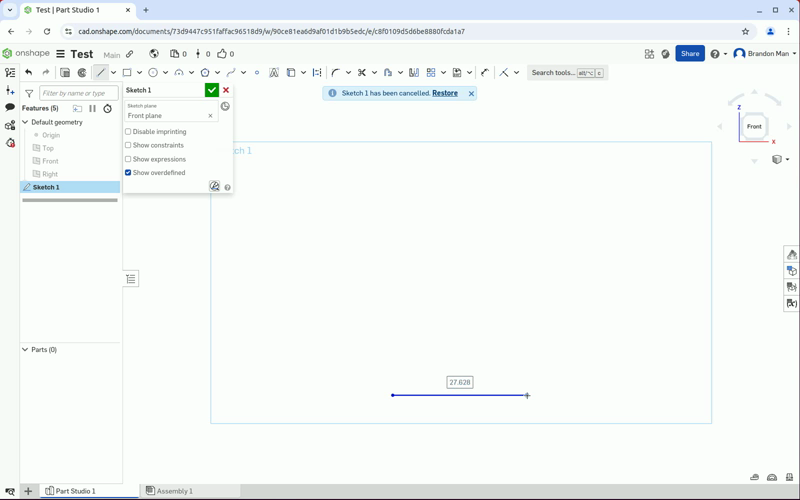
key_down(shift)
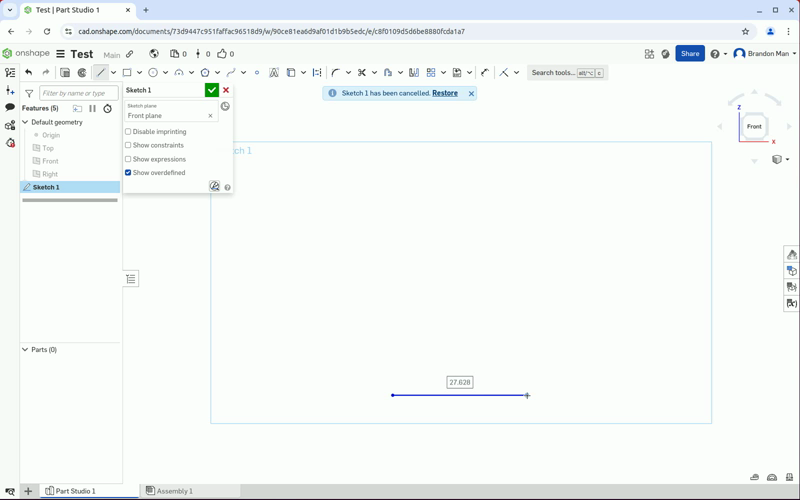
mouse_move(527, 171)
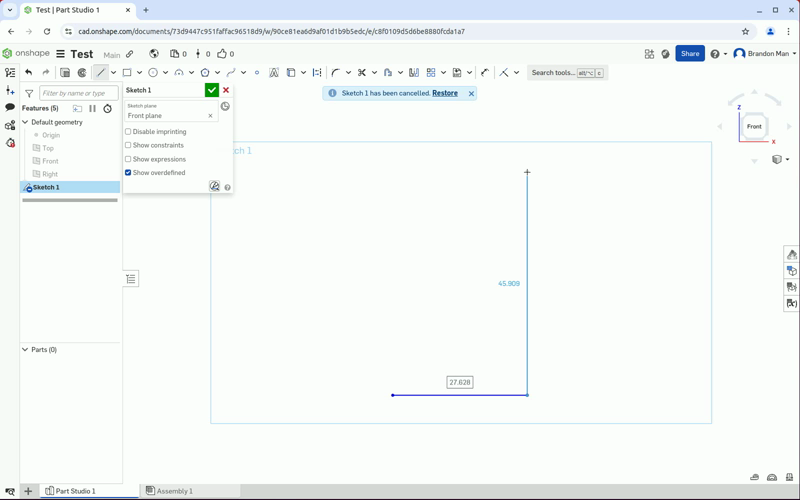
click(527, 171)
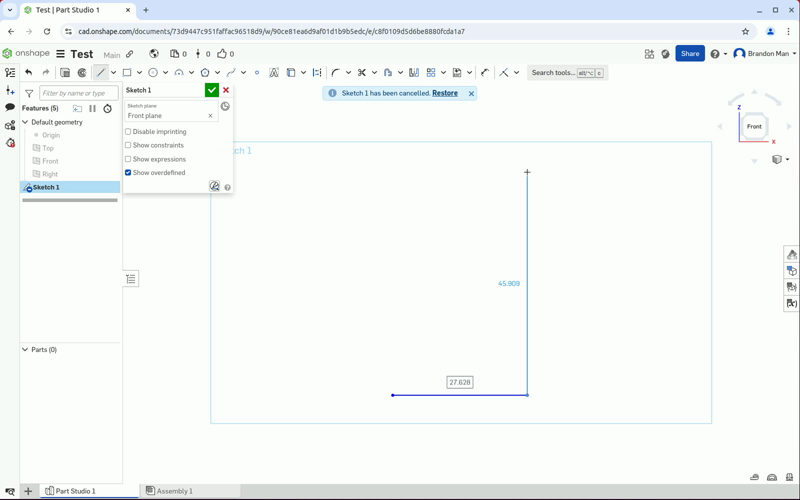
key_up(shift)
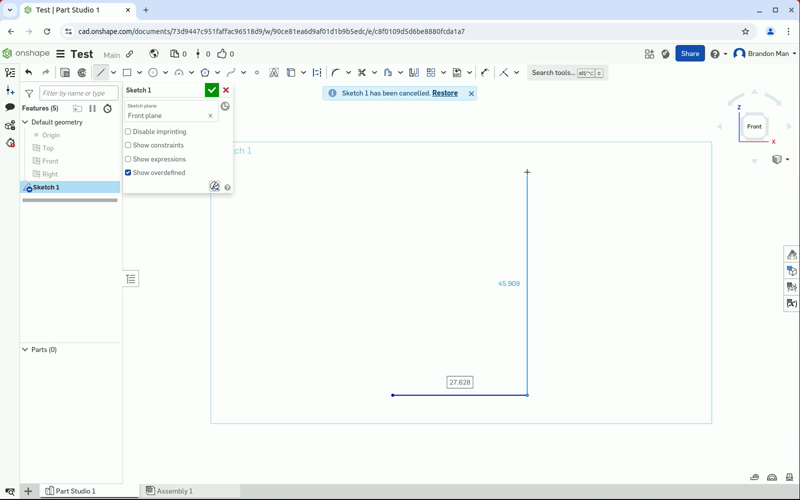
key_down(shift)
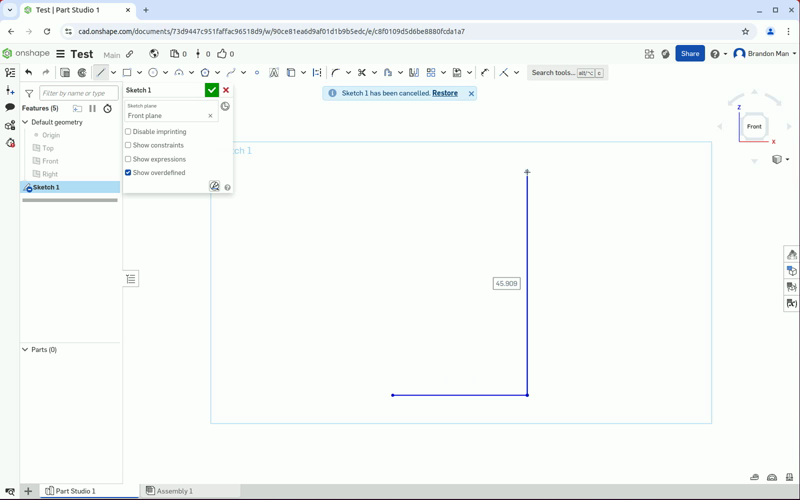
mouse_move(392, 171)
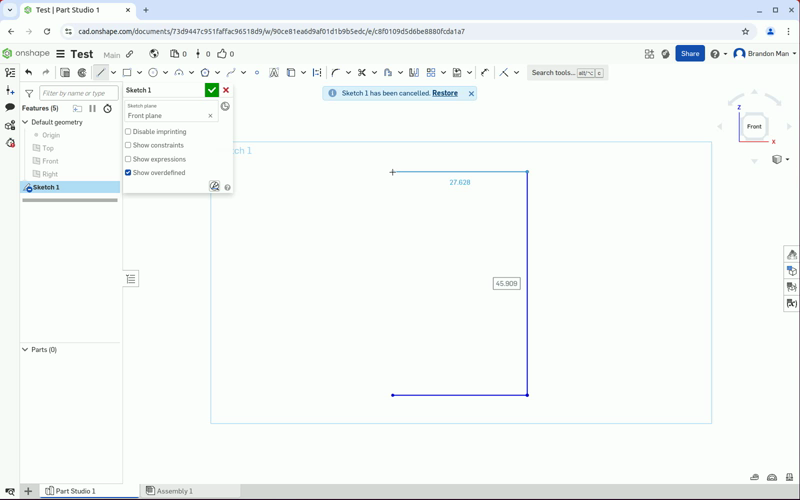
click(392, 171)
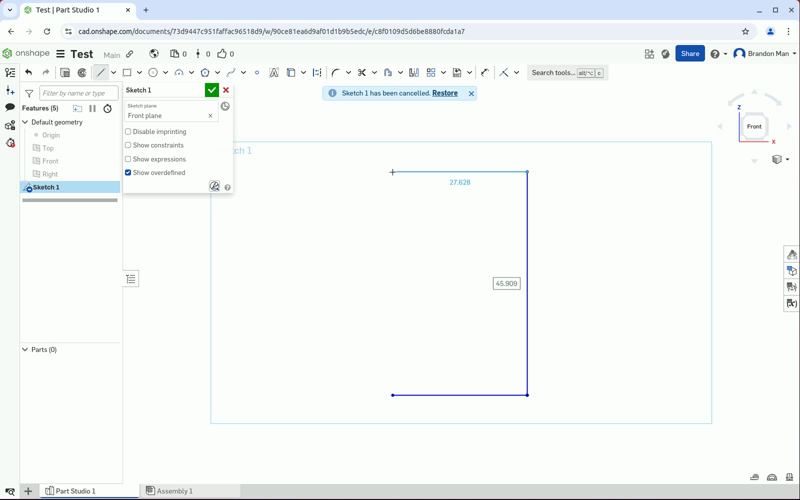
key_up(shift)
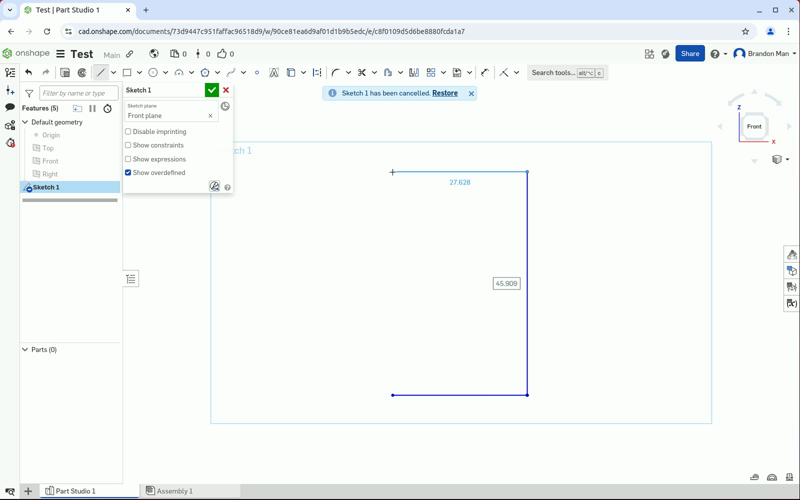
key_down(shift)
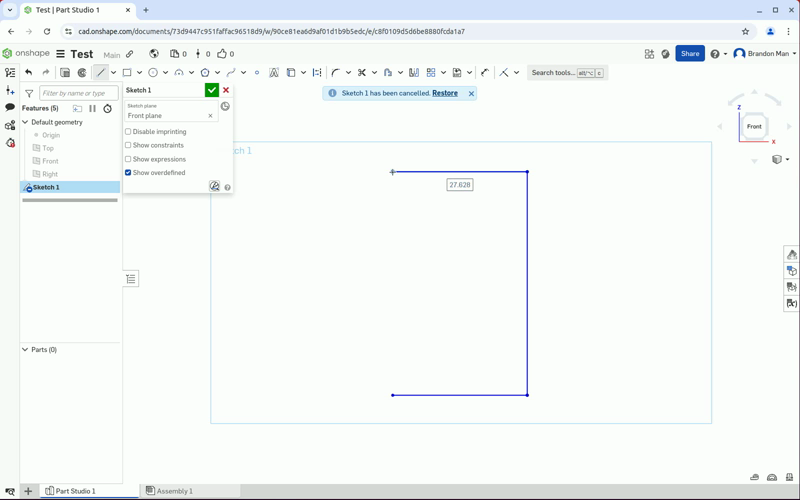
mouse_move(392, 395)
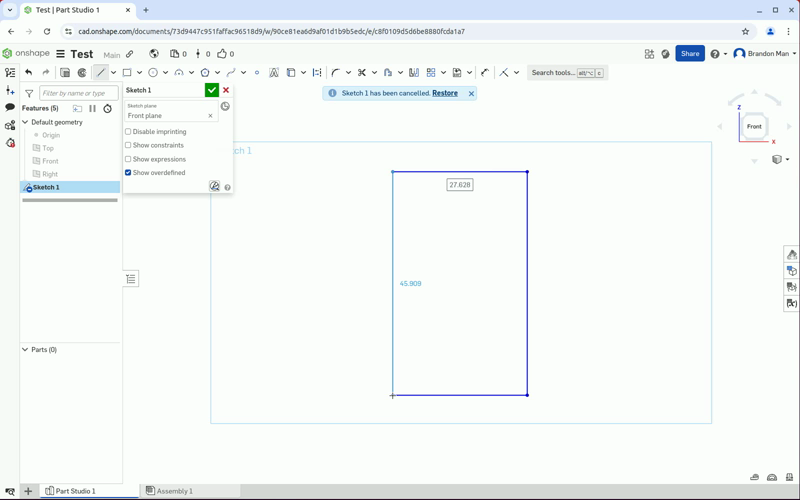
key_up(shift)
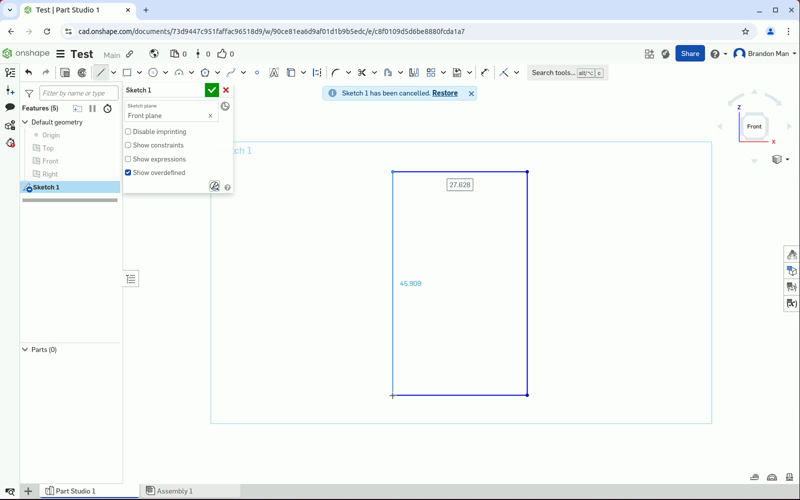
click(392, 395)
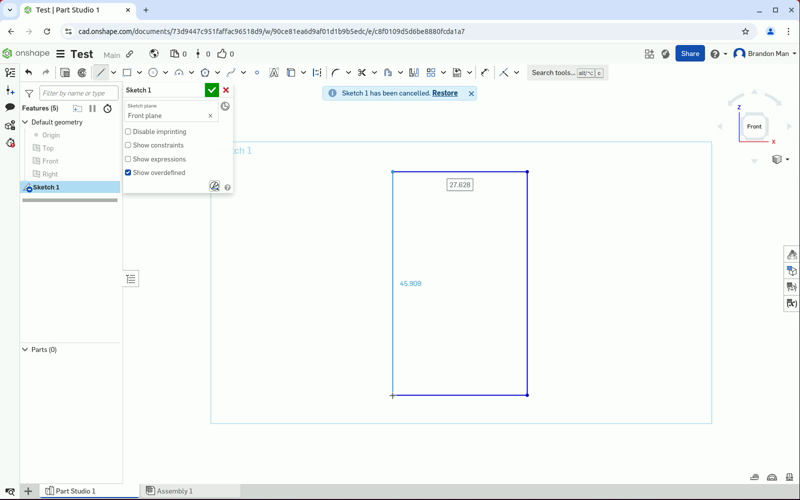
key(esc)
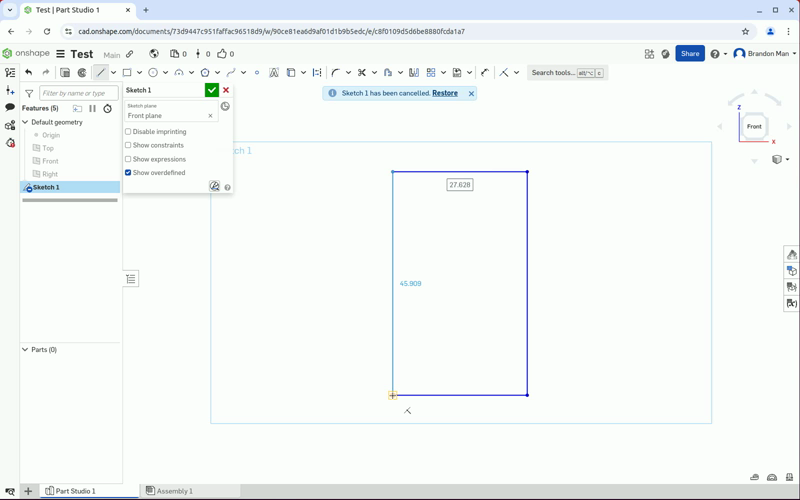
key(l)
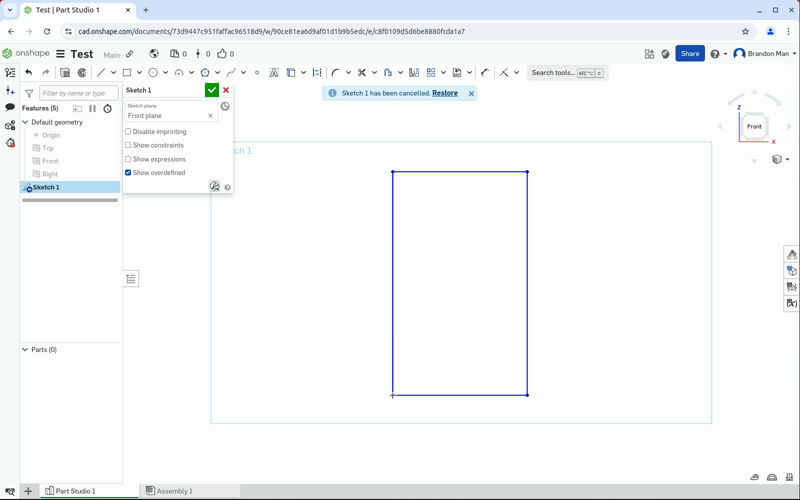
key_down(shift)
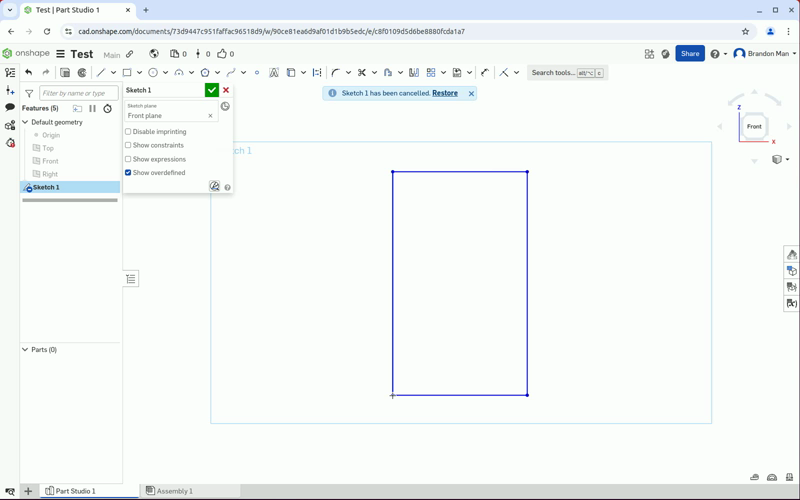
mouse_move(395, 374)
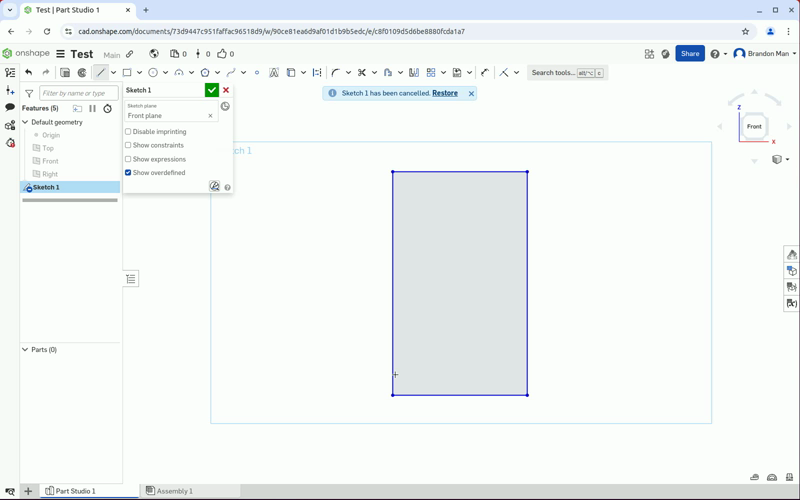
click(395, 374)
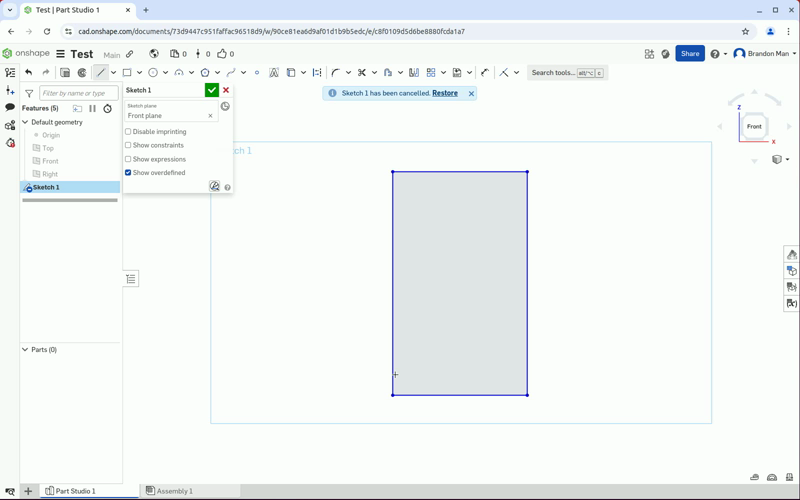
key_up(shift)
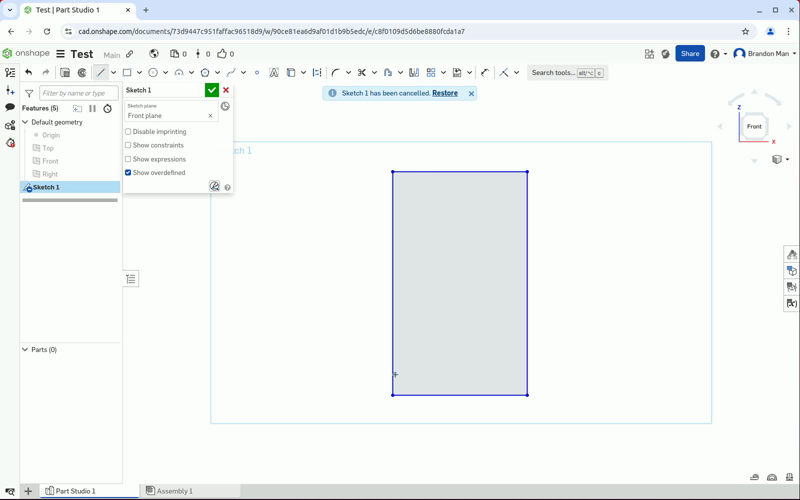
key_down(shift)
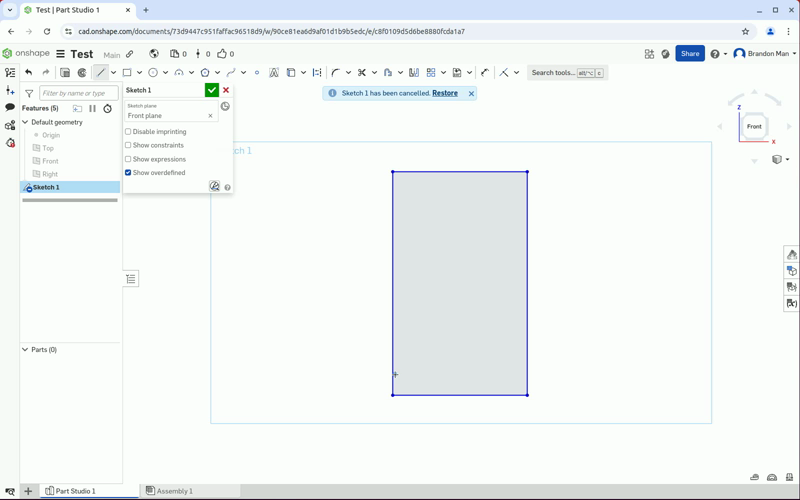
mouse_move(425, 374)
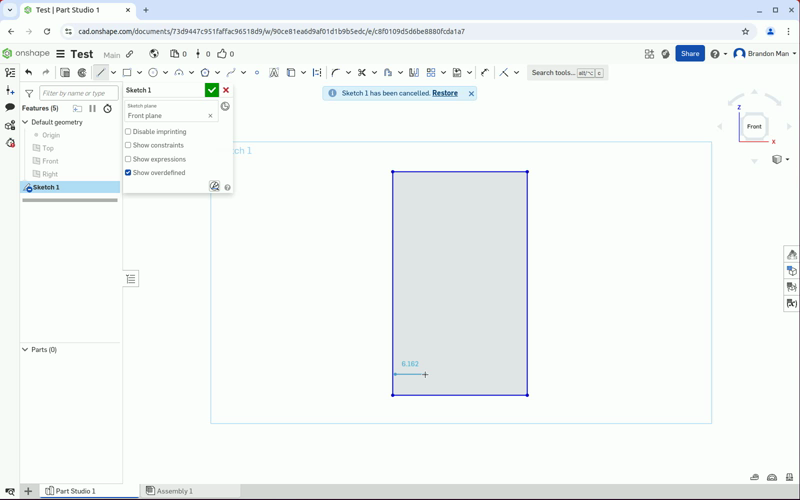
mouse_move(399, 374)
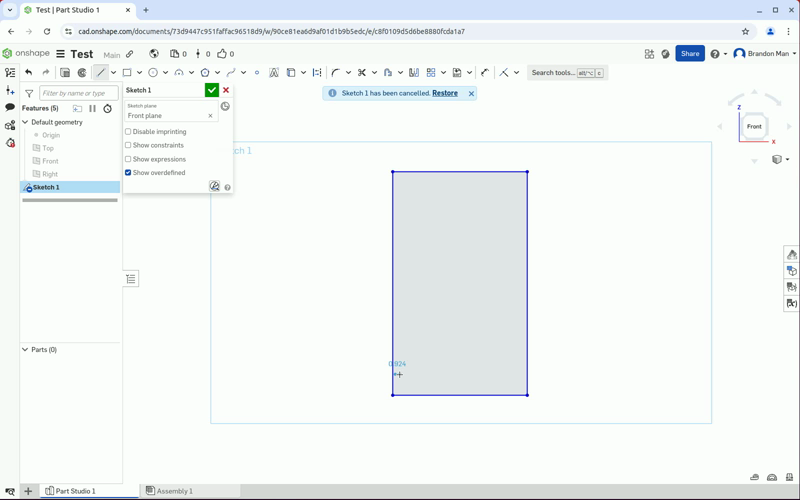
scroll(6)
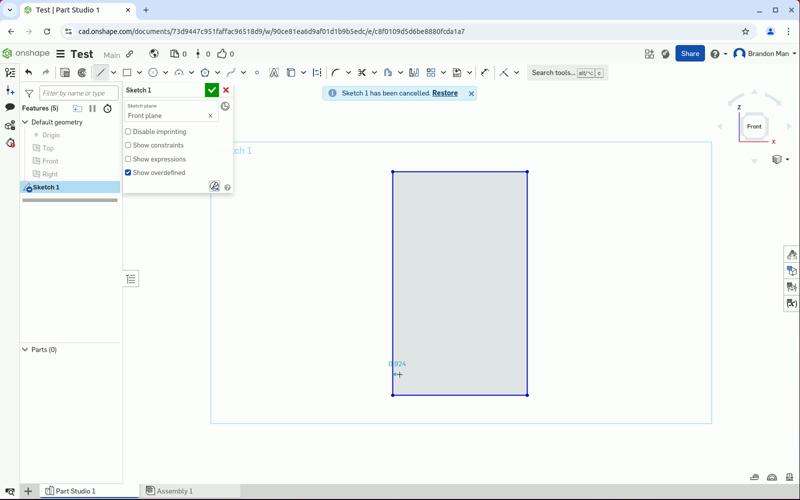
scroll(6)
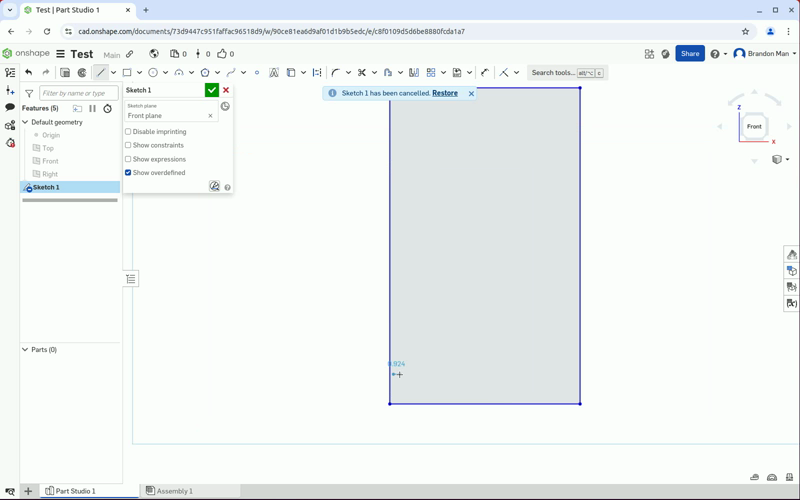
scroll(6)
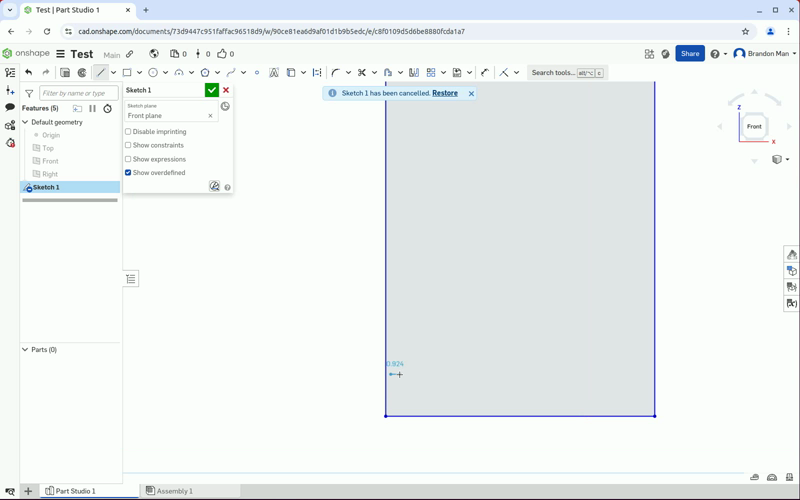
scroll(6)
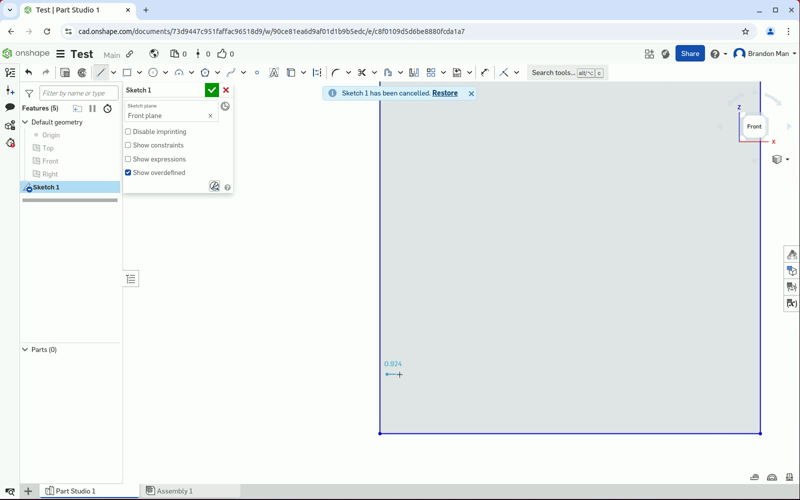
scroll(6)
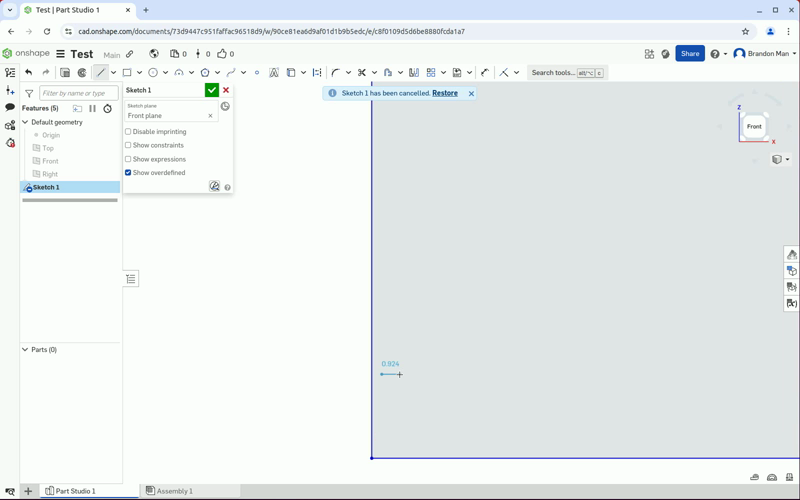
scroll(6)
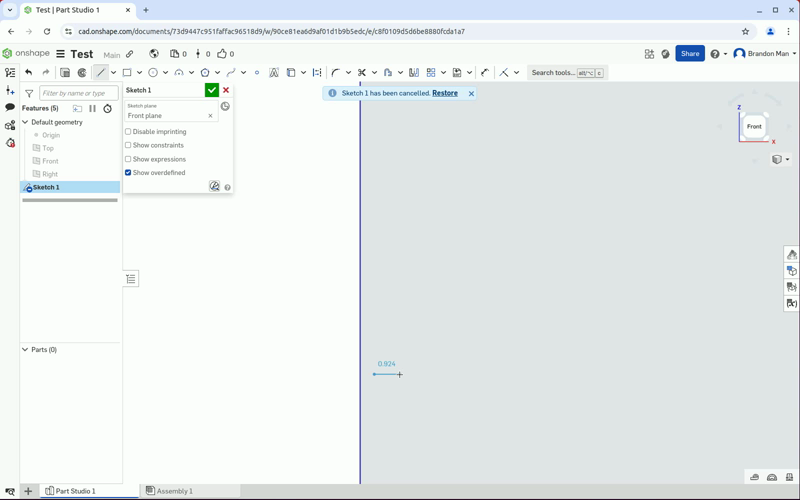
scroll(6)
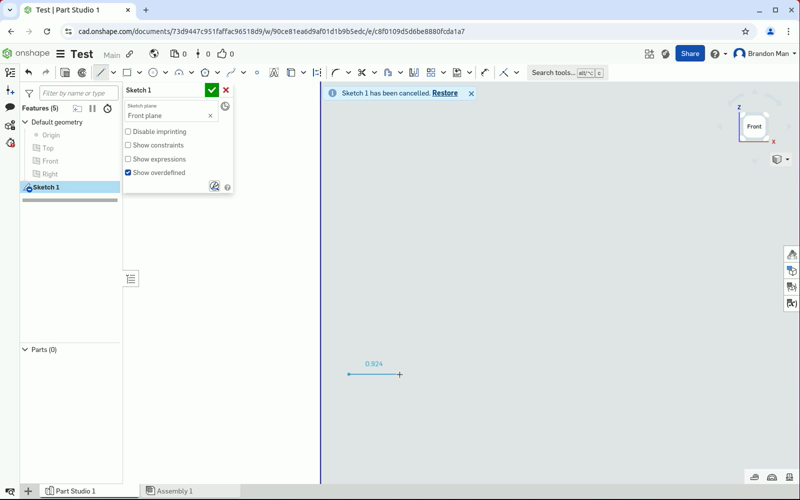
click(399, 374)
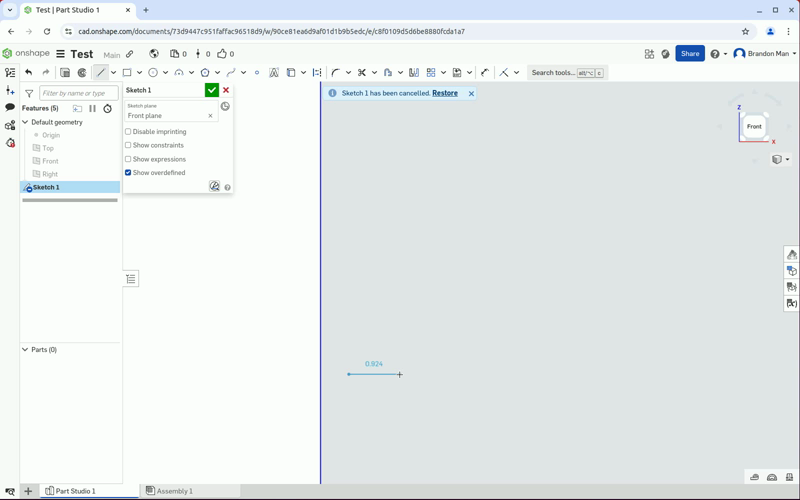
scroll(-6)
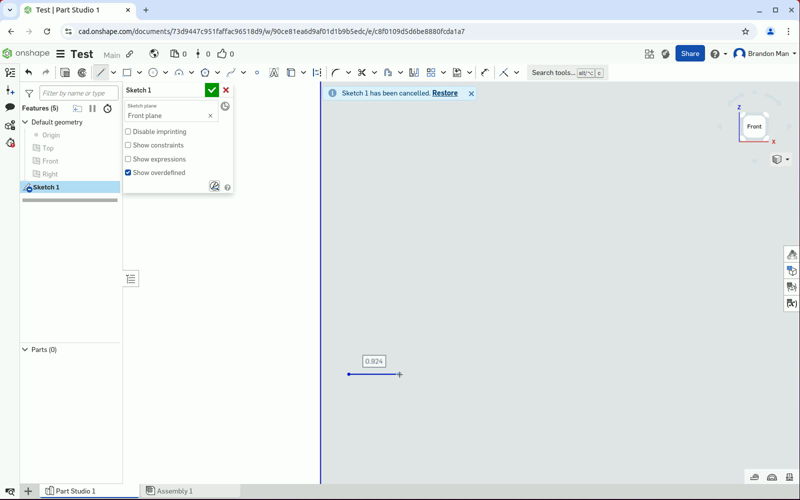
scroll(-6)
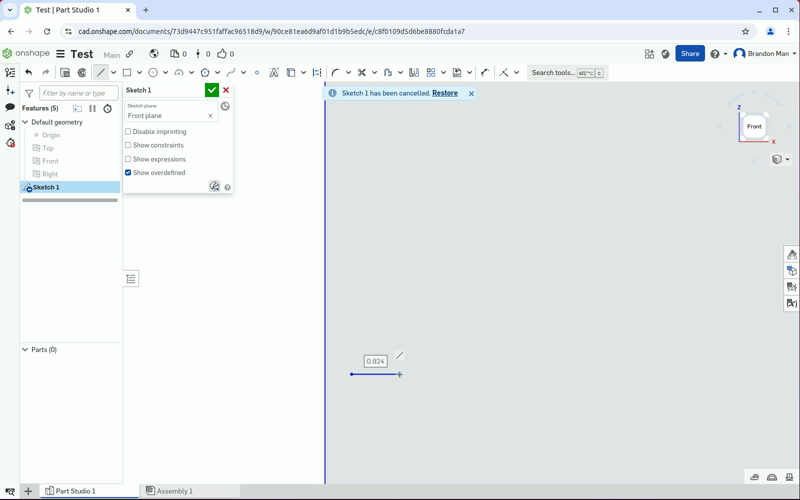
scroll(-6)
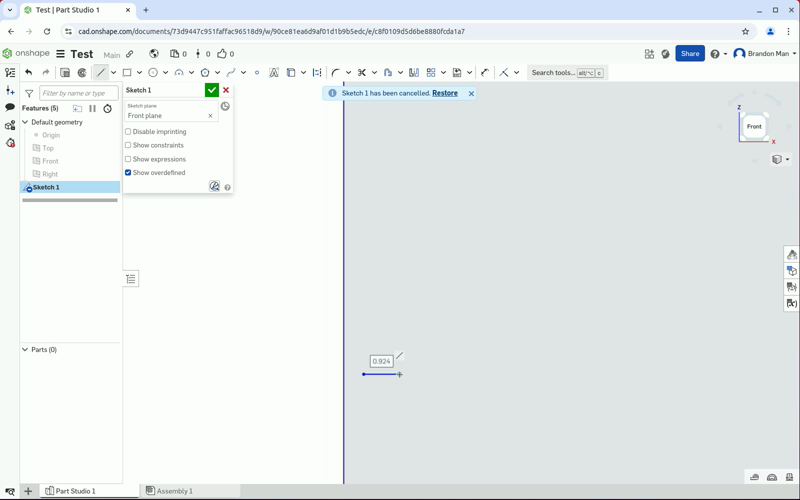
scroll(-6)
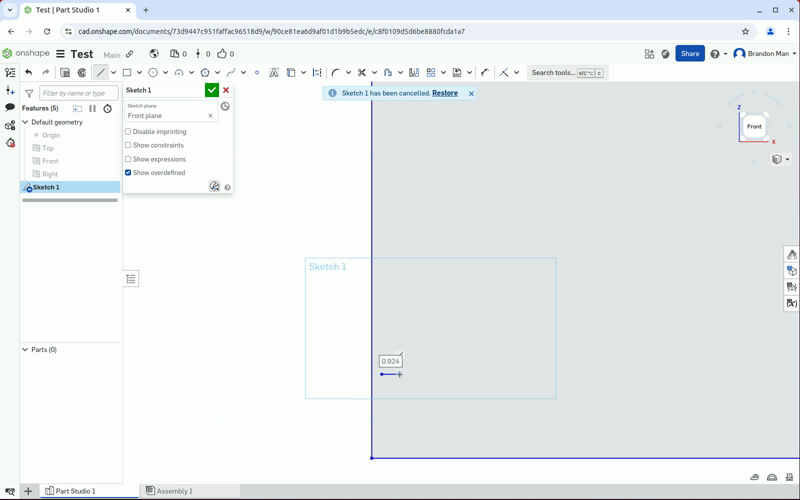
scroll(-6)
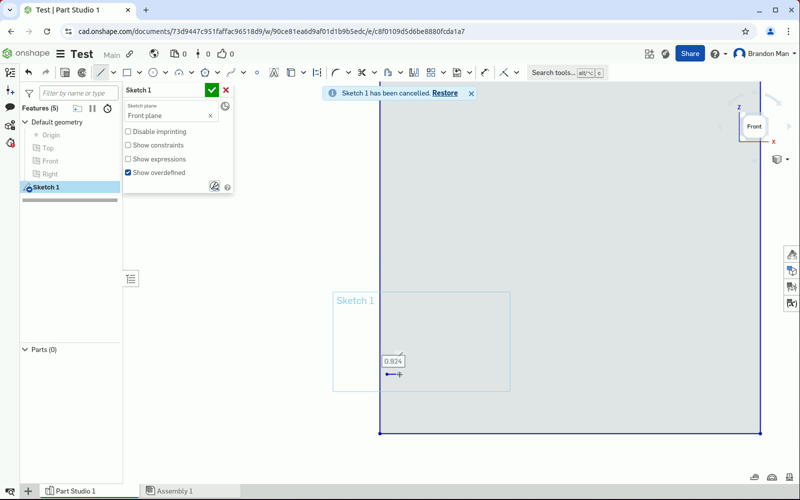
scroll(-6)
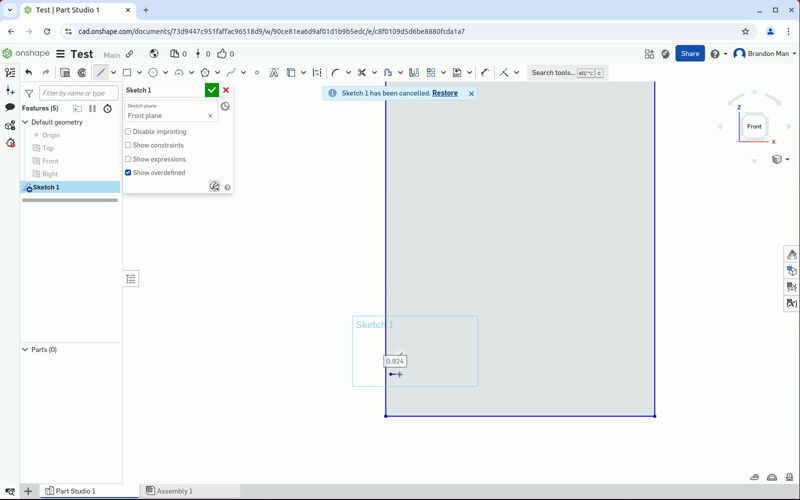
scroll(-6)
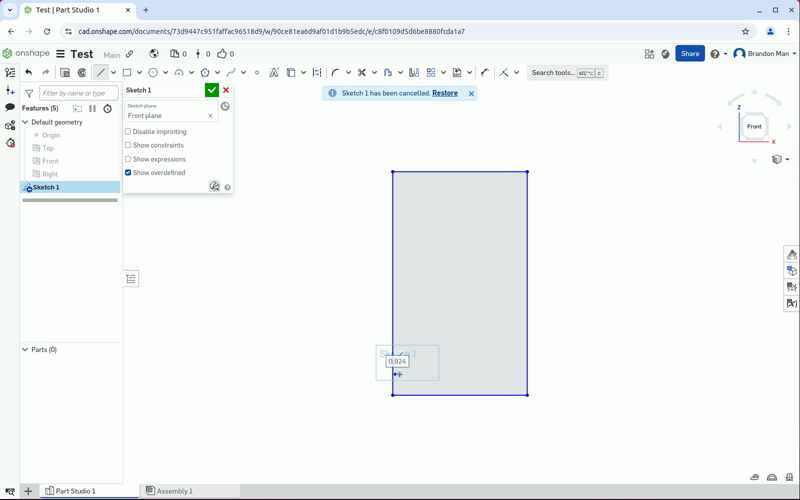
key_up(shift)
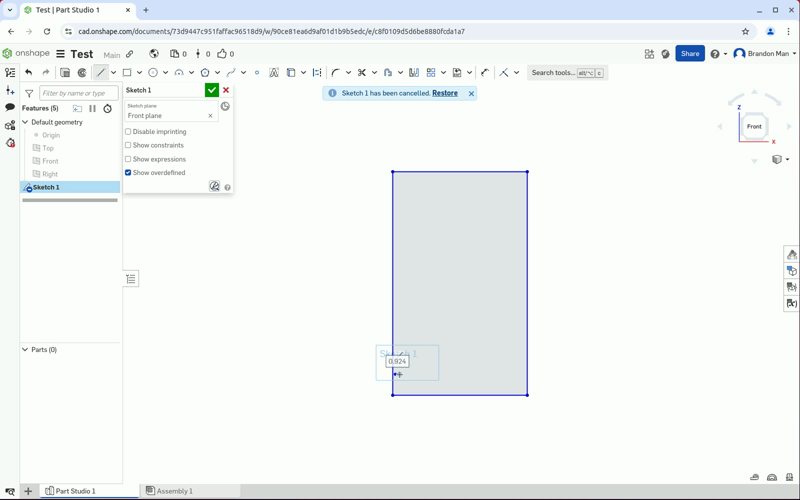
key_down(shift)
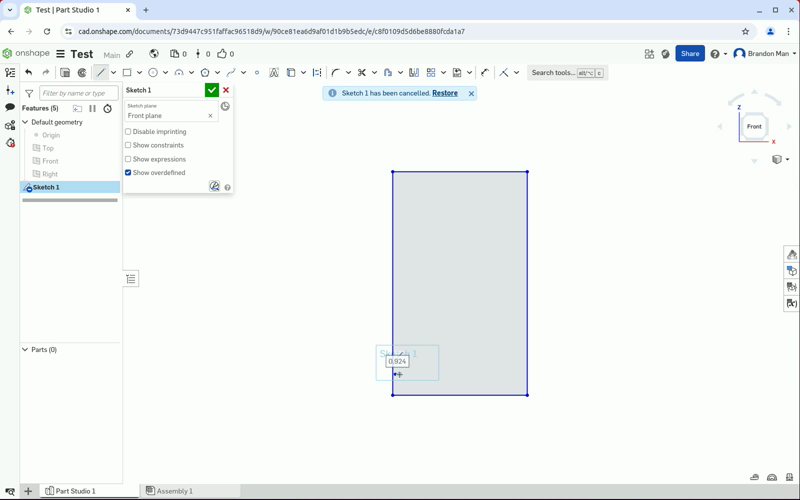
mouse_move(429, 374)
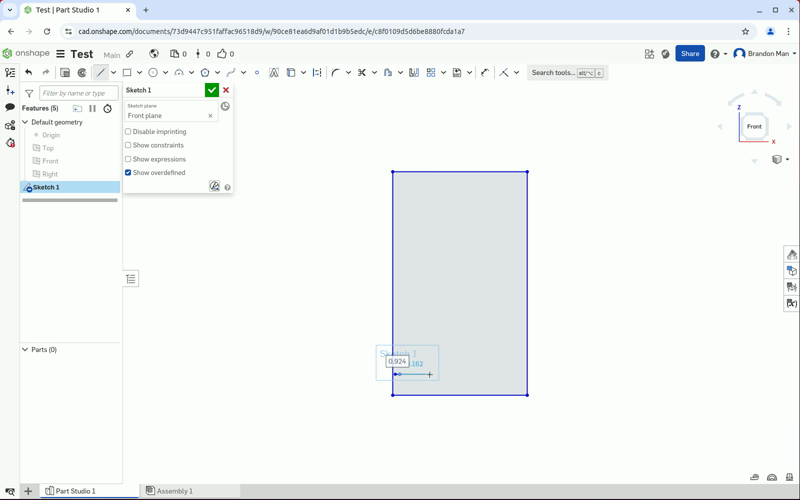
mouse_move(399, 388)
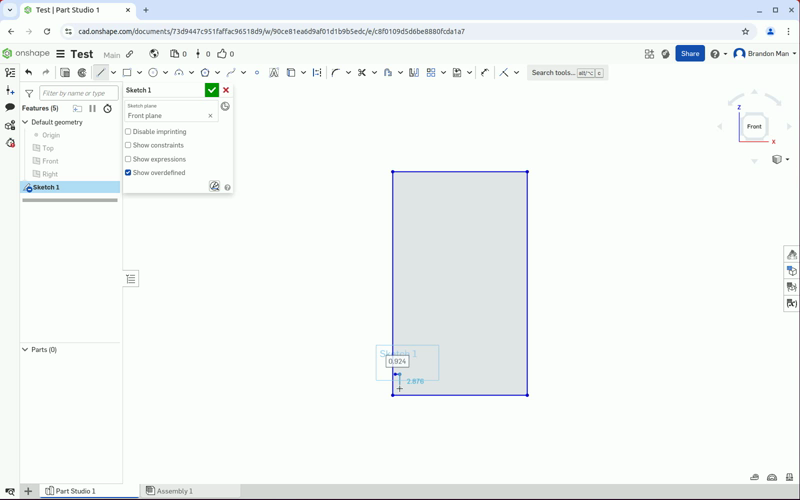
click(399, 388)
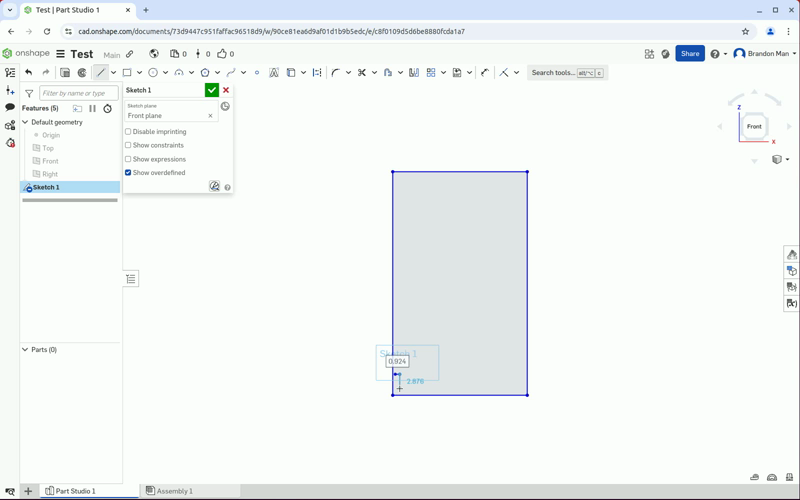
key_up(shift)
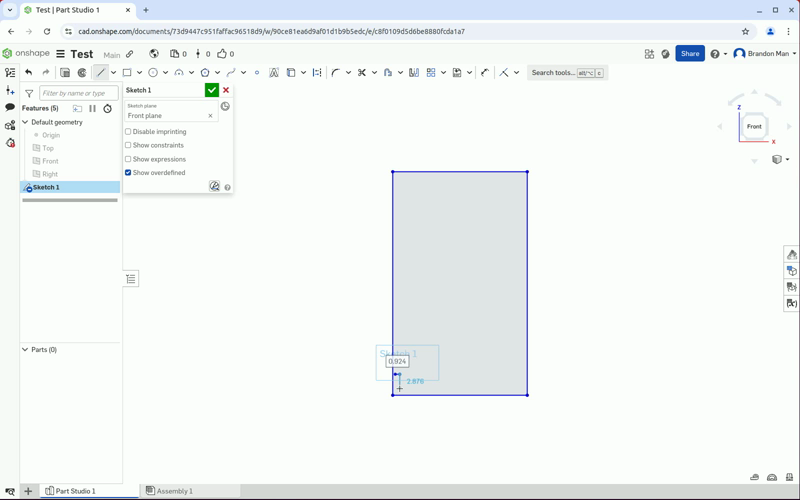
key_down(shift)
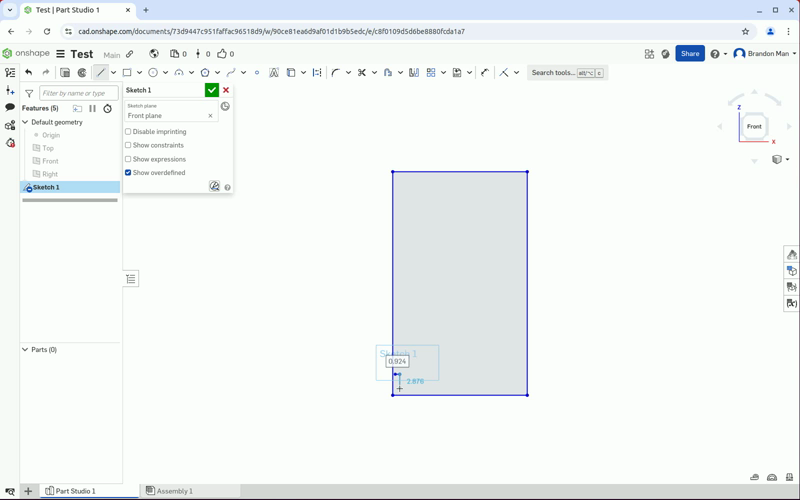
mouse_move(520, 388)
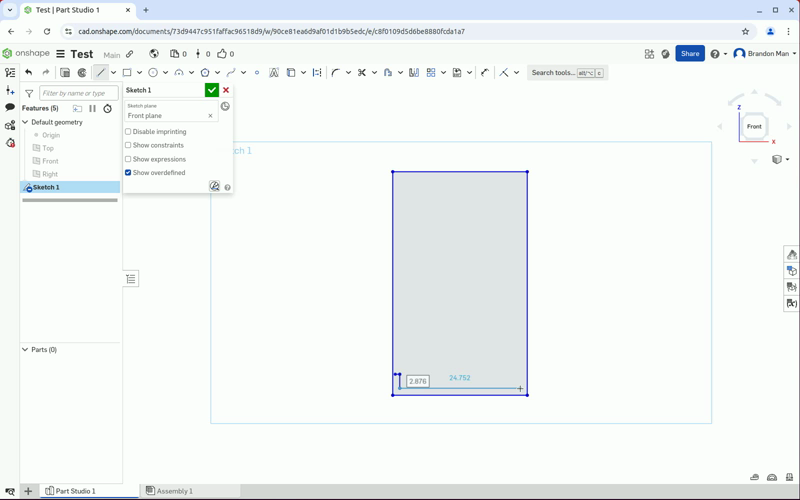
click(520, 388)
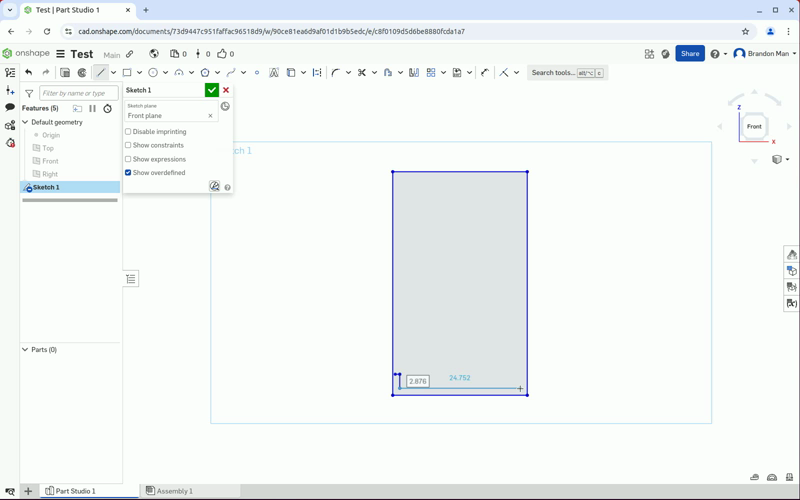
key_up(shift)
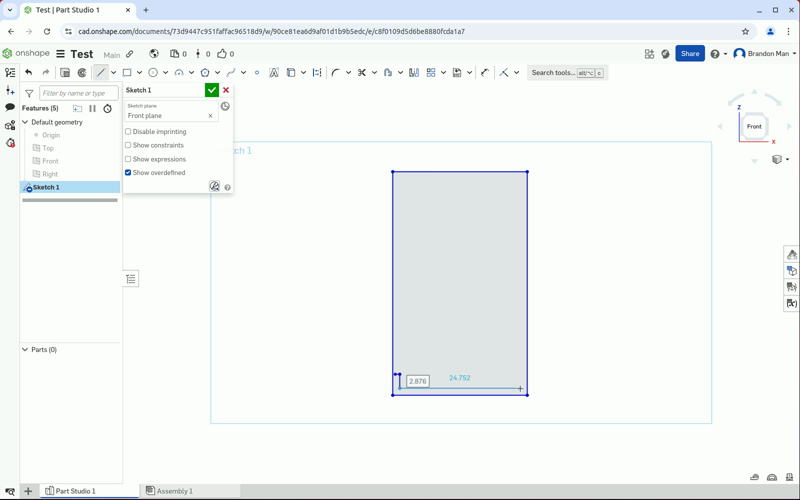
key_down(shift)
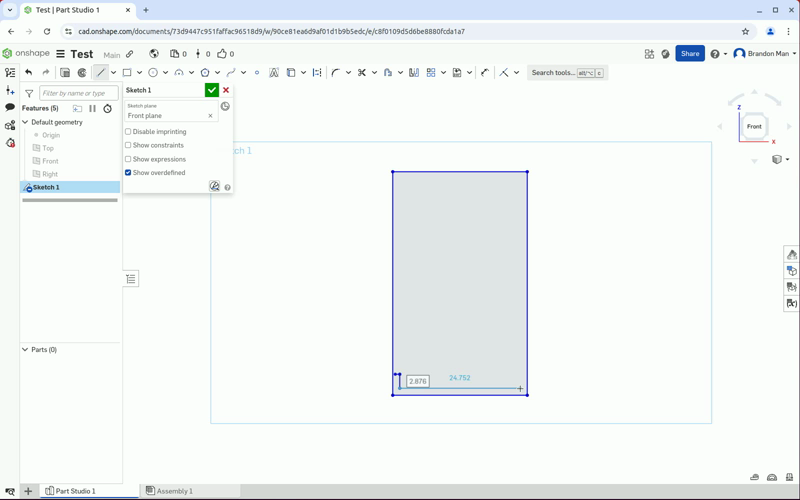
mouse_move(550, 388)
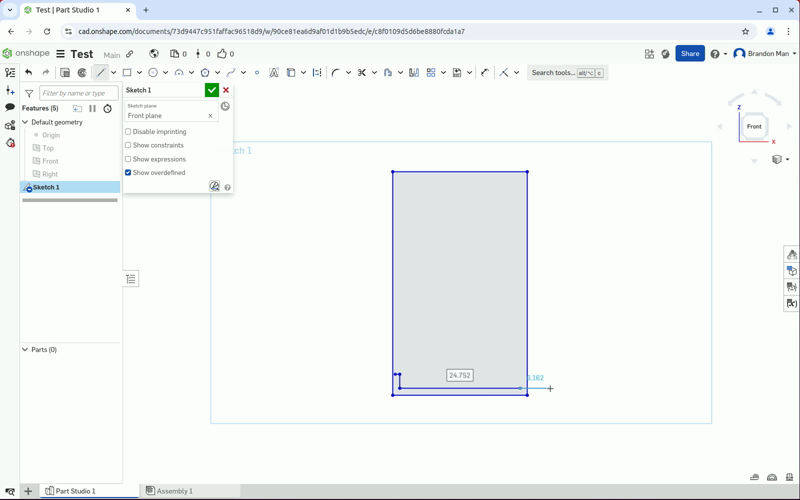
mouse_move(520, 374)
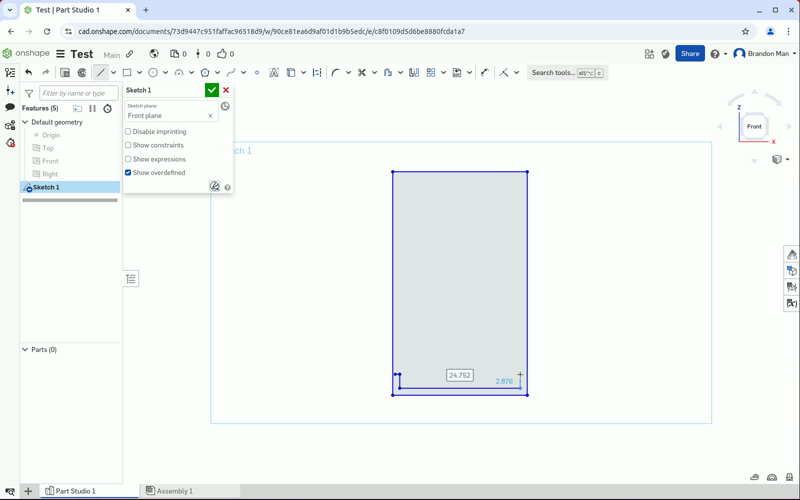
click(520, 374)
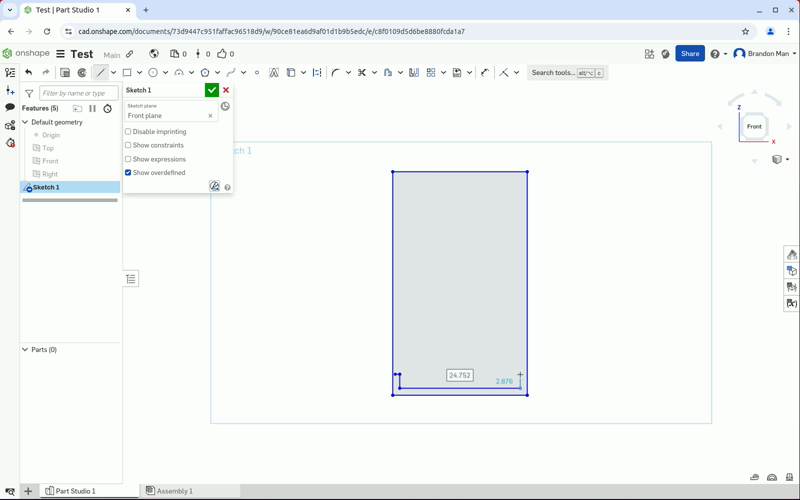
key_up(shift)
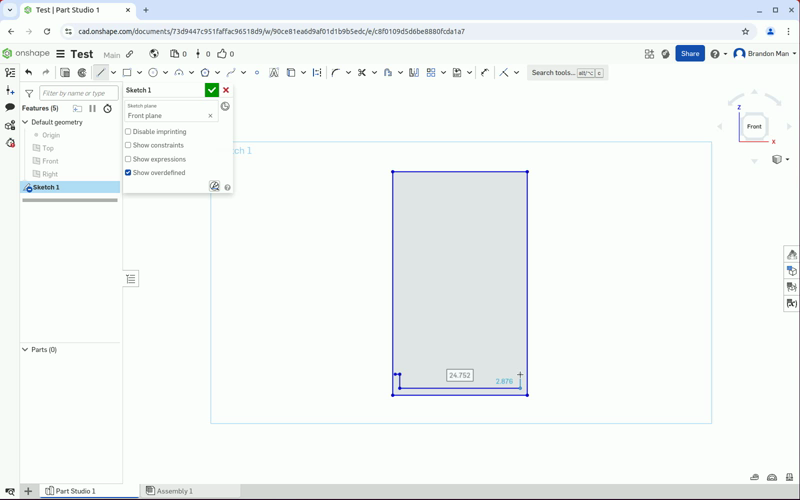
key_down(shift)
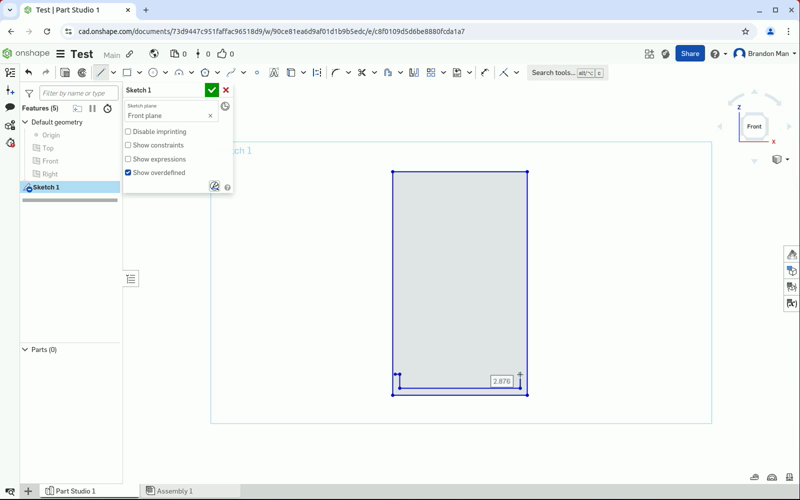
mouse_move(550, 374)
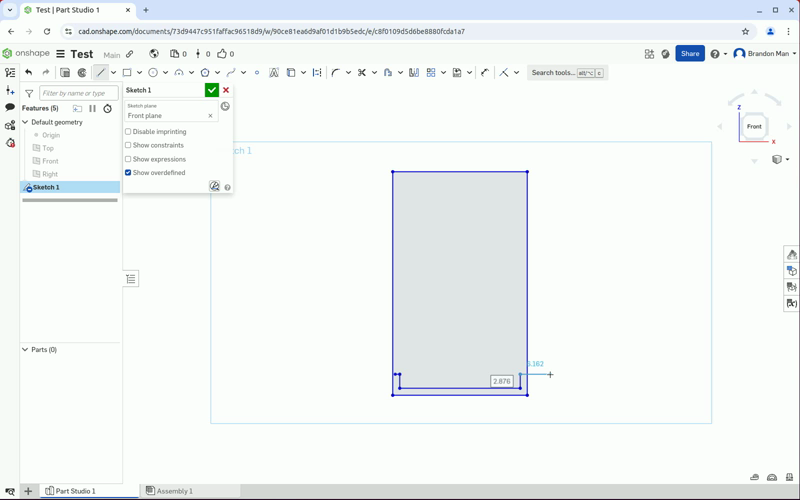
mouse_move(524, 374)
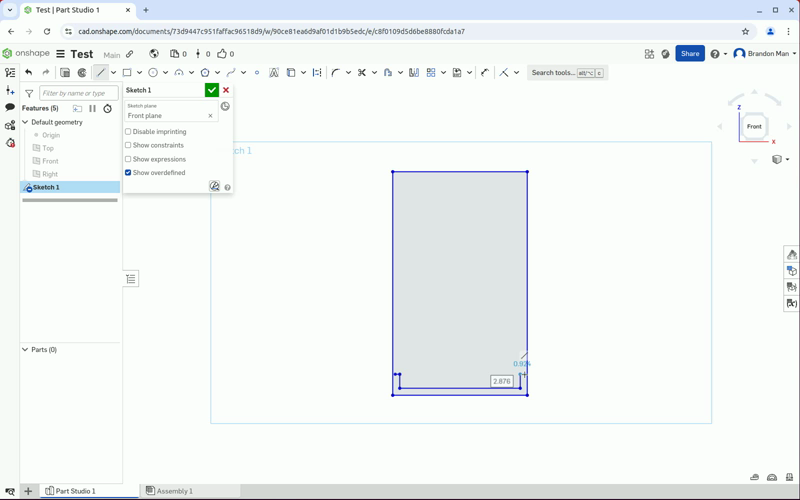
scroll(6)
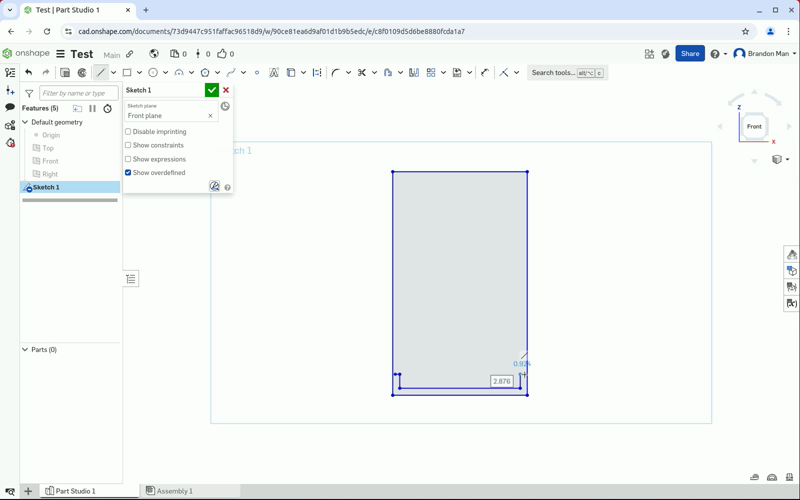
scroll(6)
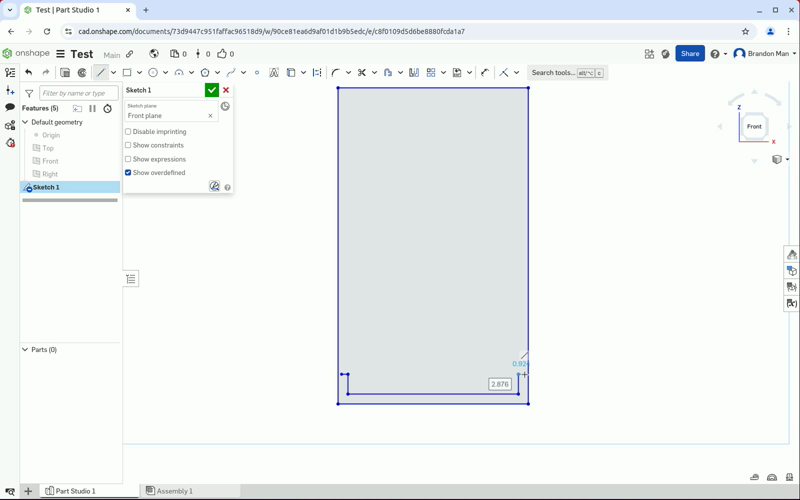
scroll(6)
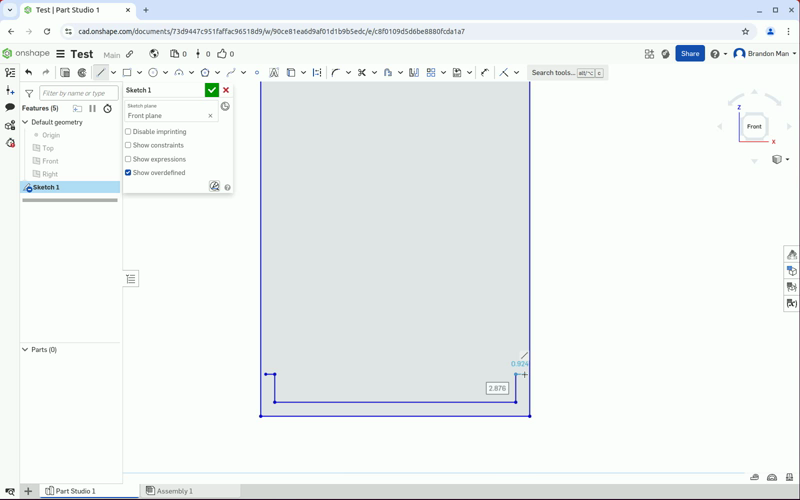
scroll(6)
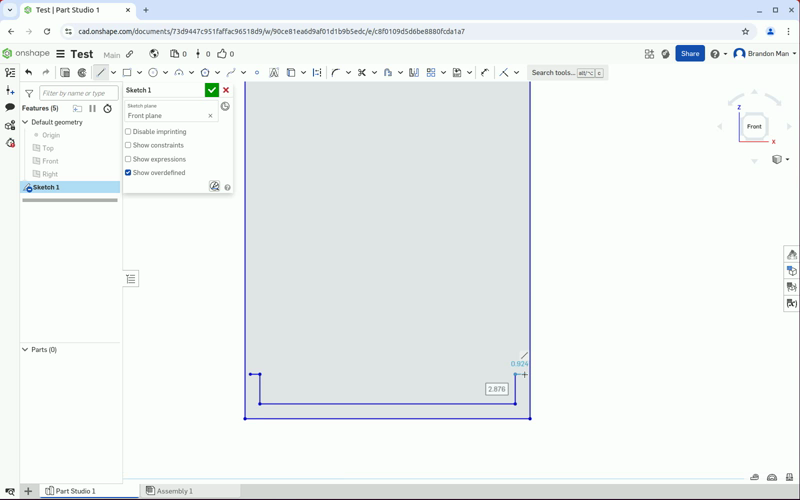
scroll(6)
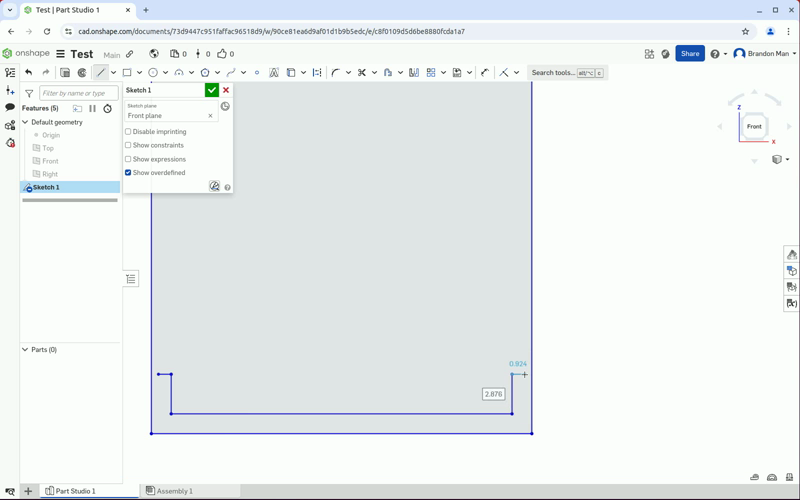
scroll(6)
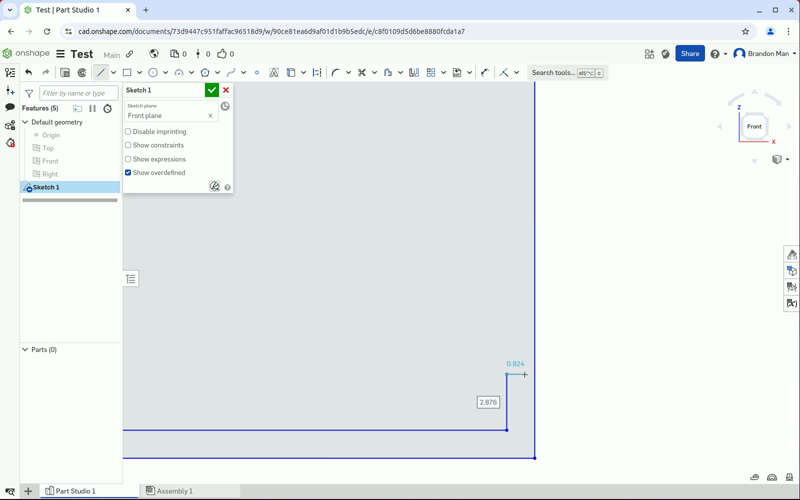
scroll(6)
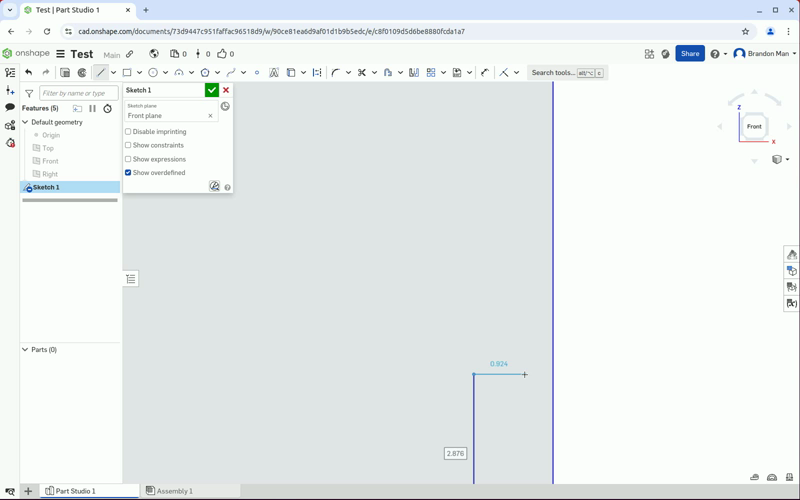
click(524, 374)
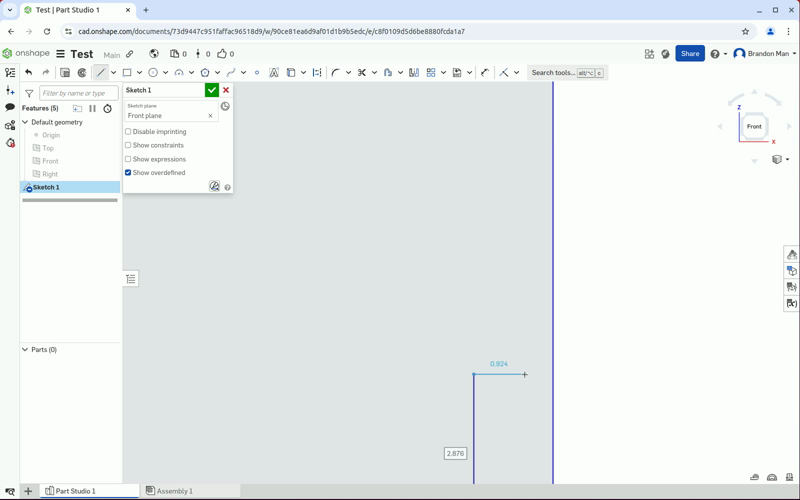
scroll(-6)
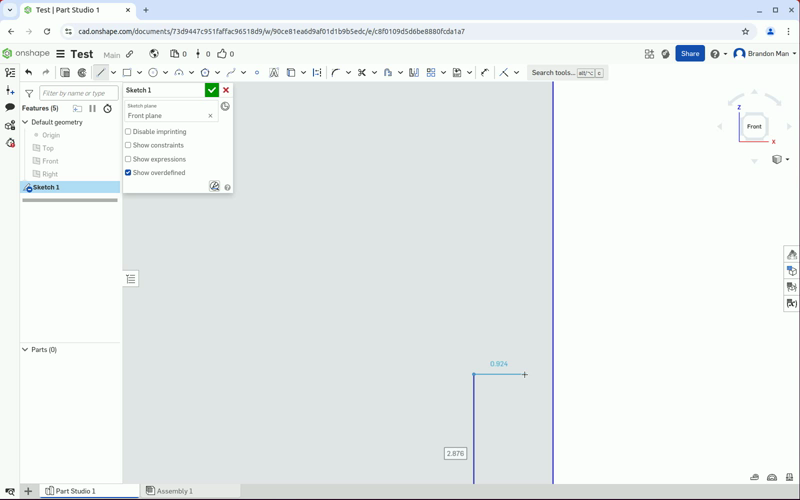
scroll(-6)
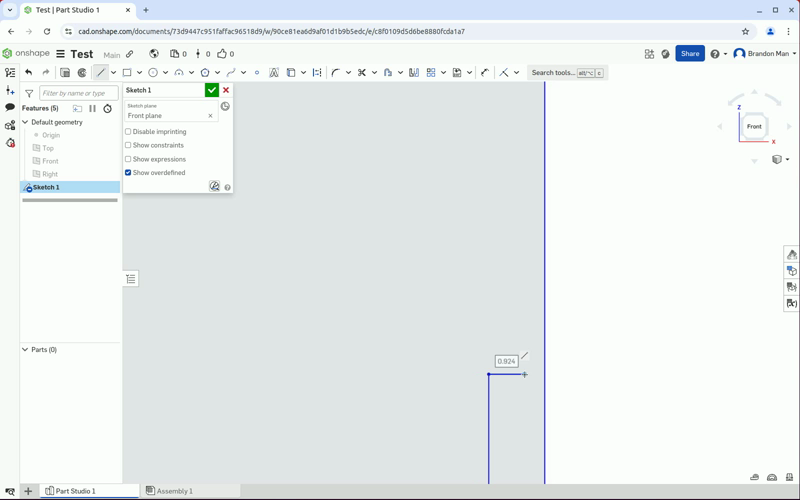
scroll(-6)
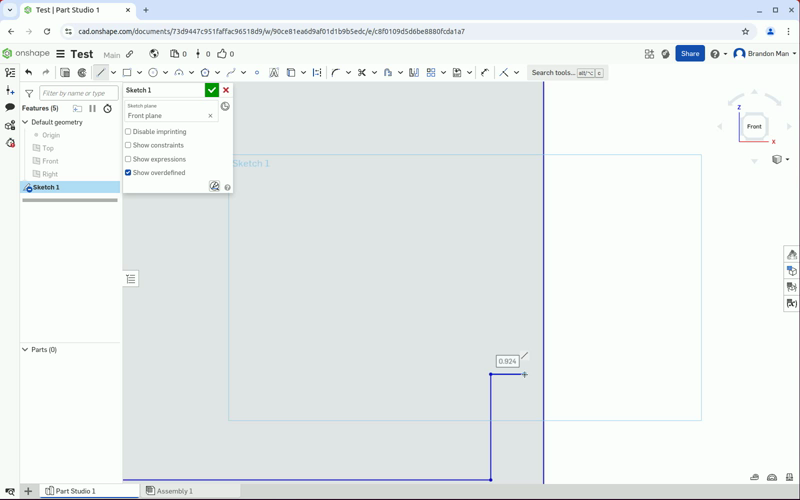
scroll(-6)
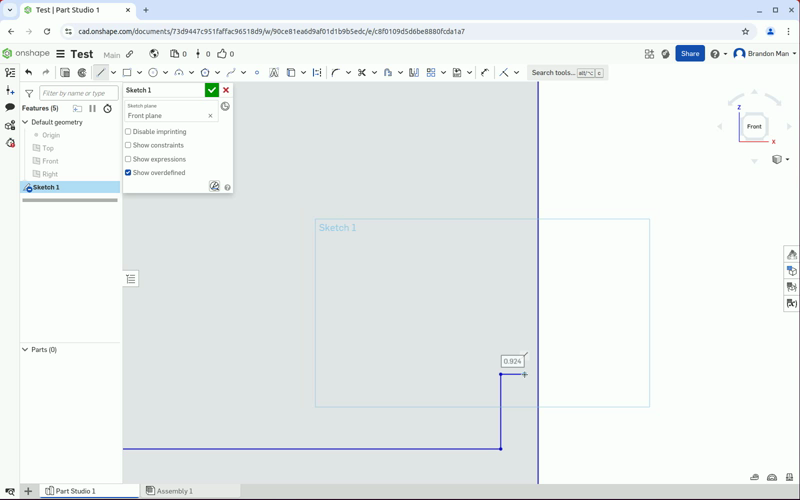
scroll(-6)
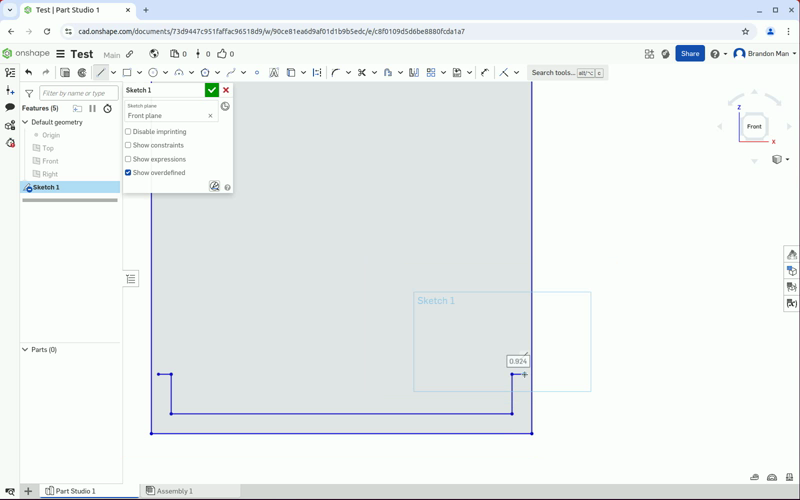
scroll(-6)
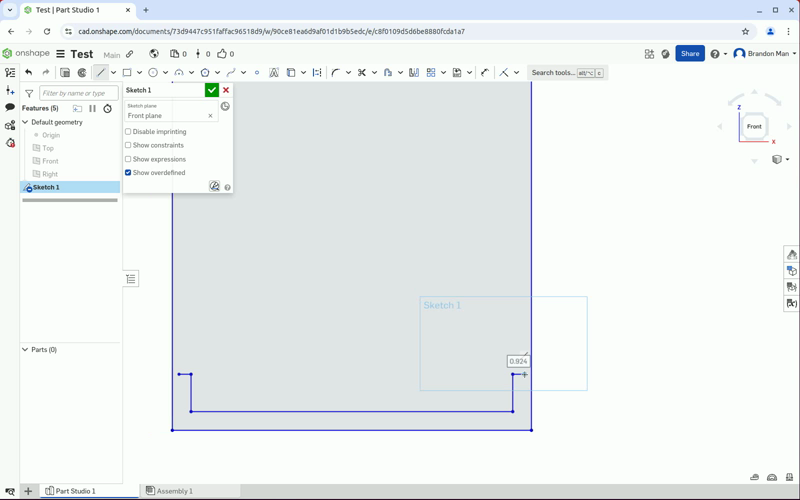
scroll(-6)
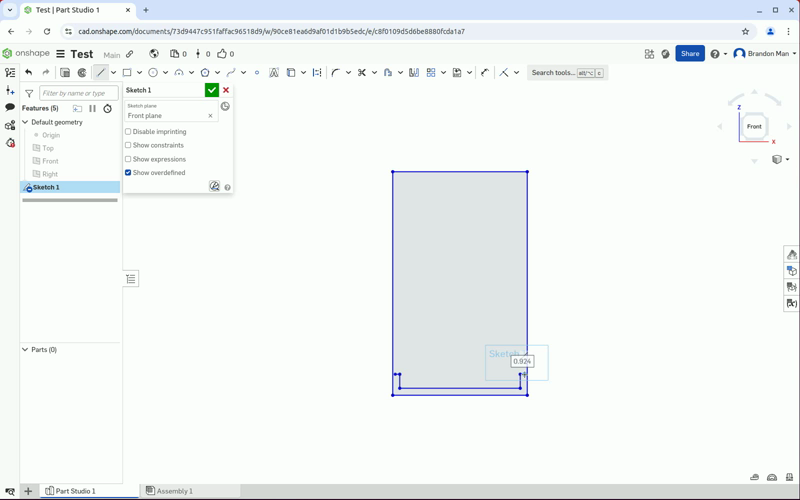
key_up(shift)
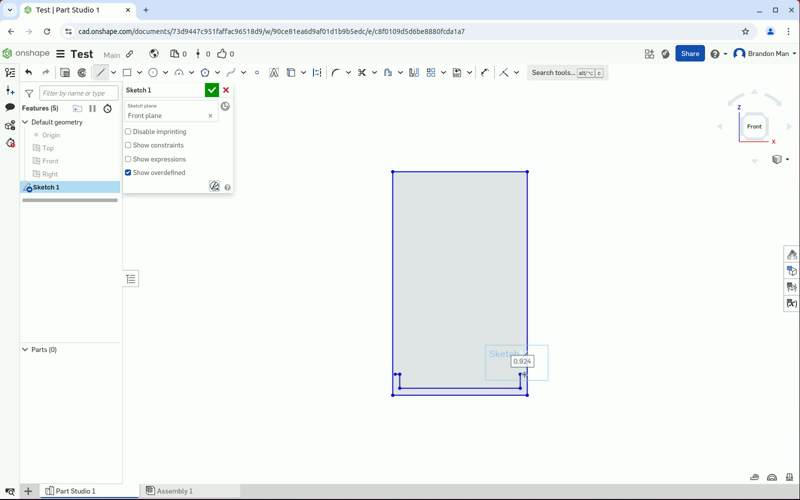
key_down(shift)
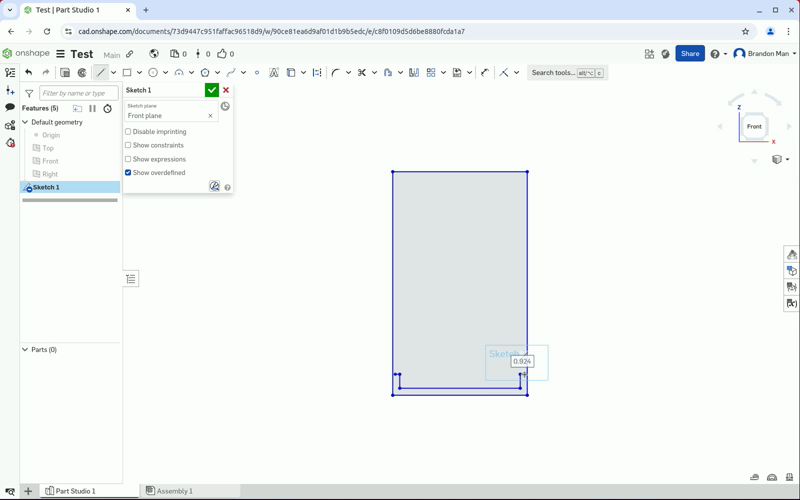
mouse_move(554, 374)
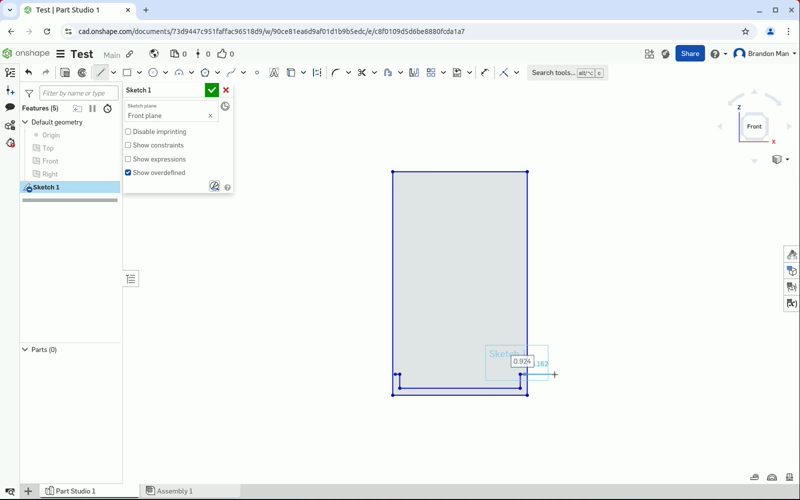
mouse_move(524, 353)
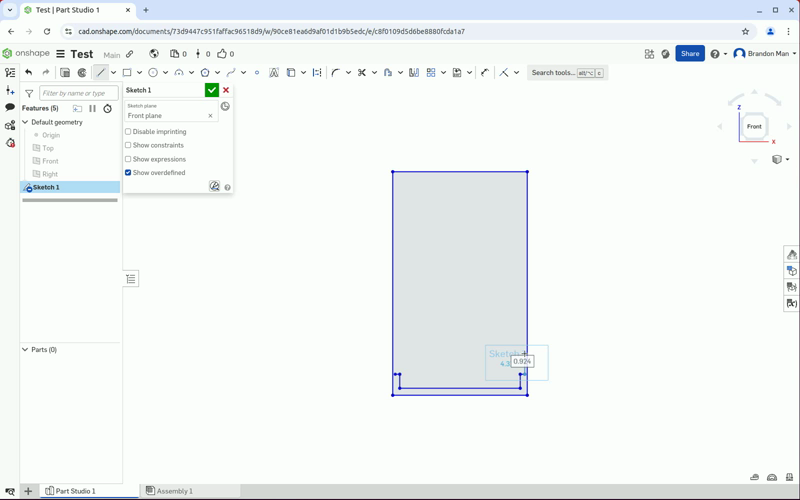
click(524, 353)
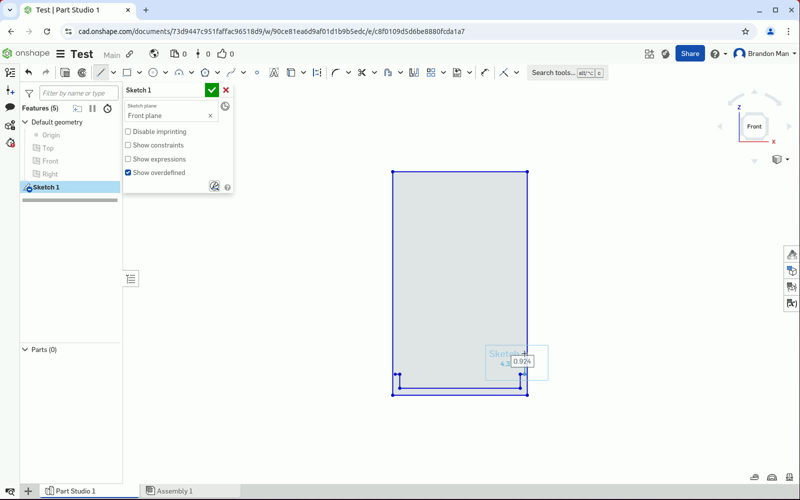
key_up(shift)
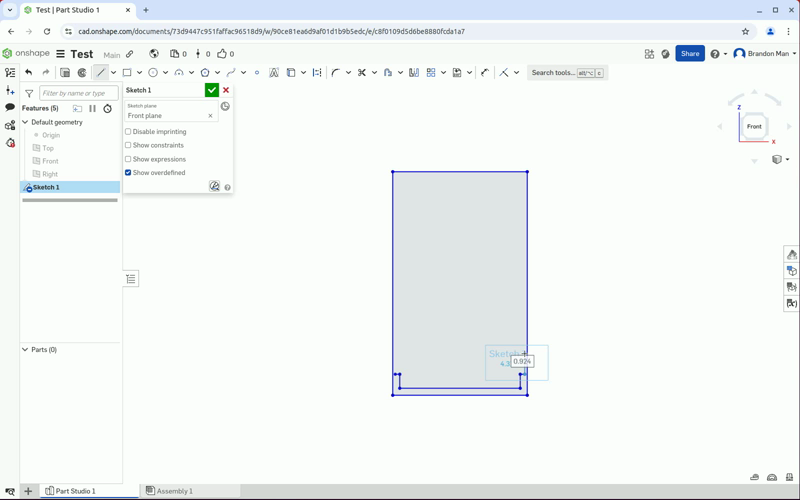
key_down(shift)
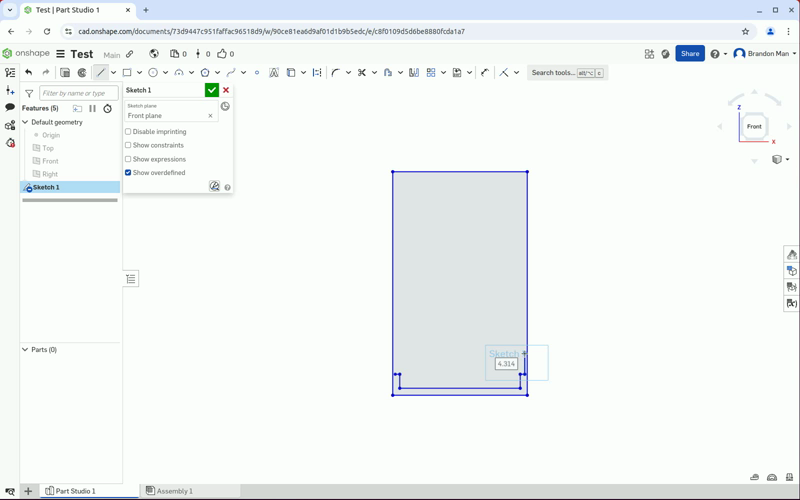
mouse_move(554, 353)
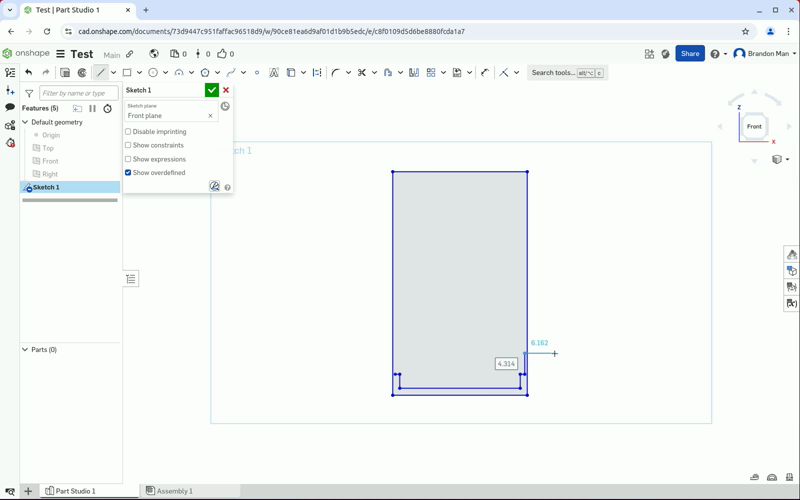
mouse_move(520, 353)
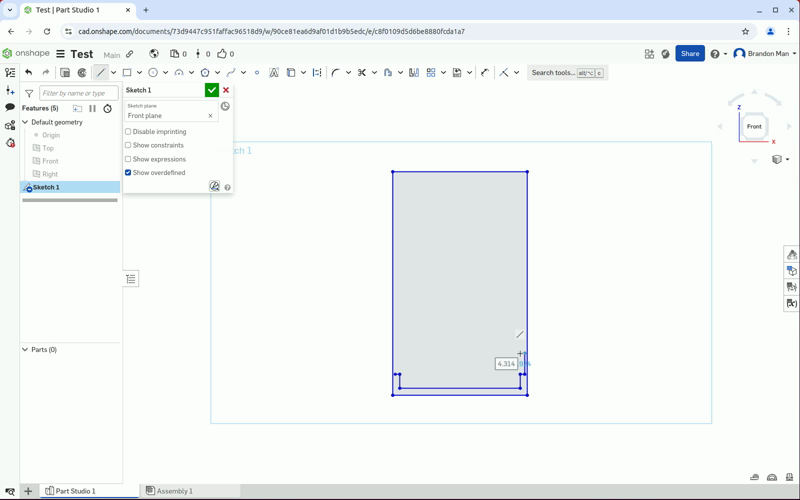
scroll(6)
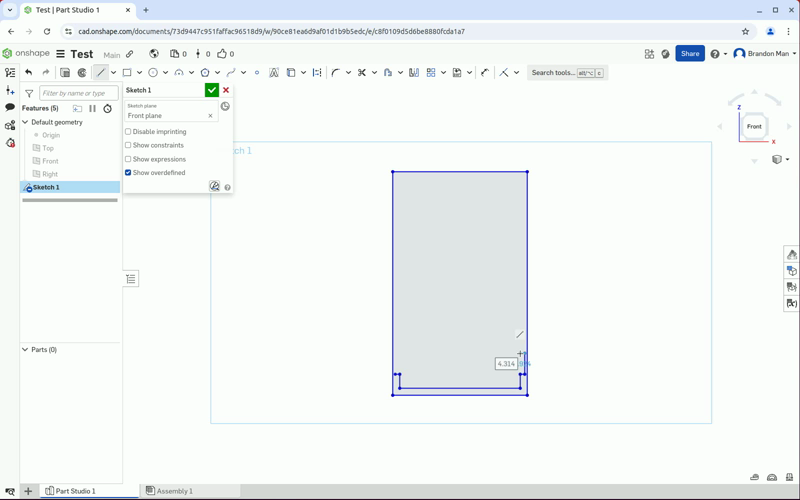
scroll(6)
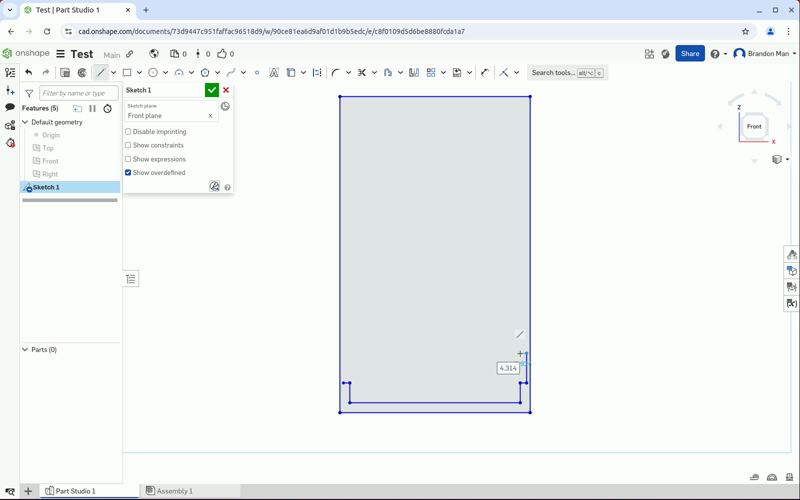
scroll(6)
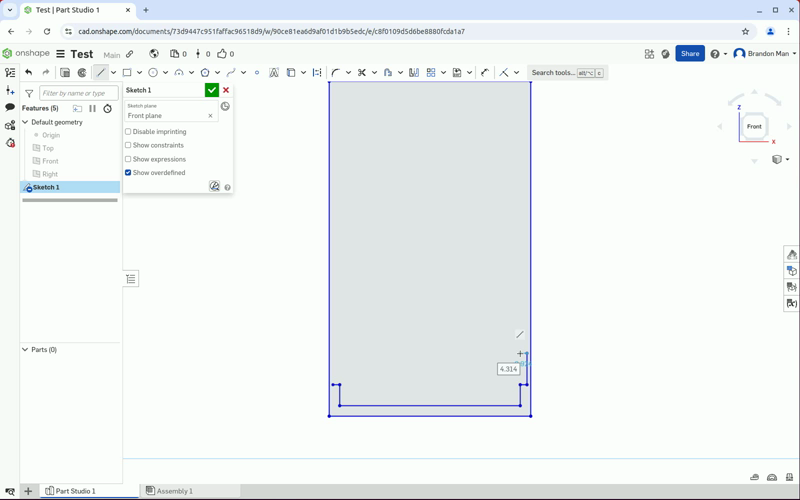
scroll(6)
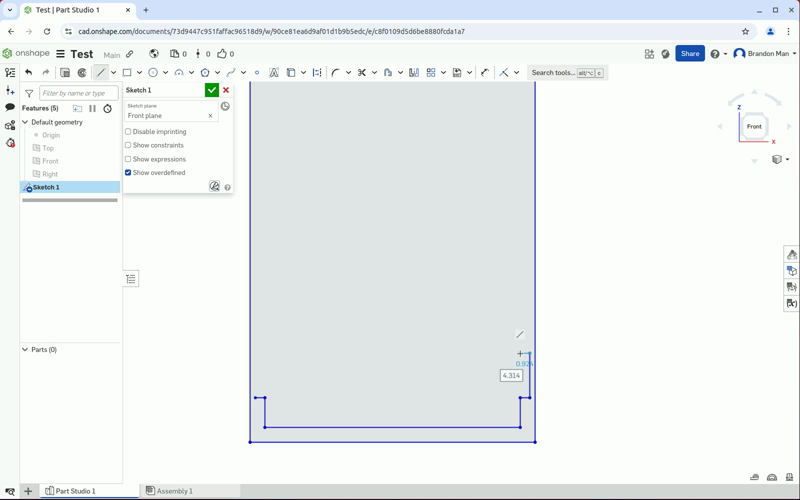
scroll(6)
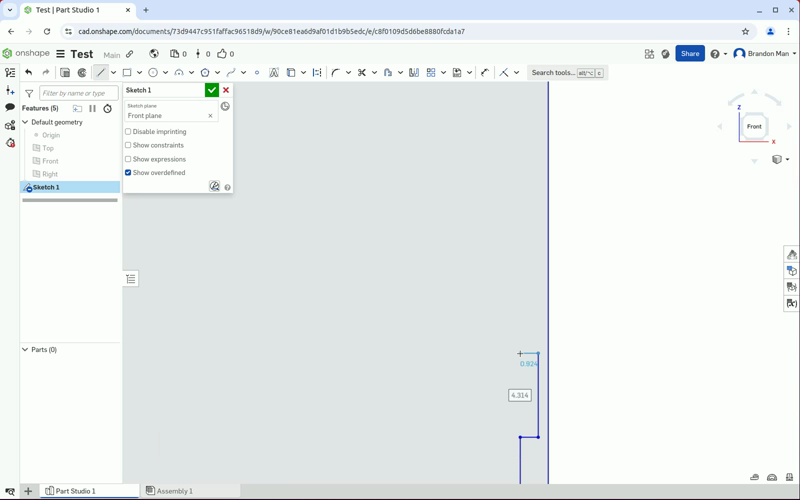
scroll(6)
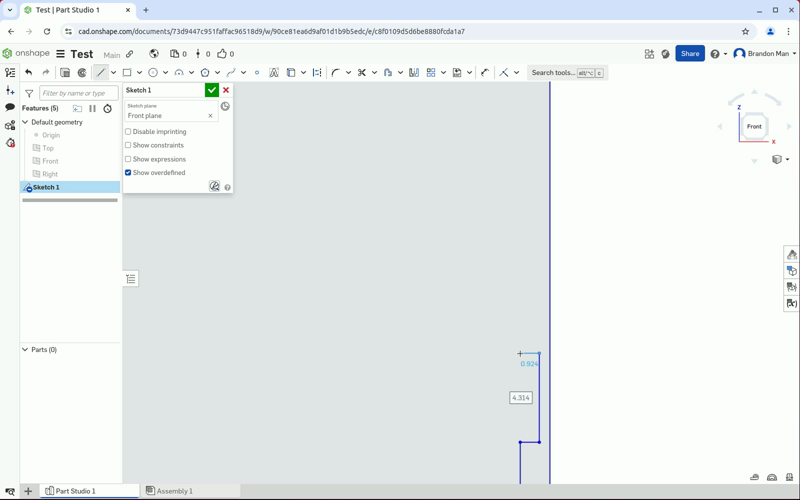
scroll(6)
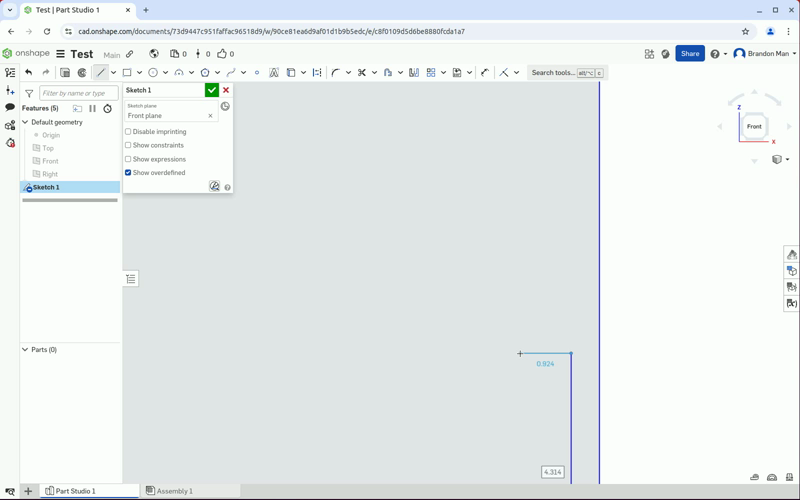
click(520, 353)
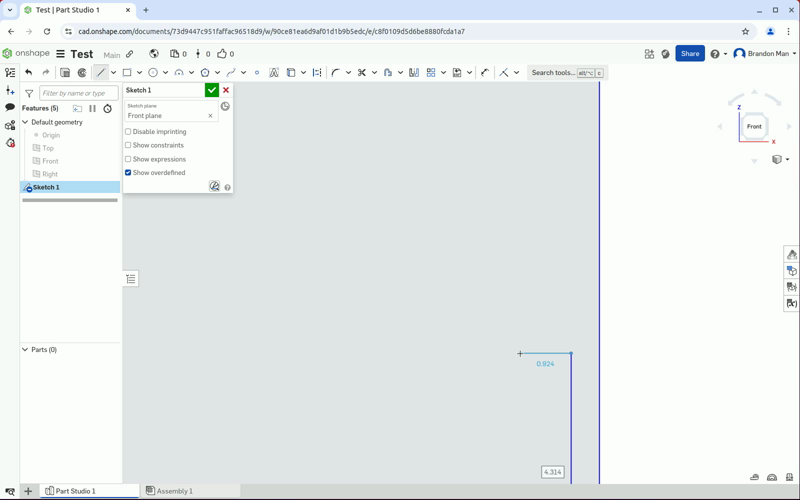
scroll(-6)
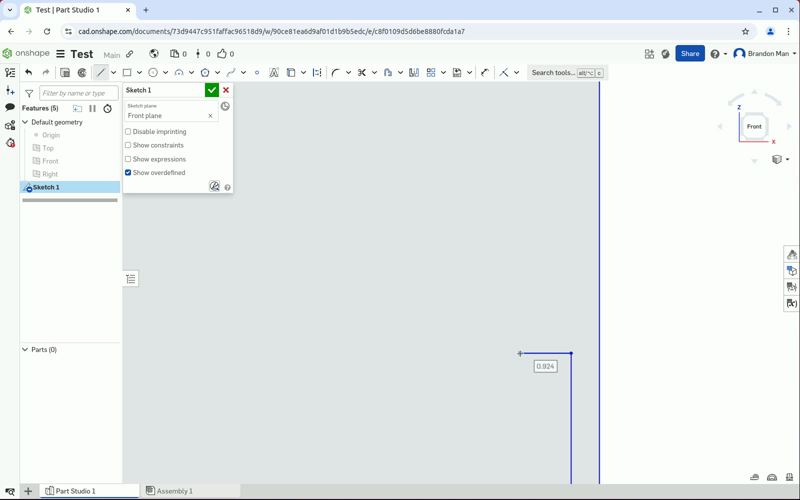
scroll(-6)
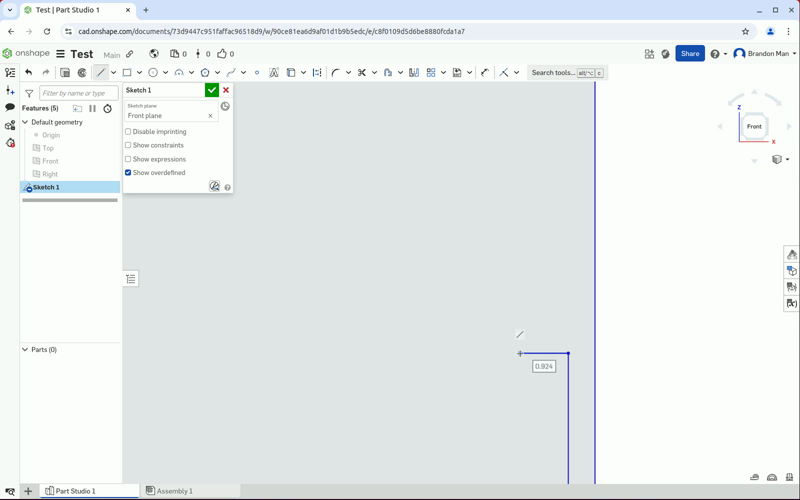
scroll(-6)
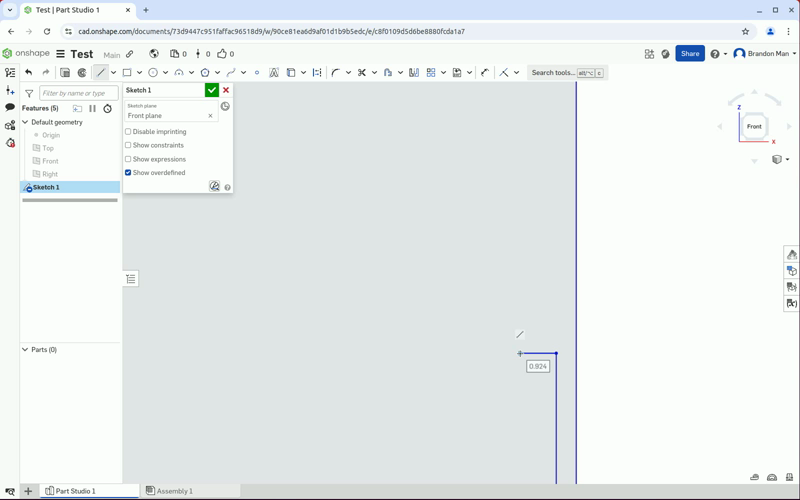
scroll(-6)
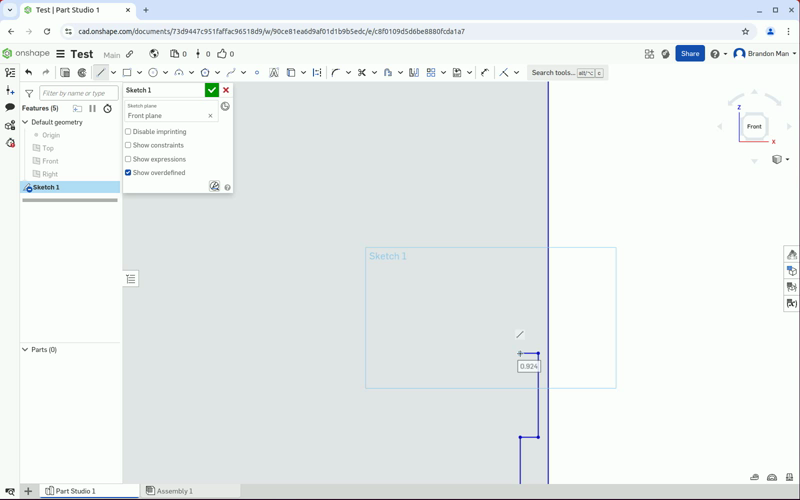
scroll(-6)
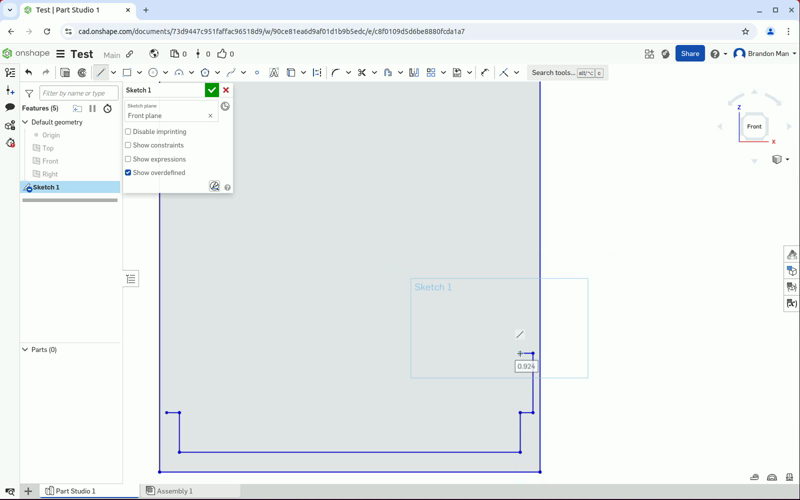
scroll(-6)
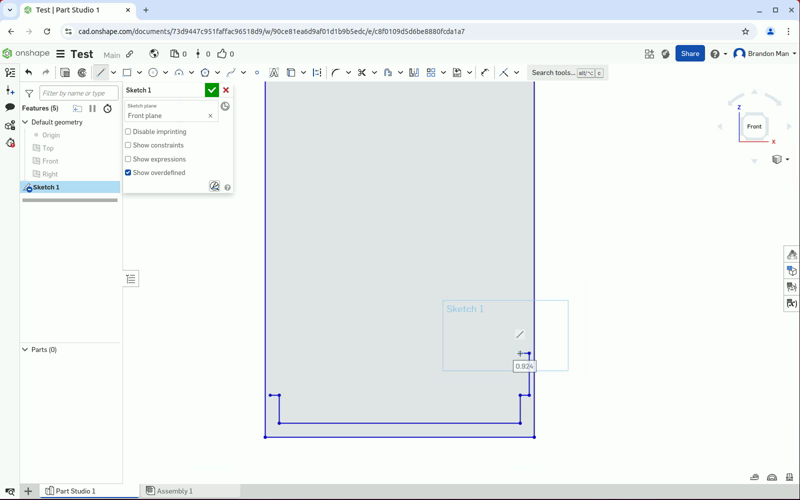
scroll(-6)
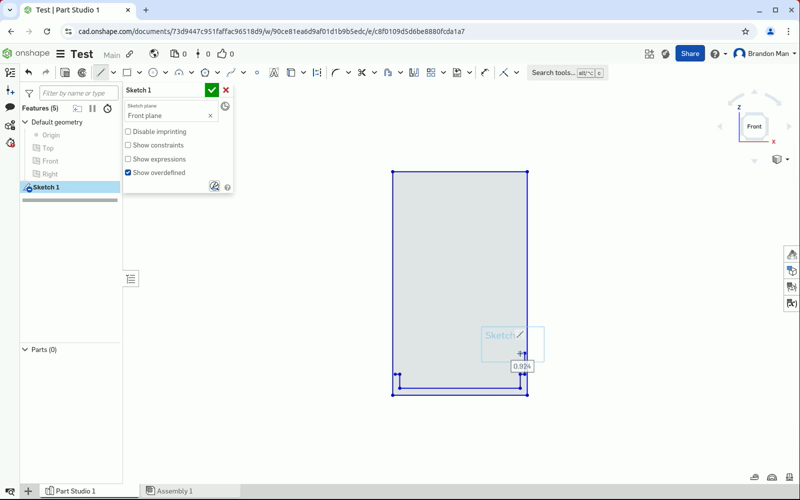
key_up(shift)
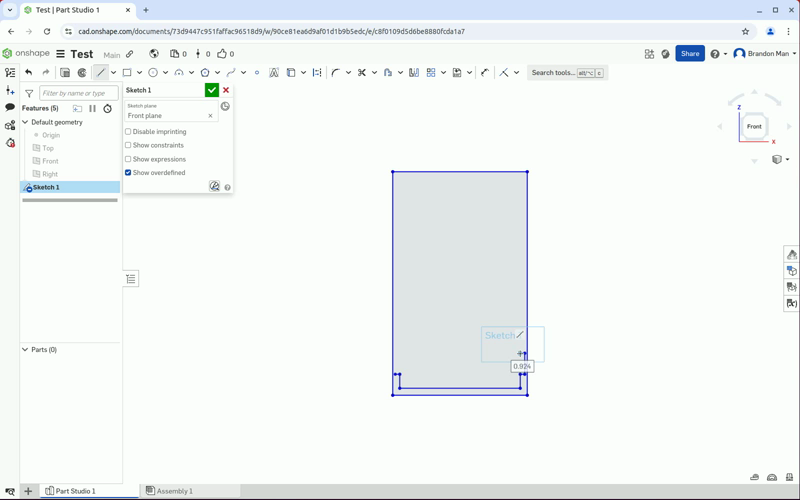
key_down(shift)
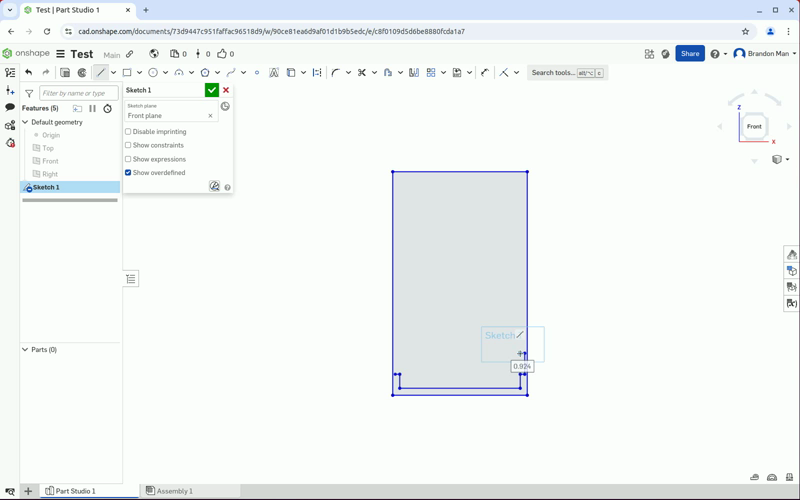
mouse_move(550, 353)
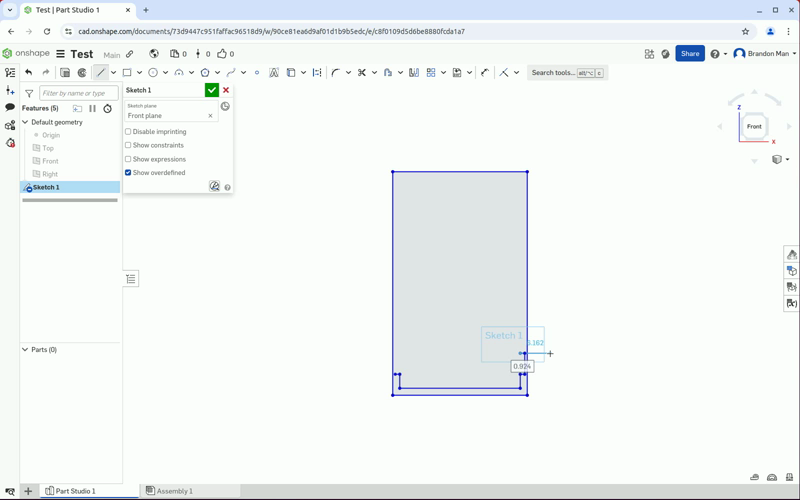
mouse_move(520, 339)
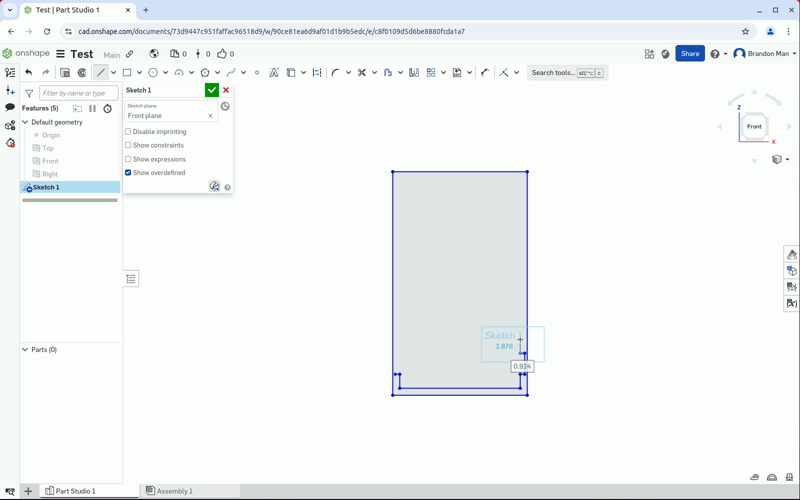
click(520, 339)
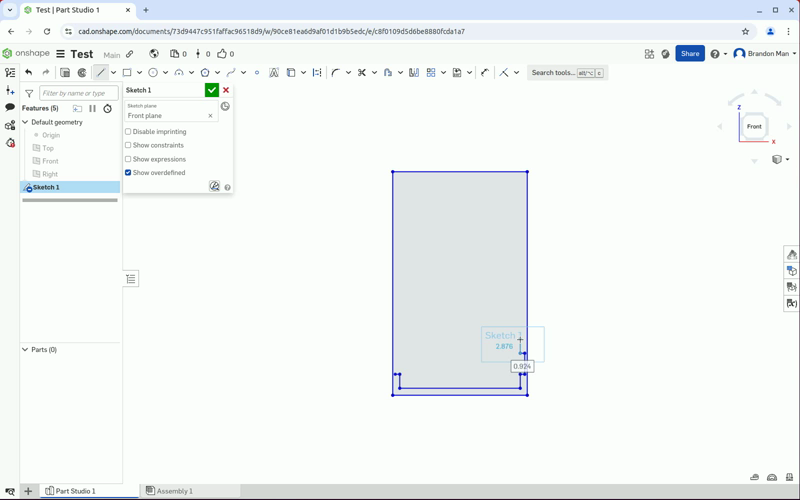
key_up(shift)
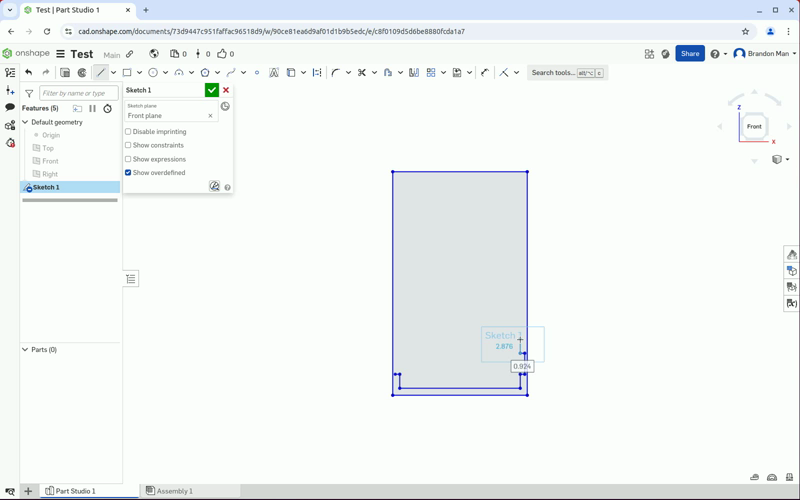
key_down(shift)
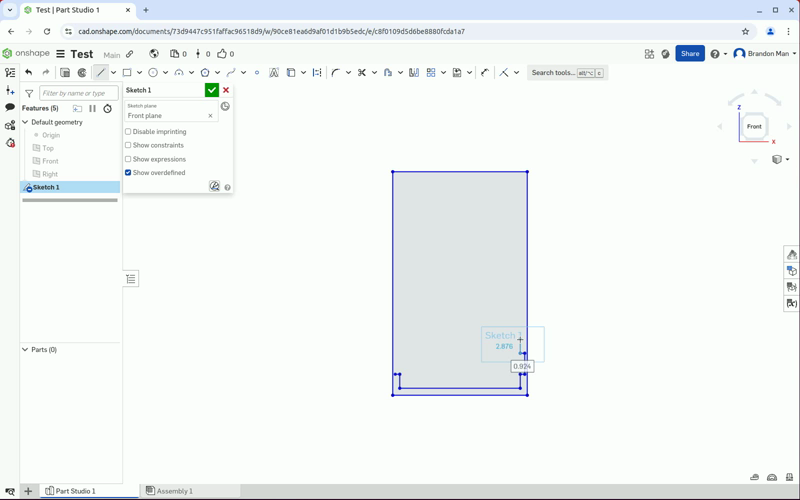
mouse_move(399, 339)
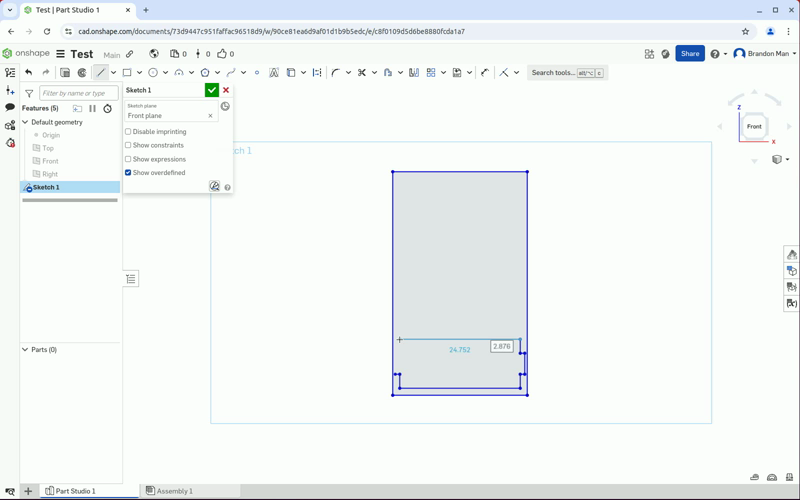
click(399, 339)
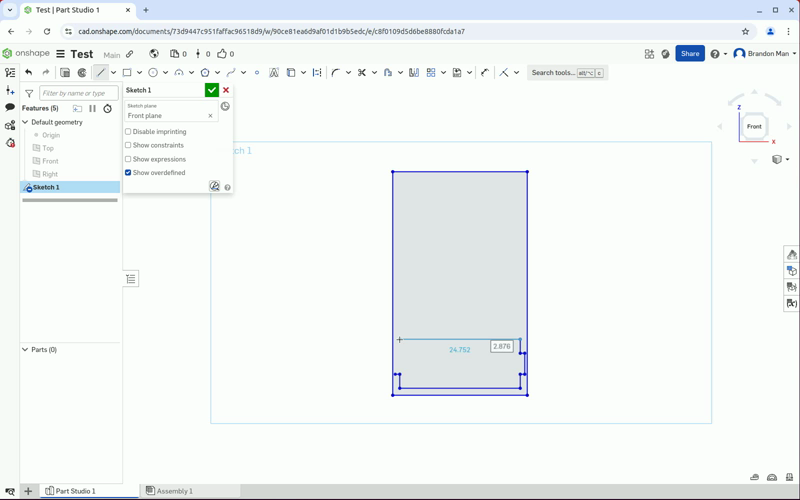
key_up(shift)
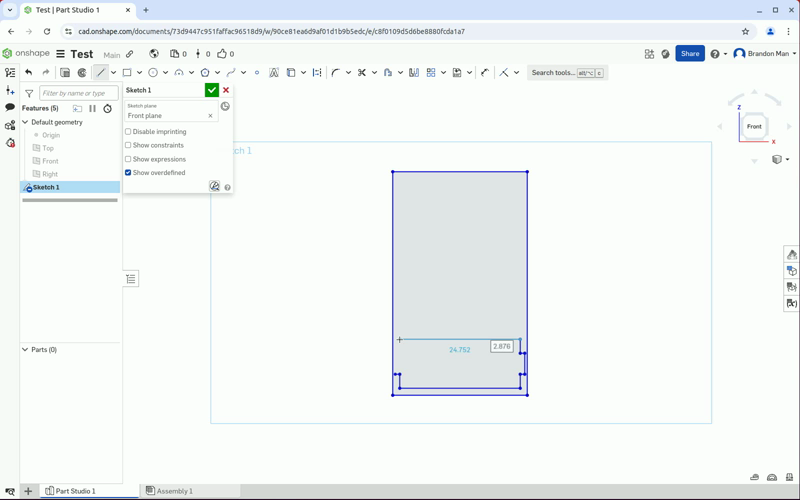
key_down(shift)
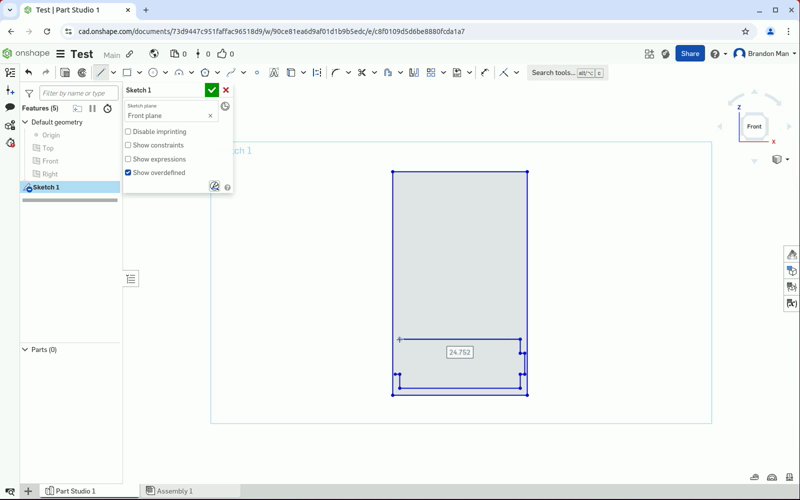
mouse_move(429, 339)
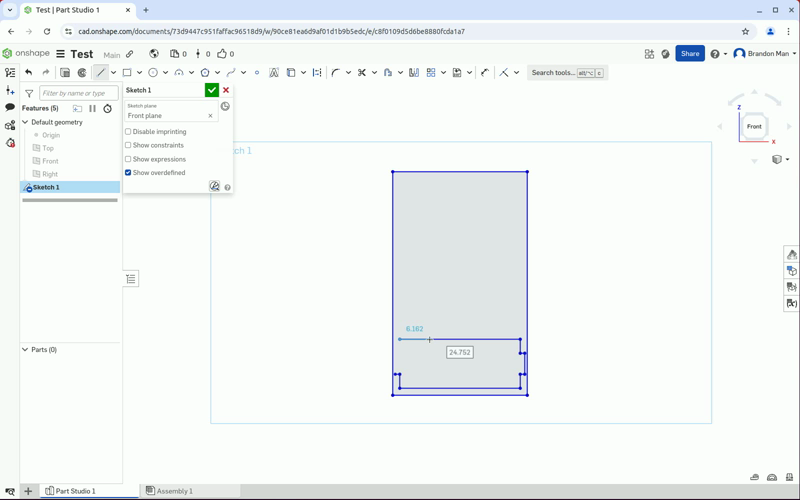
mouse_move(399, 353)
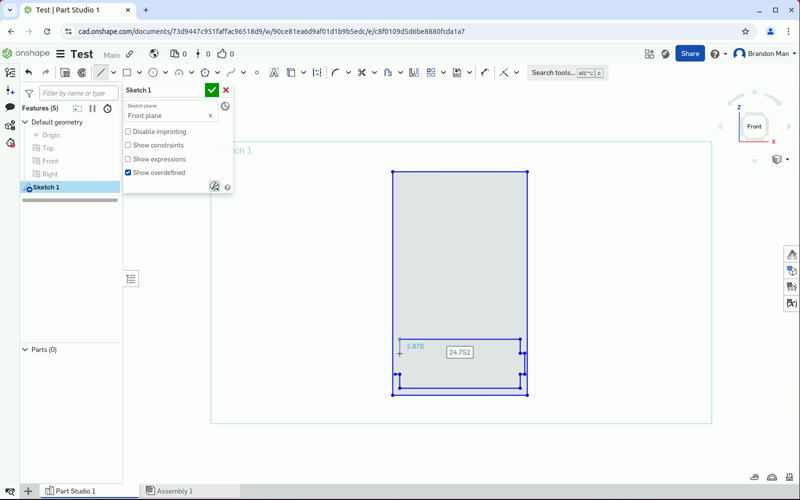
click(399, 353)
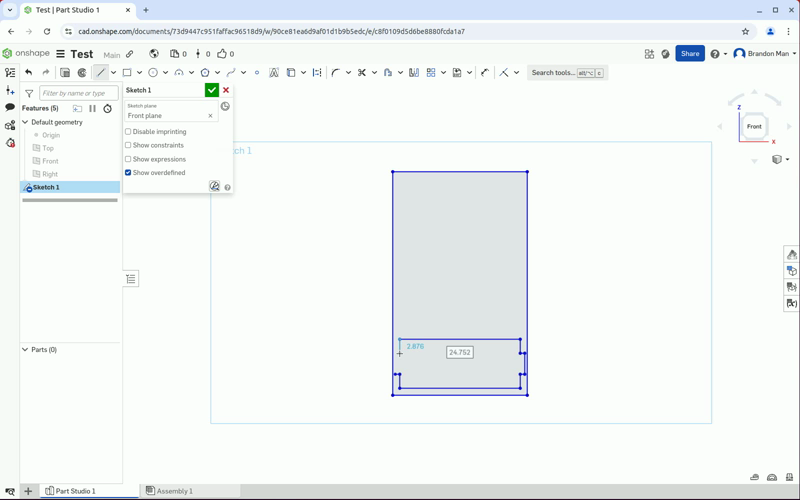
key_up(shift)
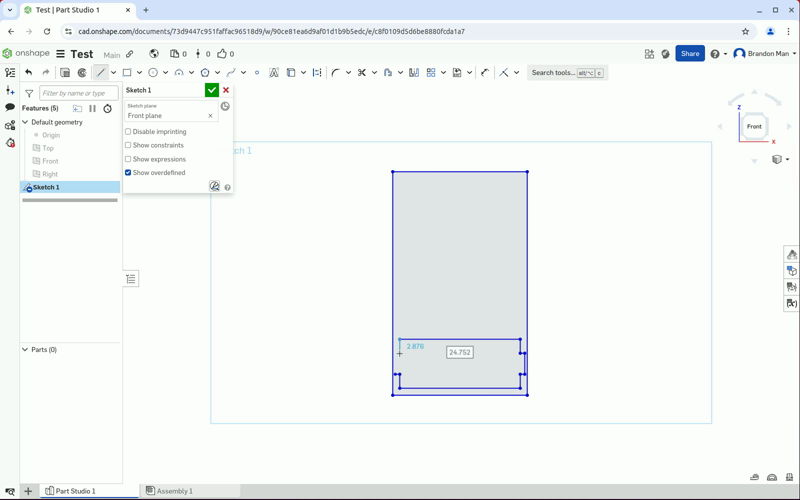
key_down(shift)
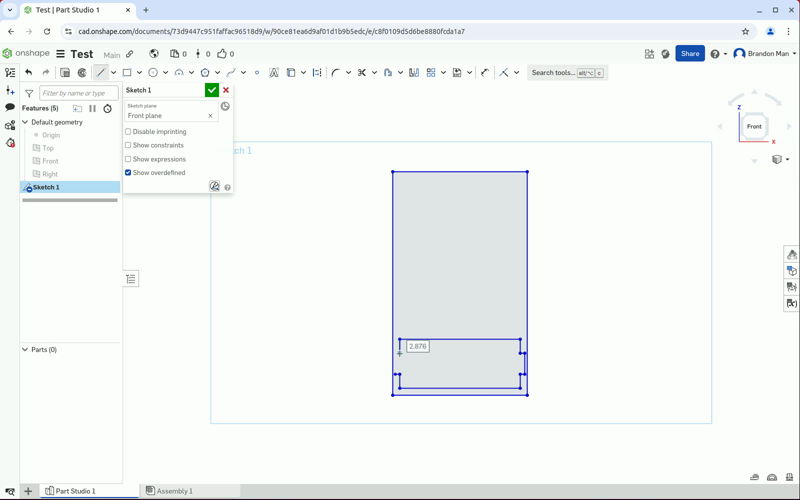
mouse_move(429, 353)
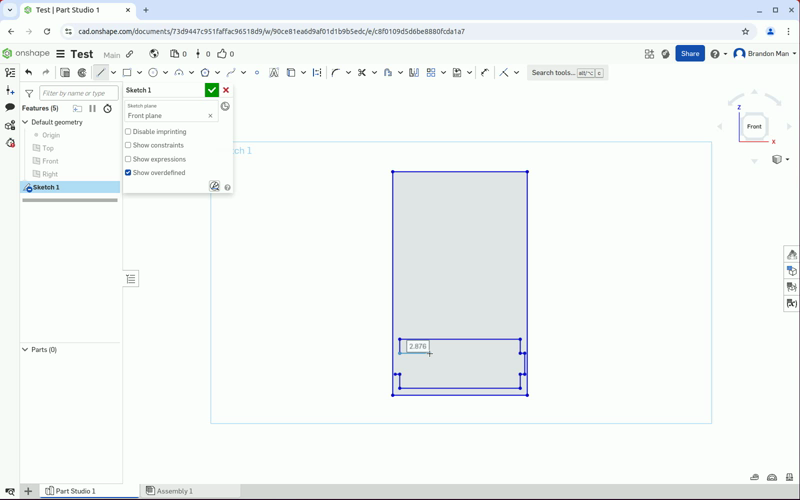
mouse_move(395, 353)
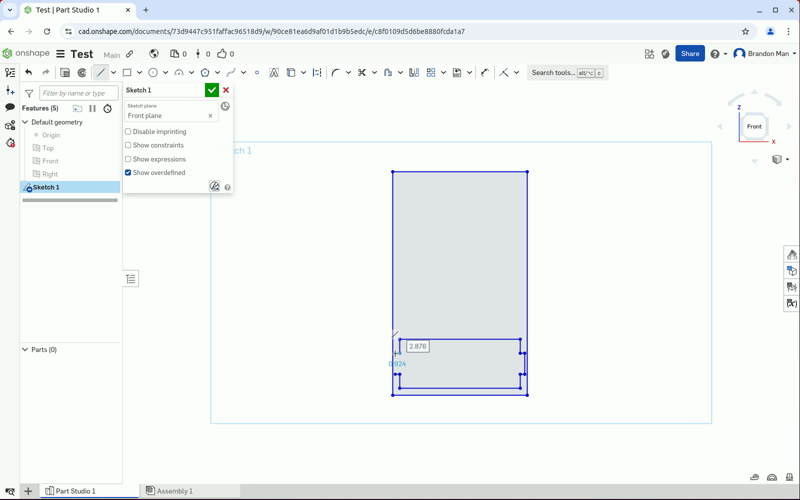
scroll(6)
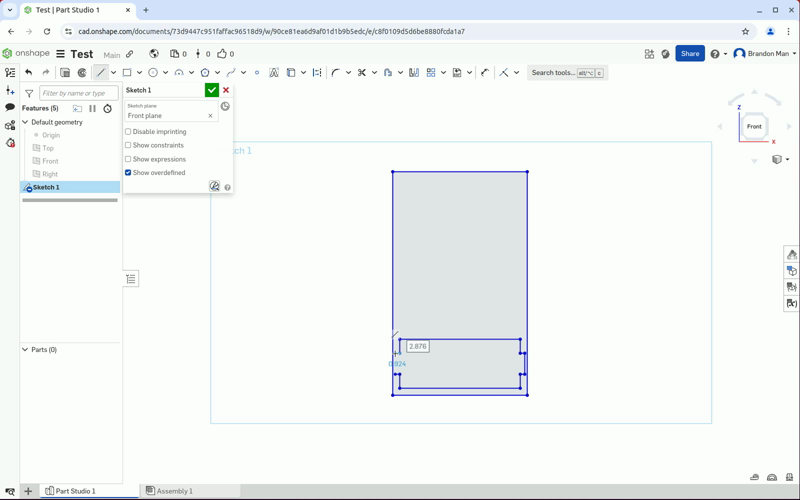
scroll(6)
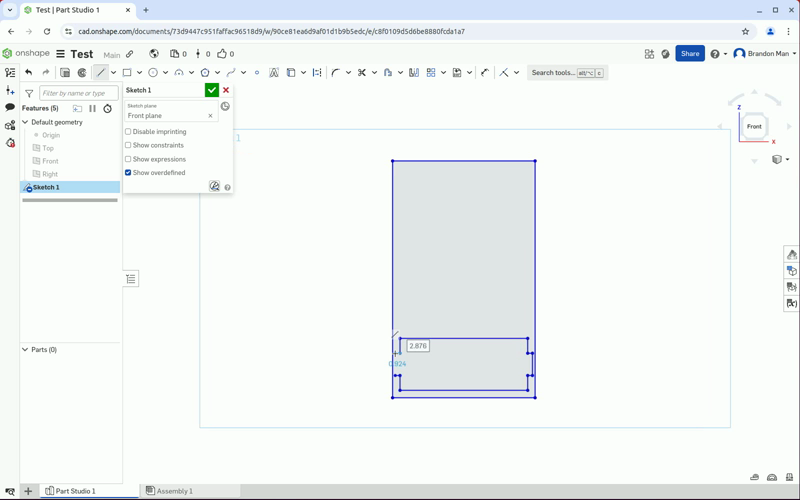
scroll(6)
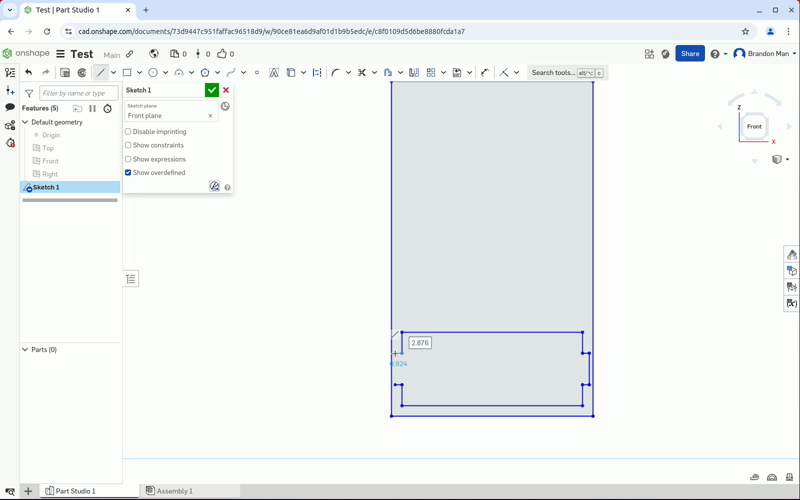
scroll(6)
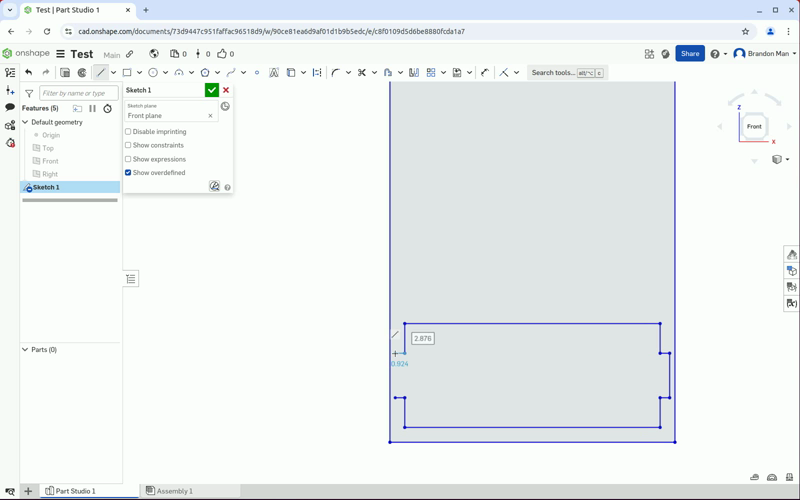
scroll(6)
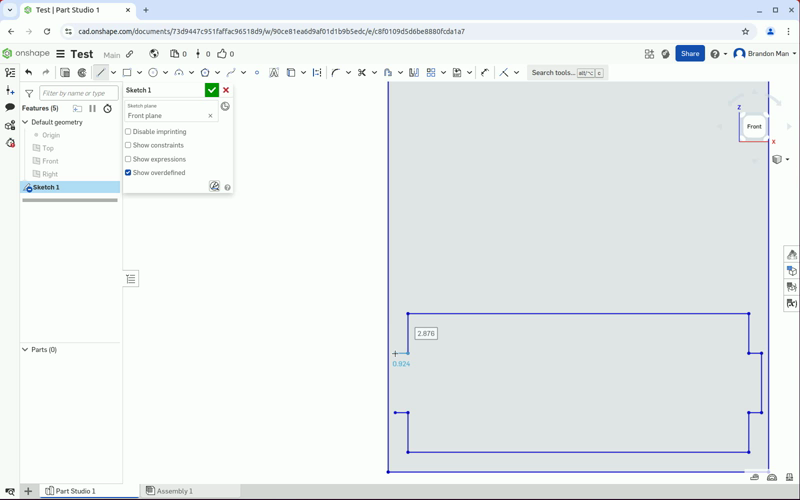
scroll(6)
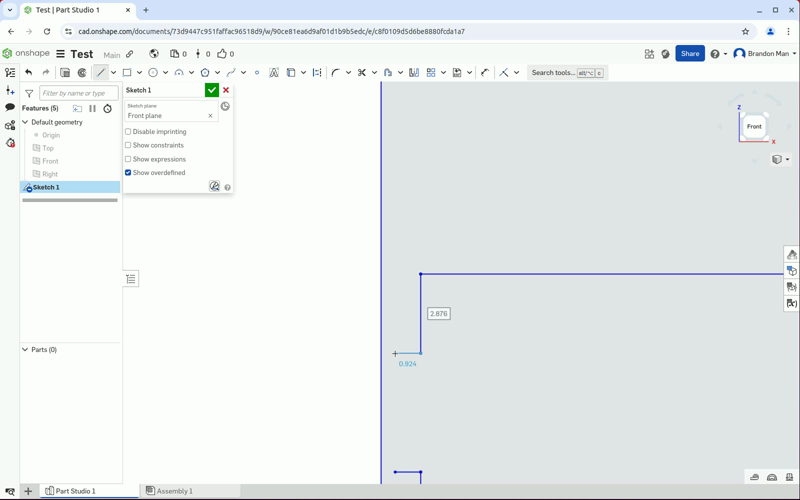
scroll(6)
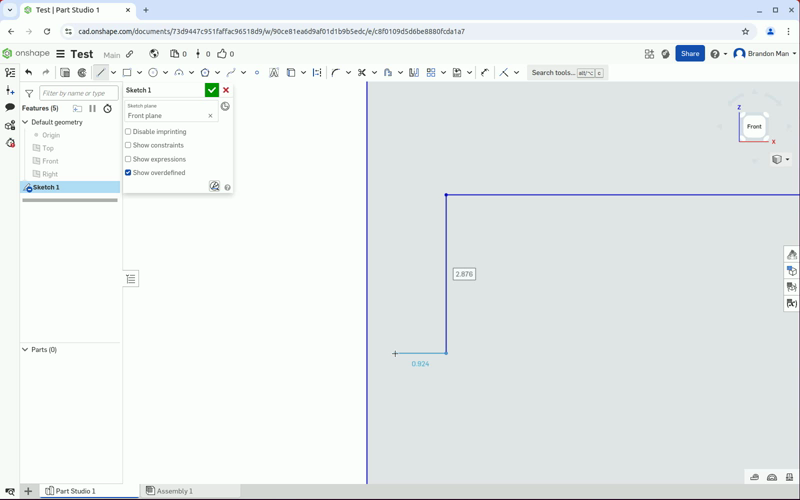
click(395, 353)
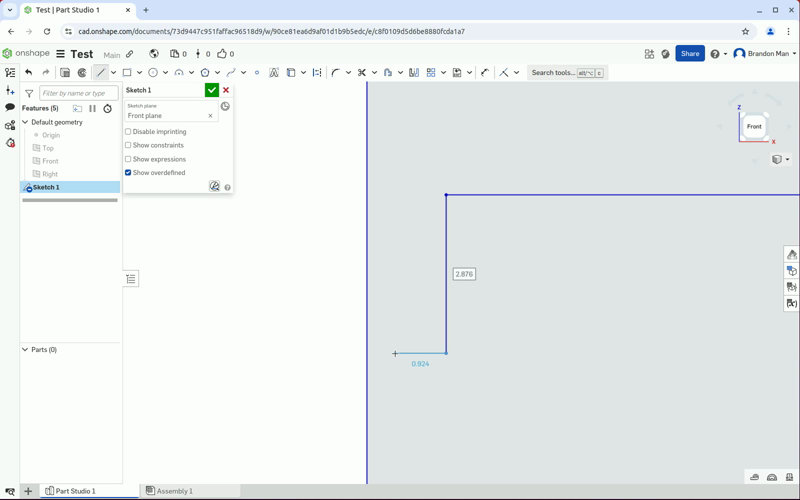
scroll(-6)
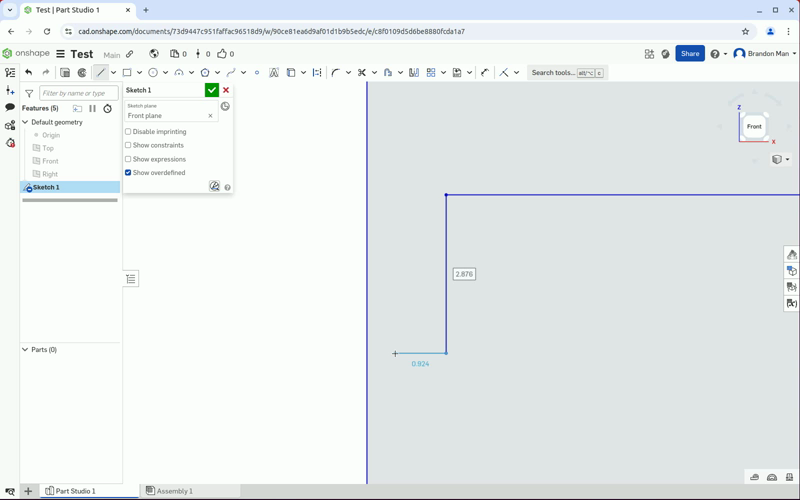
scroll(-6)
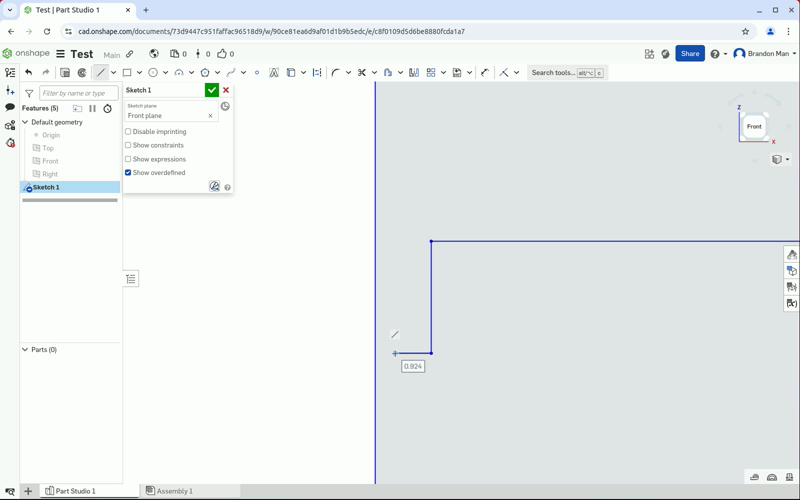
scroll(-6)
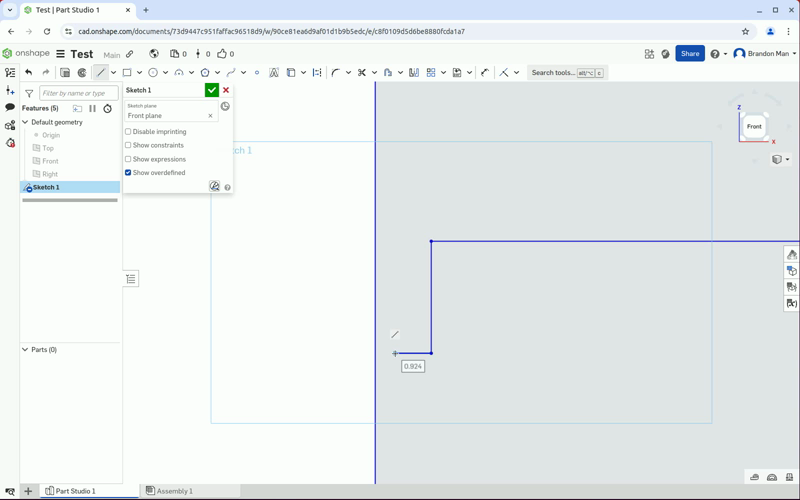
scroll(-6)
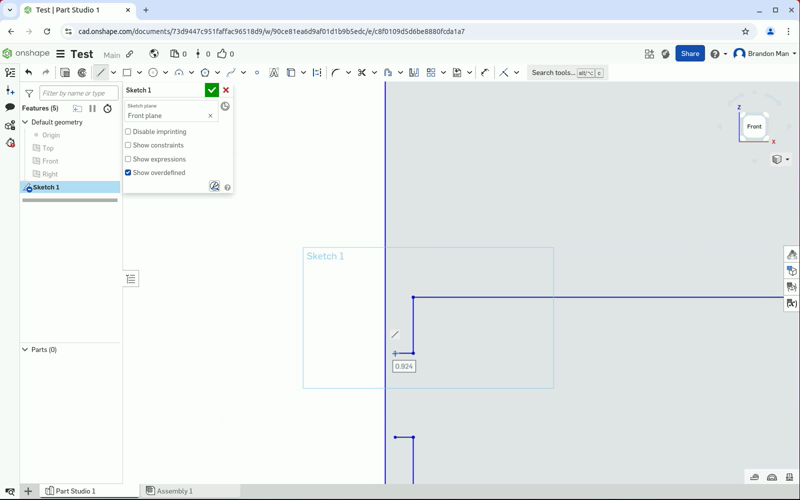
scroll(-6)
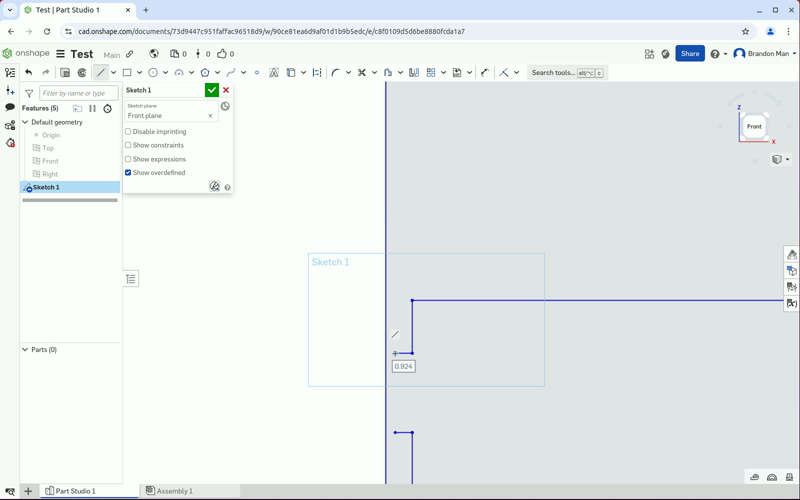
scroll(-6)
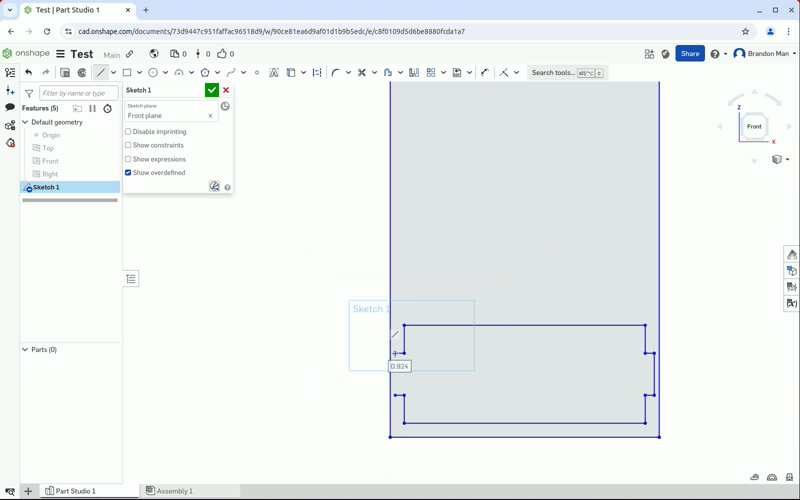
scroll(-6)
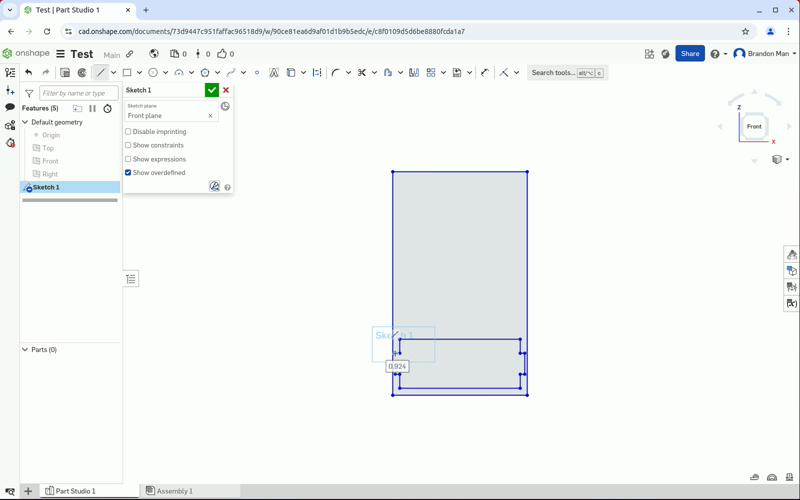
key_up(shift)
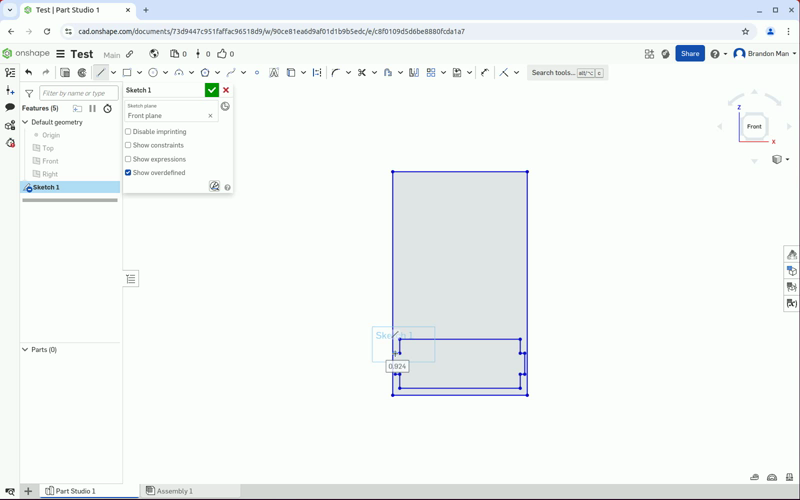
mouse_move(425, 353)
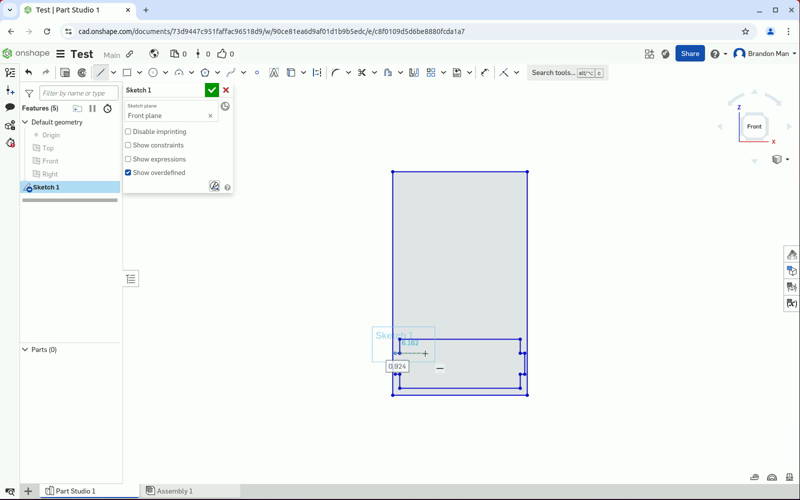
key_down(shift)
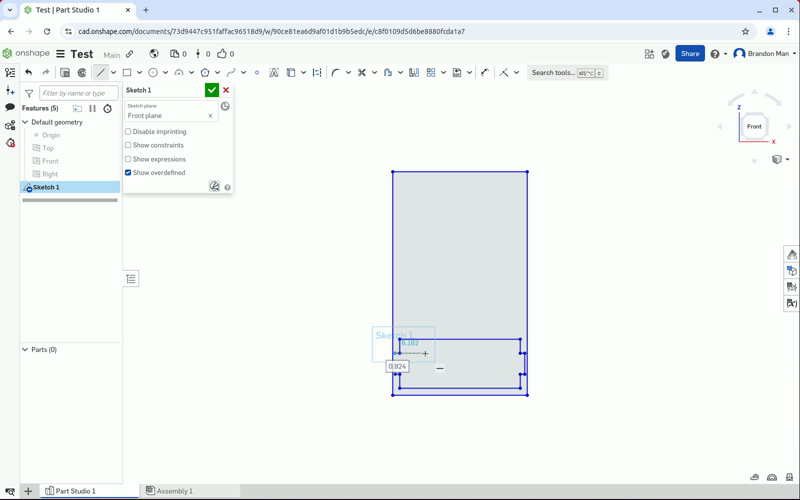
mouse_move(395, 374)
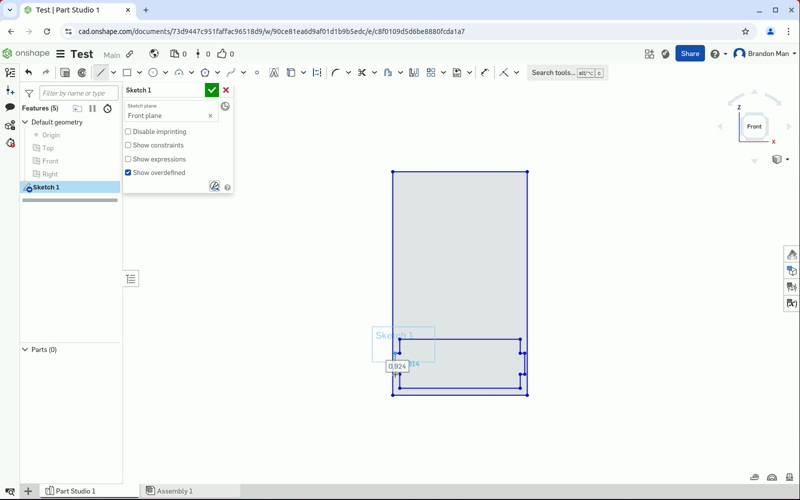
key_up(shift)
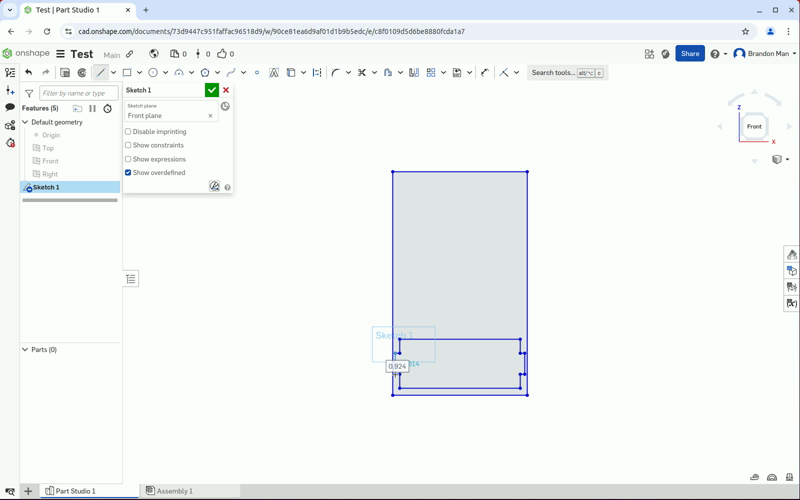
click(395, 374)
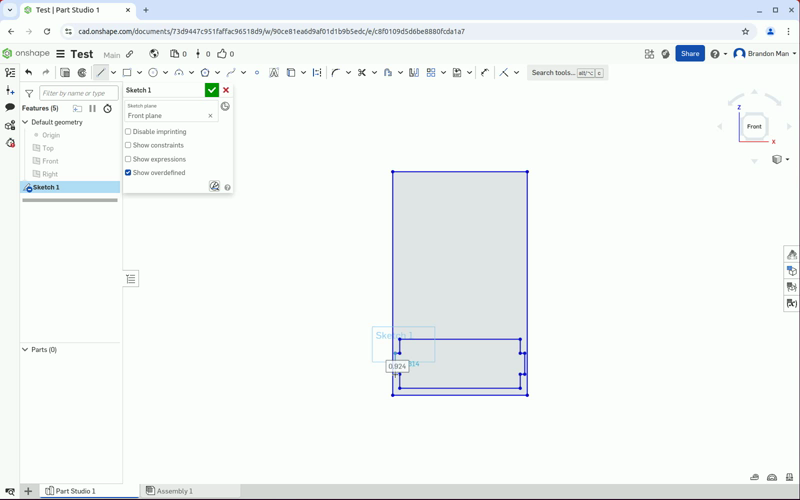
key(esc)
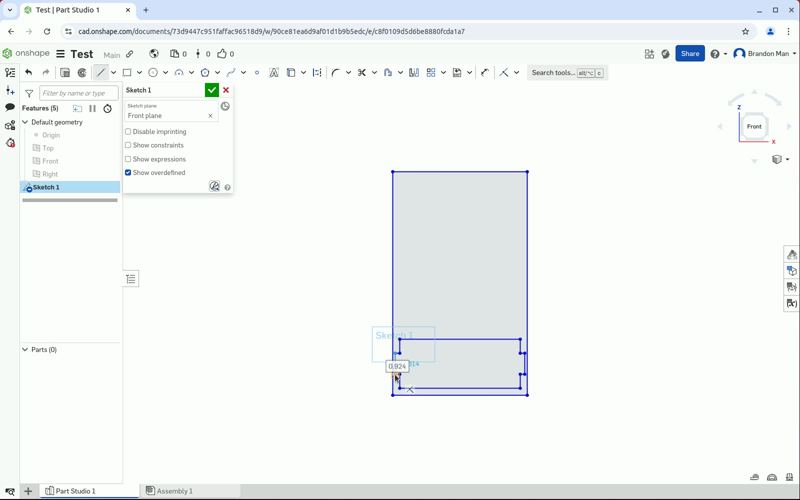
key(l)
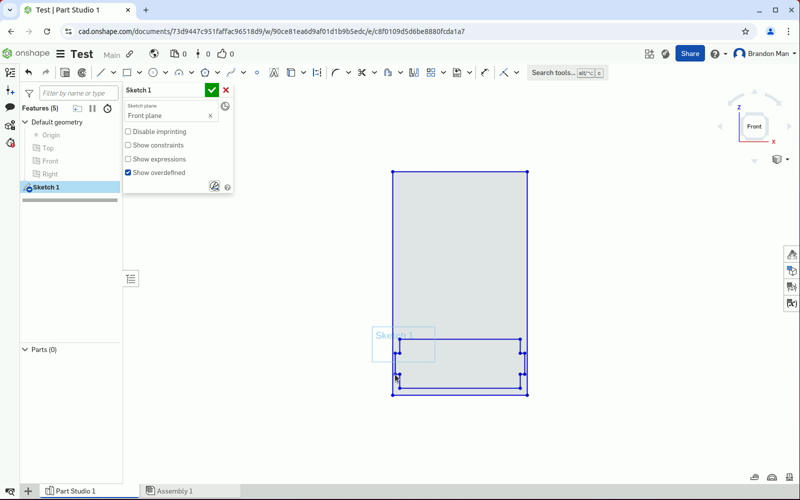
key_down(shift)
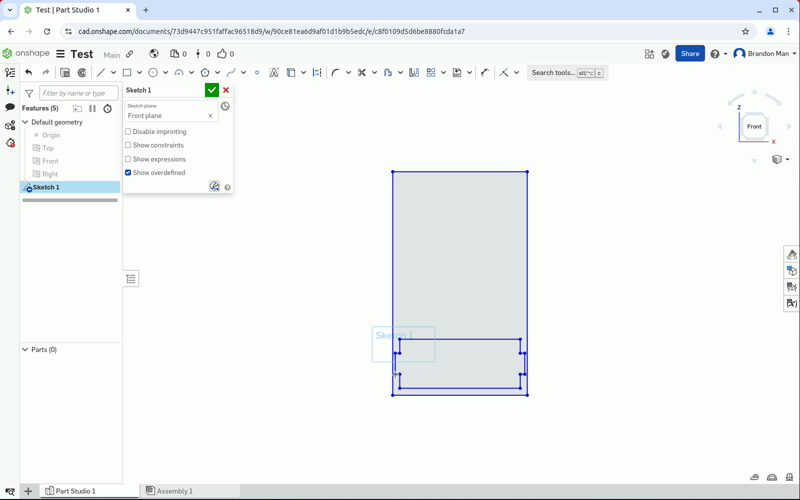
mouse_move(399, 331)
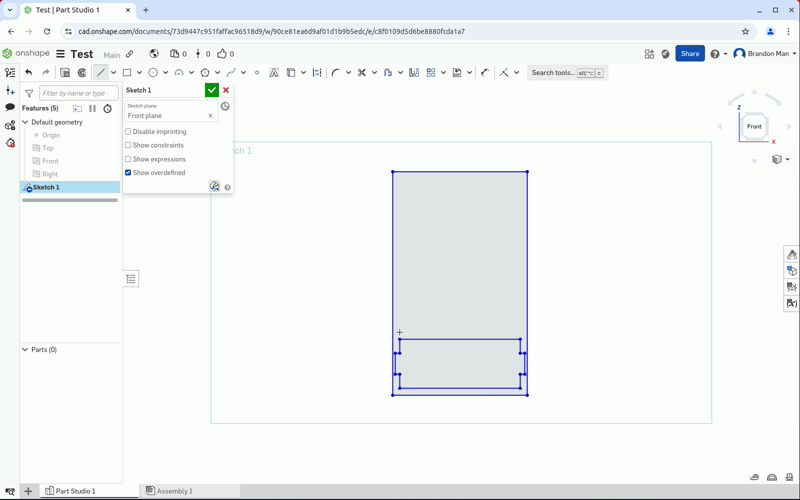
click(399, 331)
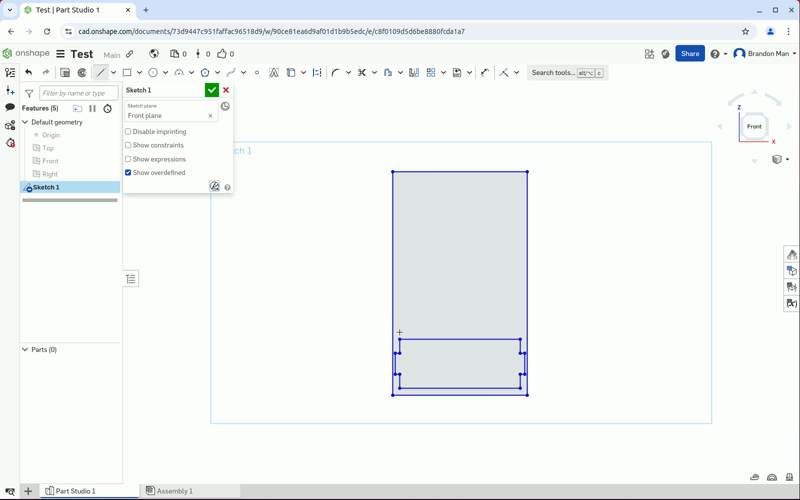
key_up(shift)
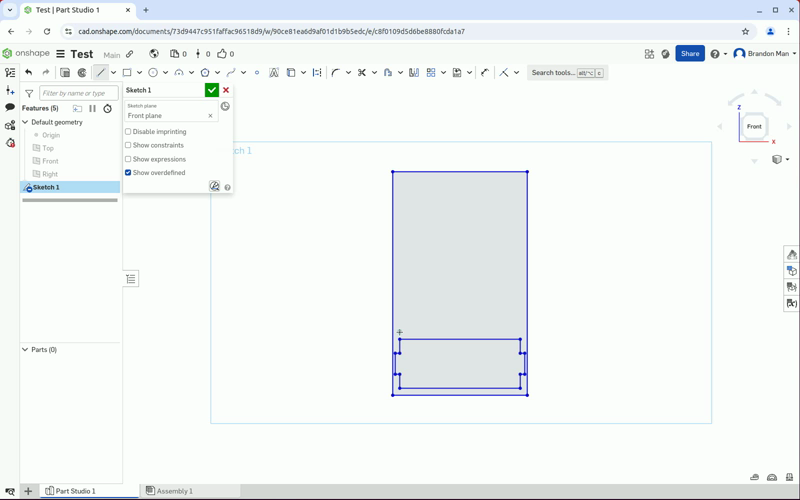
key_down(shift)
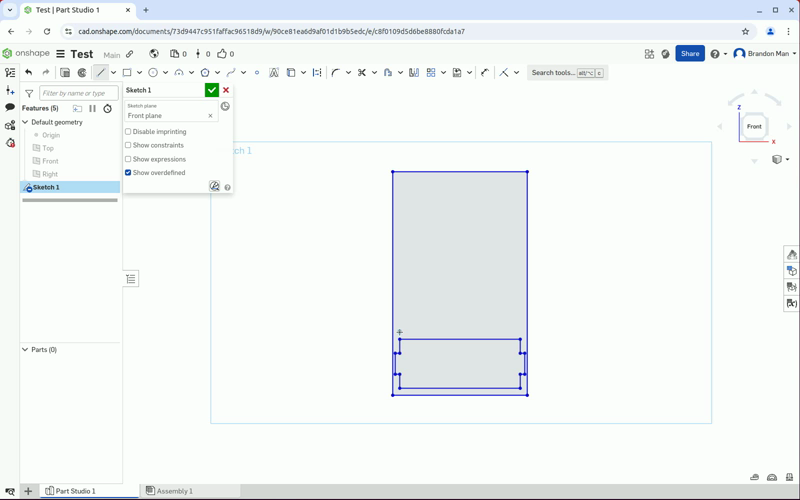
mouse_move(520, 331)
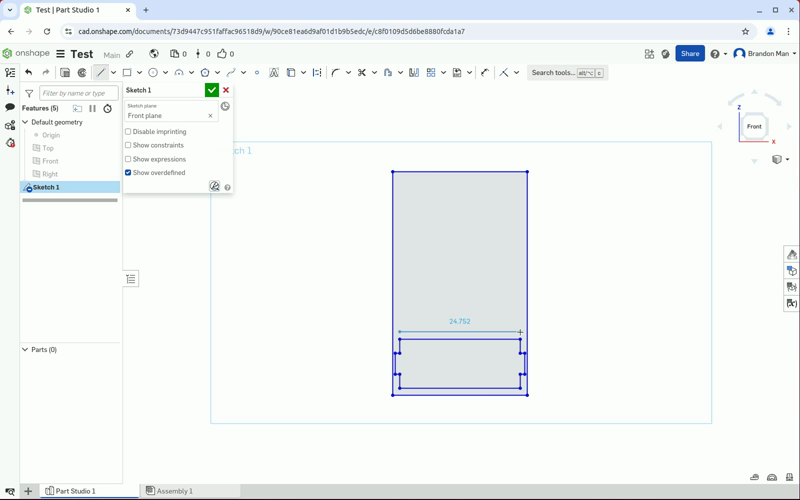
click(520, 331)
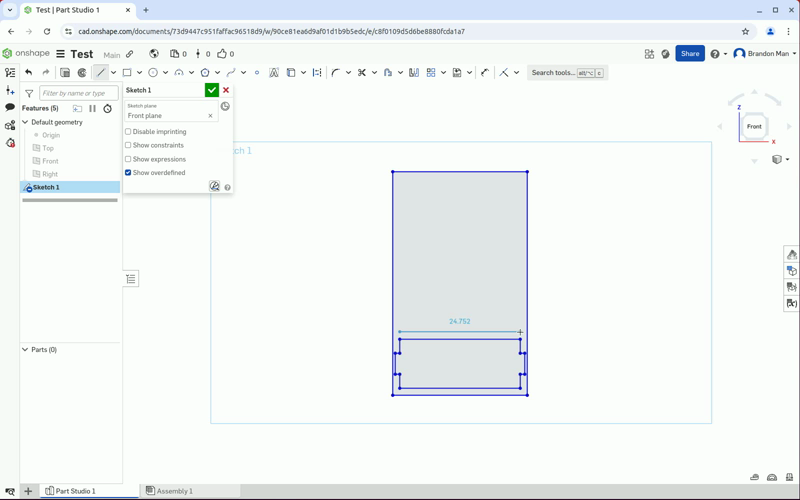
key_up(shift)
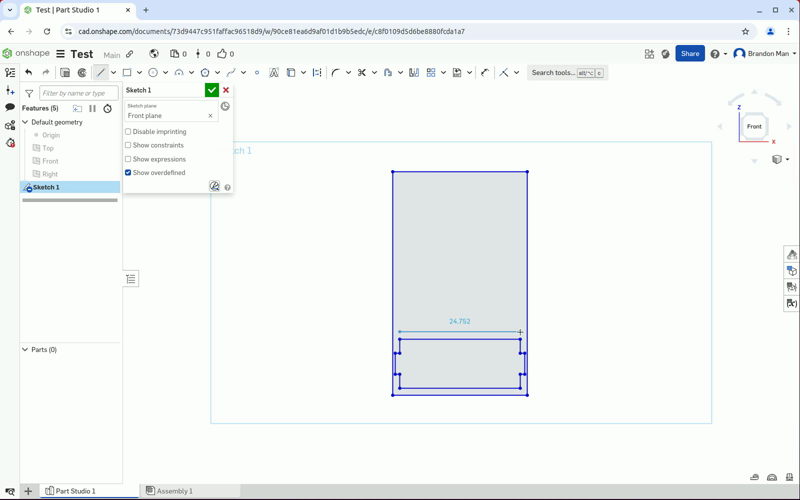
key_down(shift)
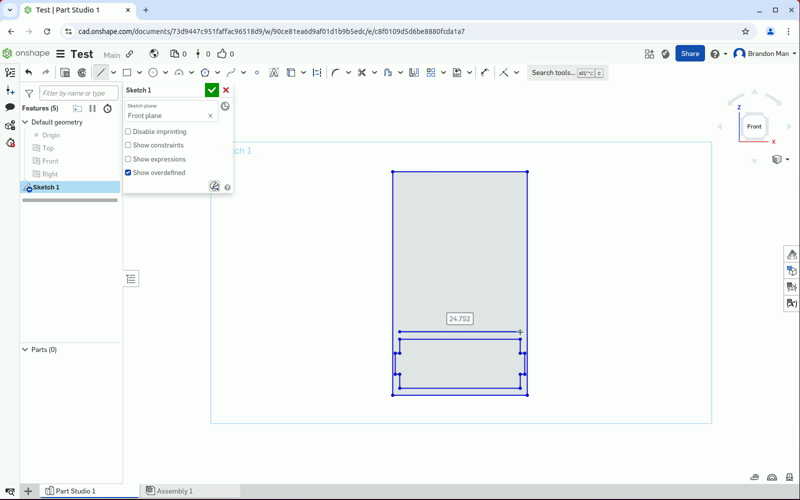
mouse_move(520, 176)
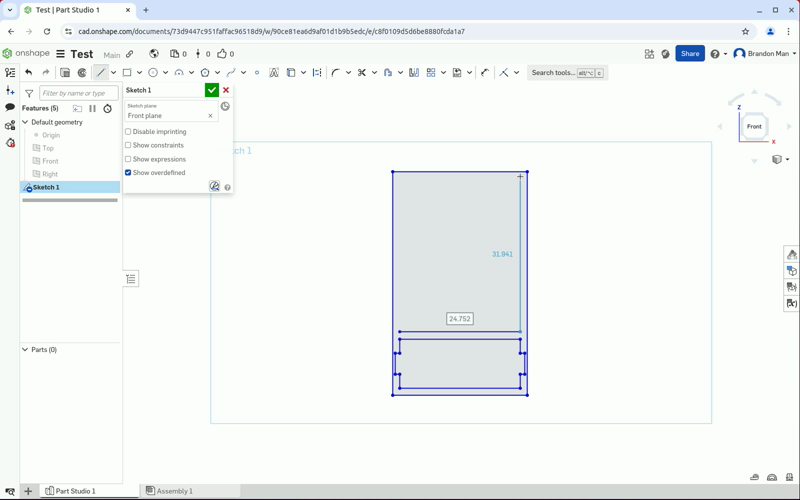
click(520, 176)
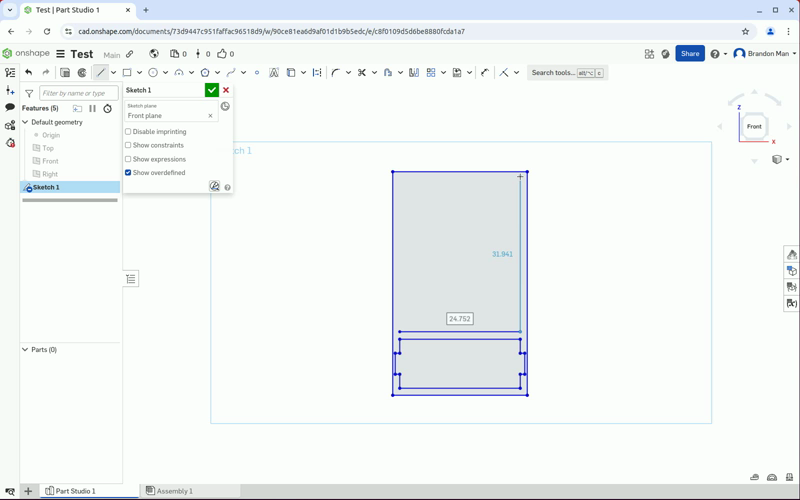
key_up(shift)
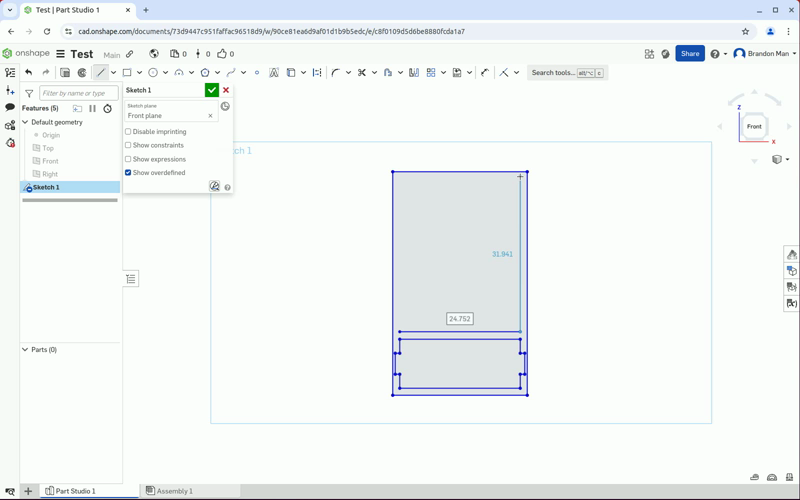
key_down(shift)
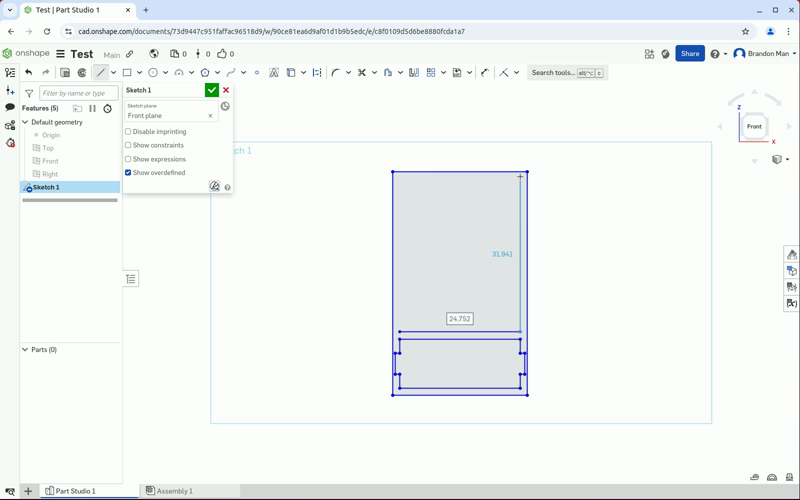
mouse_move(399, 176)
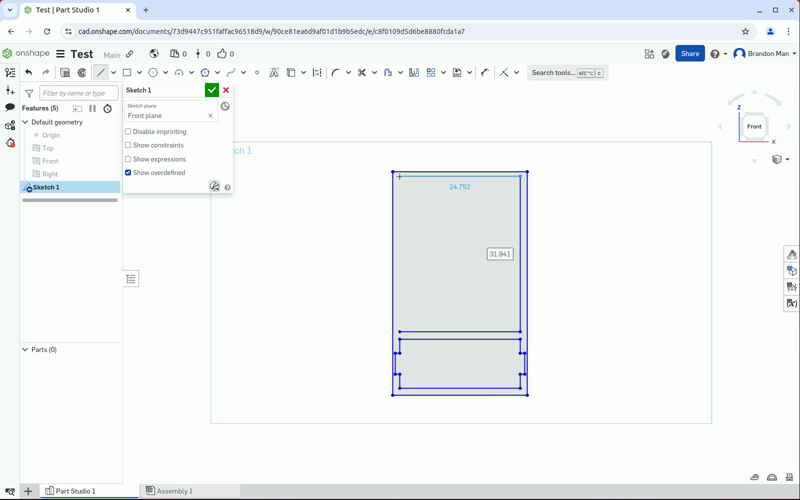
click(399, 176)
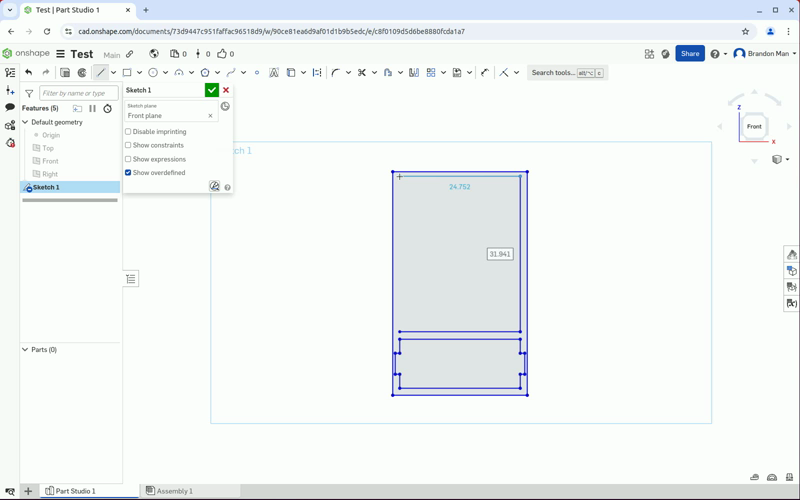
key_up(shift)
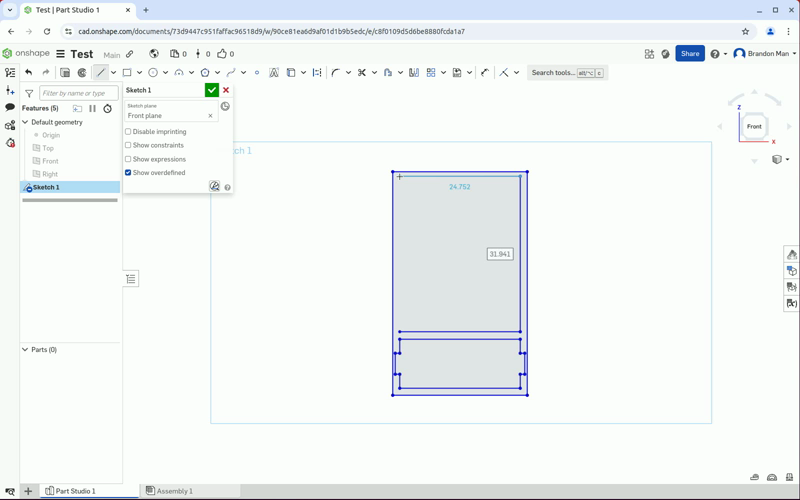
key_down(shift)
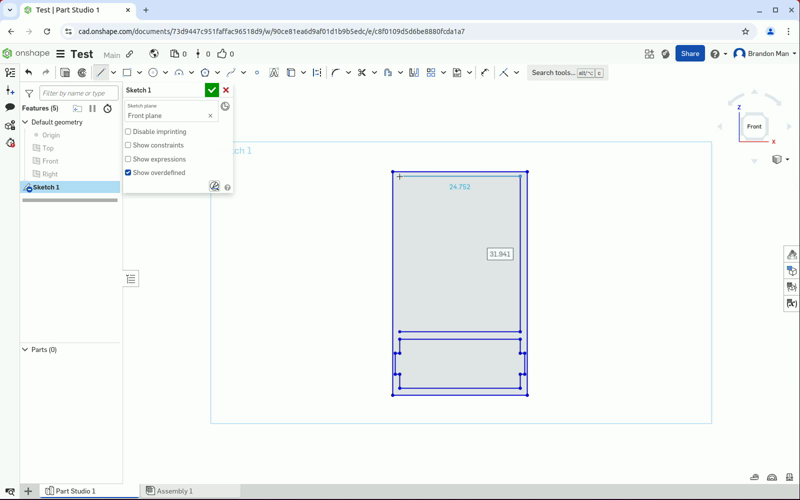
mouse_move(399, 331)
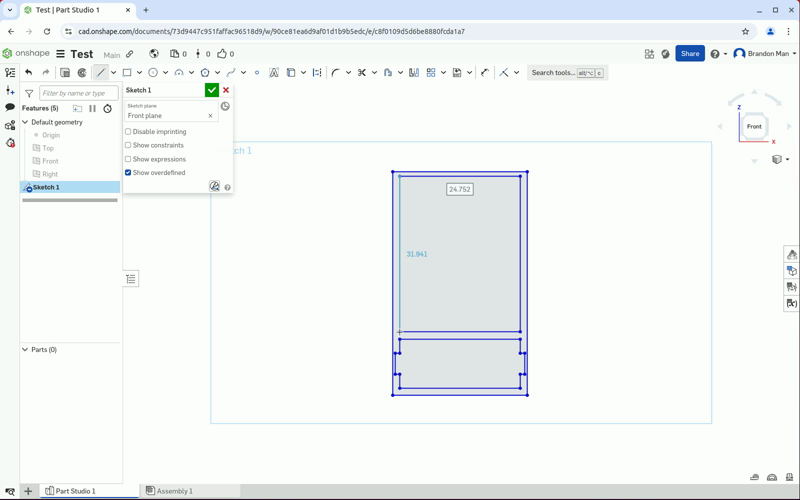
key_up(shift)
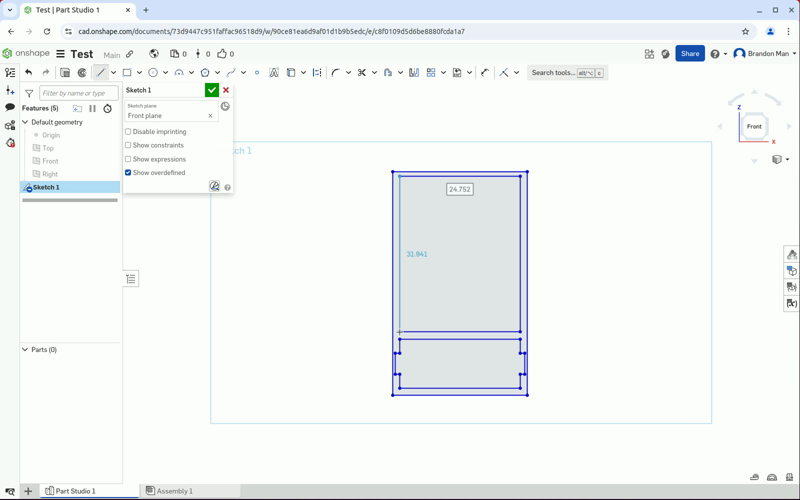
click(399, 331)
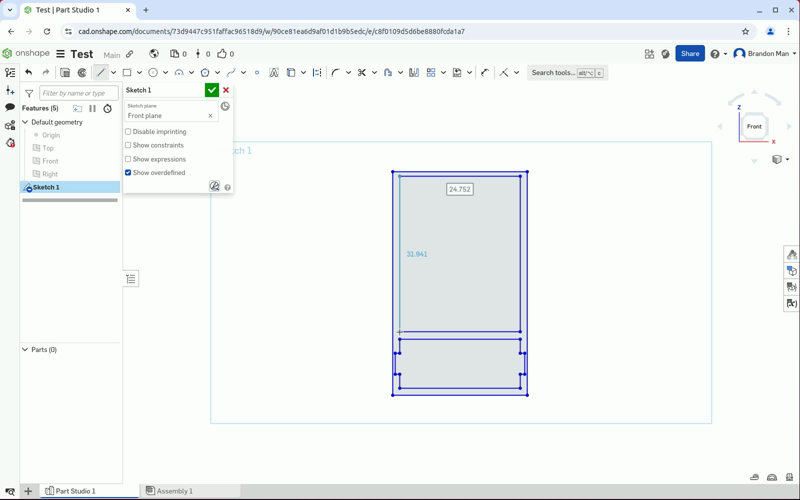
key(esc)
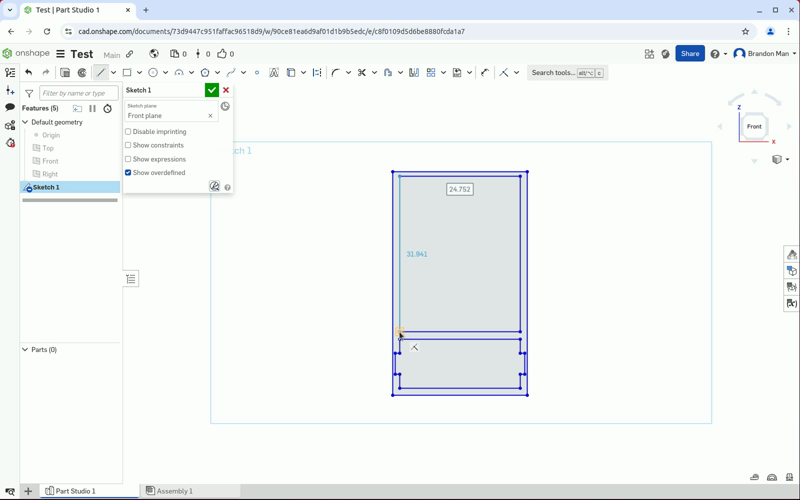
mouse_move(457, 335)
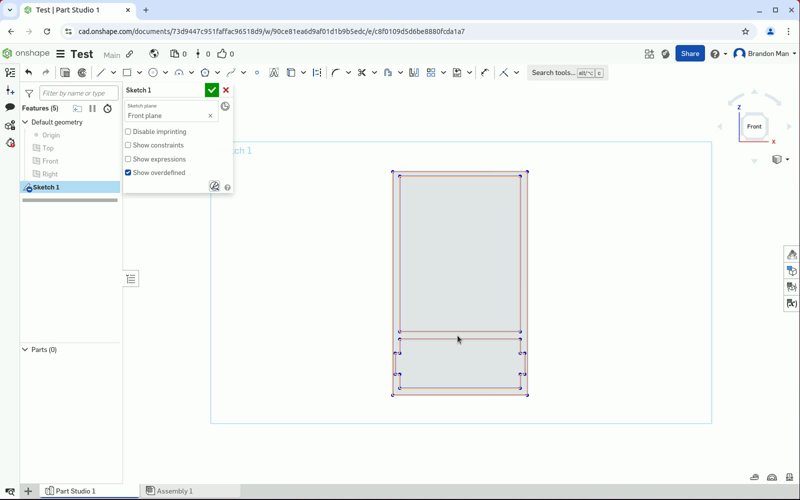
click(457, 335)
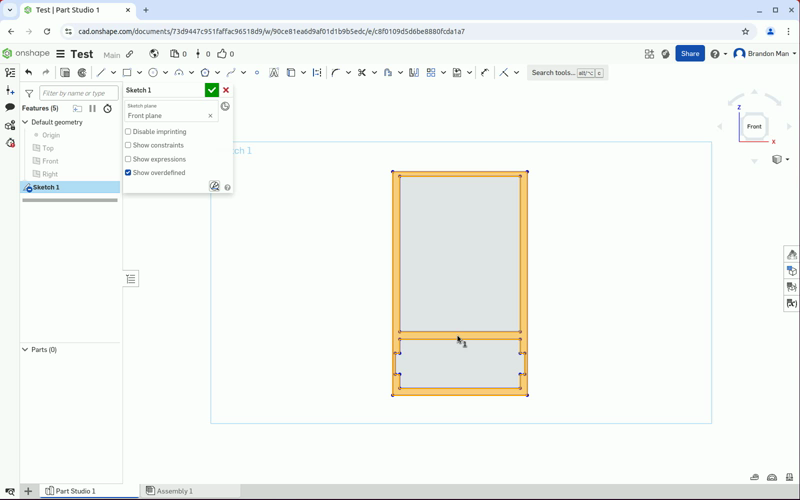
mouse_move(73, 352)
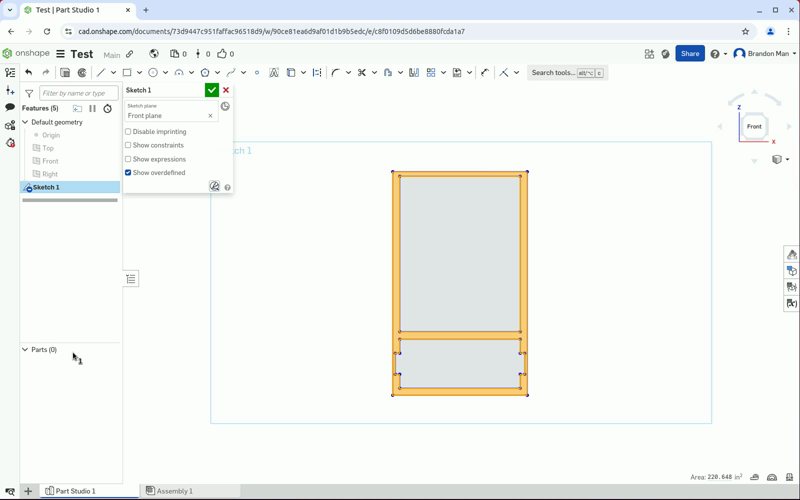
key(shift+y)
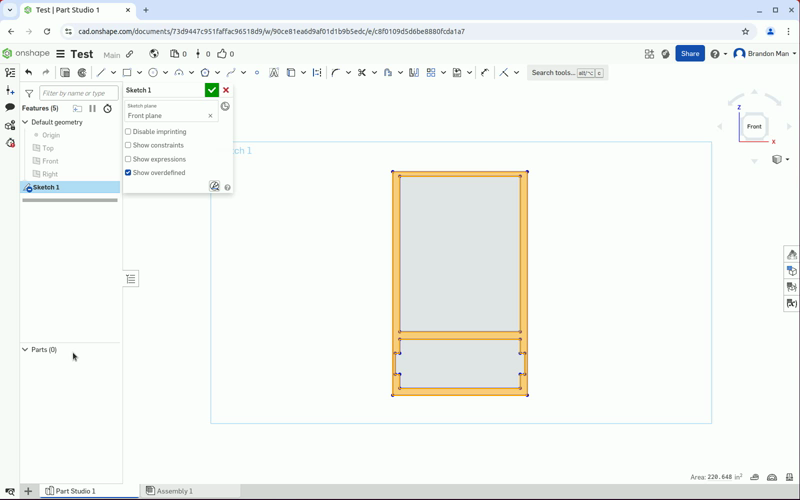
key(shift+e)
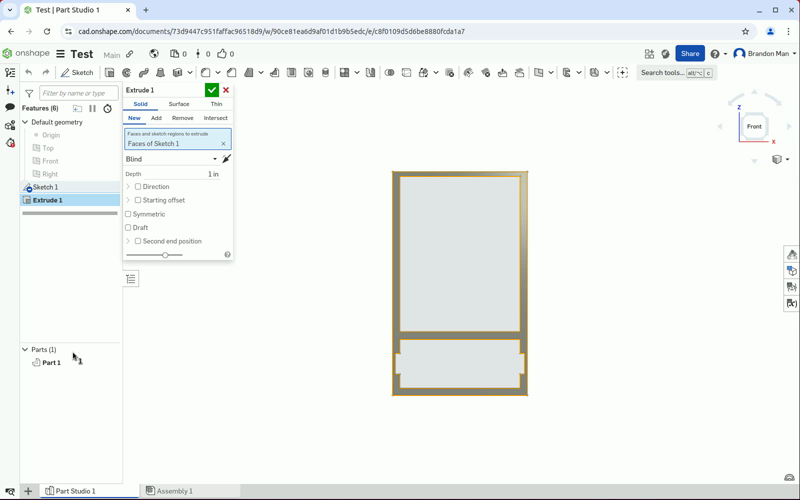
mouse_move(143, 106)
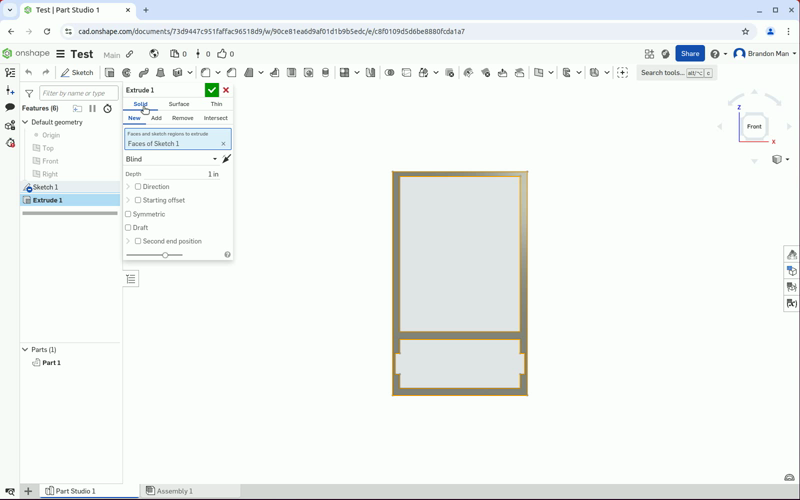
click(143, 106)
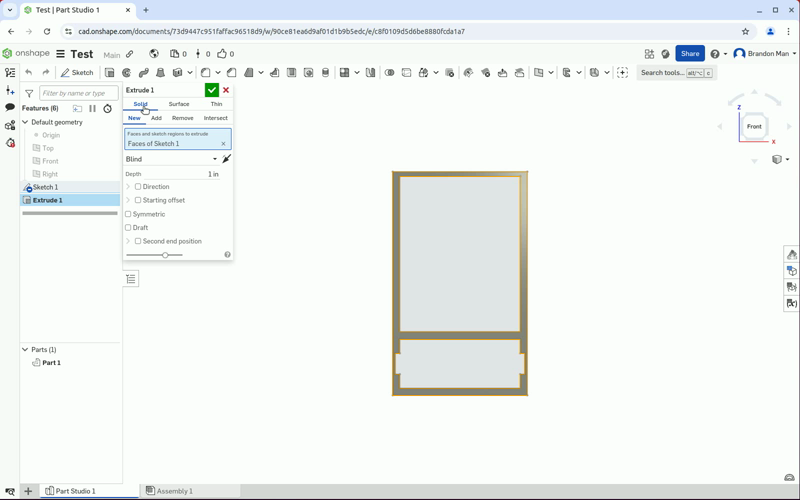
mouse_move(137, 120)
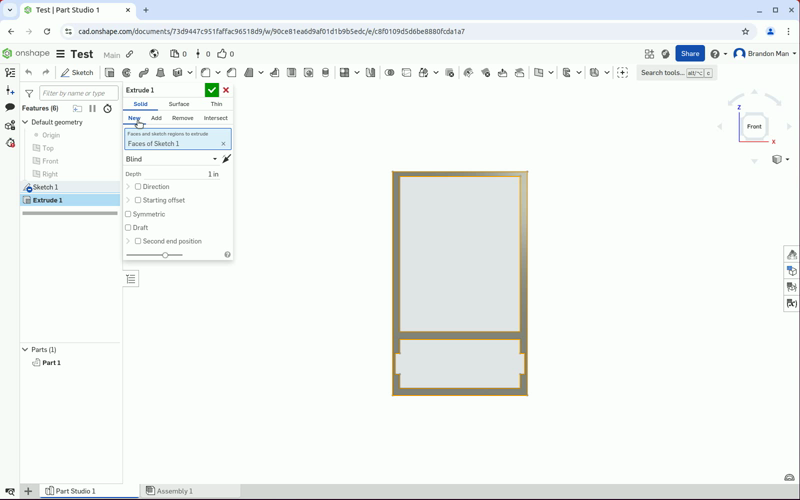
click(137, 120)
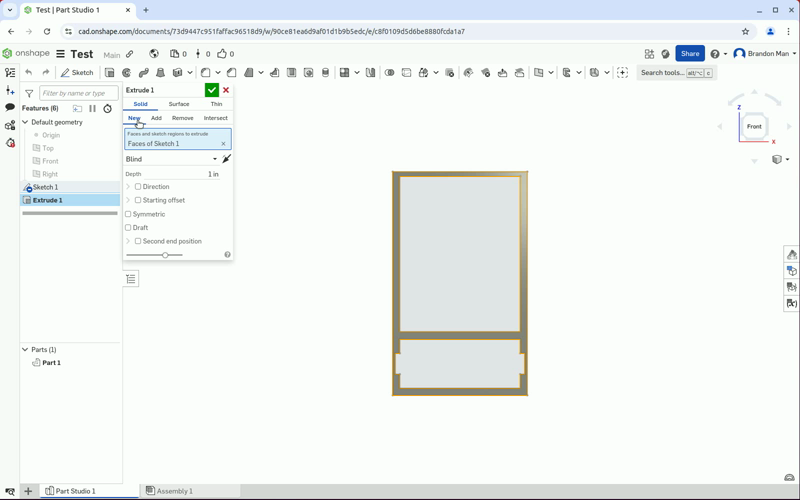
key(tab, 4)
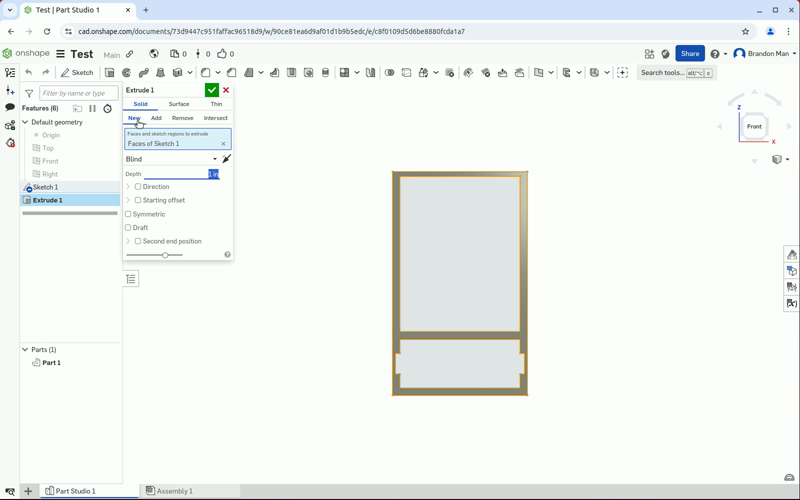
text(11.795)
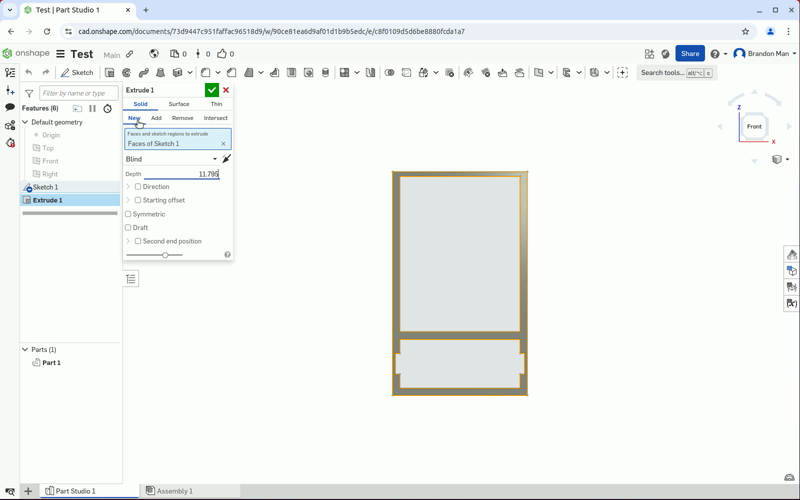
key(enter)
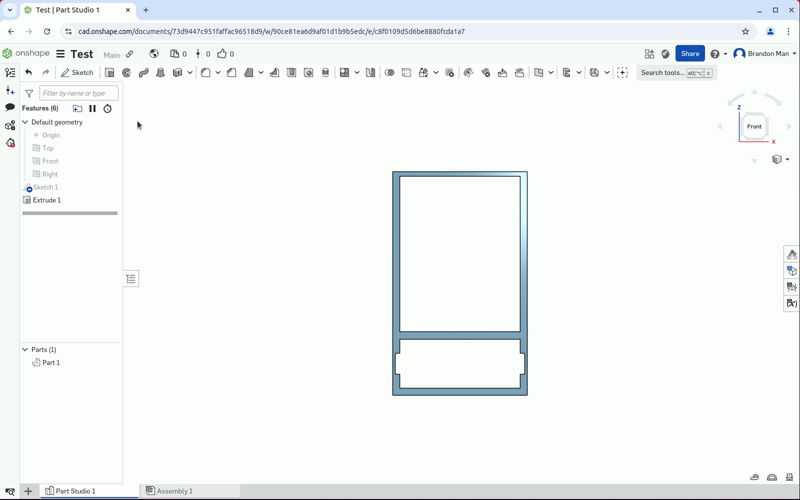
key(shift+h)
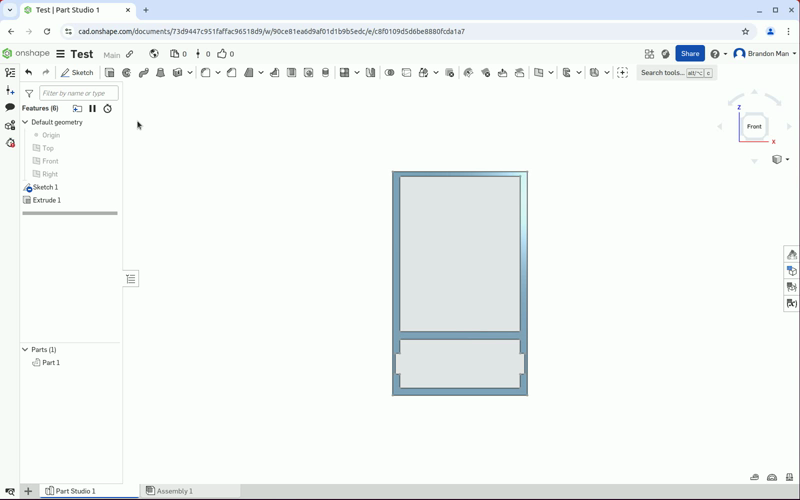
key(shift+h)
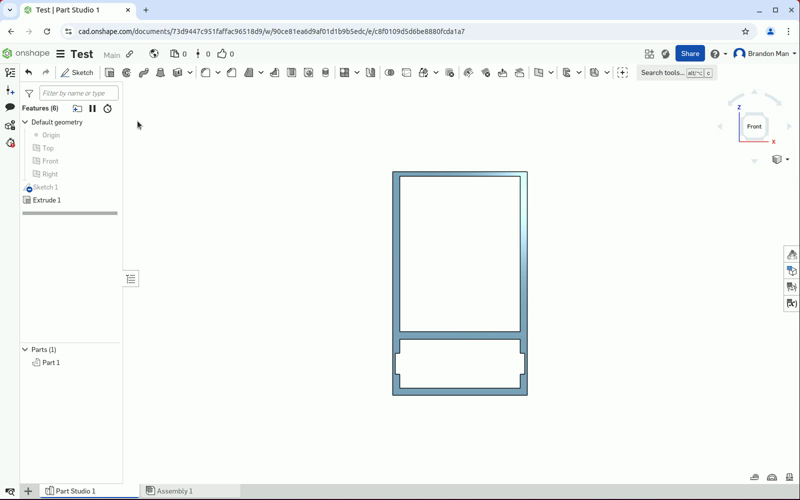
mouse_move(73, 189)
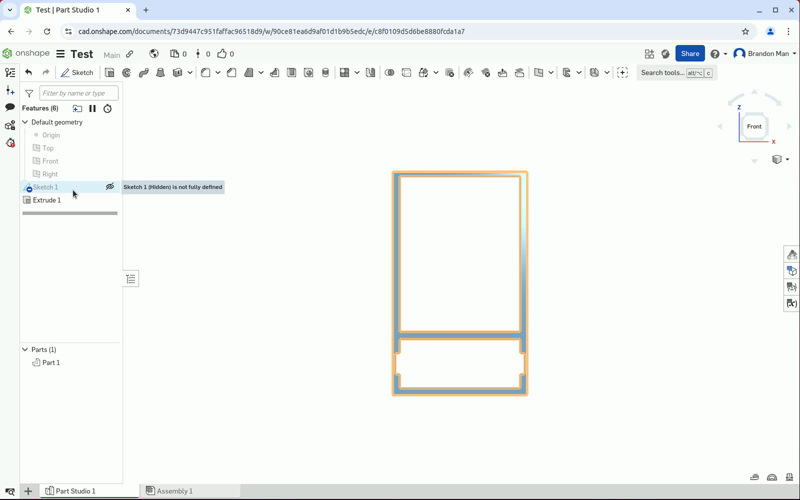
click(73, 189)
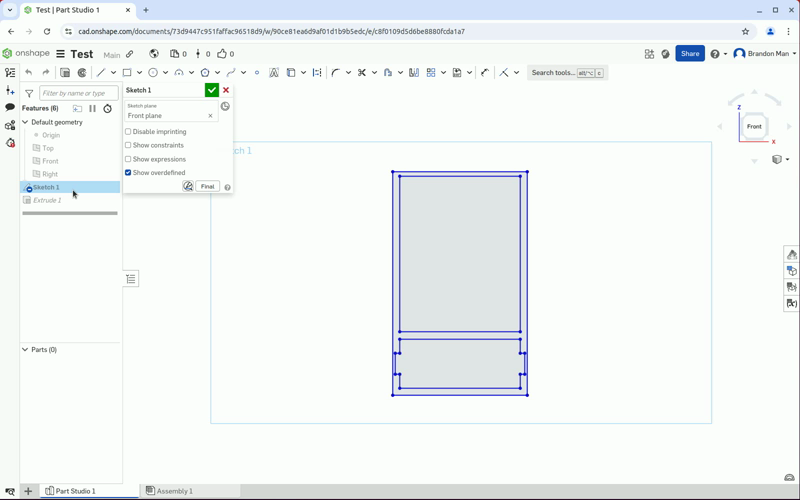
mouse_move(229, 92)
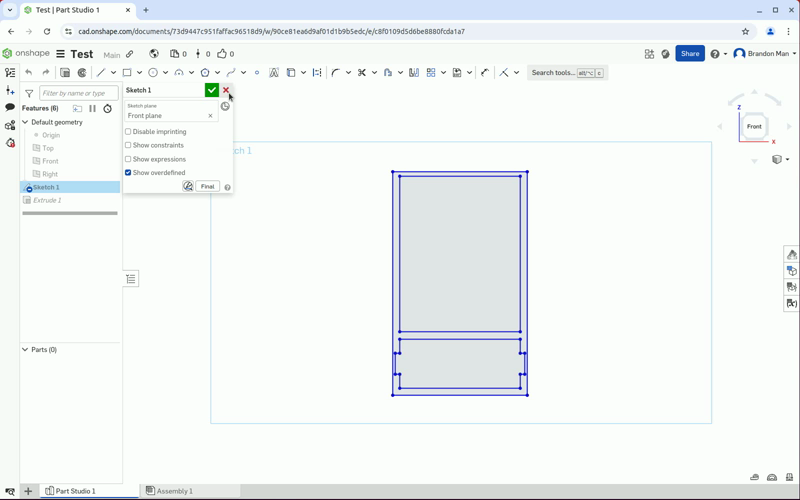
click(229, 92)
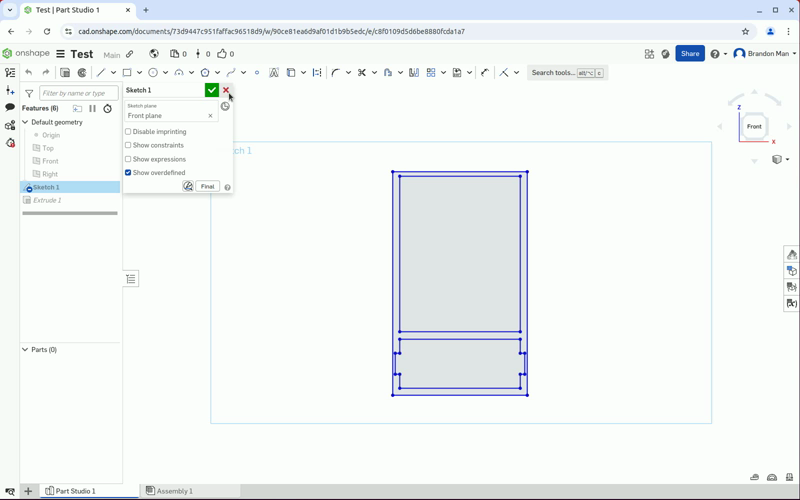
key(shift+s)
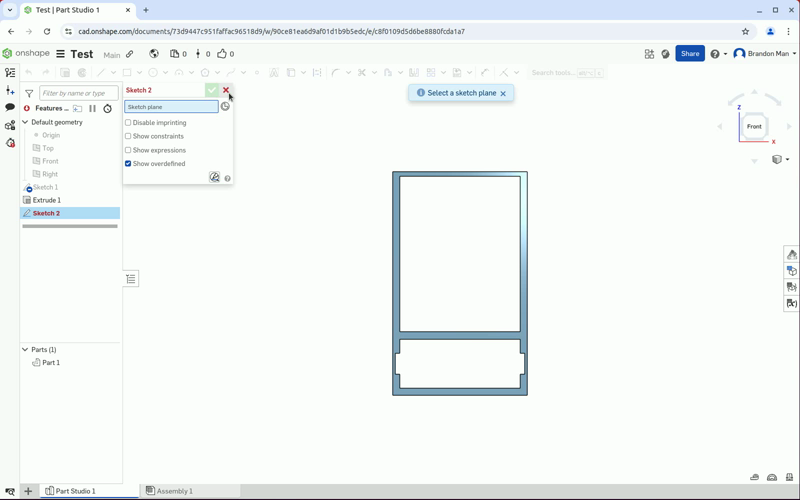
mouse_move(73, 163)
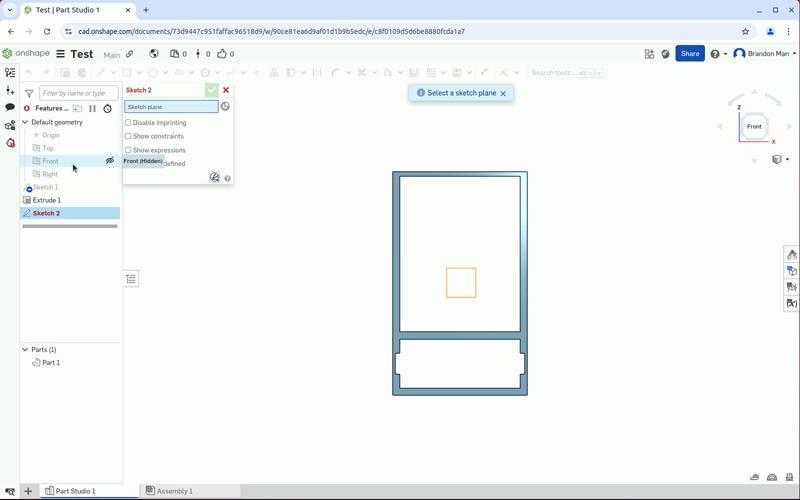
click(73, 163)
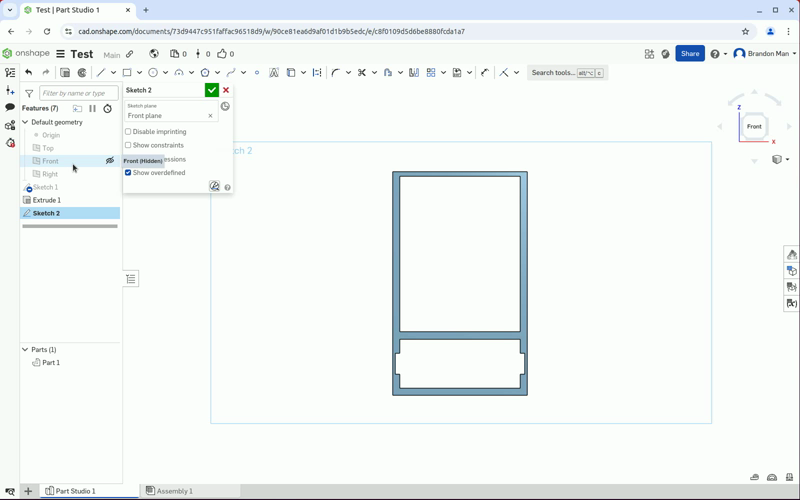
mouse_move(73, 352)
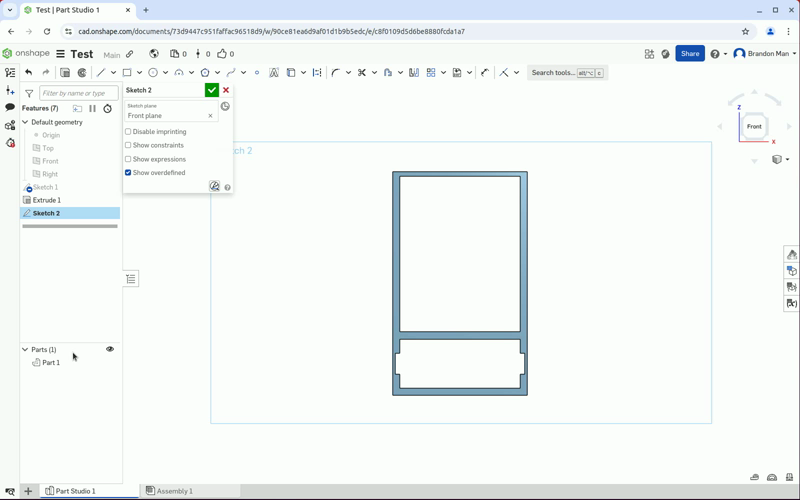
key(y)
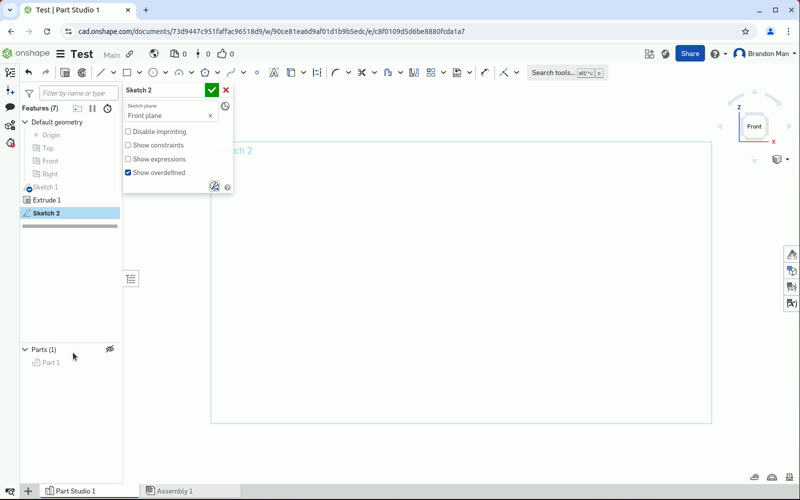
key(l)
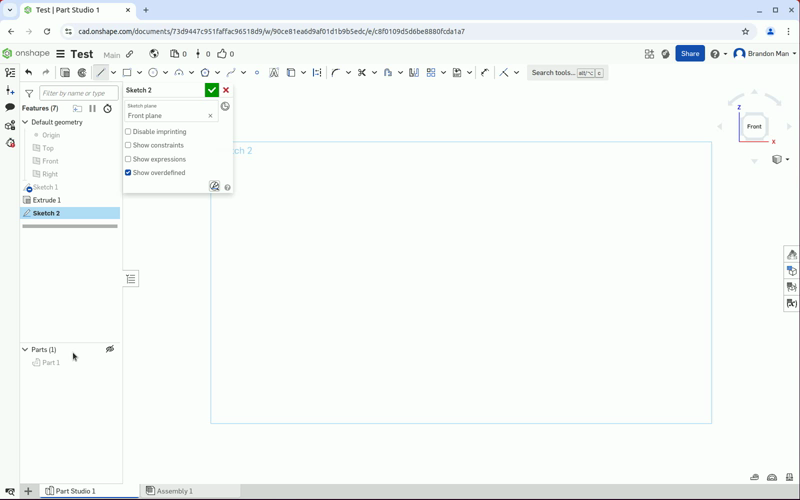
key_down(shift)
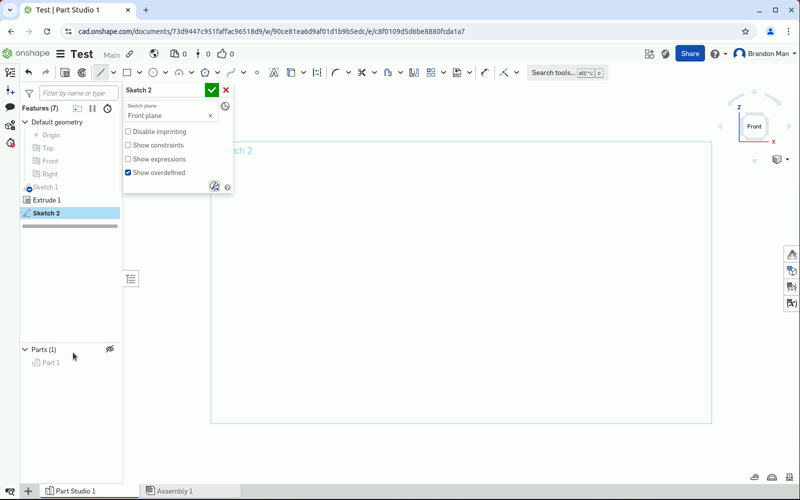
mouse_move(399, 330)
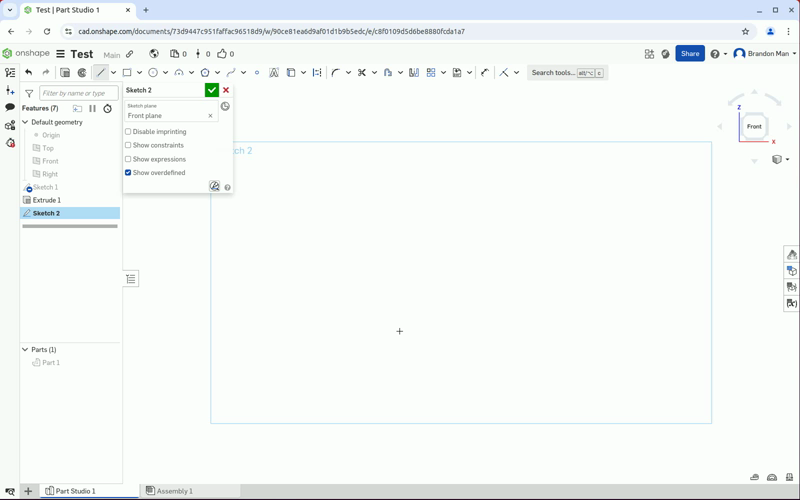
click(399, 330)
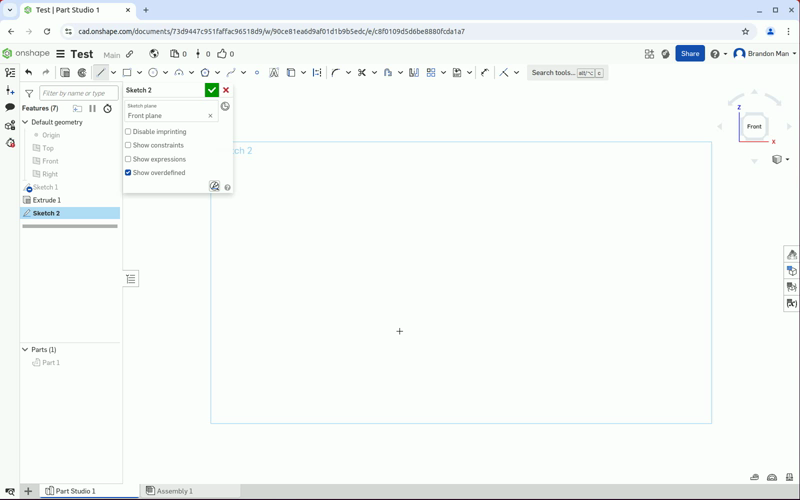
key_up(shift)
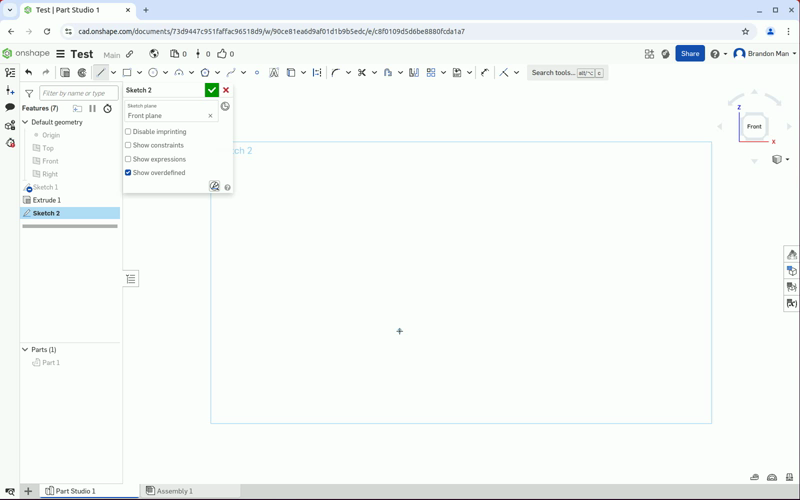
key_down(shift)
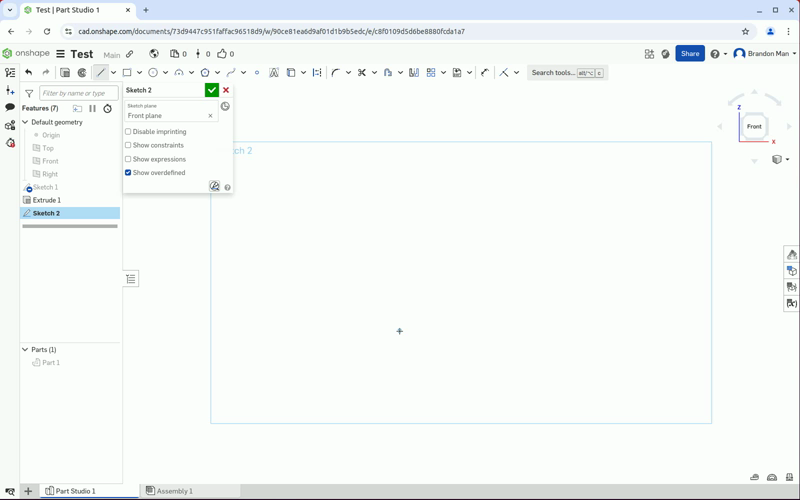
mouse_move(520, 330)
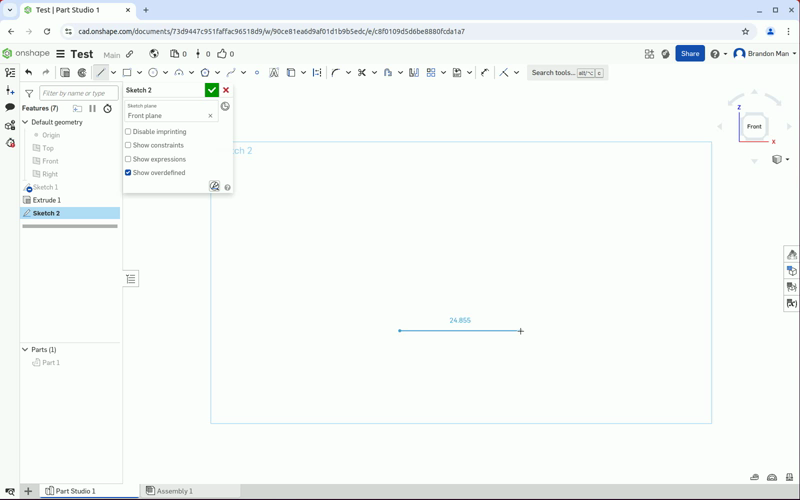
click(520, 330)
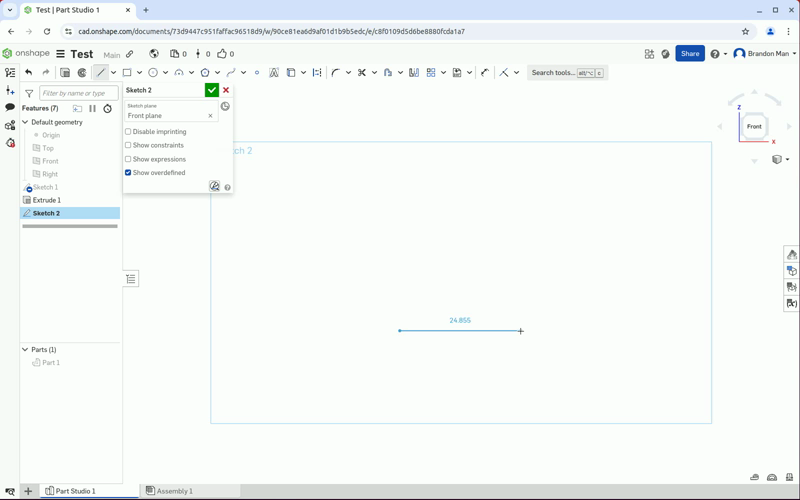
key_up(shift)
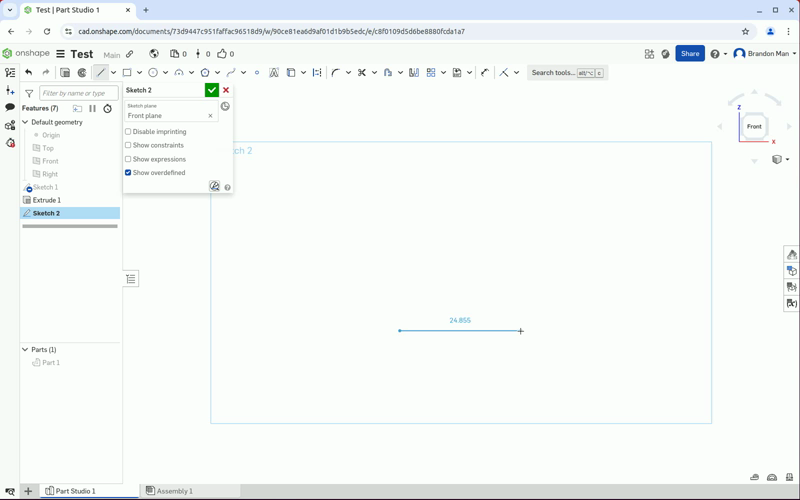
key_down(shift)
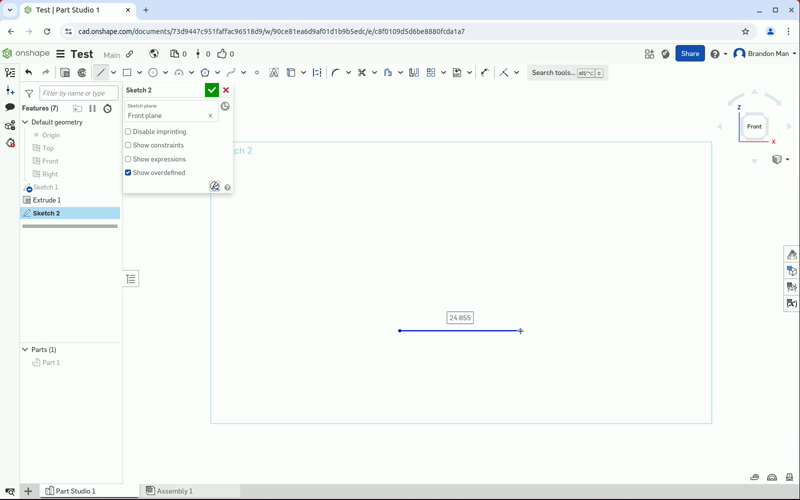
mouse_move(520, 175)
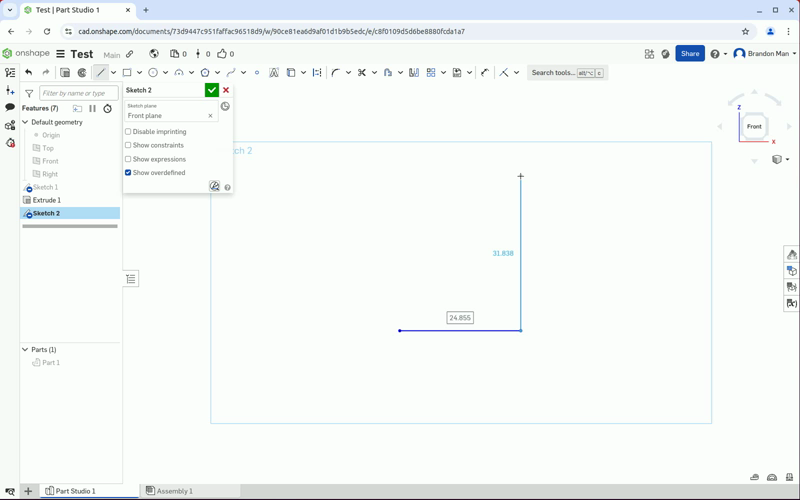
click(520, 175)
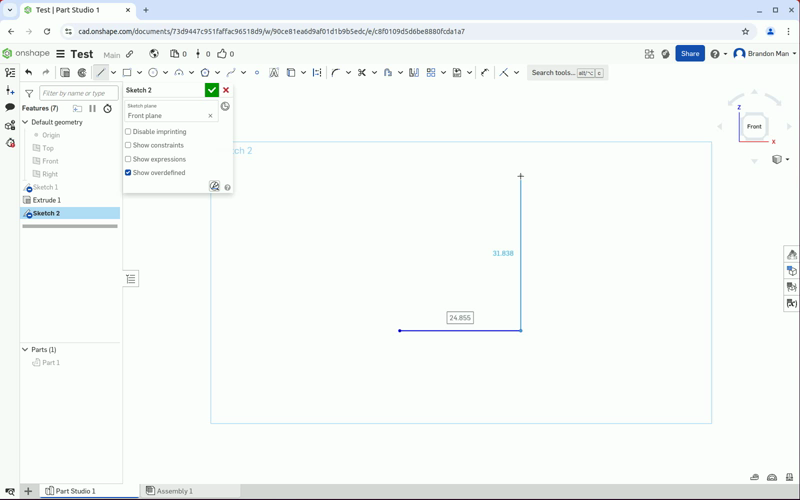
key_up(shift)
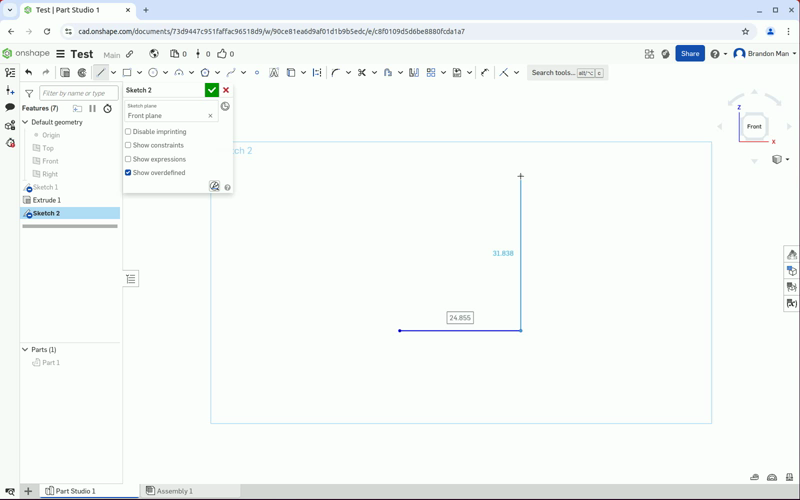
key_down(shift)
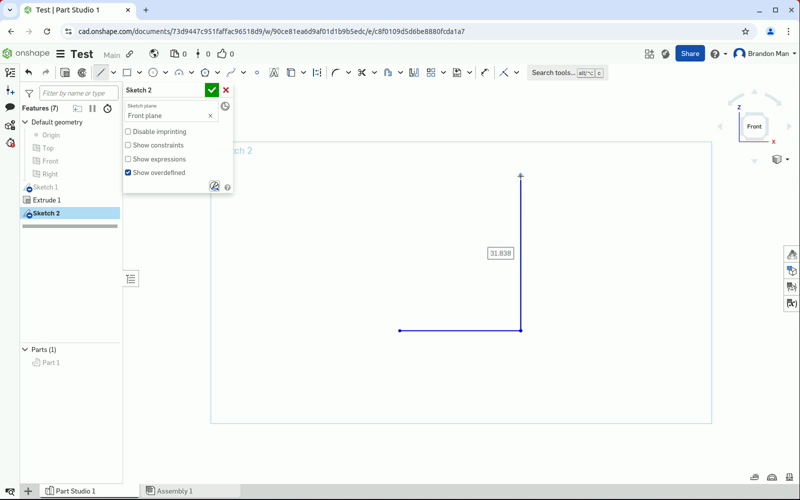
mouse_move(399, 175)
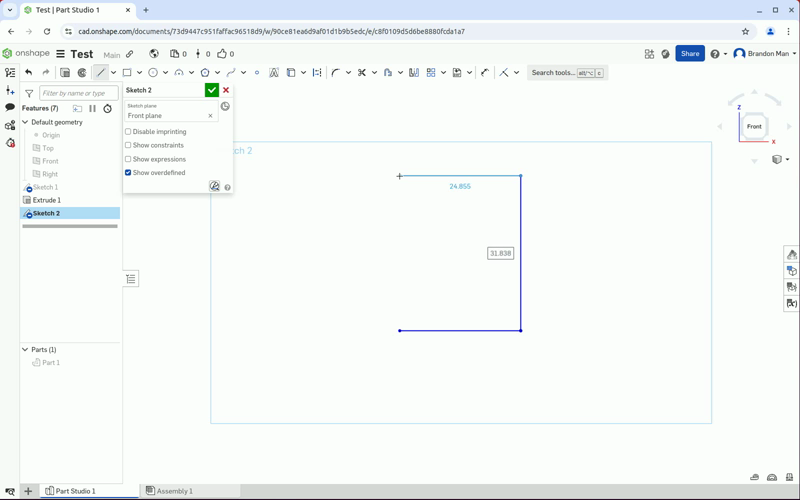
click(399, 175)
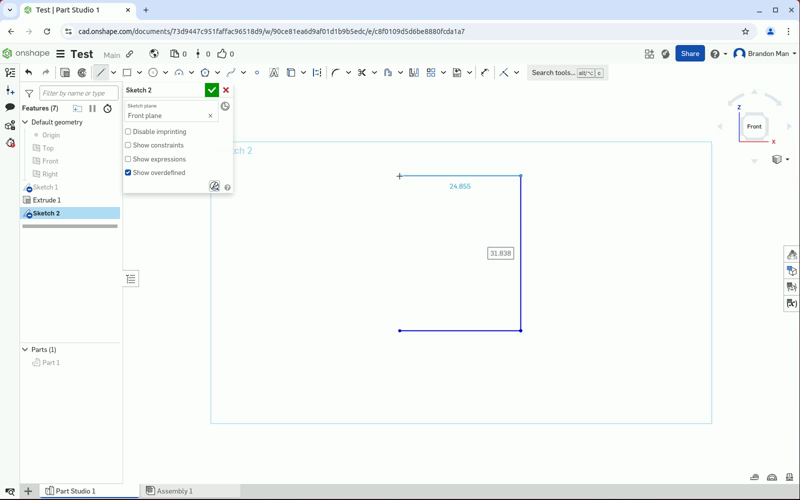
key_up(shift)
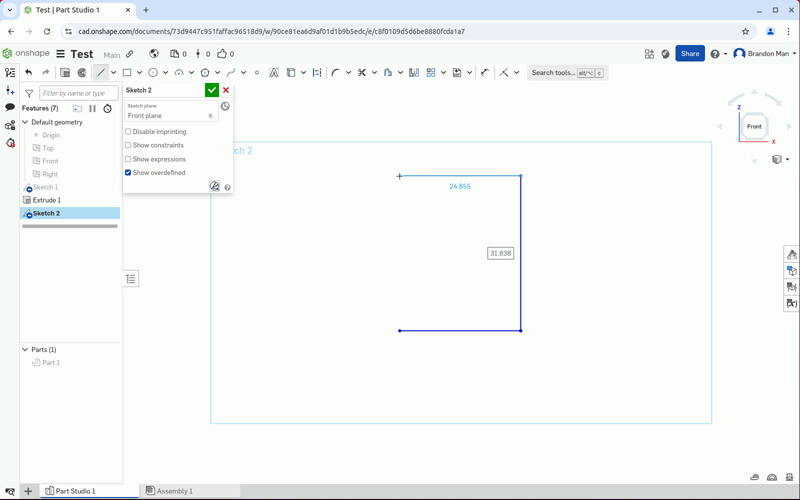
key_down(shift)
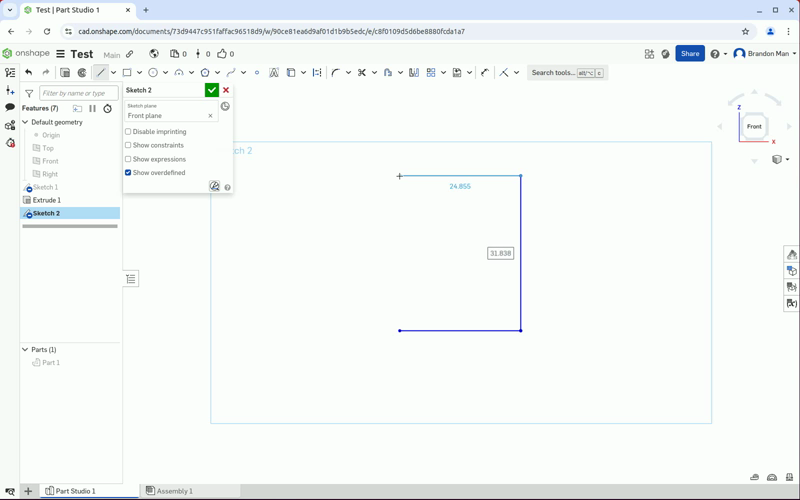
mouse_move(399, 330)
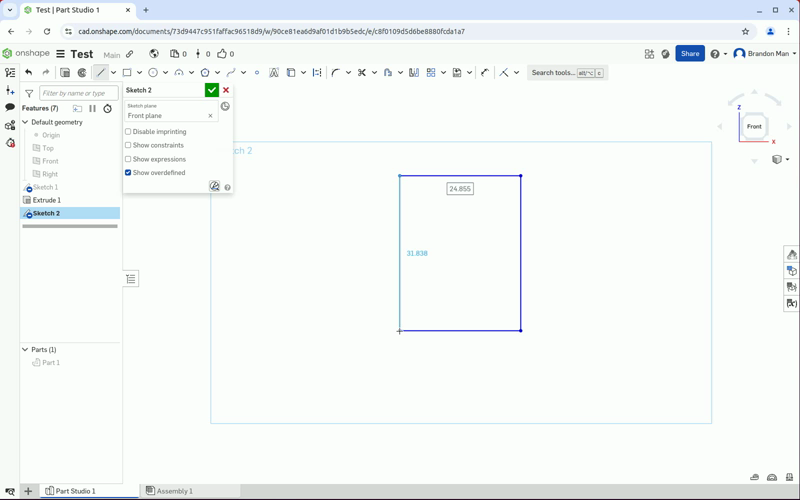
key_up(shift)
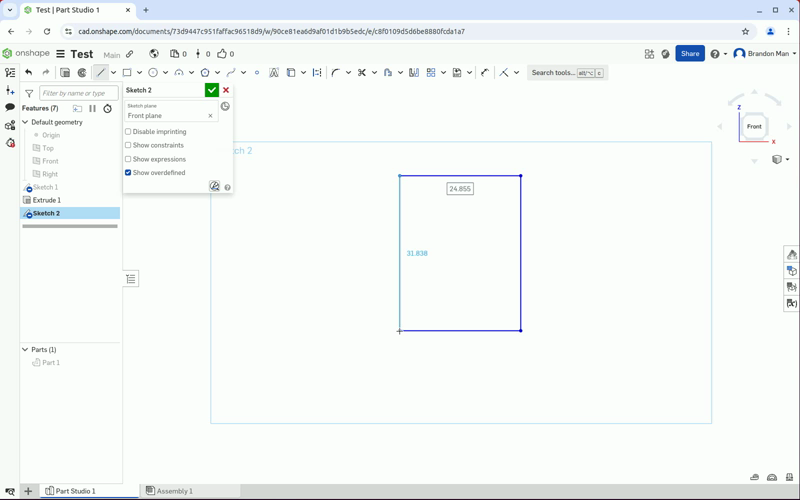
click(399, 330)
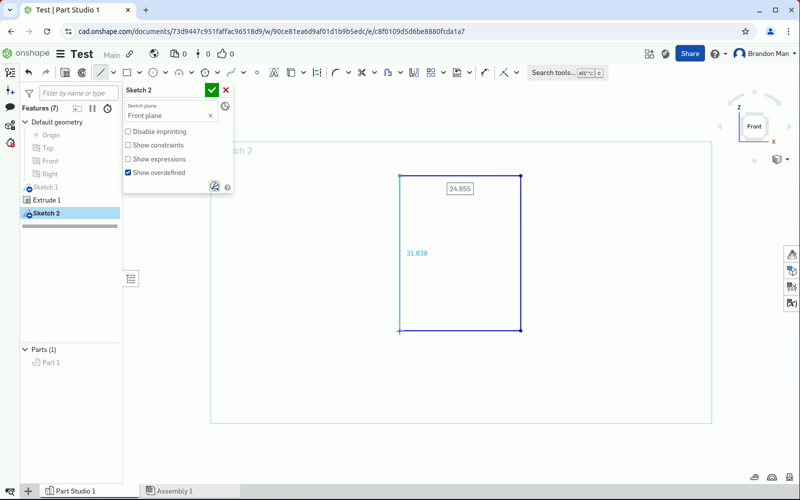
key(esc)
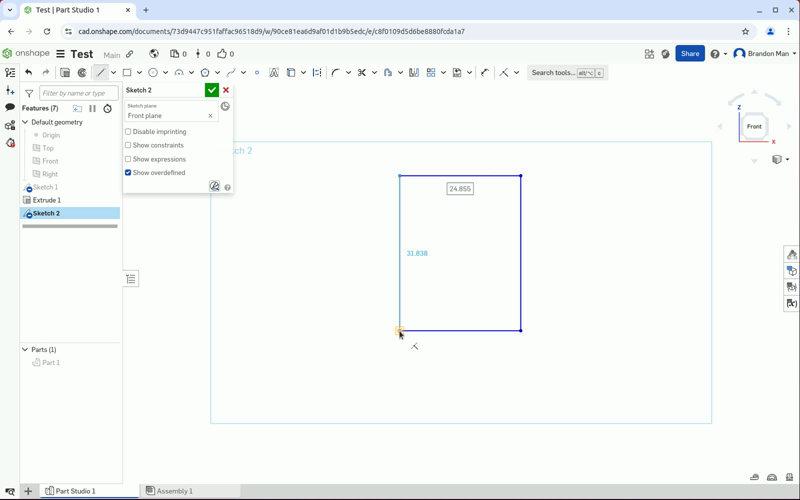
mouse_move(475, 235)
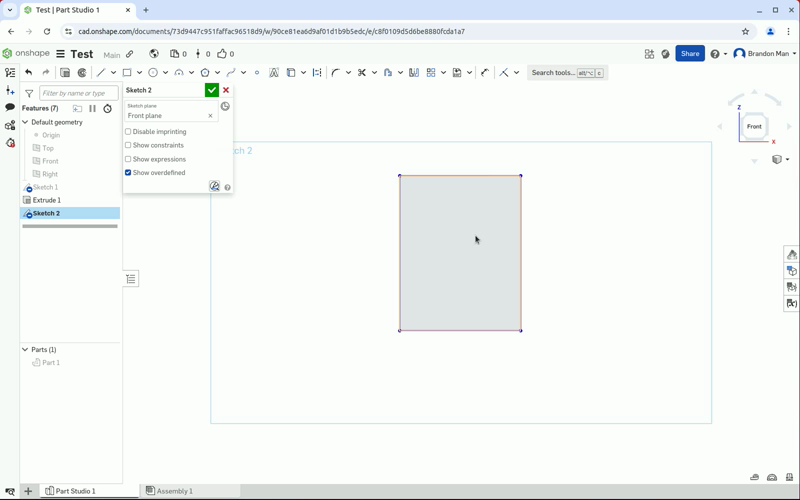
click(475, 235)
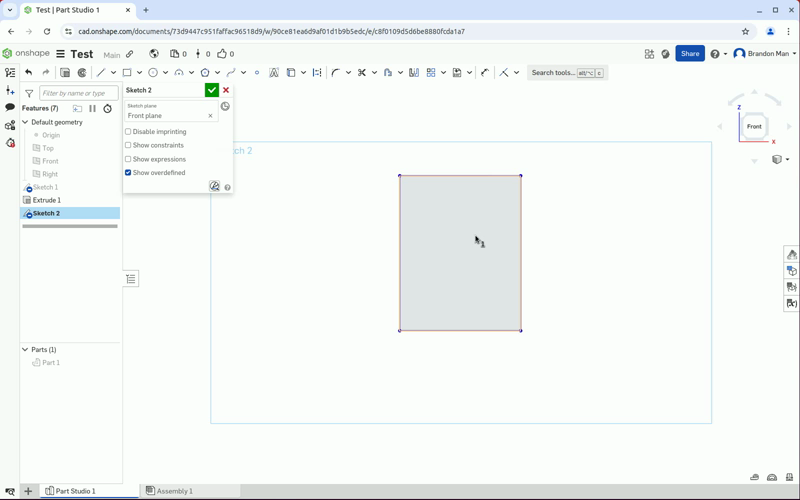
mouse_move(73, 352)
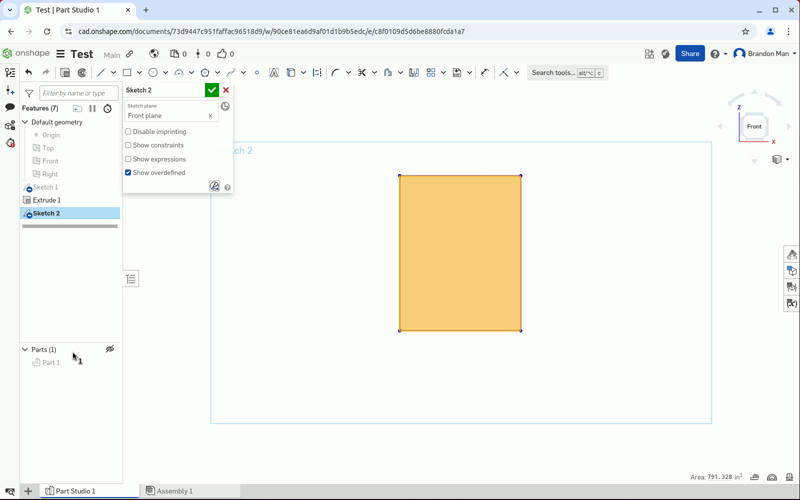
key(shift+y)
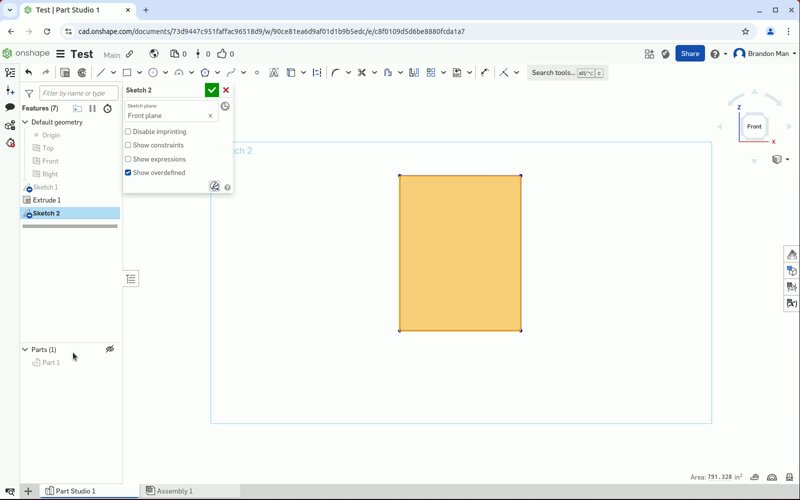
key(shift+e)
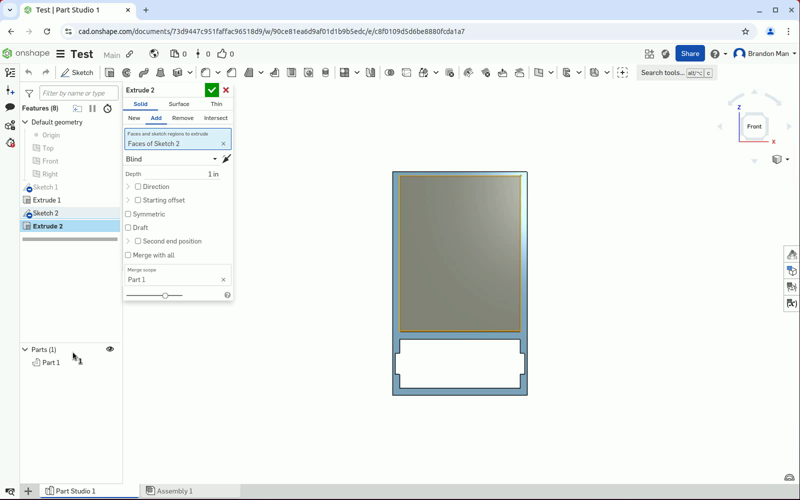
mouse_move(143, 106)
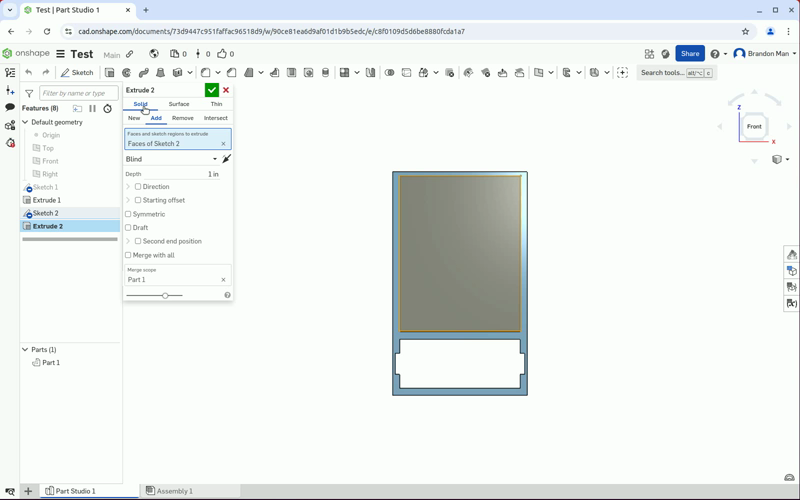
click(143, 106)
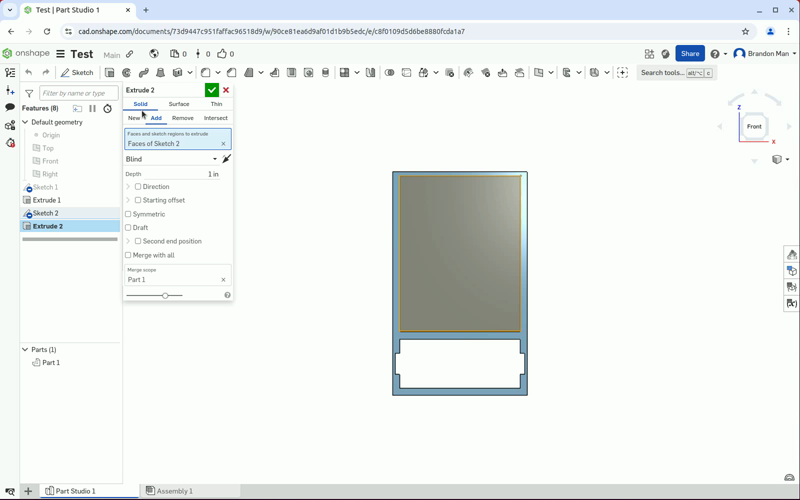
mouse_move(137, 120)
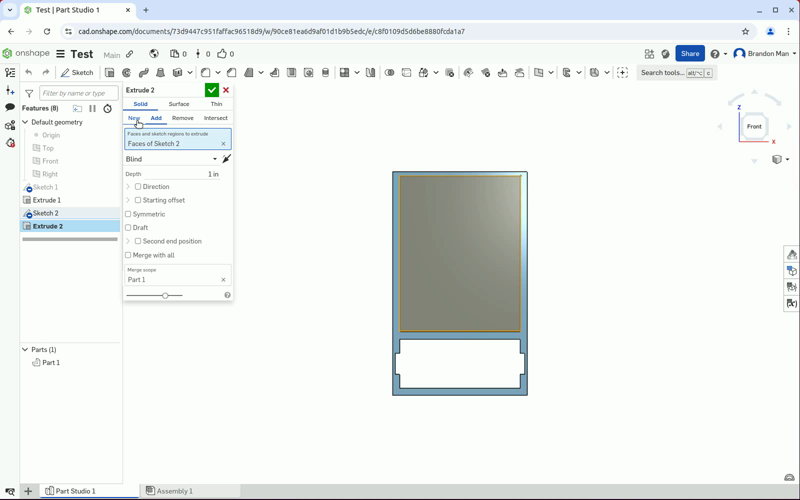
click(137, 120)
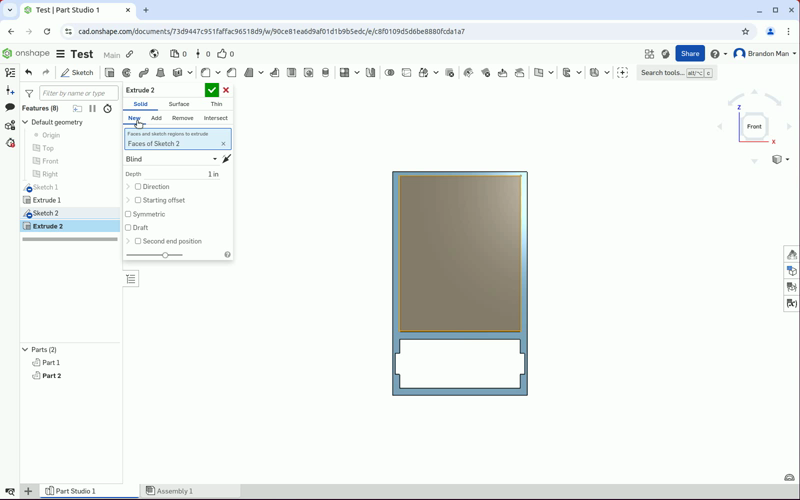
key(tab, 4)
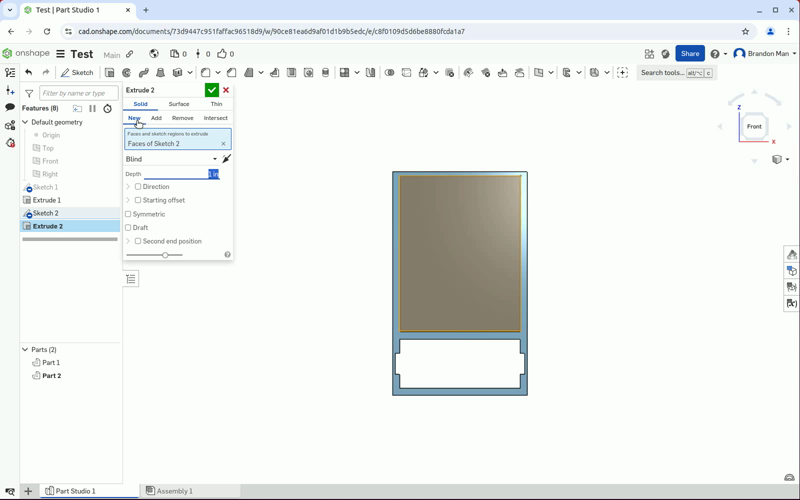
text(1.926)
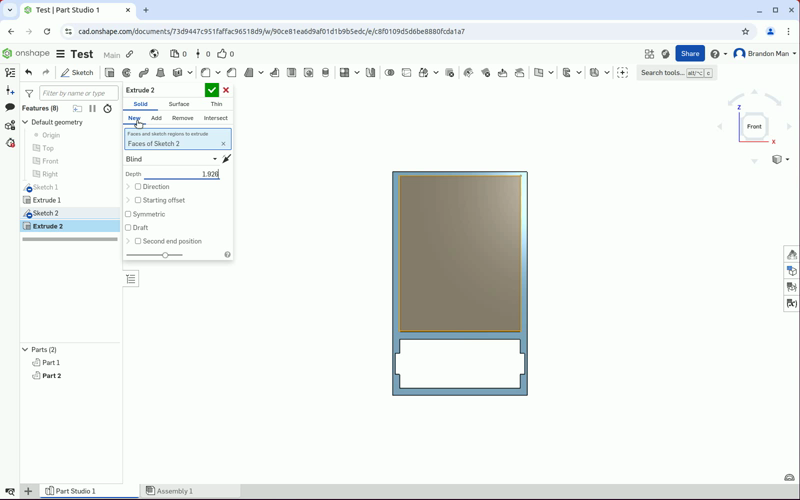
key(enter)
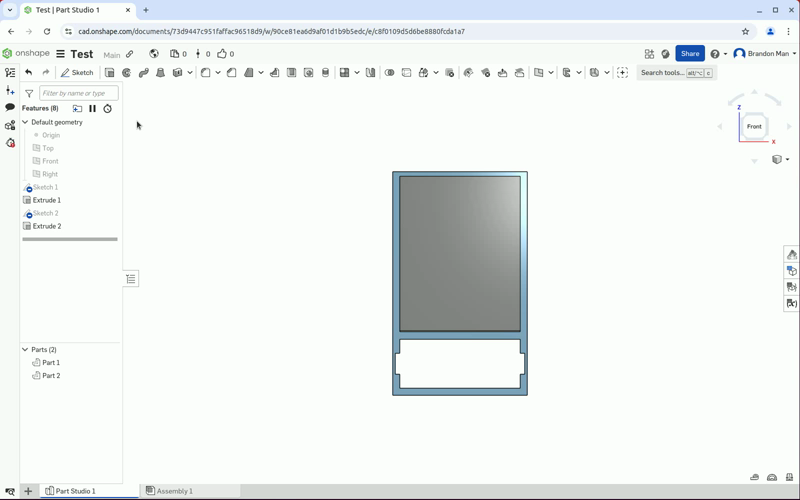
key(shift+h)
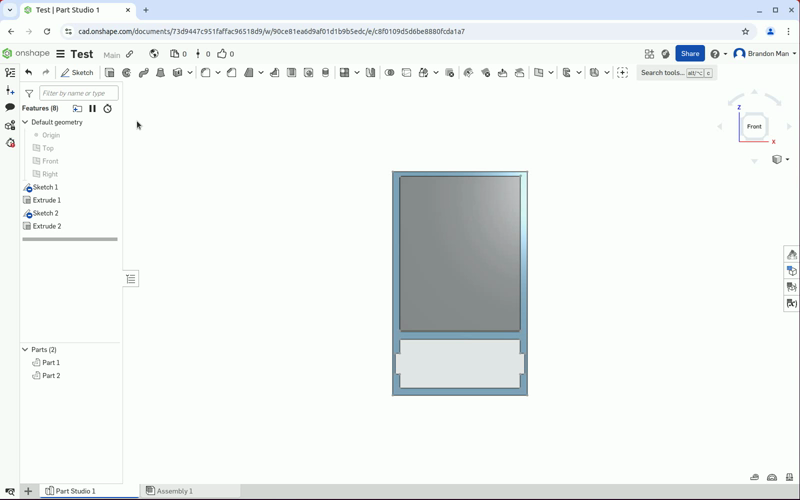
key(shift+h)
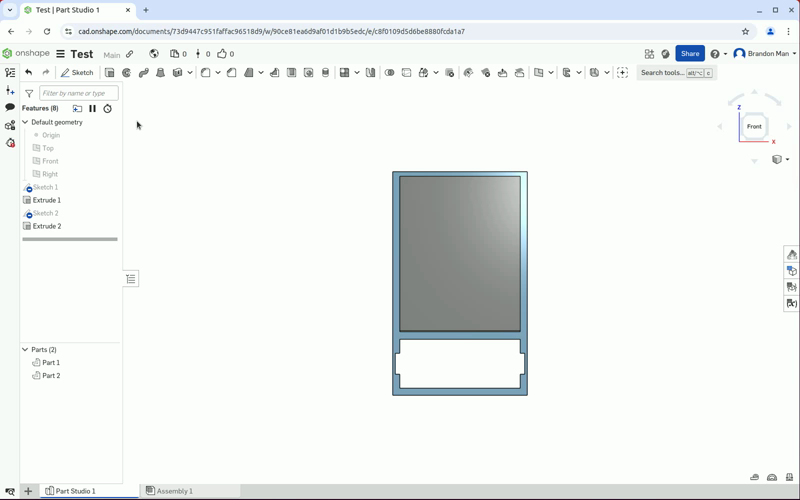
mouse_move(73, 189)
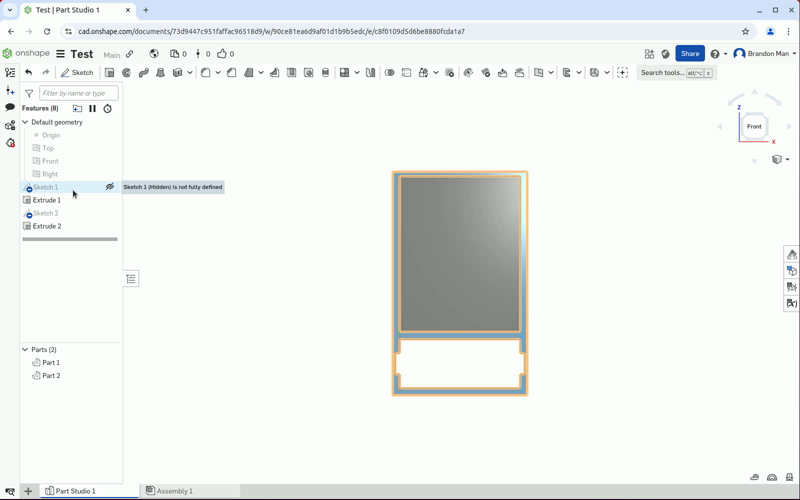
click(73, 189)
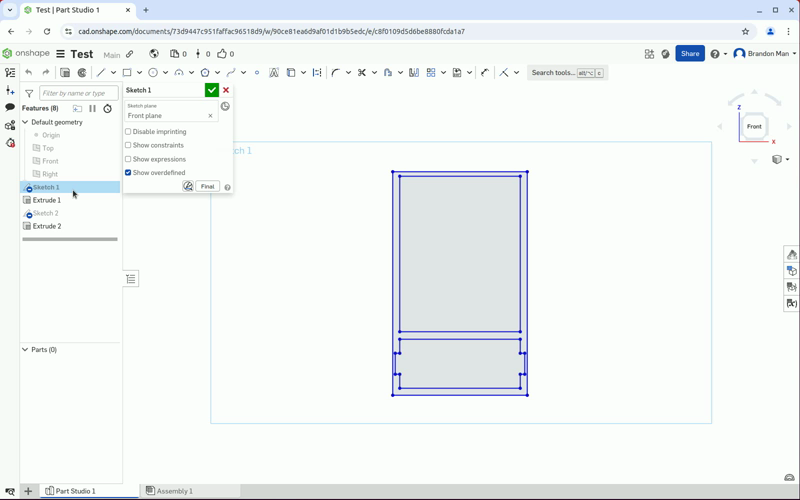
mouse_move(229, 92)
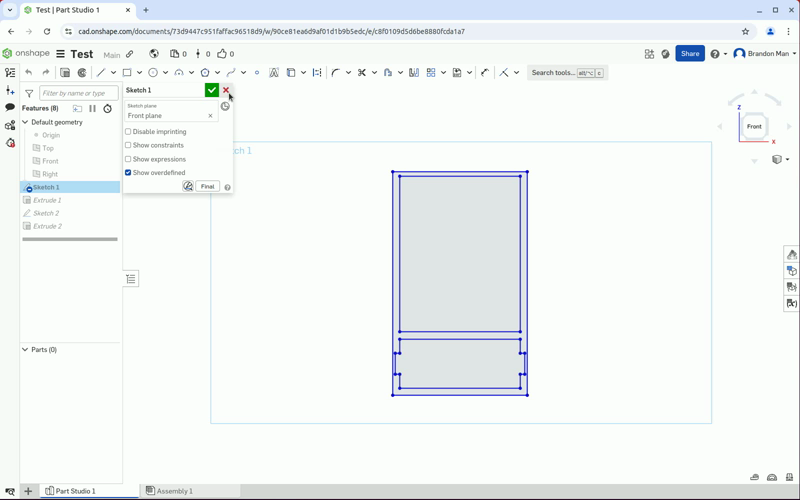
click(229, 92)
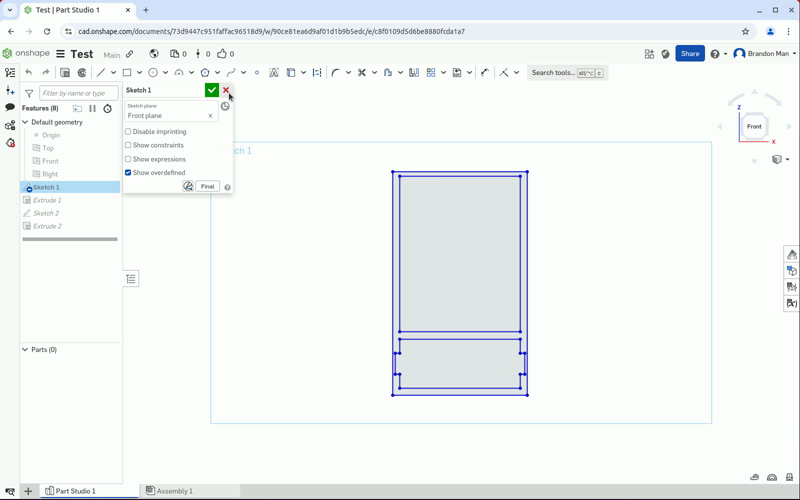
key(shift+s)
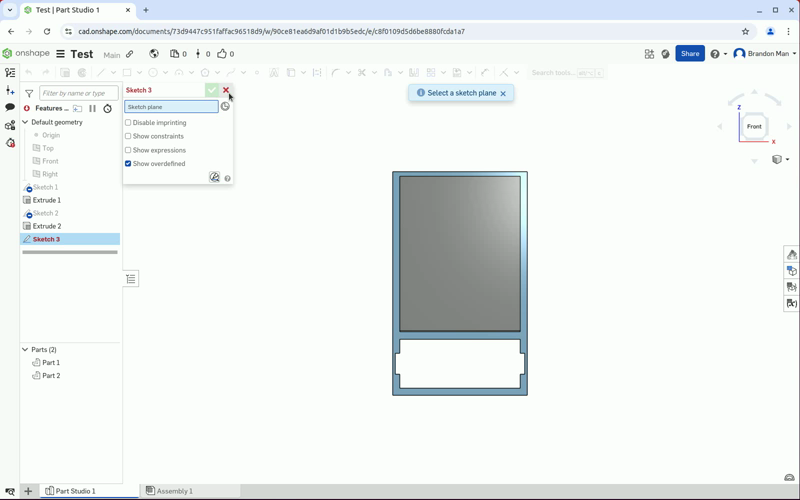
mouse_move(73, 163)
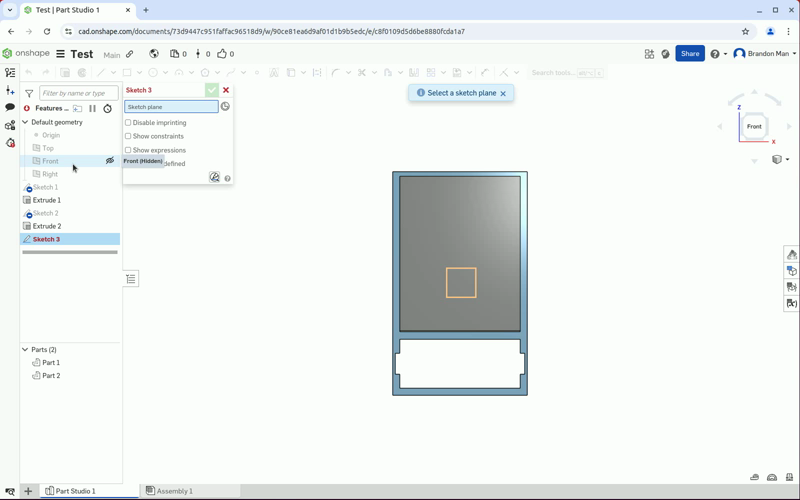
click(73, 163)
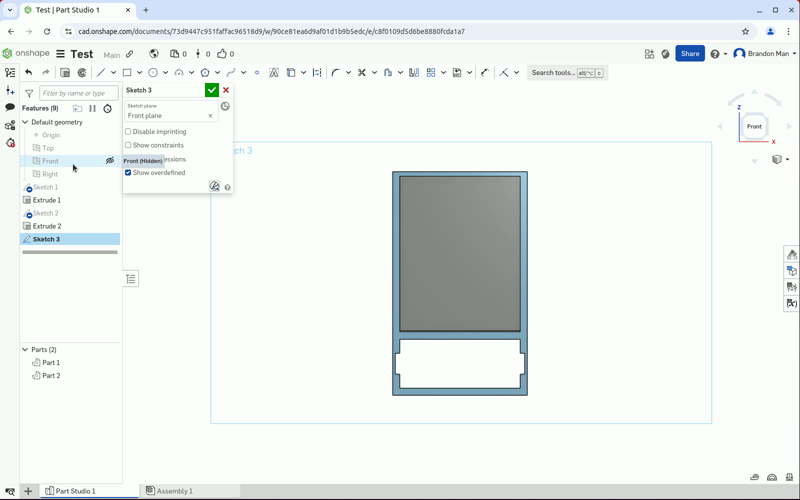
mouse_move(73, 352)
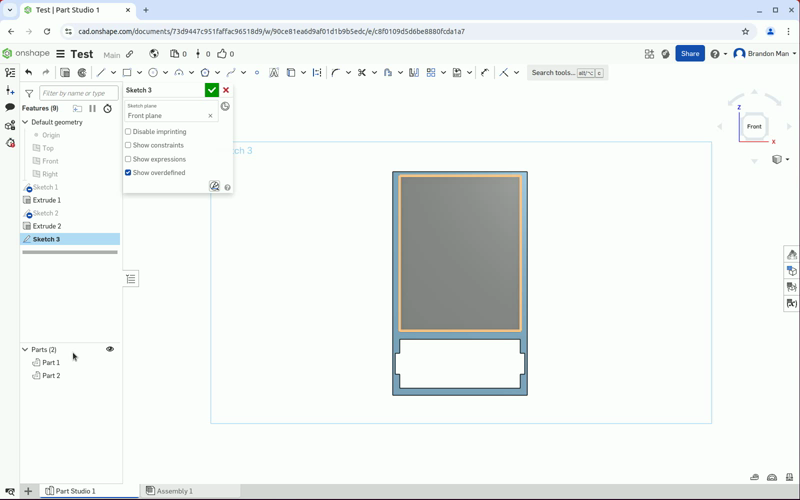
key(y)
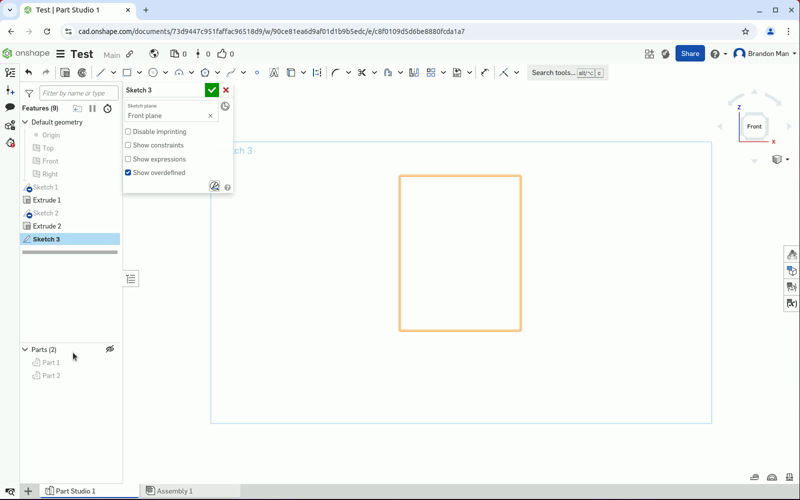
key(l)
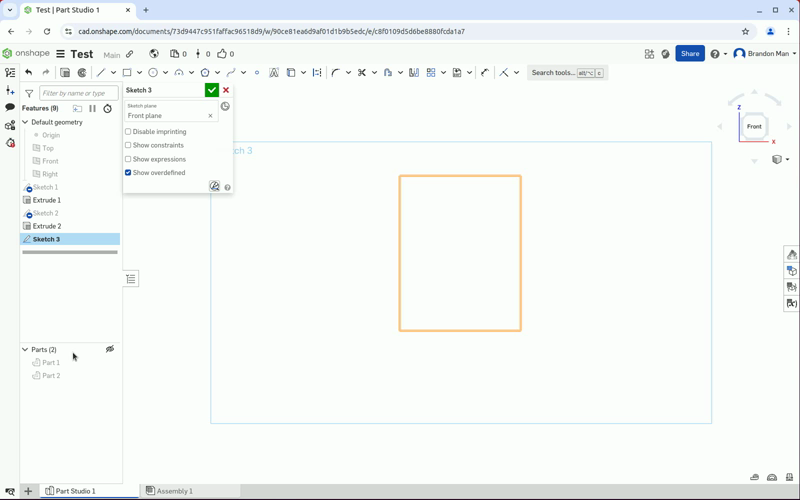
key_down(shift)
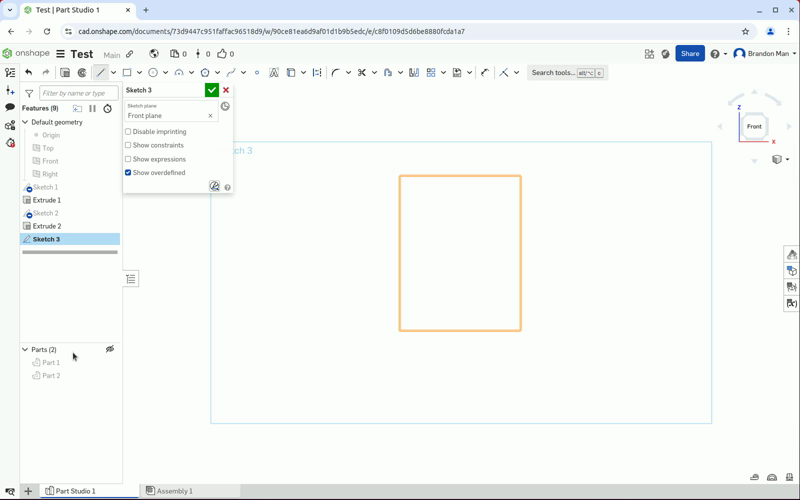
mouse_move(401, 388)
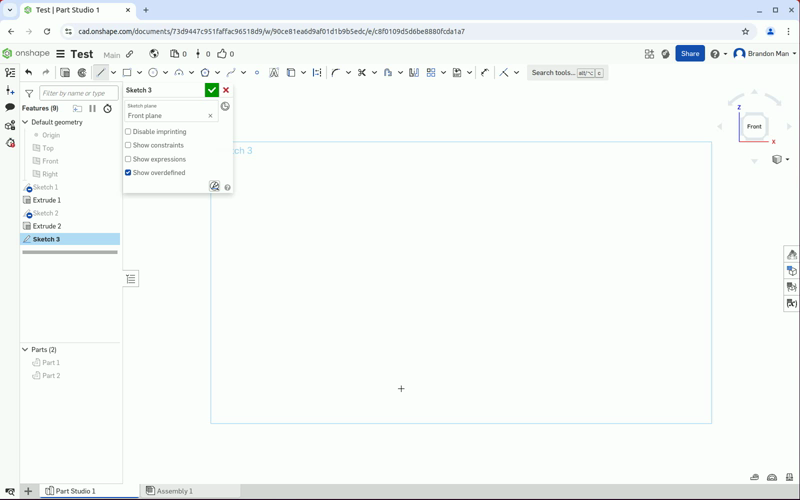
click(401, 388)
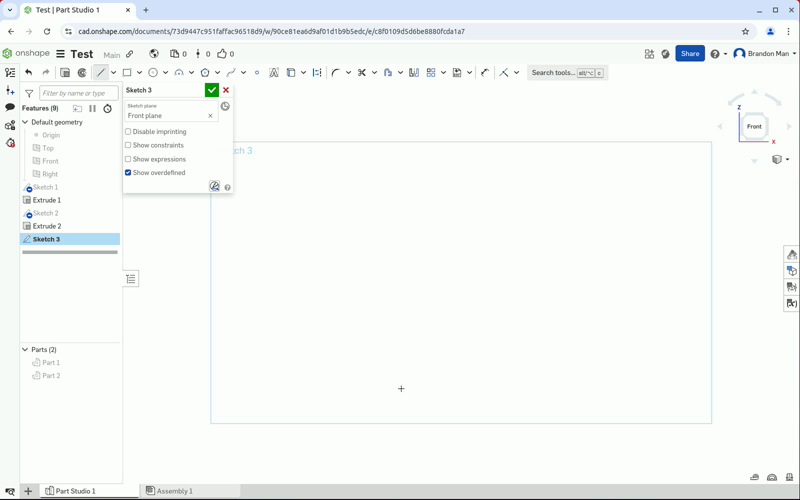
key_up(shift)
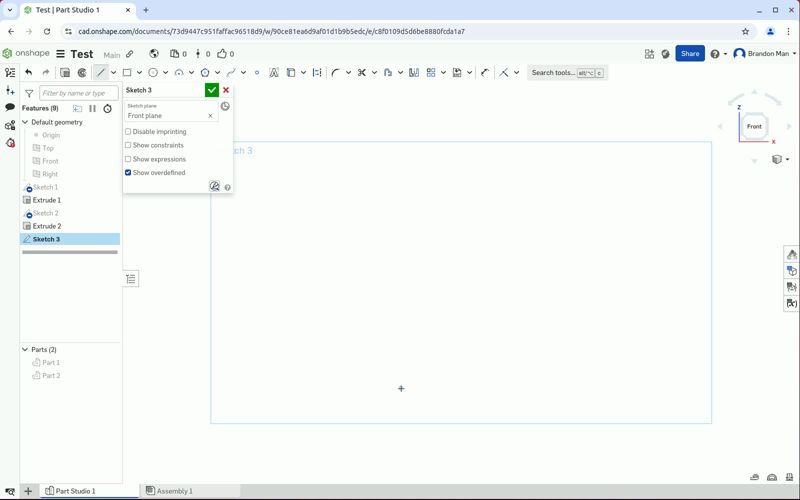
key_down(shift)
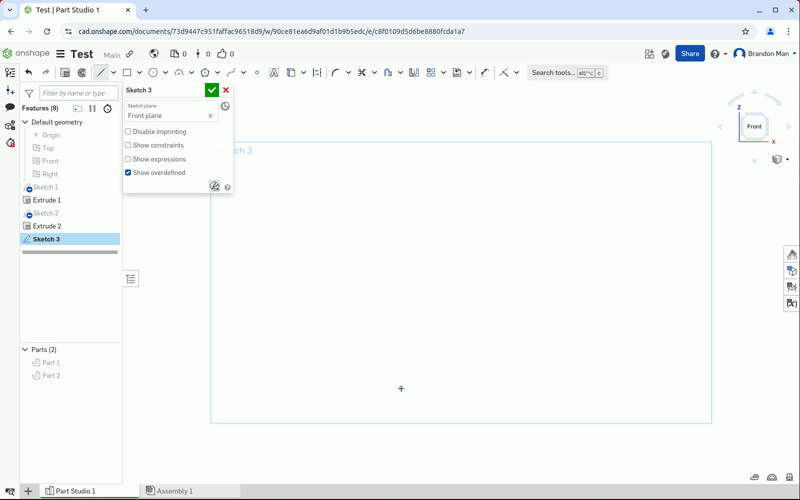
mouse_move(521, 388)
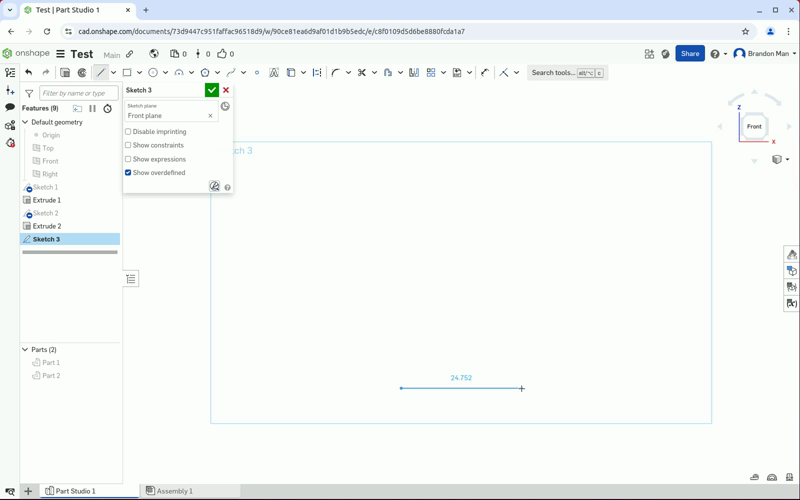
click(521, 388)
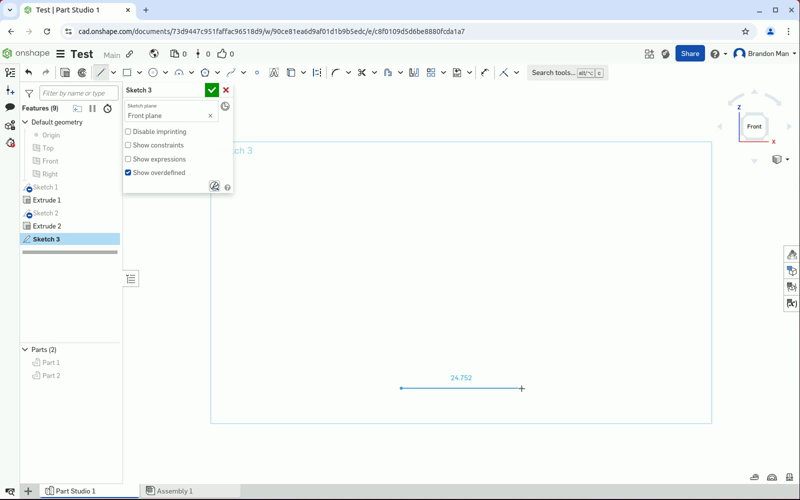
key_up(shift)
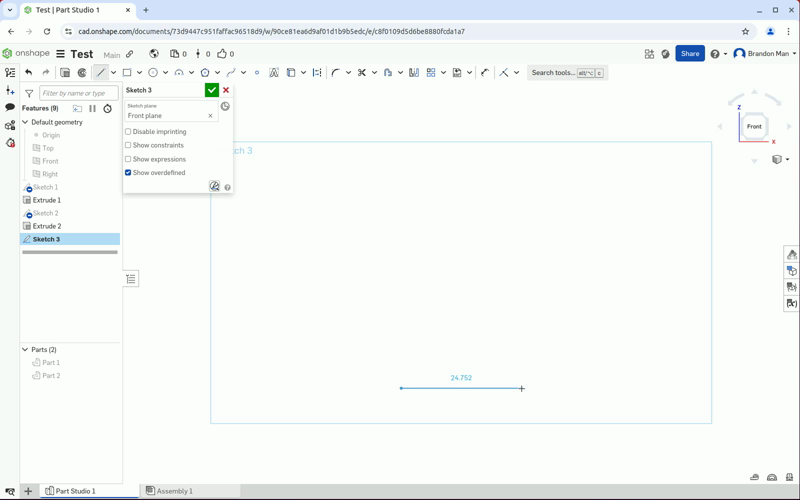
key_down(shift)
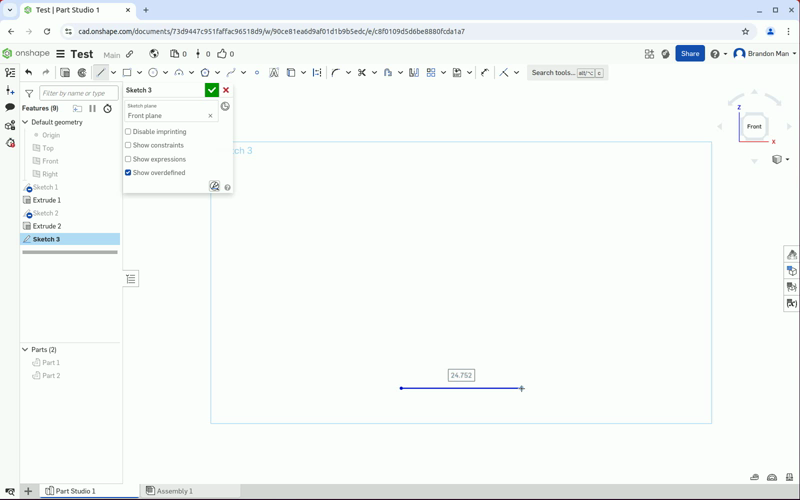
mouse_move(551, 388)
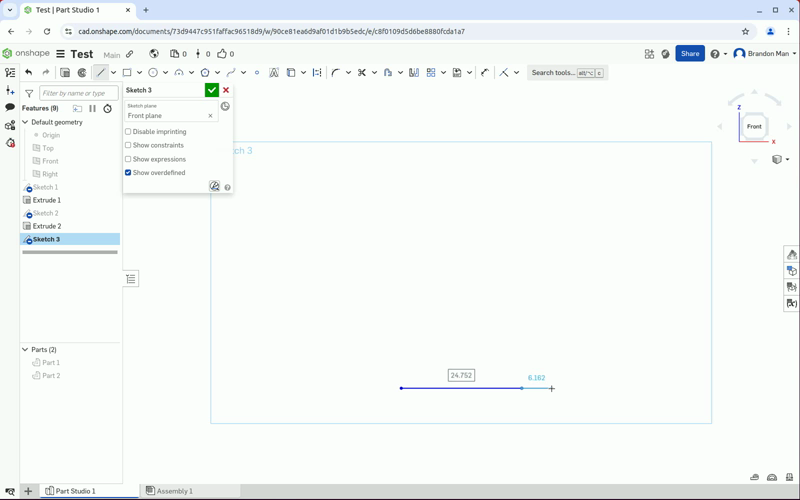
mouse_move(521, 374)
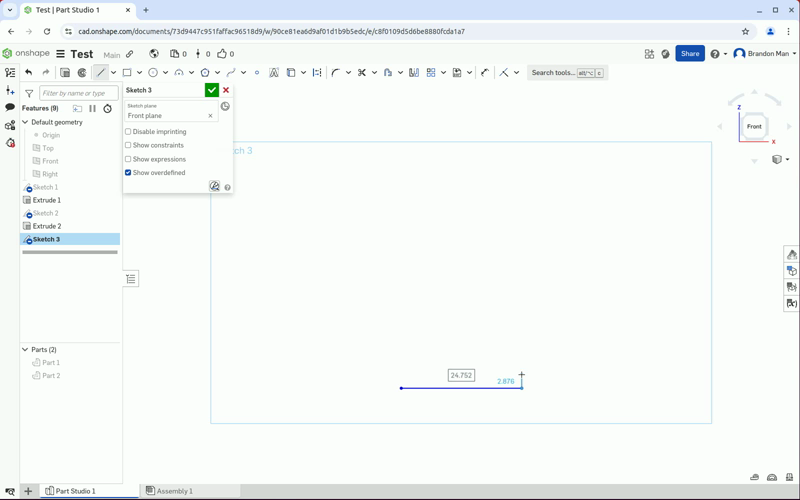
click(521, 374)
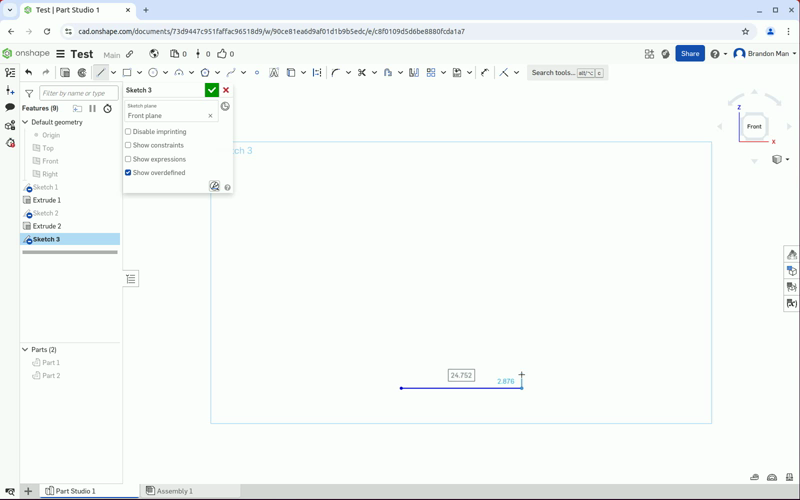
key_up(shift)
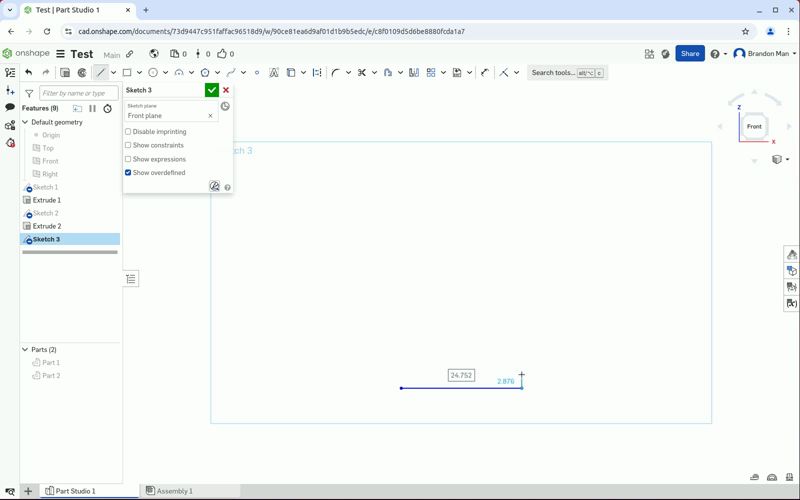
key_down(shift)
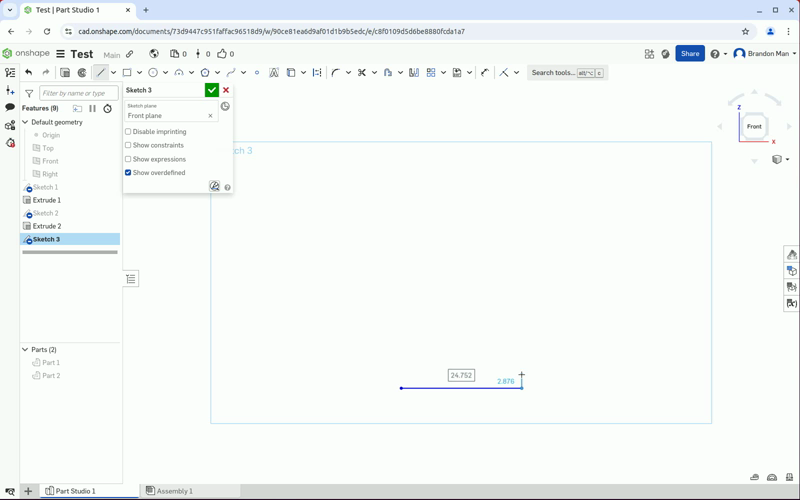
mouse_move(551, 374)
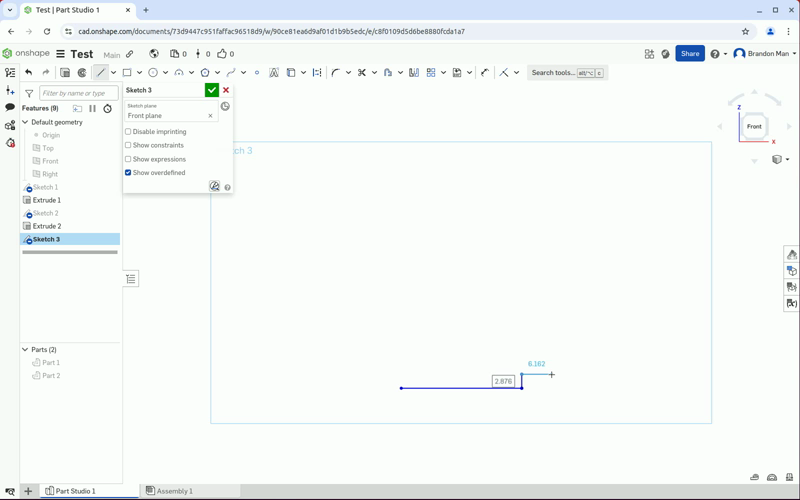
mouse_move(521, 351)
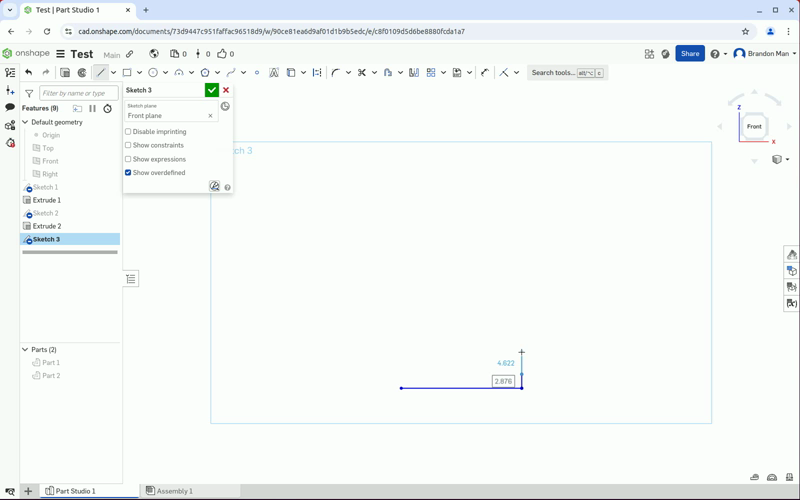
click(521, 351)
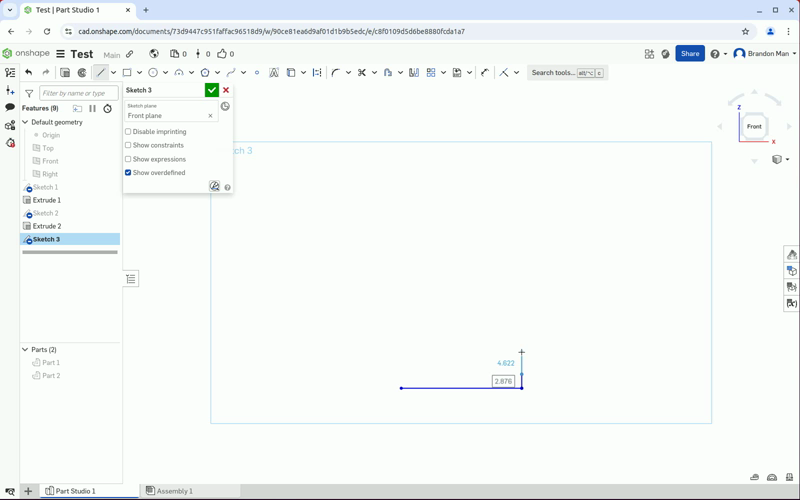
key_up(shift)
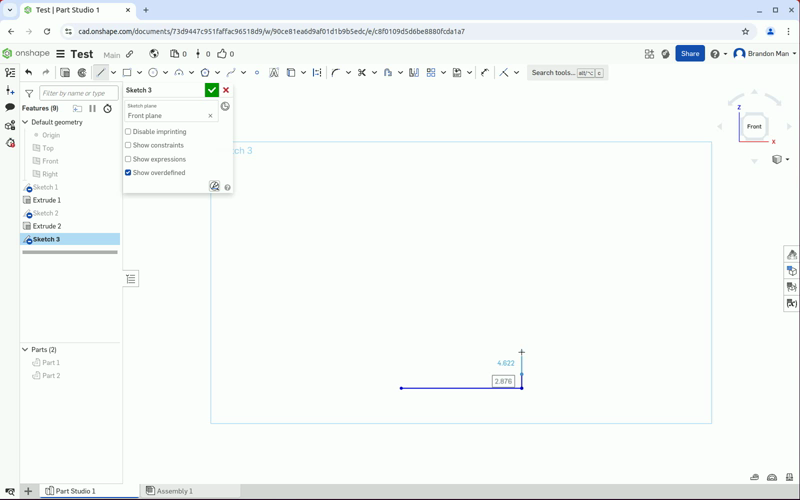
key_down(shift)
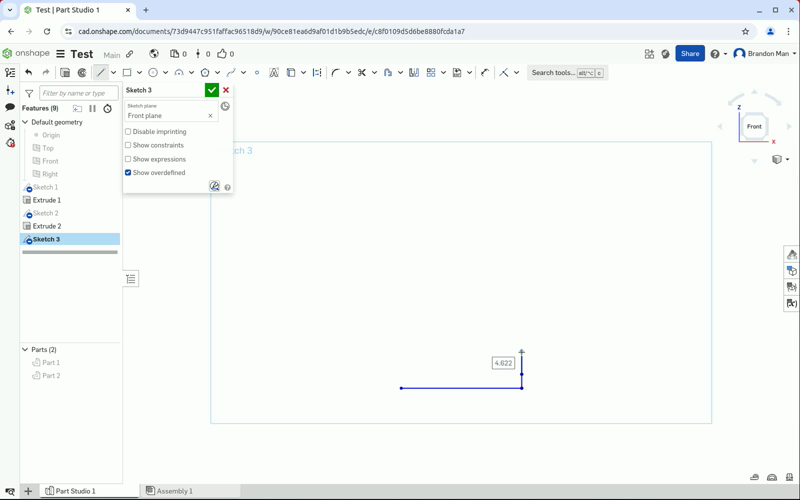
mouse_move(551, 351)
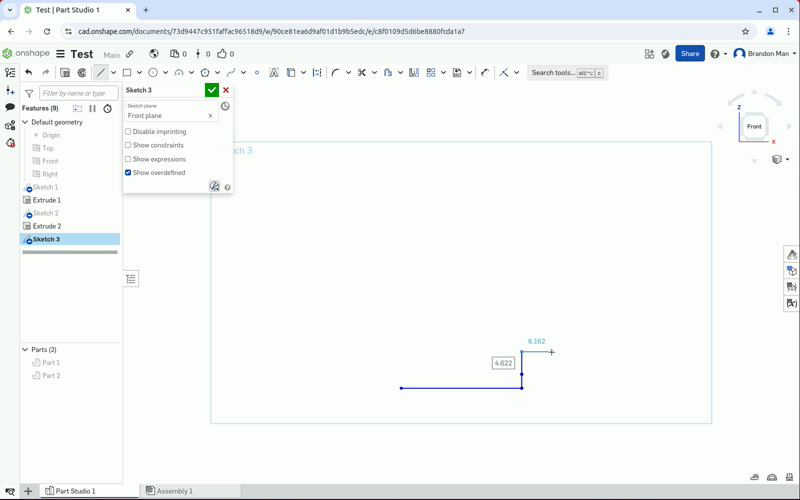
mouse_move(521, 337)
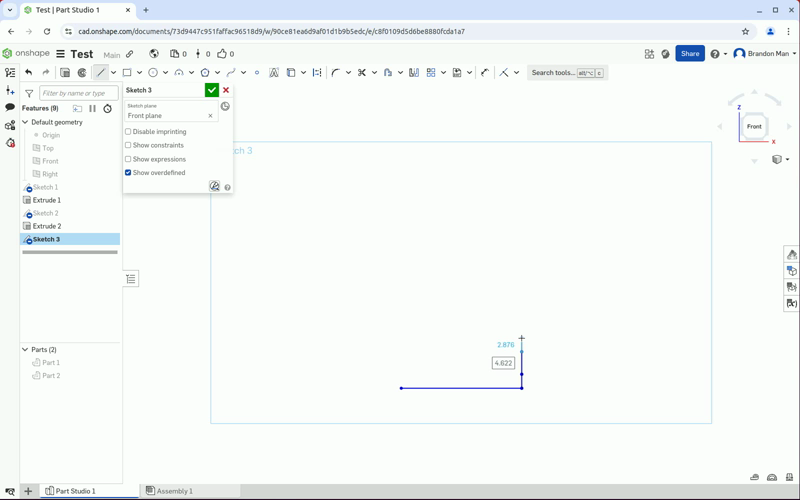
click(521, 337)
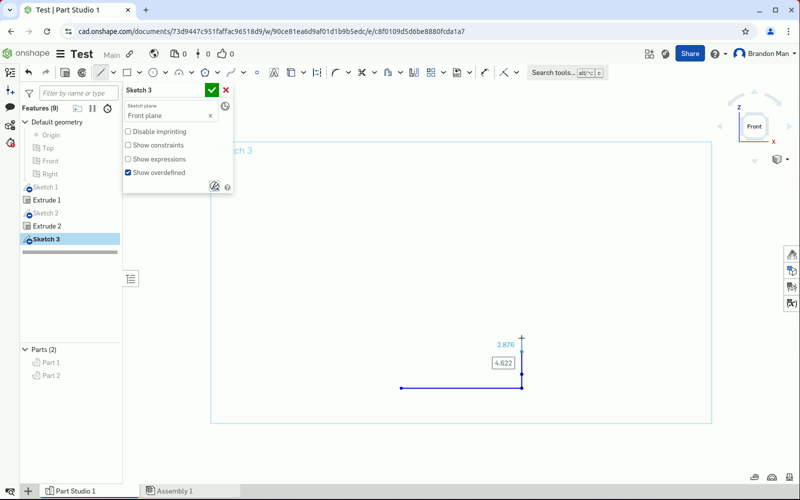
key_up(shift)
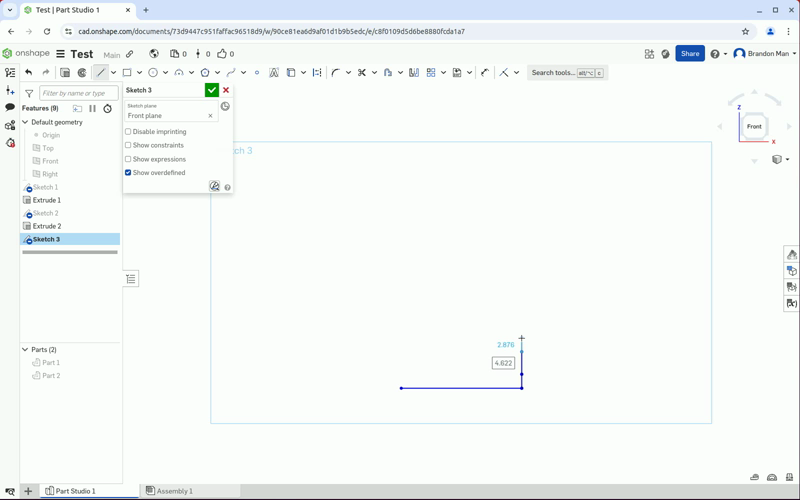
key_down(shift)
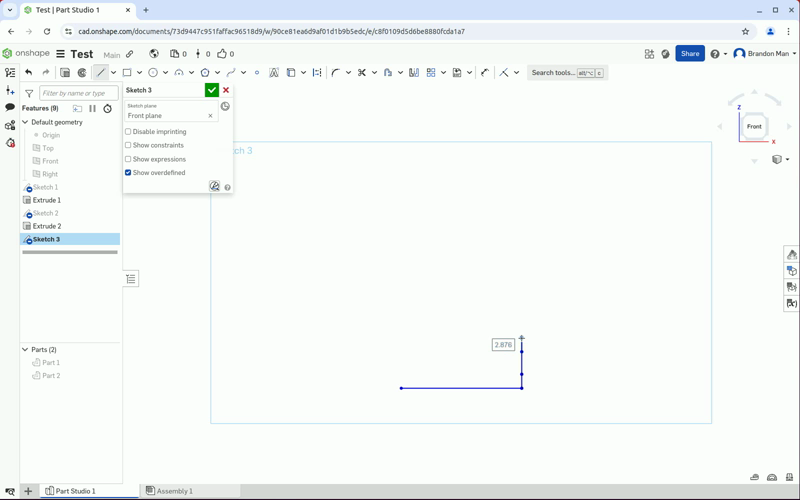
mouse_move(401, 337)
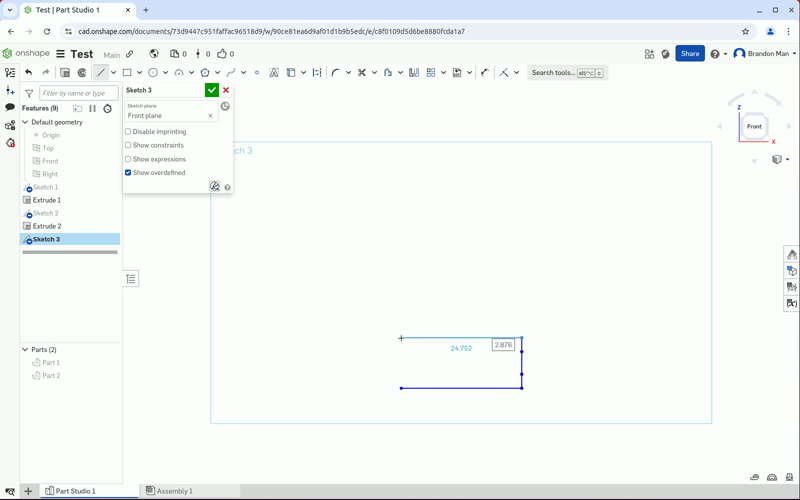
click(401, 337)
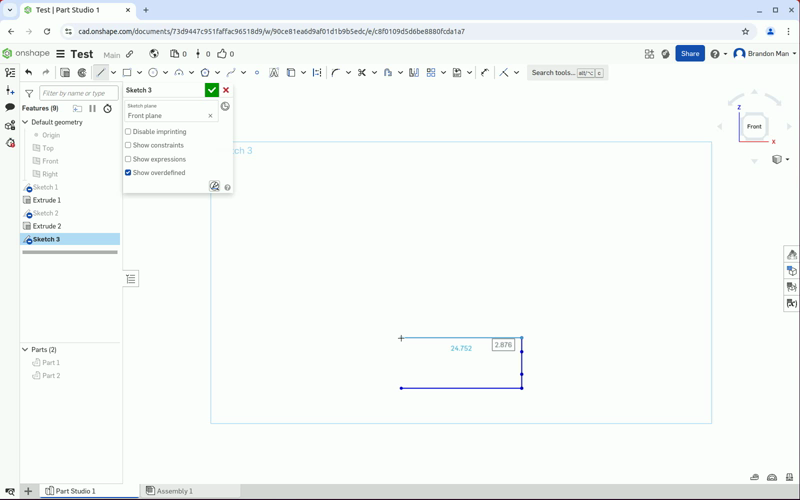
key_up(shift)
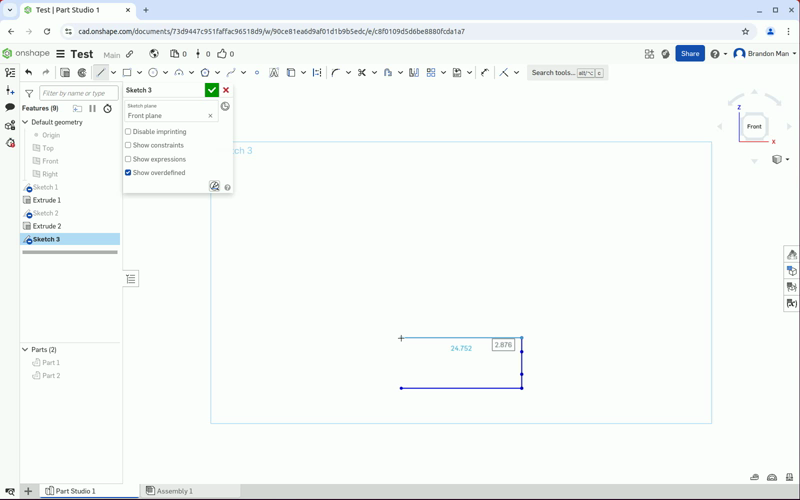
key_down(shift)
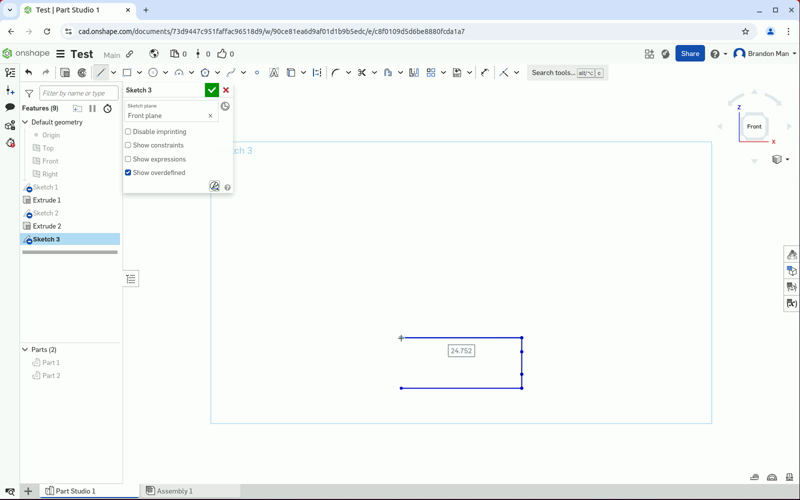
mouse_move(431, 337)
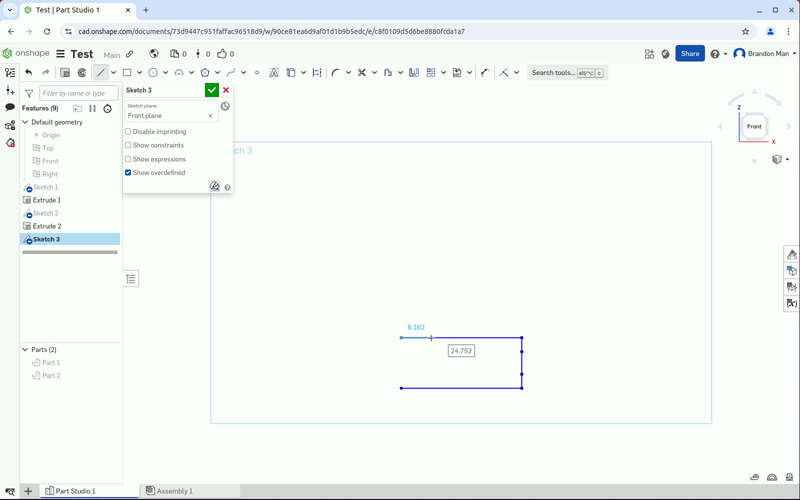
mouse_move(401, 351)
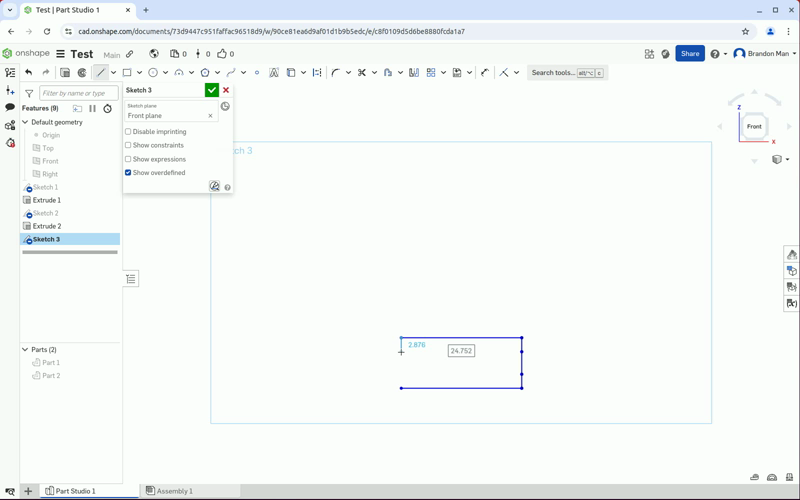
click(401, 351)
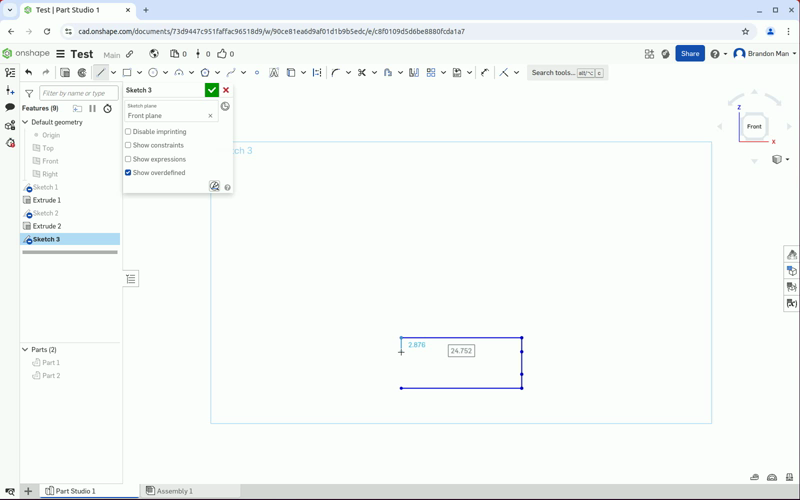
key_up(shift)
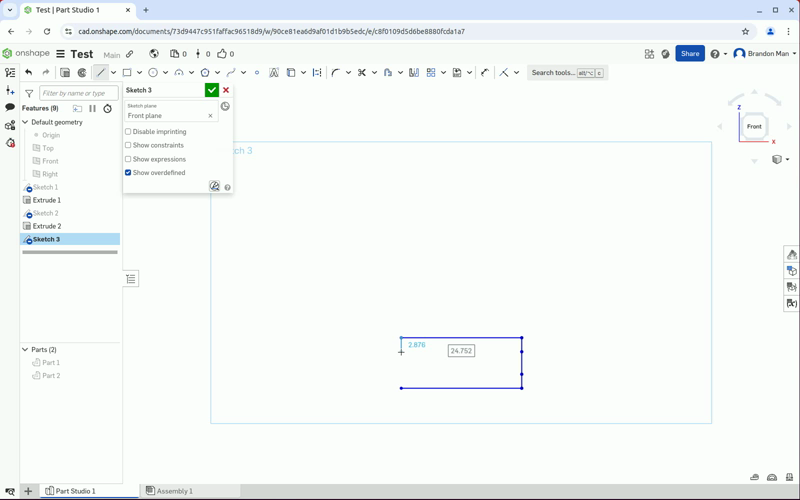
key_down(shift)
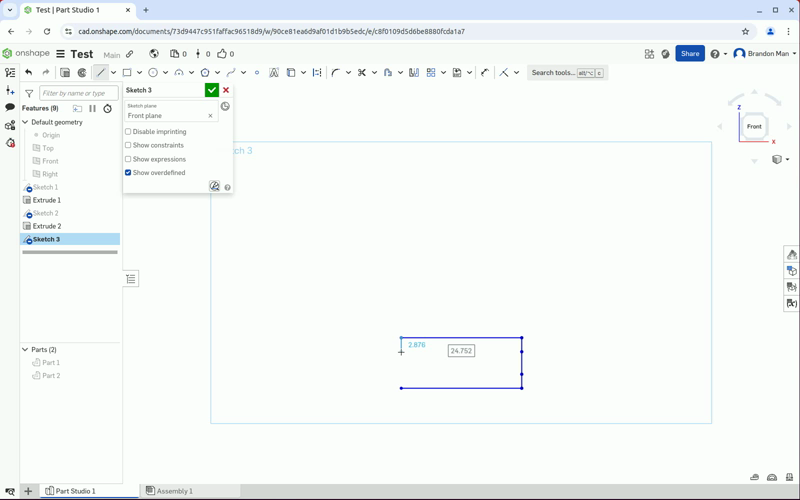
mouse_move(431, 351)
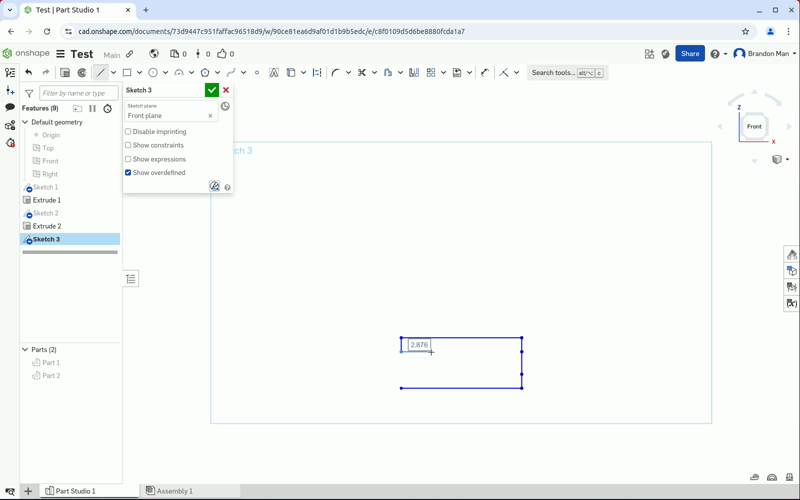
mouse_move(401, 374)
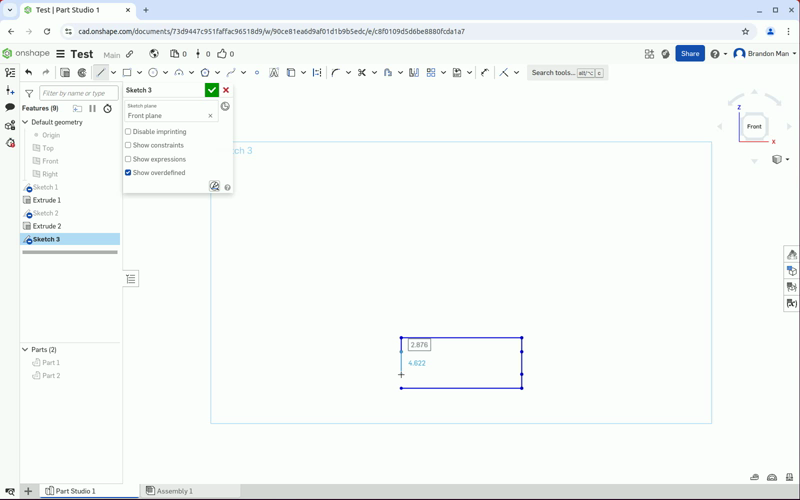
click(401, 374)
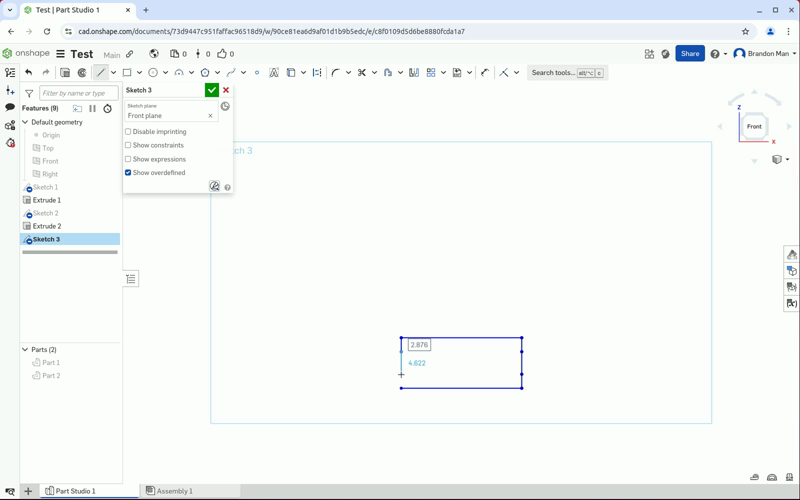
key_up(shift)
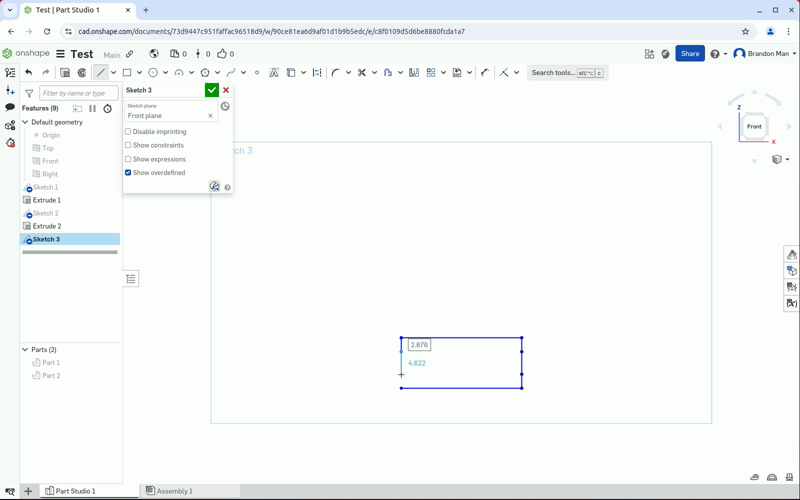
mouse_move(431, 374)
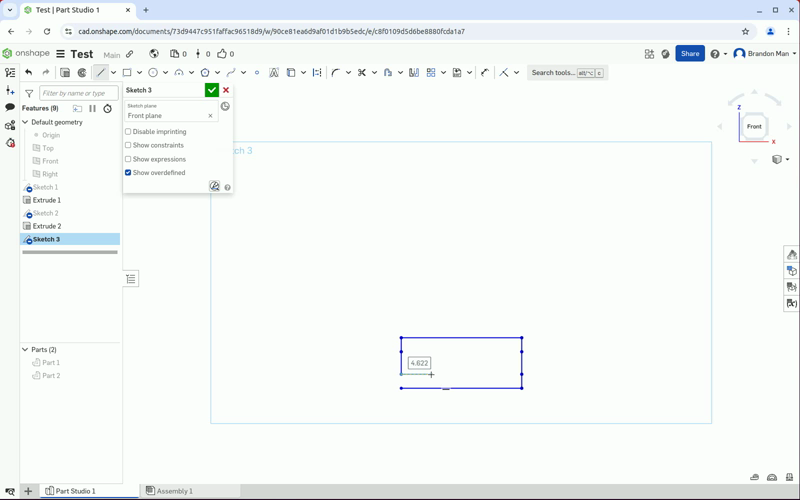
key_down(shift)
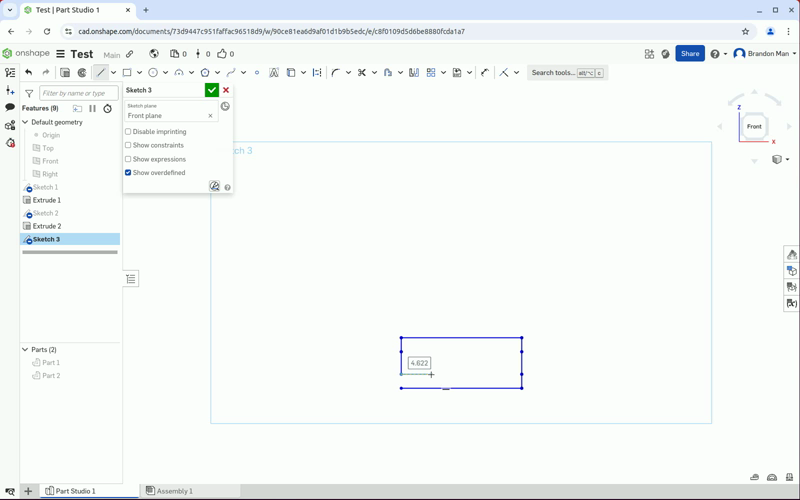
mouse_move(401, 388)
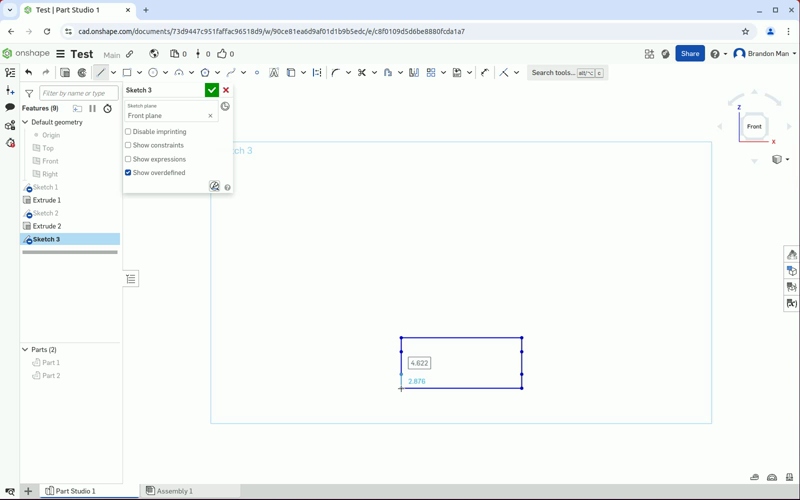
key_up(shift)
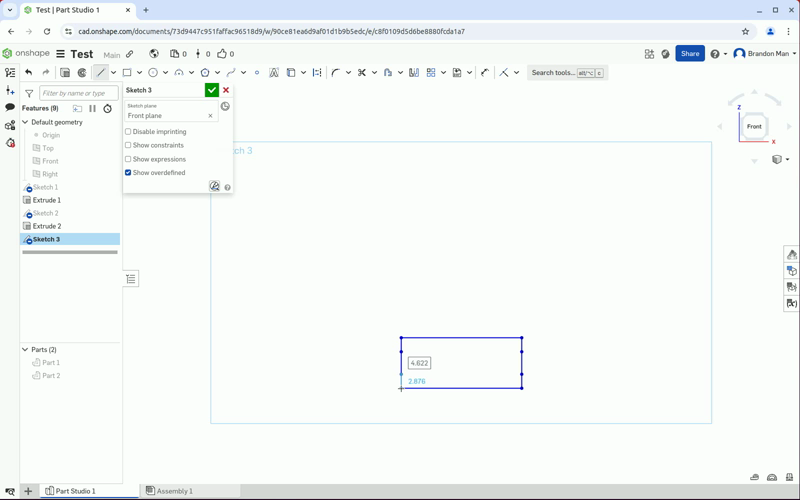
click(401, 388)
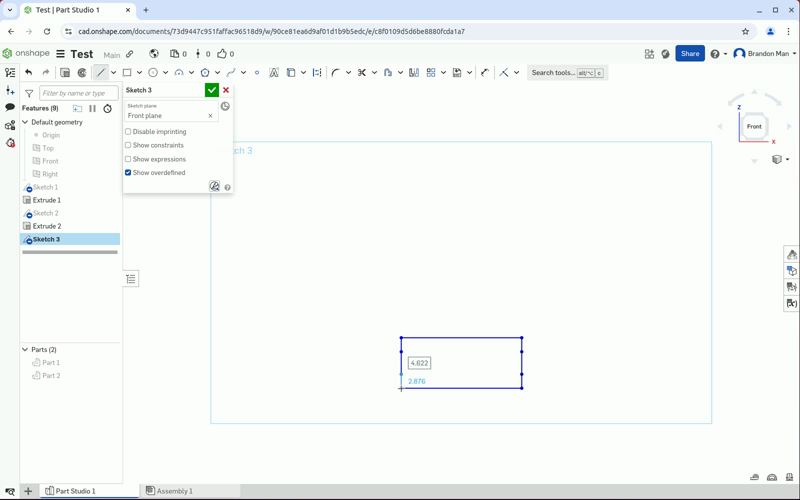
key(esc)
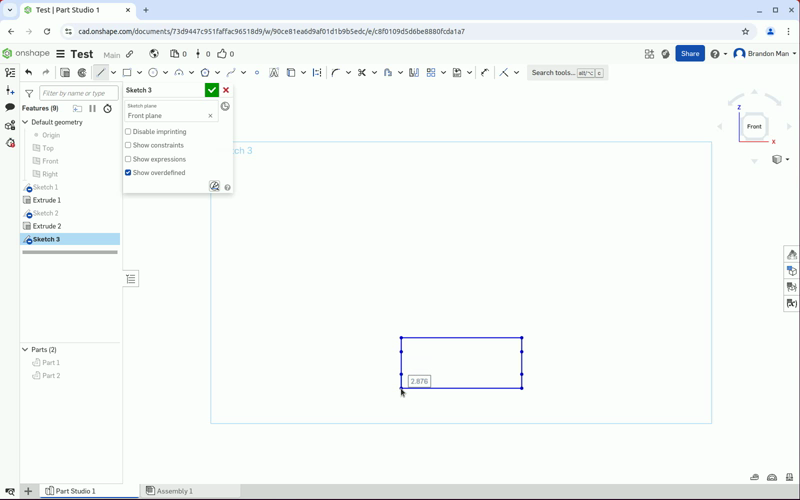
mouse_move(506, 371)
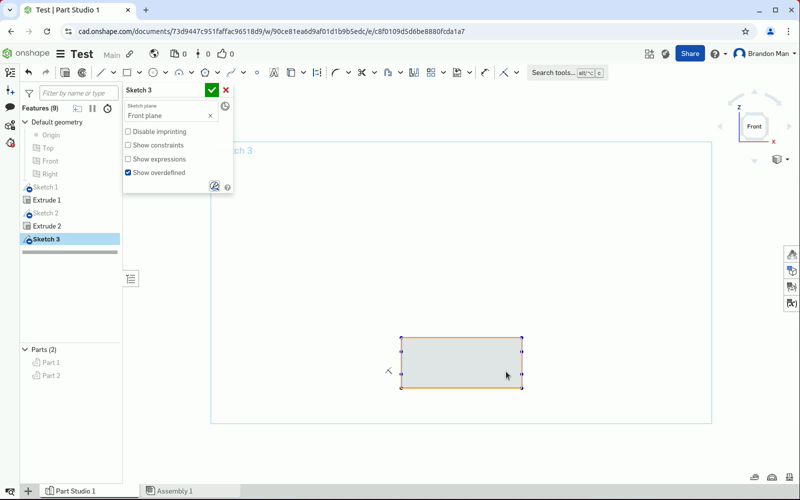
click(506, 371)
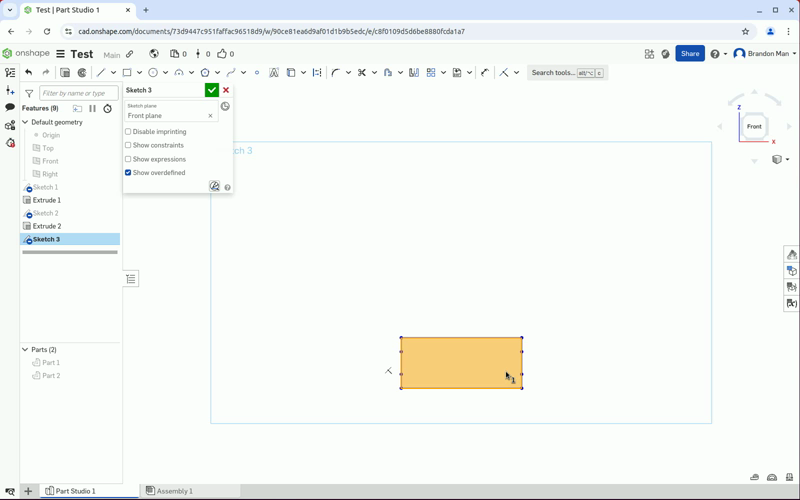
mouse_move(73, 352)
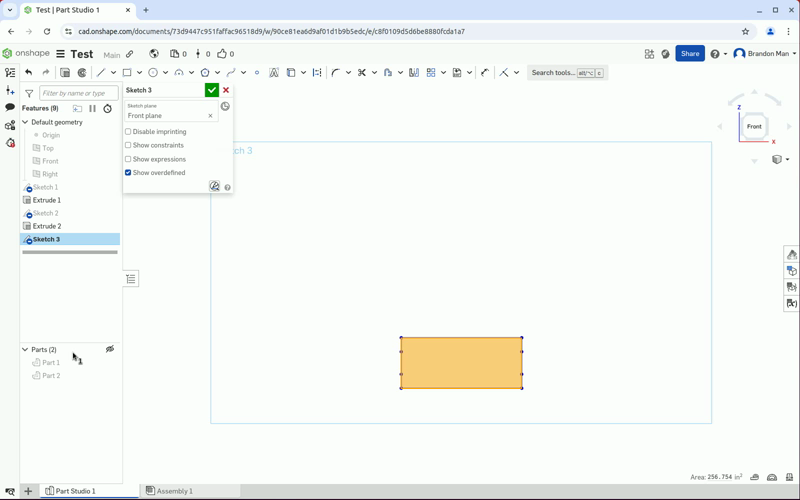
key(shift+y)
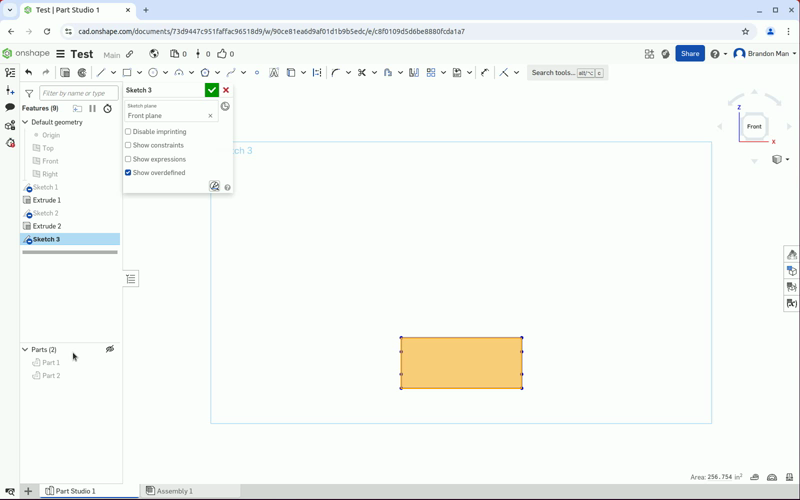
key(shift+e)
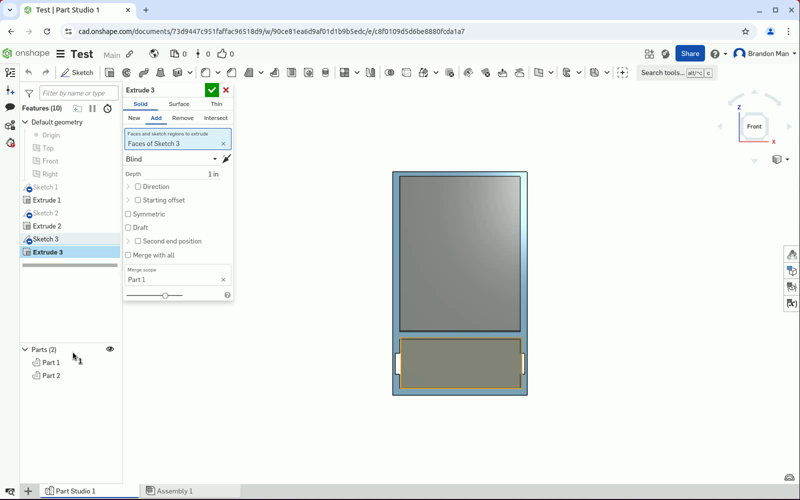
mouse_move(143, 106)
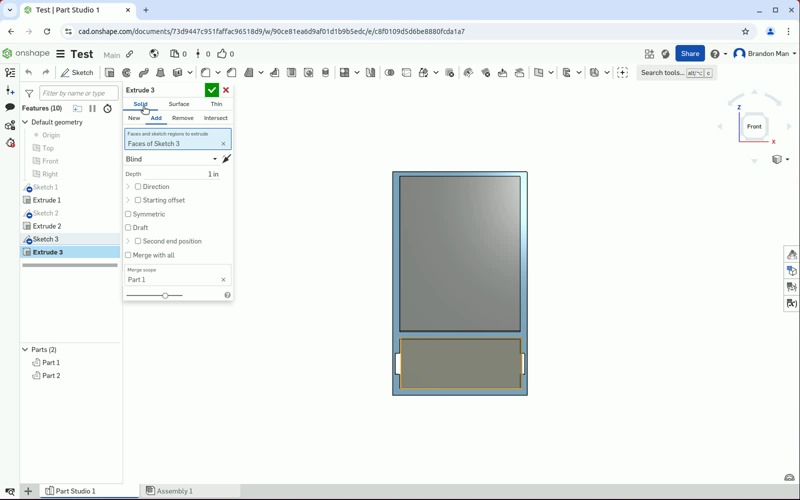
click(143, 106)
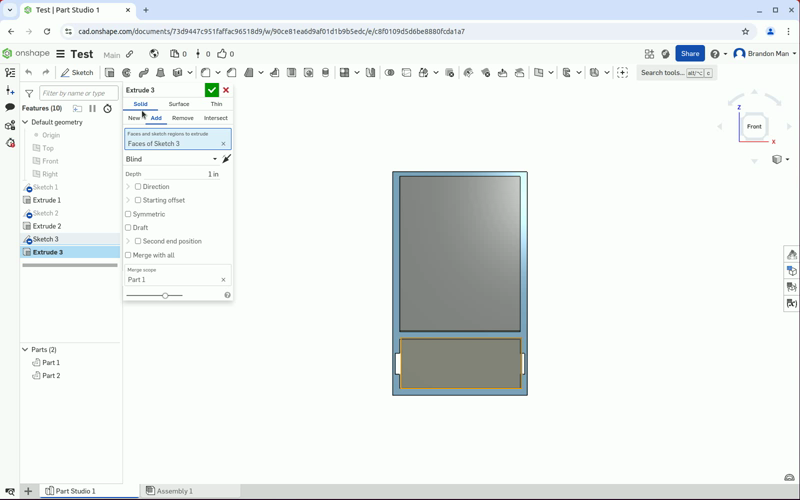
mouse_move(137, 120)
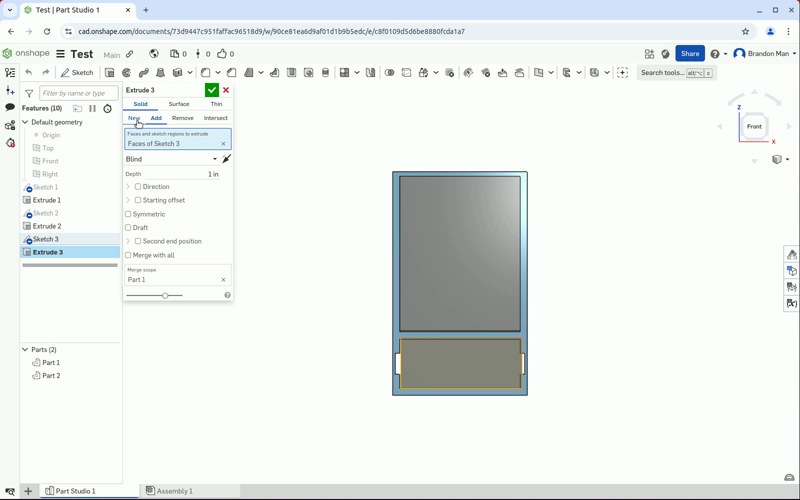
click(137, 120)
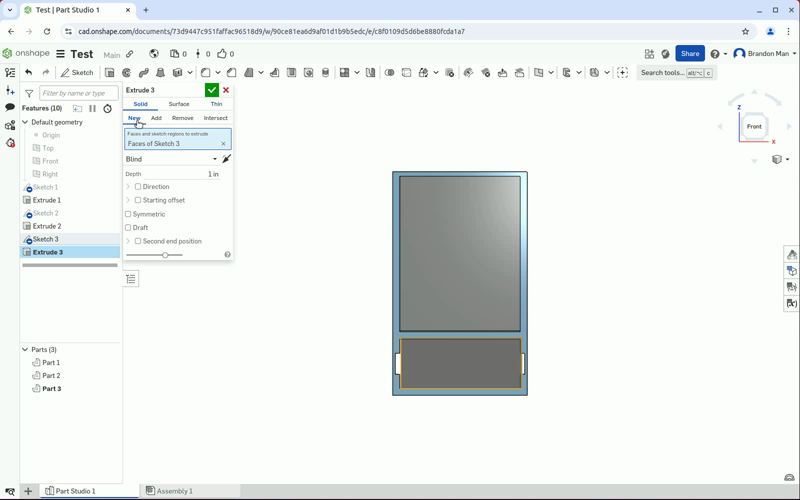
key(tab, 4)
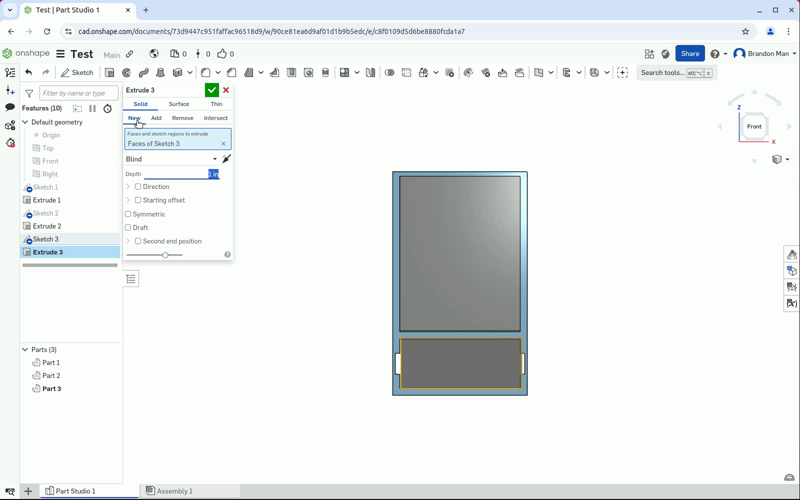
text(6.499)
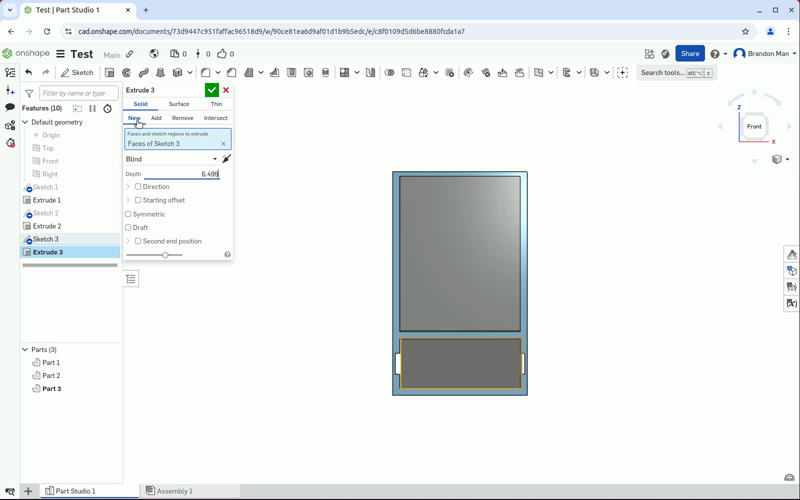
key(enter)
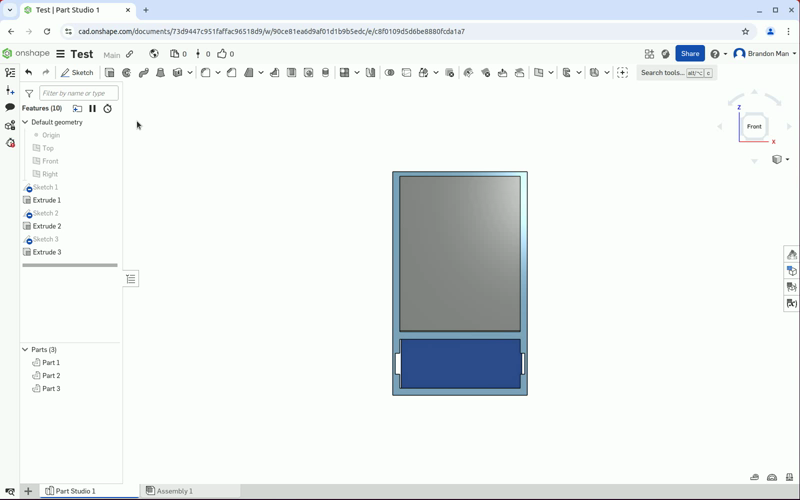
key(shift+h)
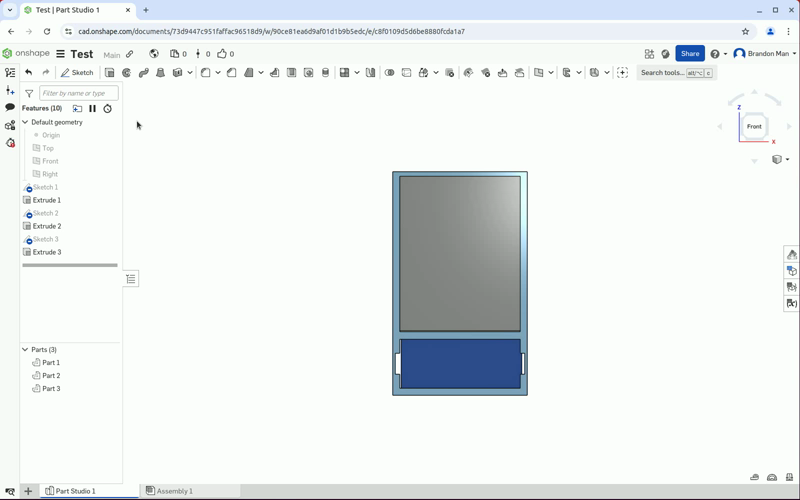
key(shift+h)
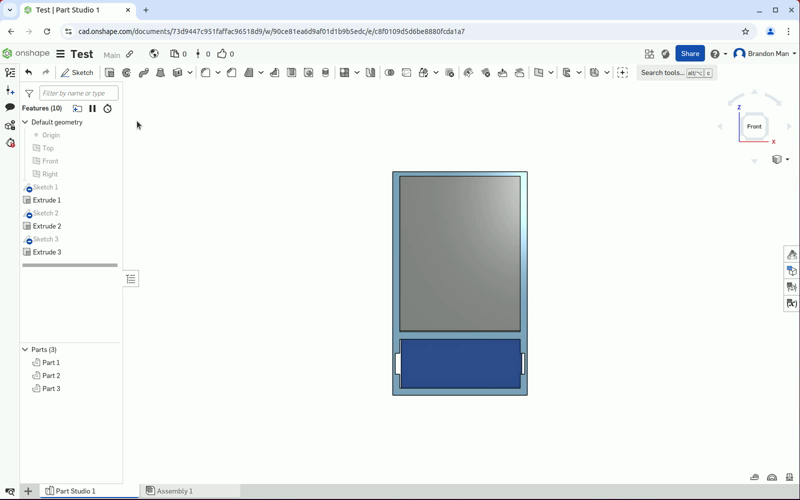
mouse_move(73, 189)
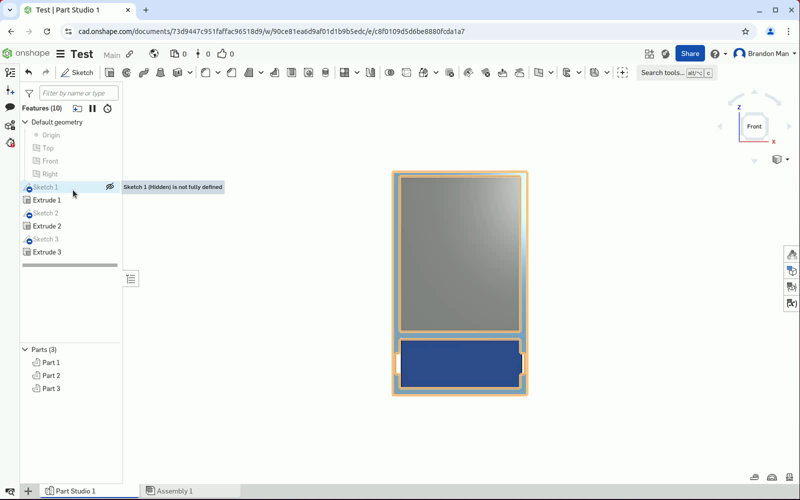
click(73, 189)
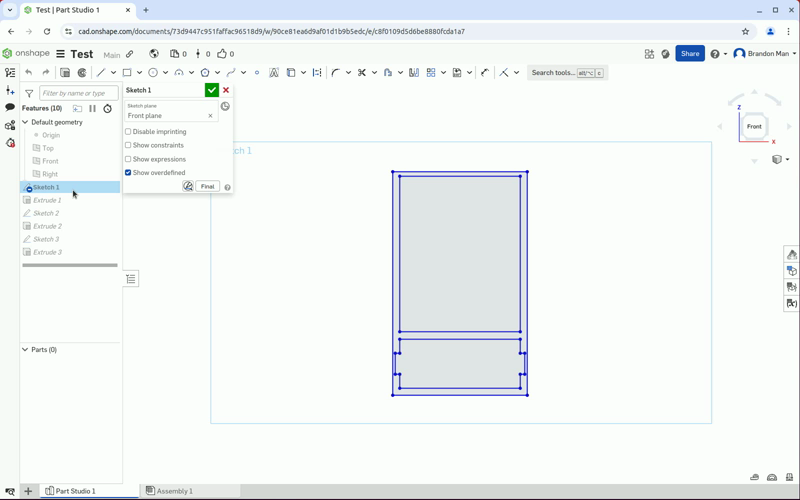
mouse_move(229, 92)
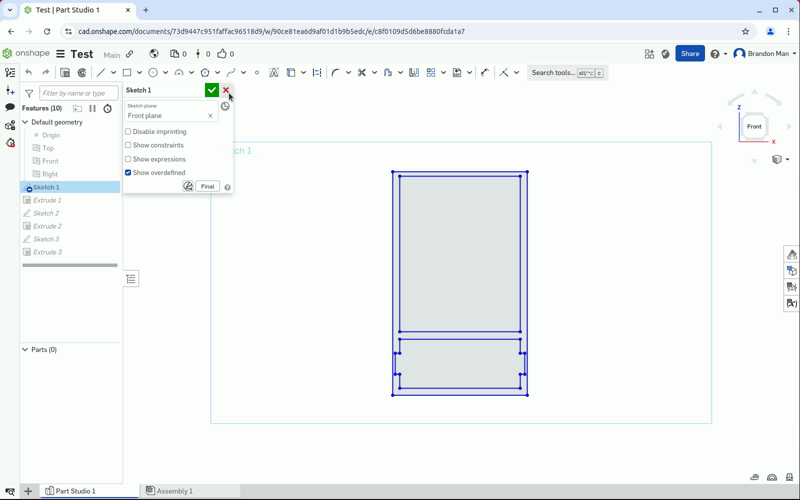
click(229, 92)
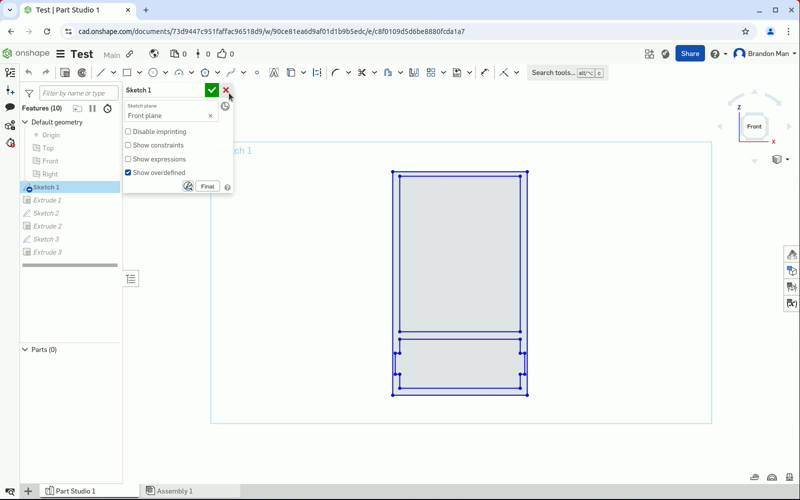
key(shift+s)
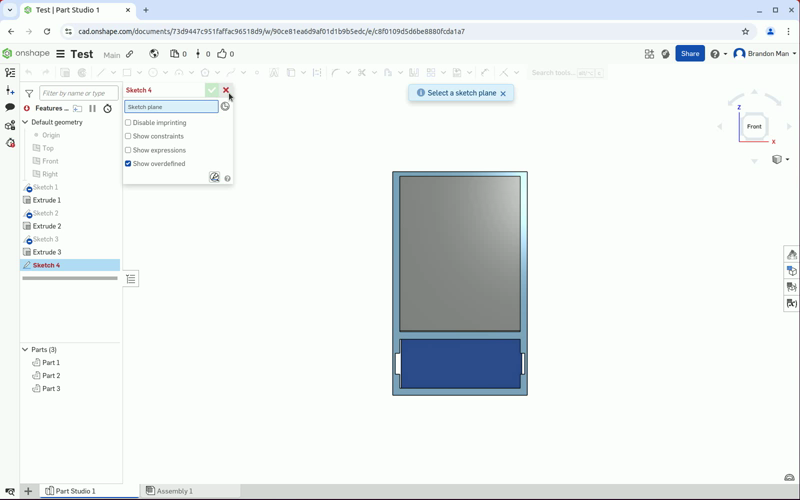
mouse_move(73, 163)
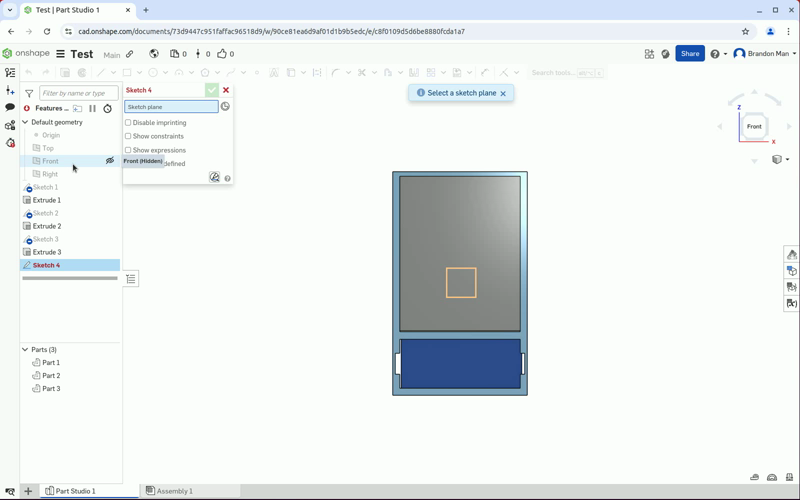
click(73, 163)
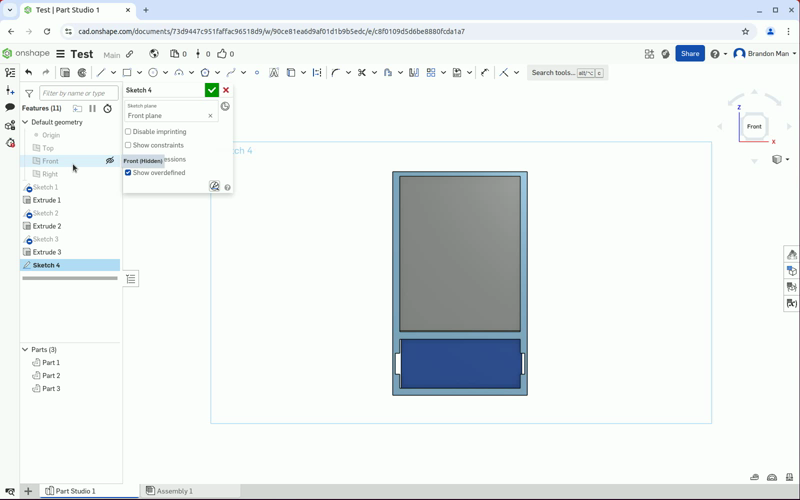
mouse_move(73, 352)
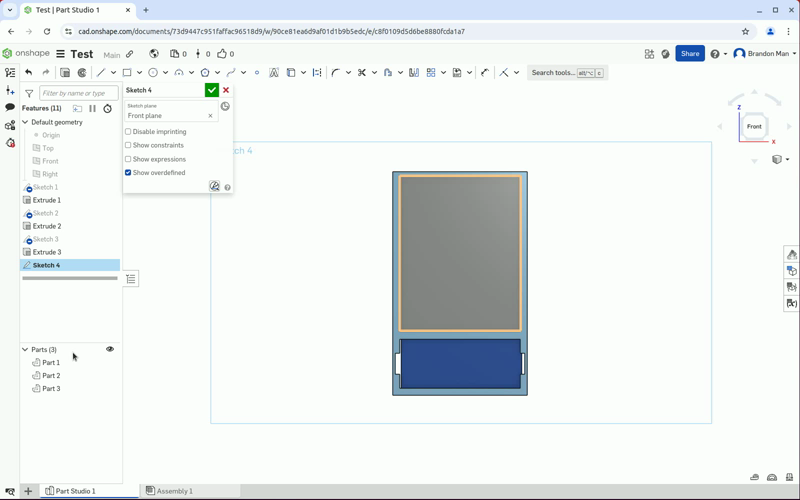
key(y)
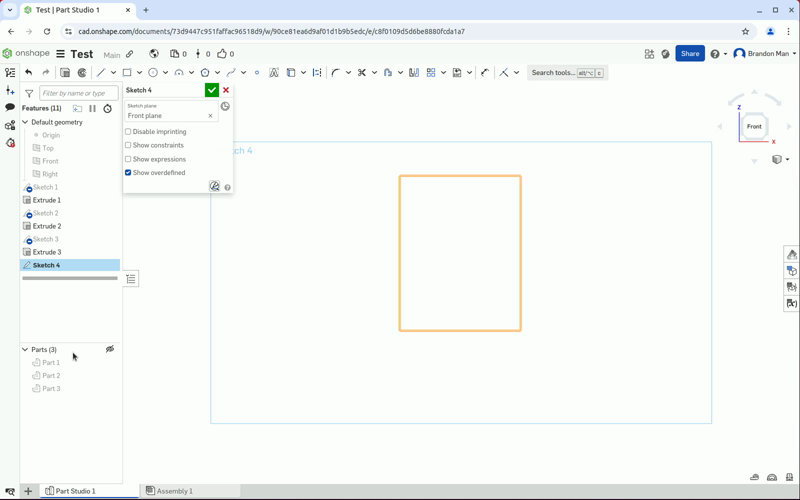
key(l)
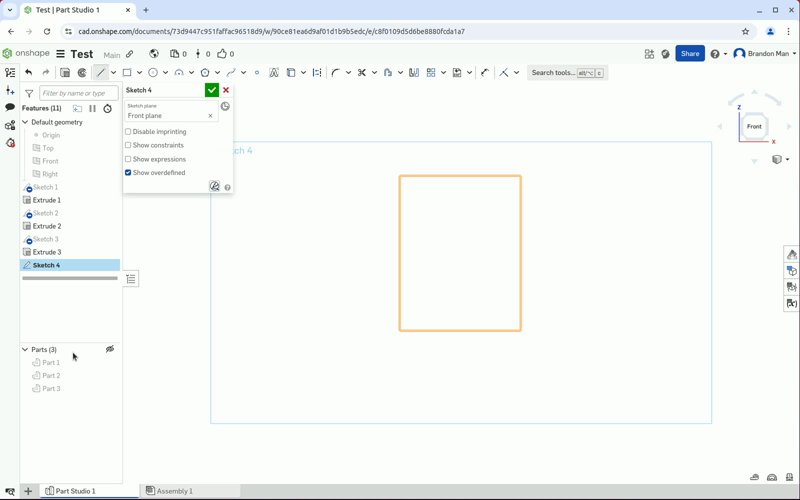
key_down(shift)
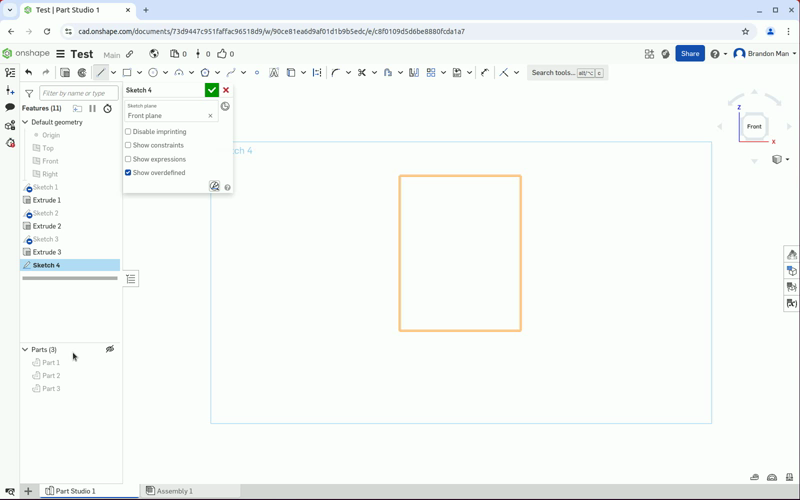
mouse_move(520, 374)
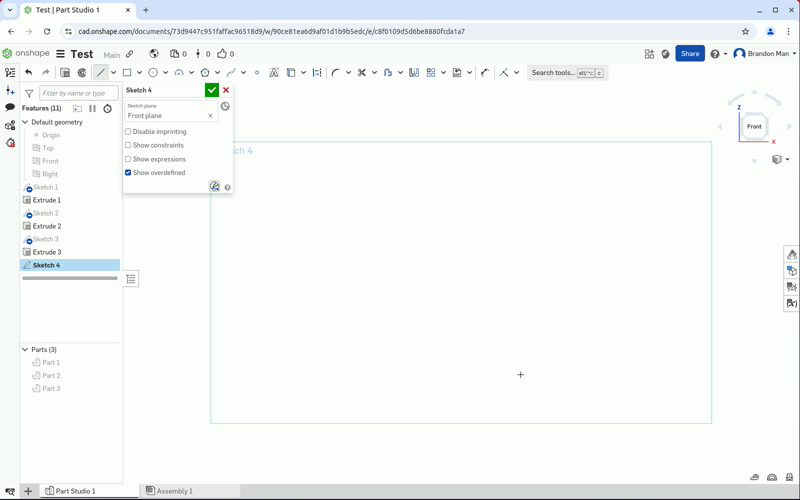
click(520, 374)
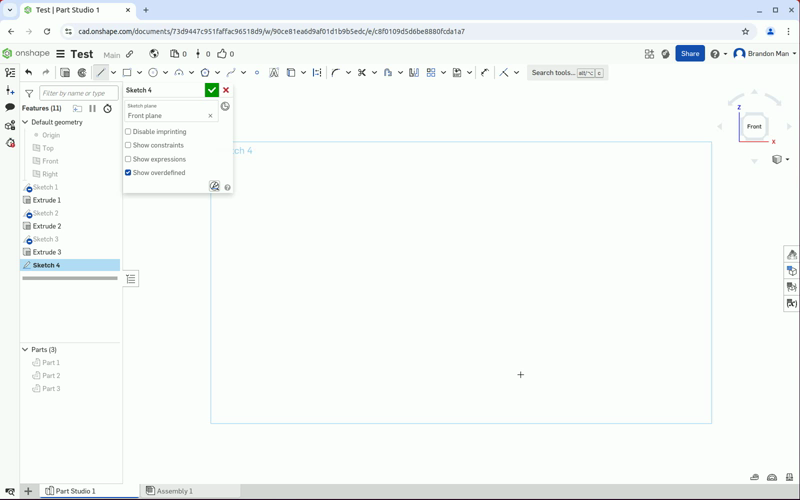
key_up(shift)
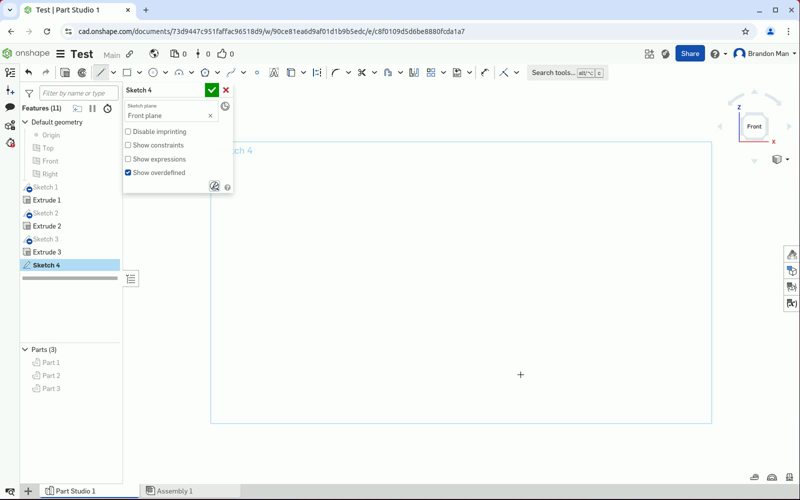
key_down(shift)
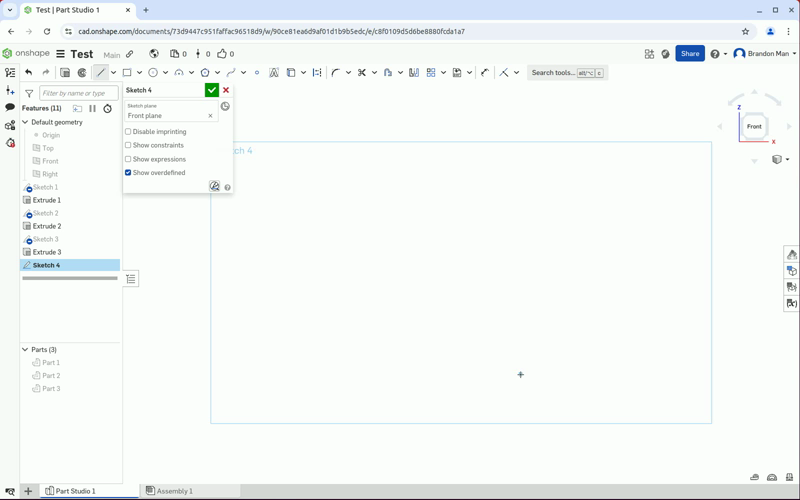
mouse_move(550, 374)
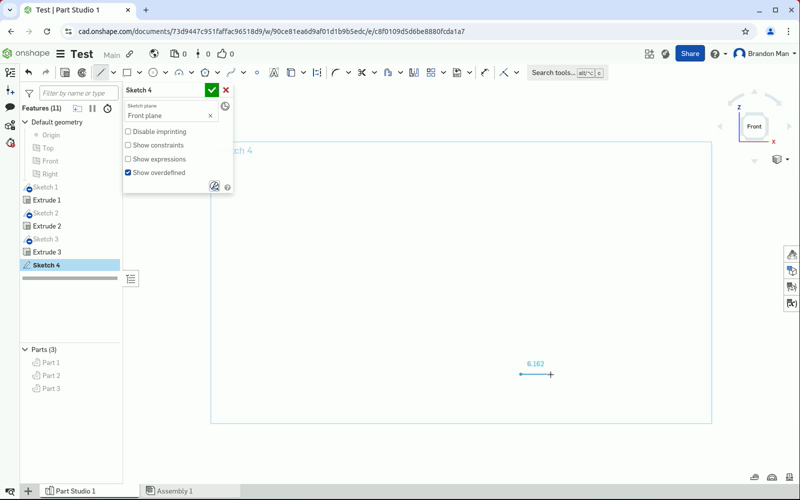
mouse_move(525, 374)
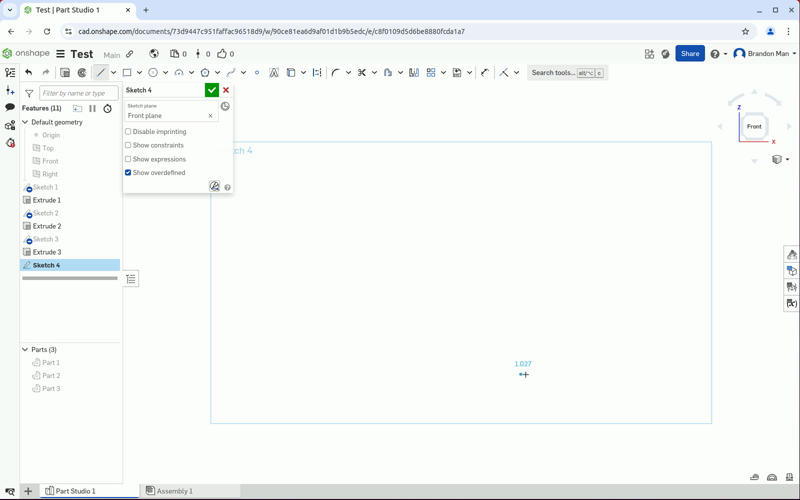
scroll(6)
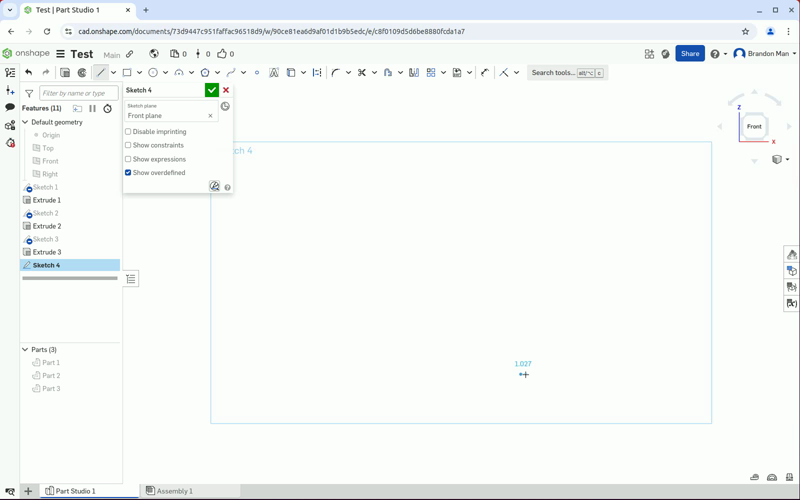
scroll(6)
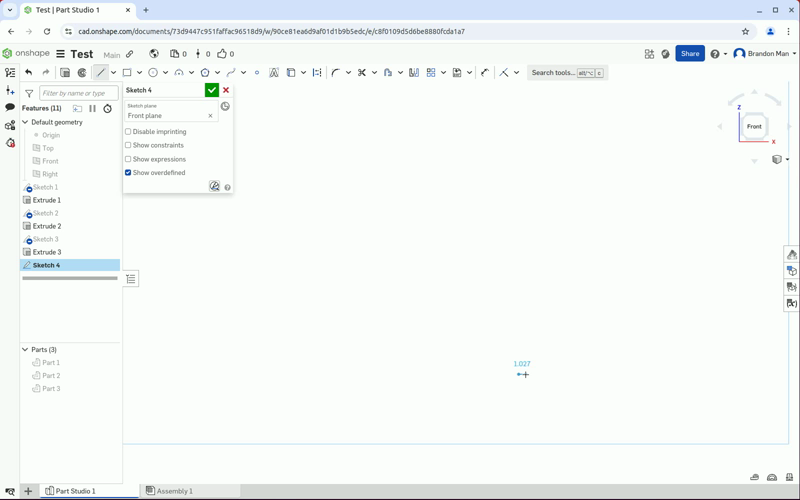
scroll(6)
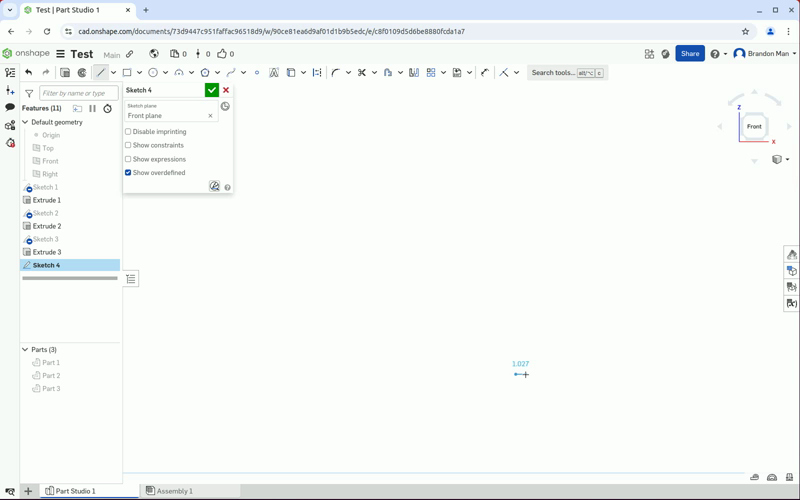
scroll(6)
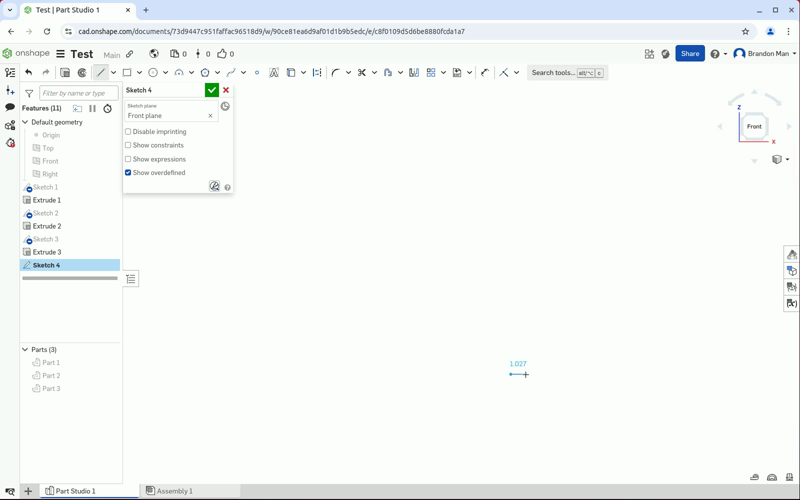
scroll(6)
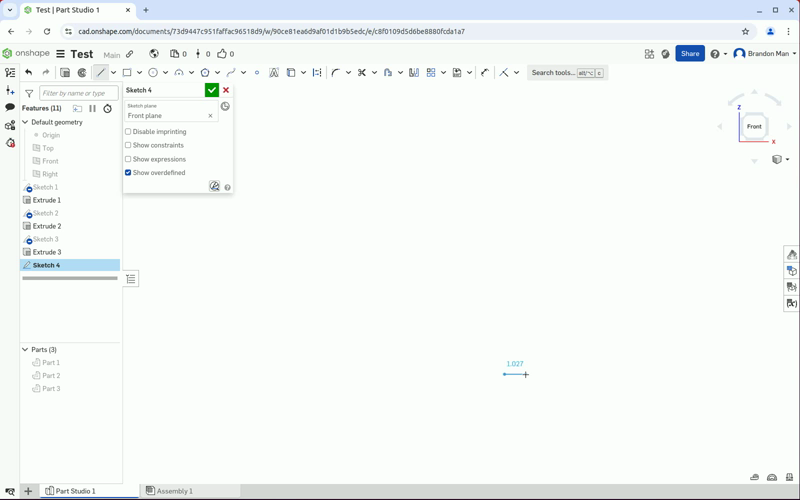
scroll(6)
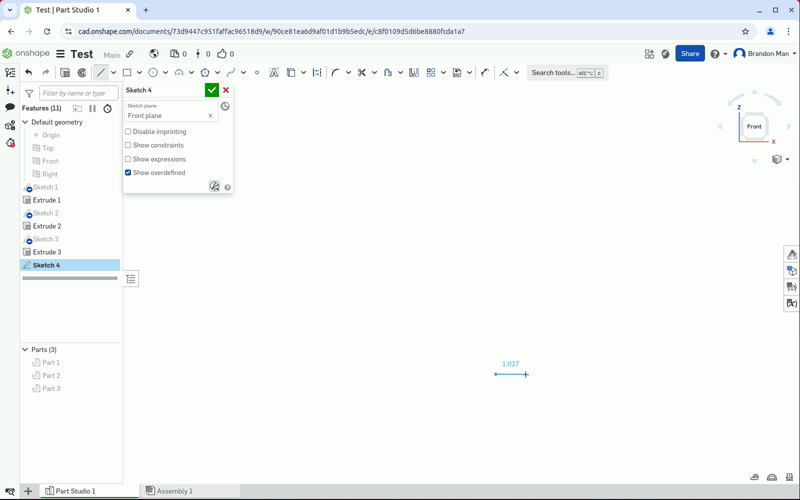
scroll(6)
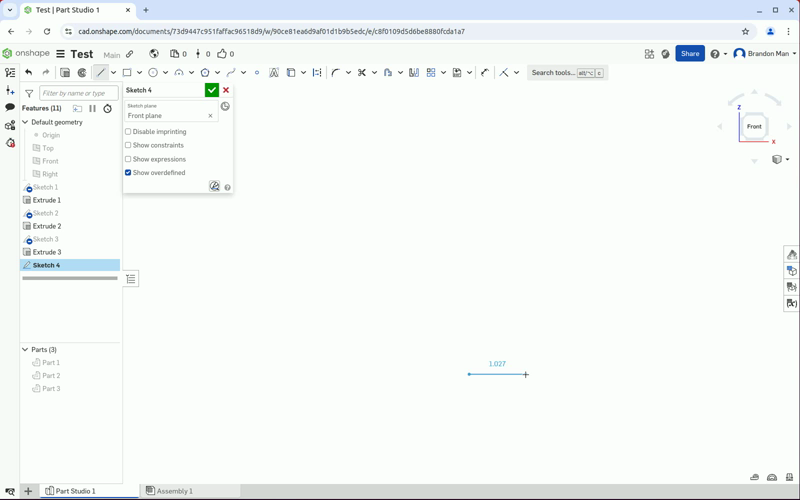
click(525, 374)
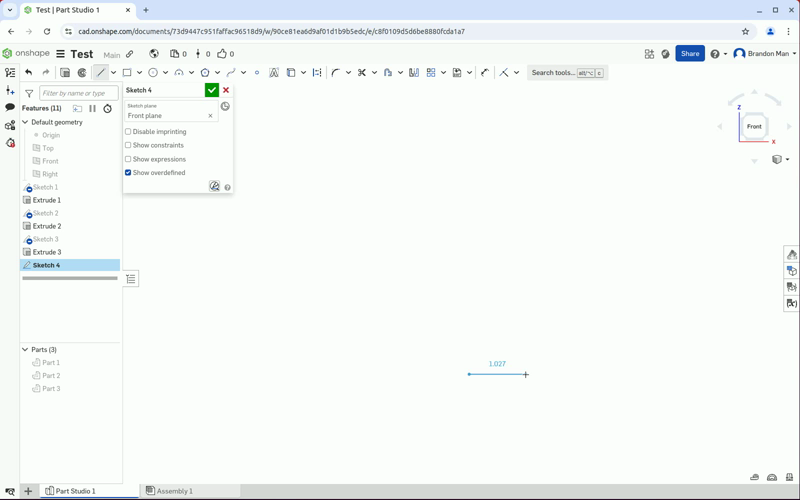
scroll(-6)
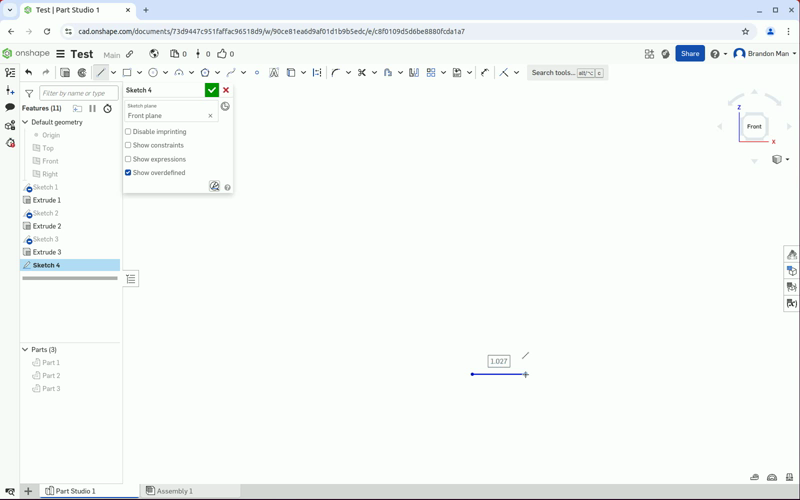
scroll(-6)
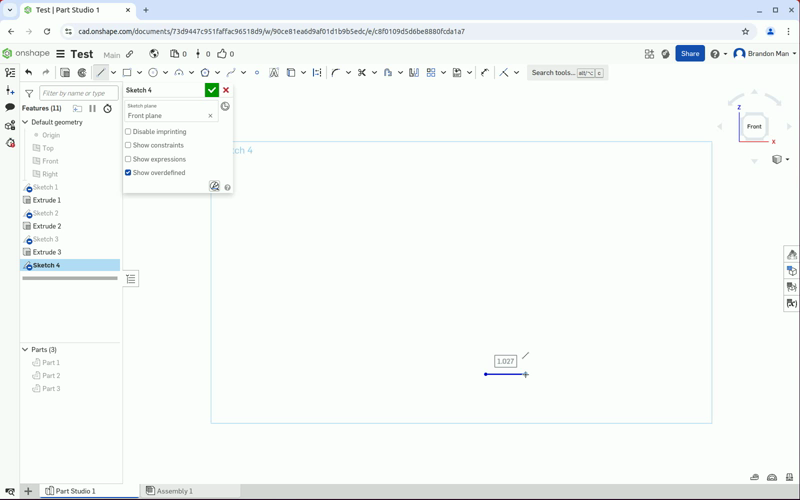
scroll(-6)
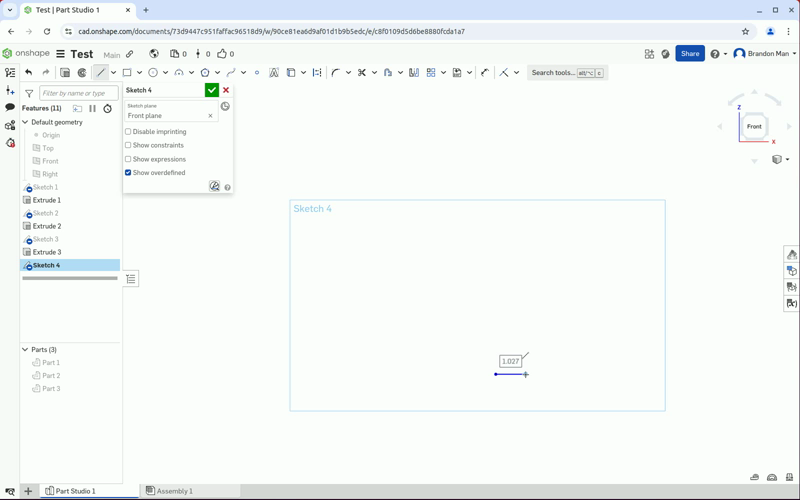
scroll(-6)
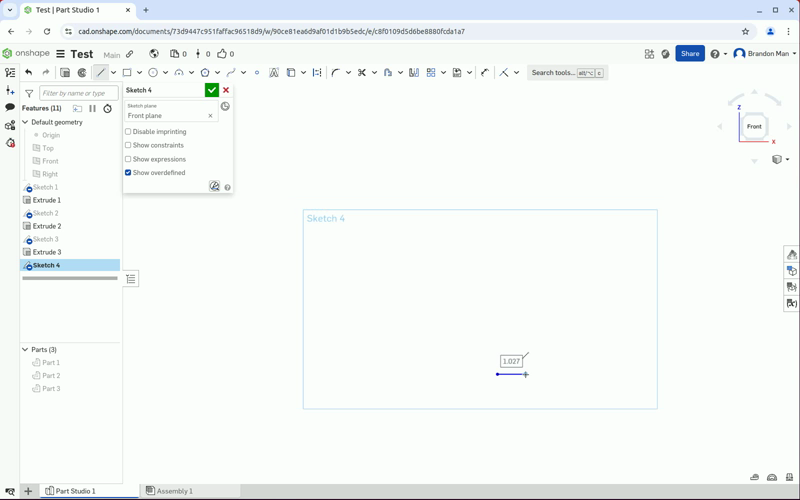
scroll(-6)
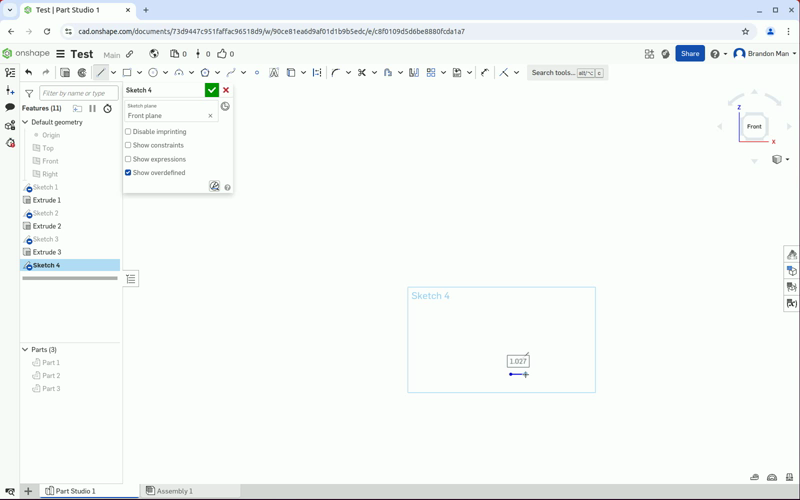
scroll(-6)
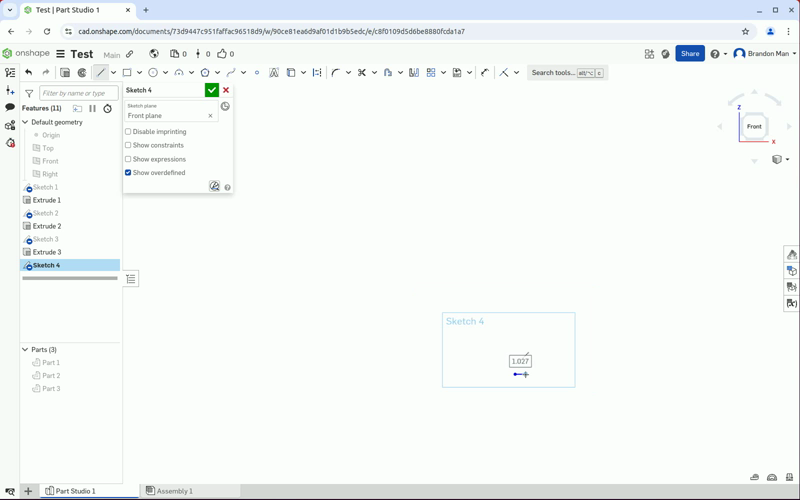
scroll(-6)
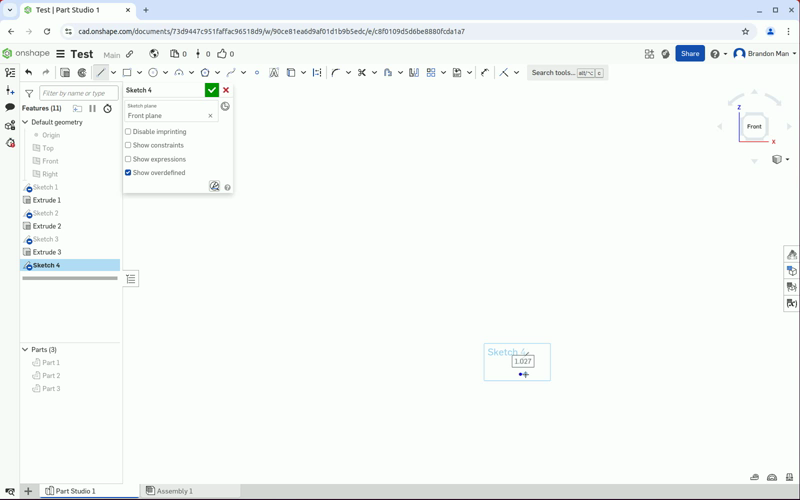
key_up(shift)
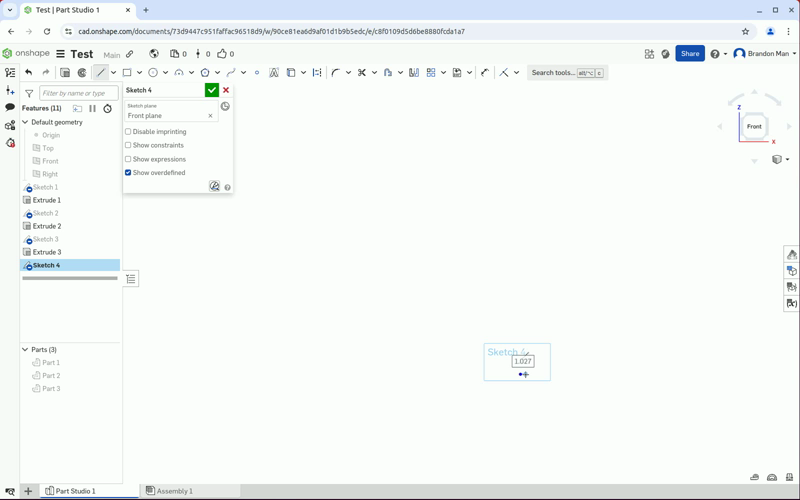
key_down(shift)
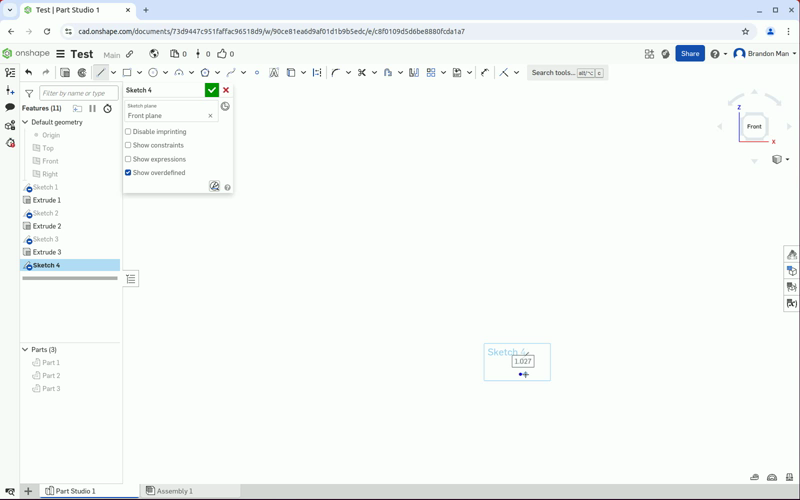
mouse_move(555, 374)
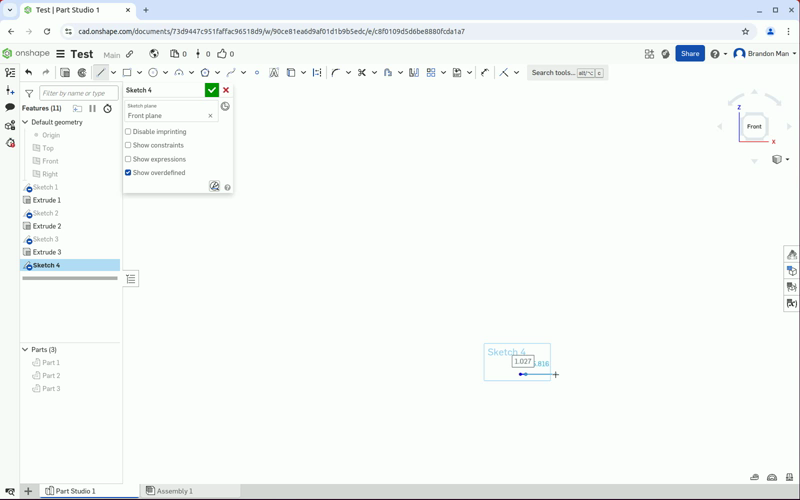
mouse_move(525, 351)
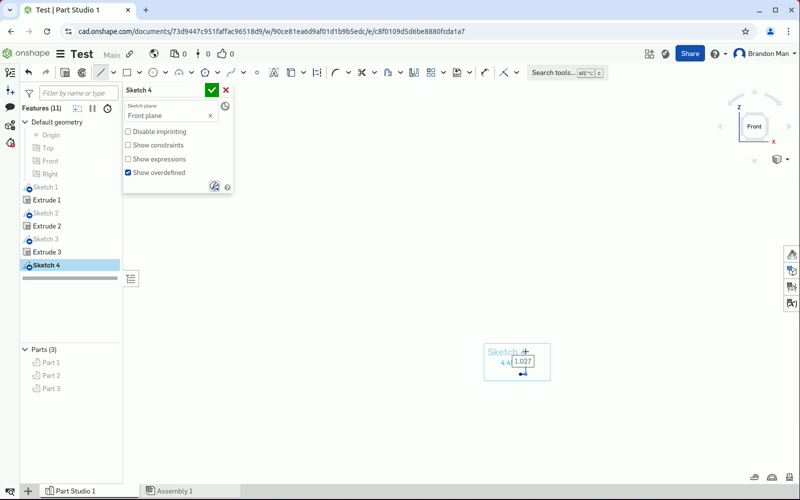
click(525, 351)
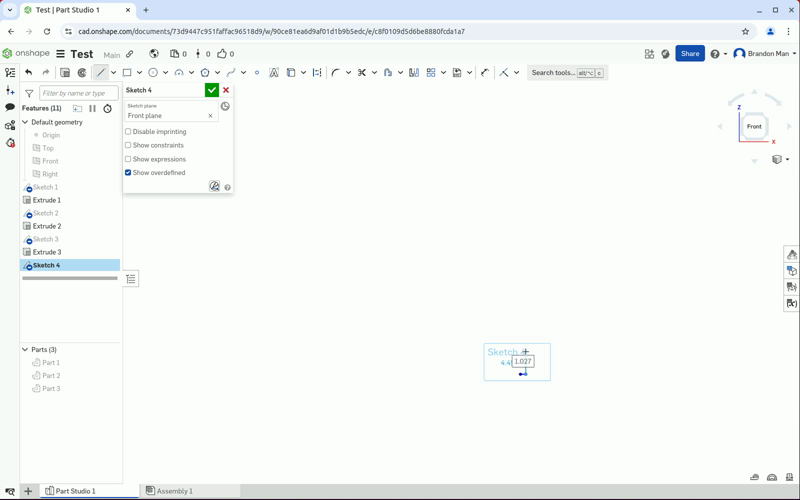
key_up(shift)
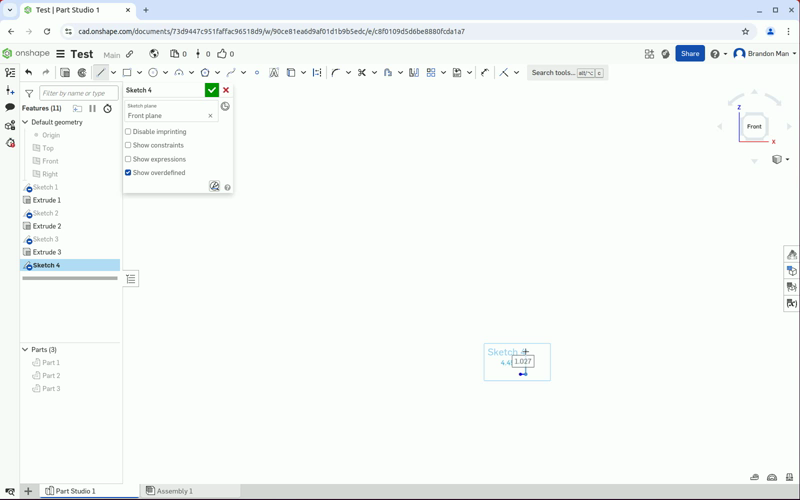
key_down(shift)
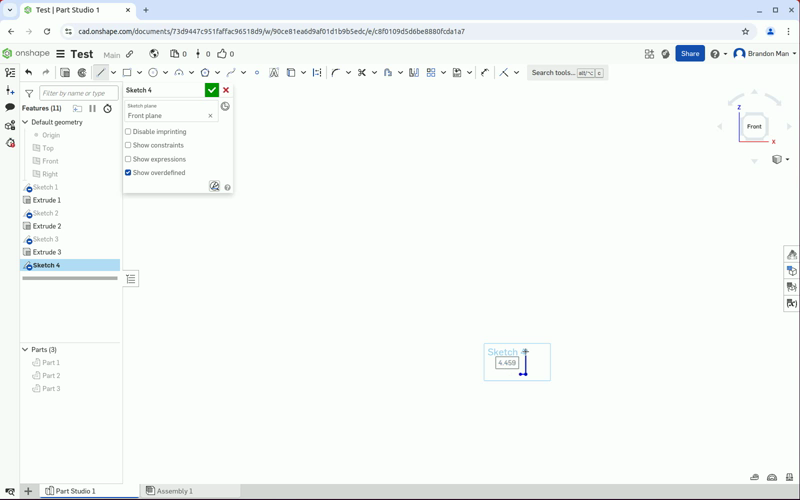
mouse_move(555, 351)
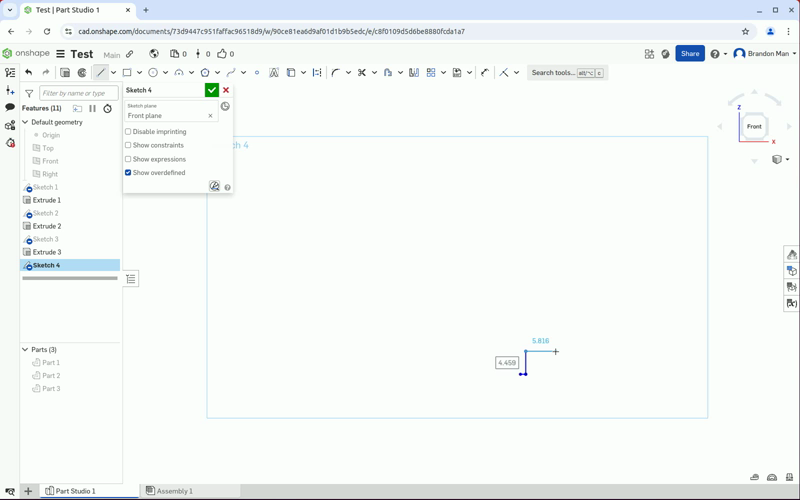
mouse_move(520, 351)
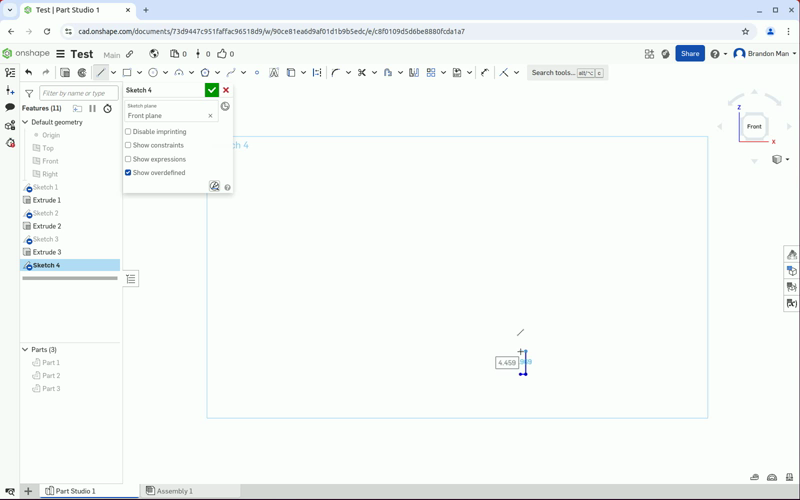
scroll(6)
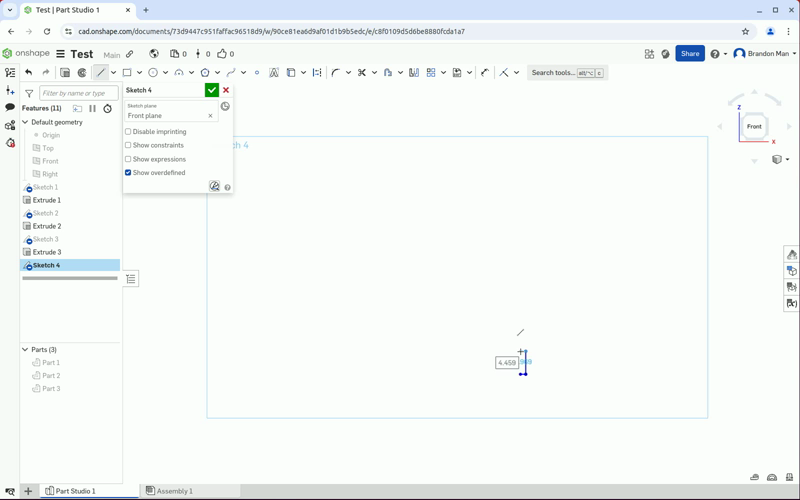
scroll(6)
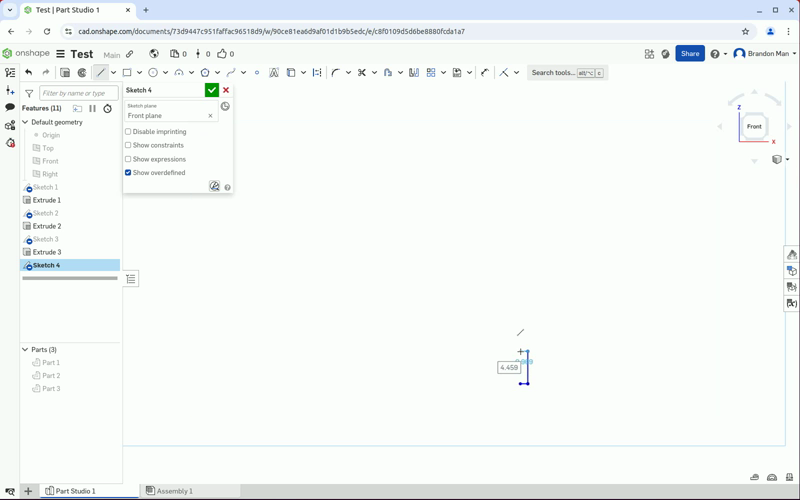
scroll(6)
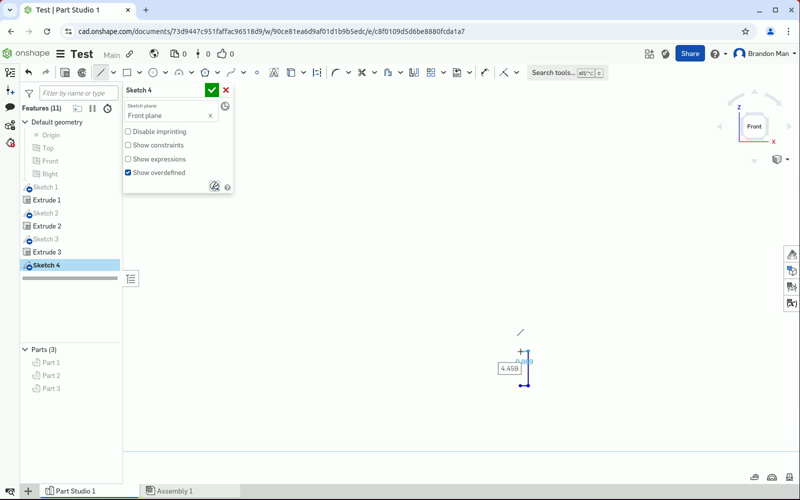
scroll(6)
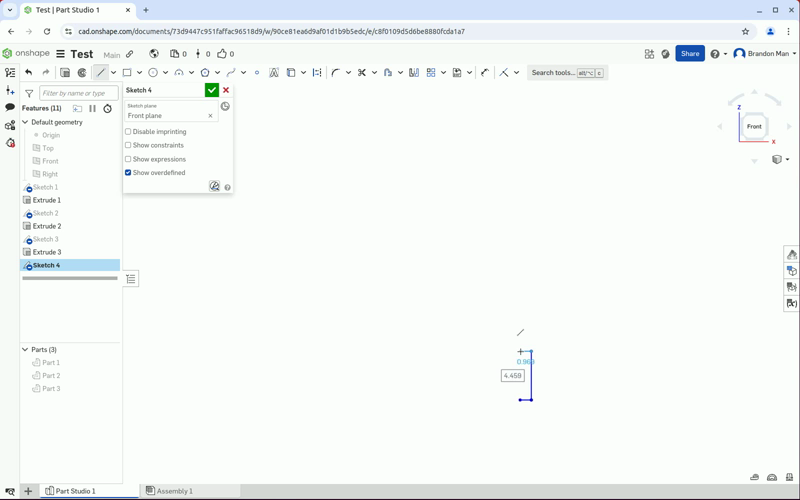
scroll(6)
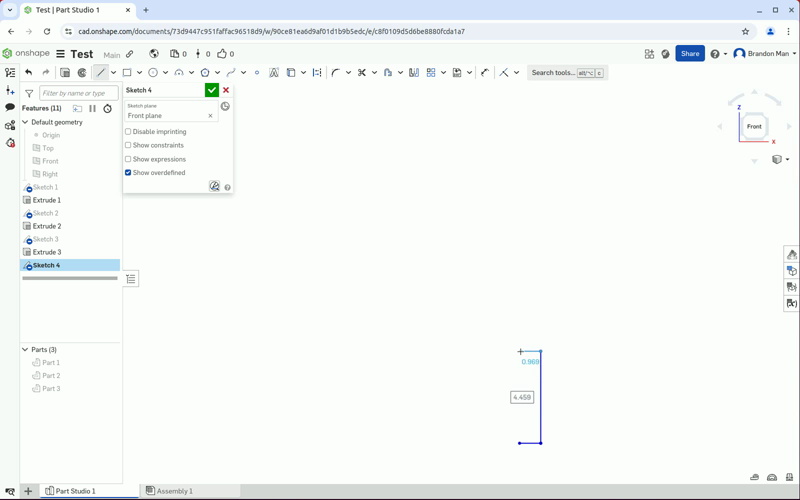
scroll(6)
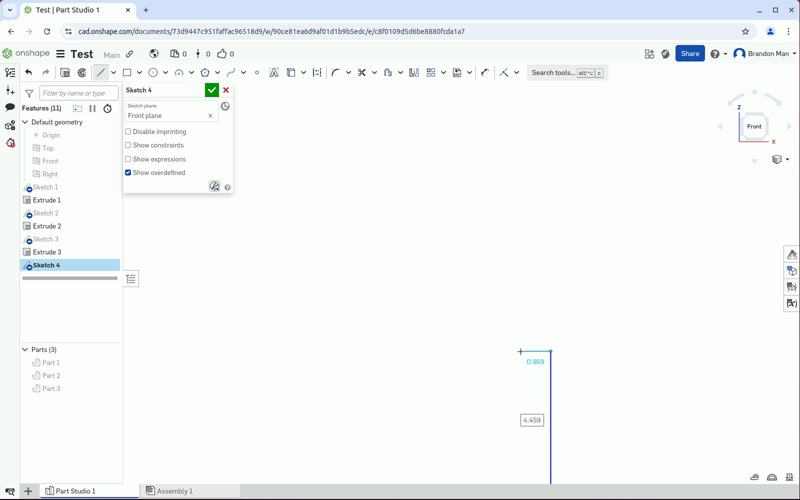
scroll(6)
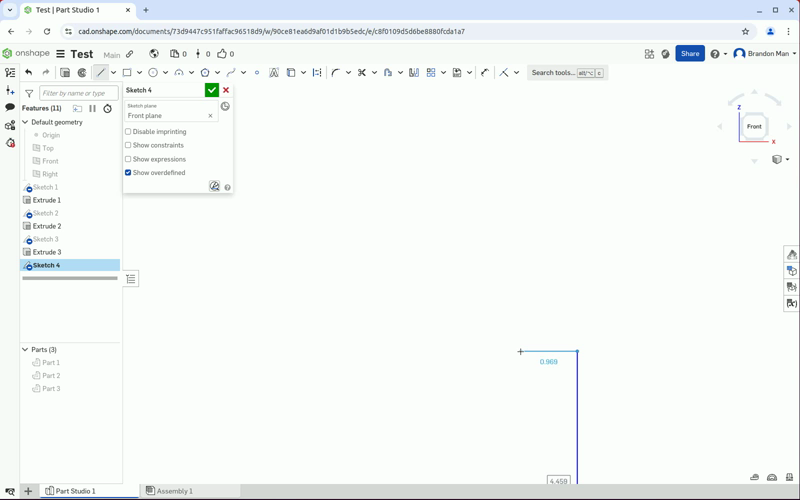
click(520, 351)
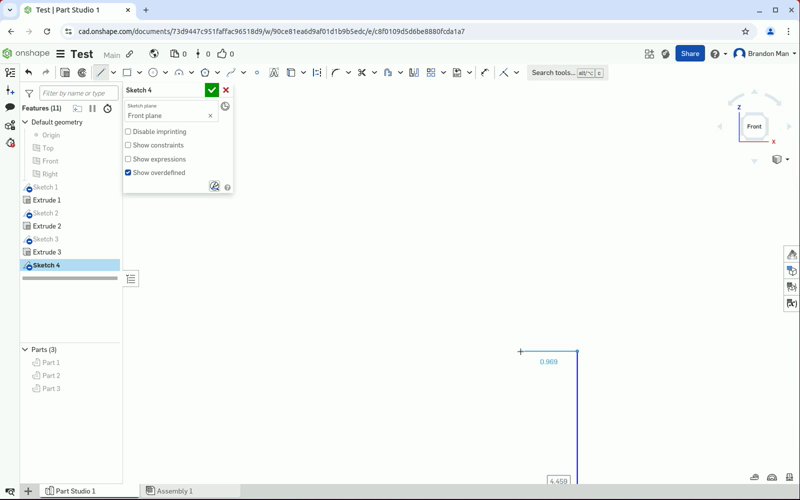
scroll(-6)
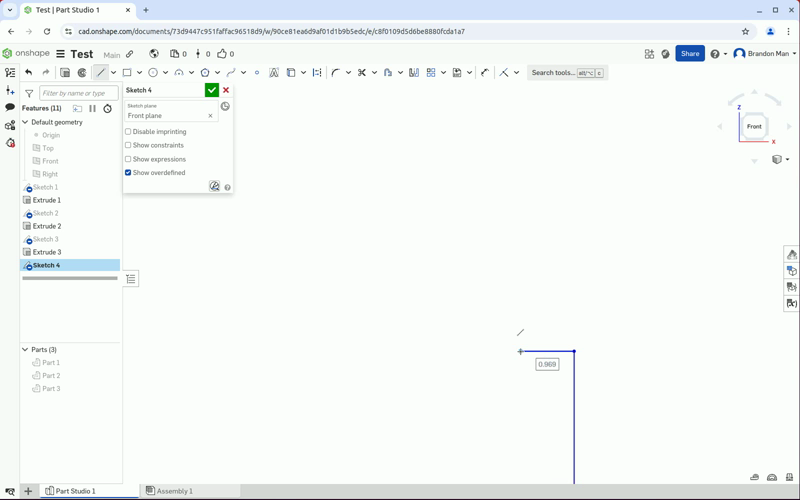
scroll(-6)
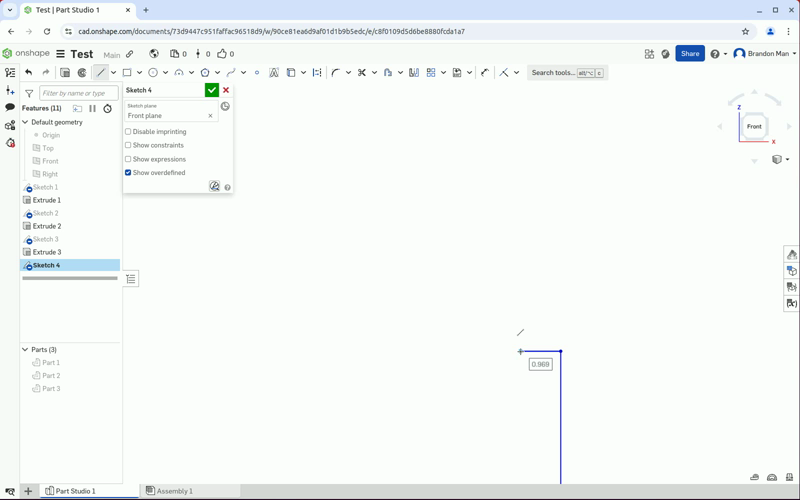
scroll(-6)
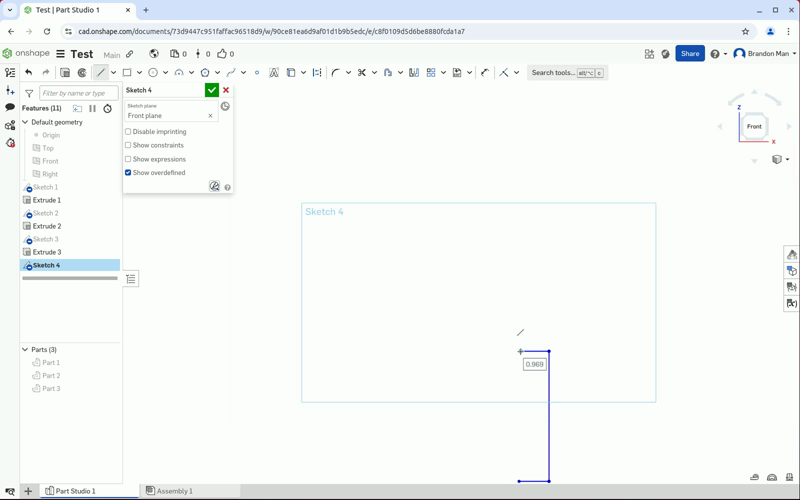
scroll(-6)
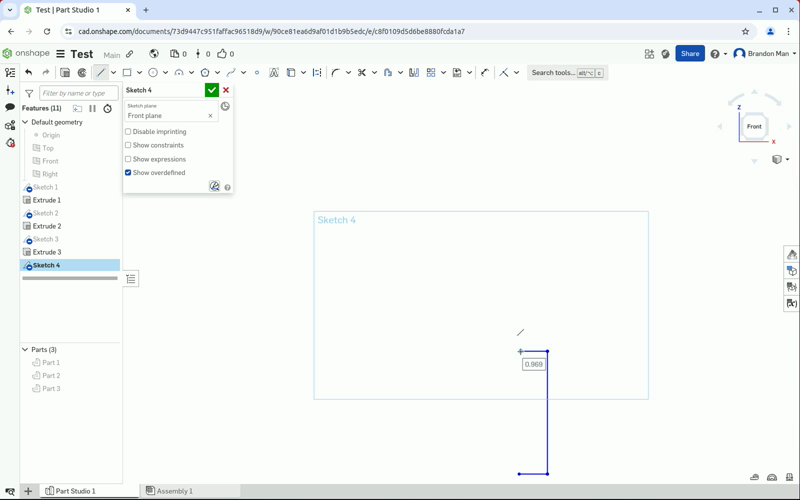
scroll(-6)
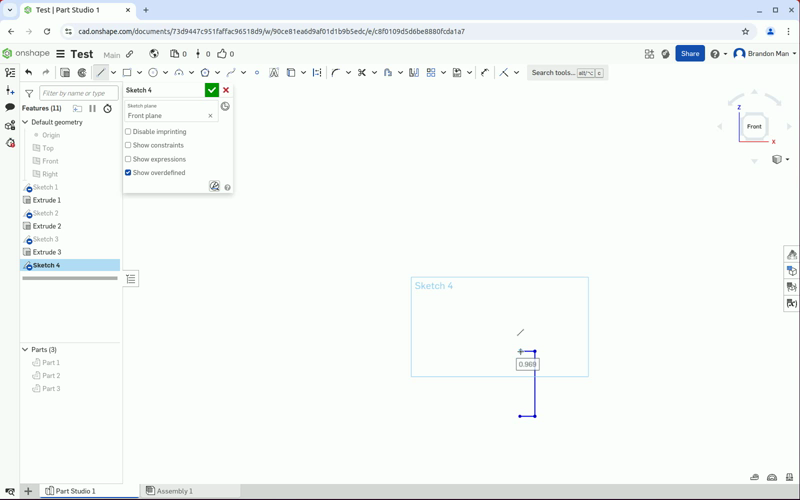
scroll(-6)
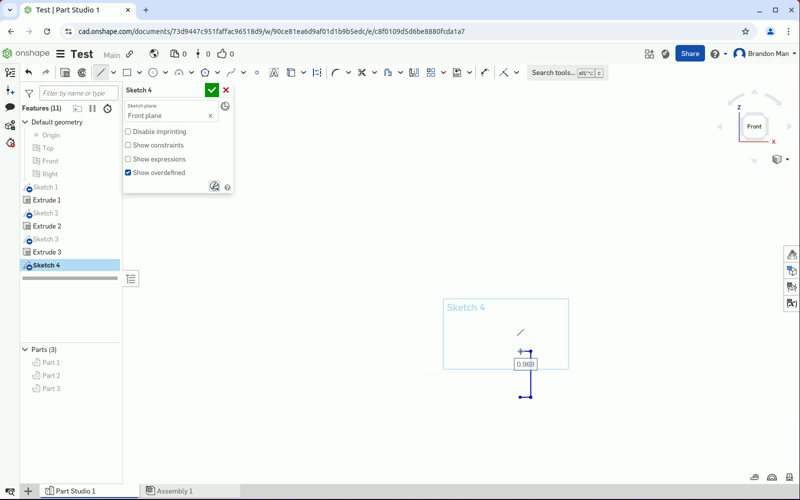
scroll(-6)
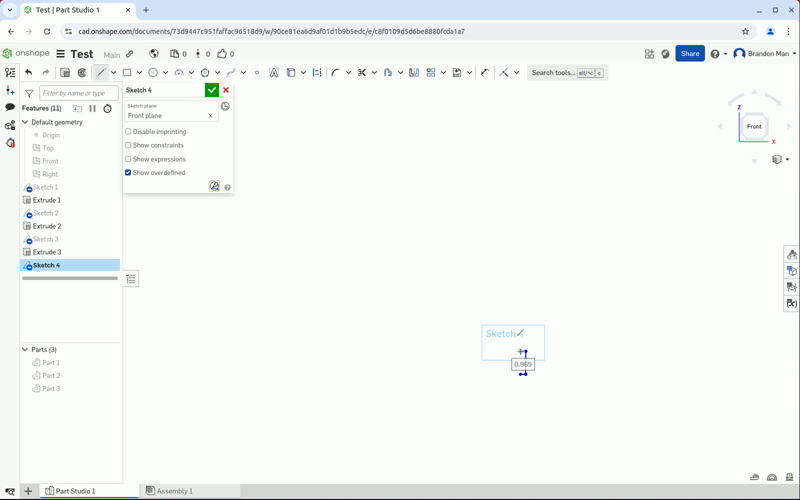
key_up(shift)
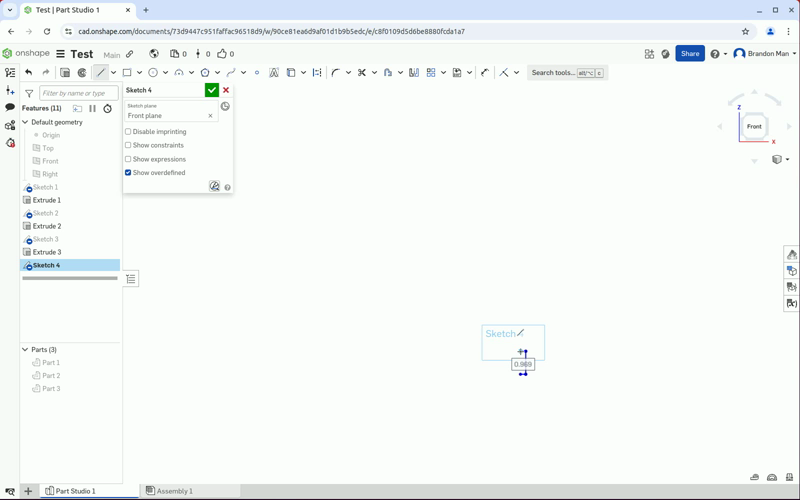
mouse_move(550, 351)
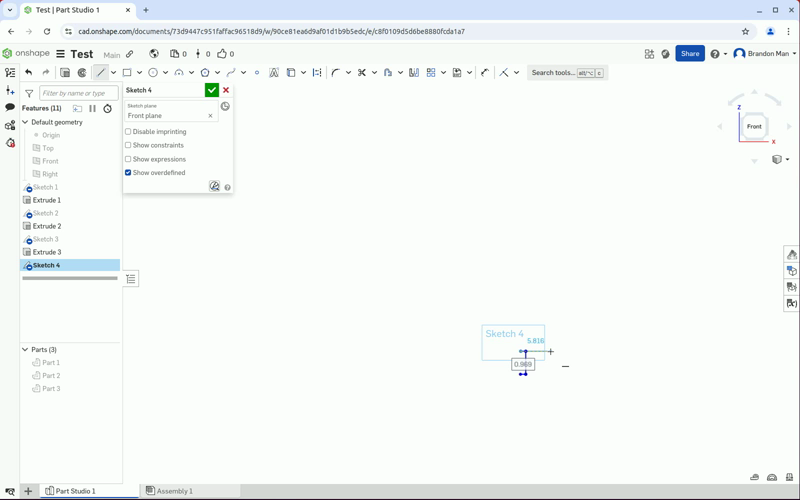
key_down(shift)
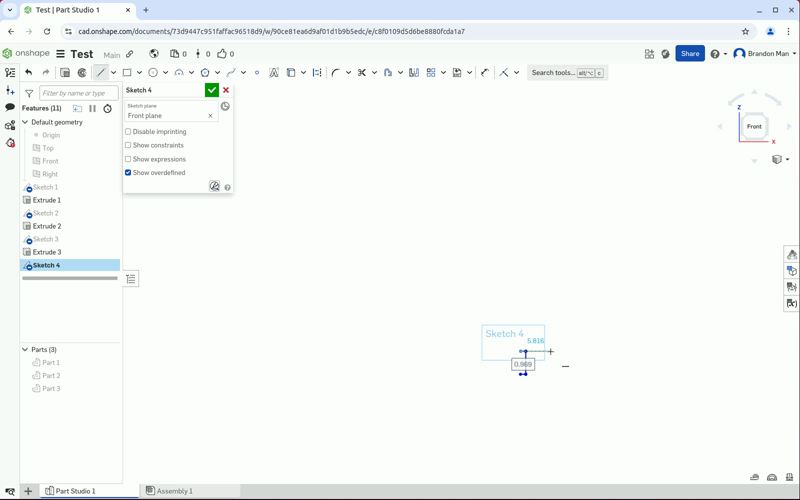
mouse_move(520, 374)
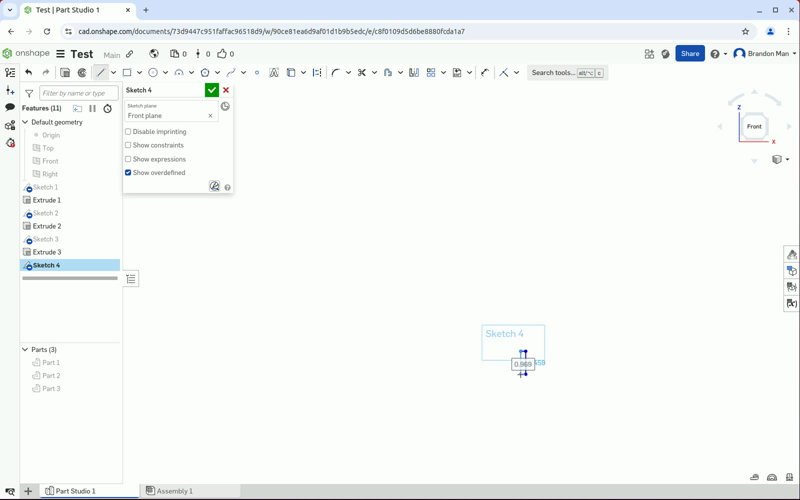
key_up(shift)
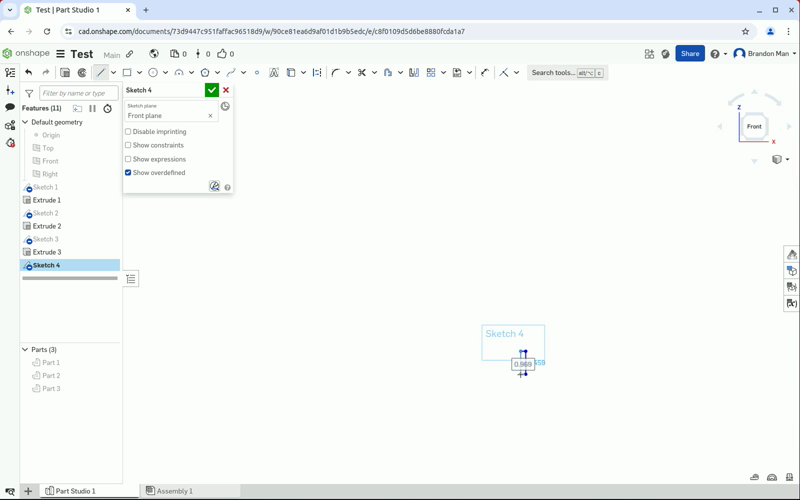
click(520, 374)
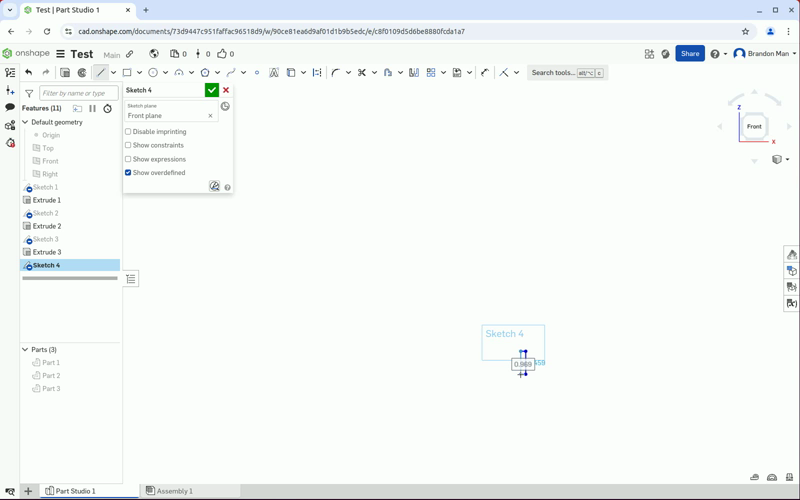
key(esc)
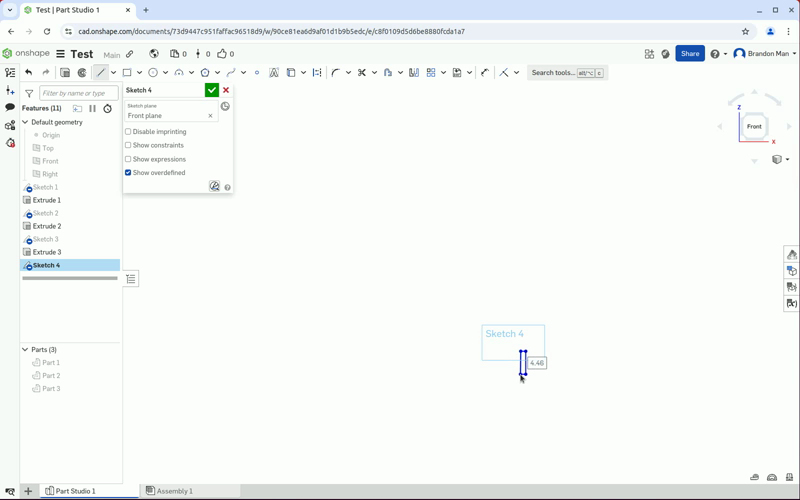
mouse_move(520, 354)
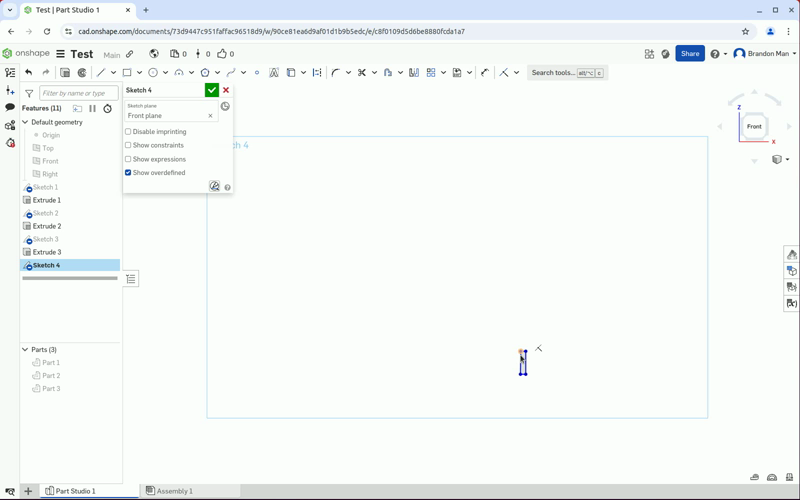
scroll(6)
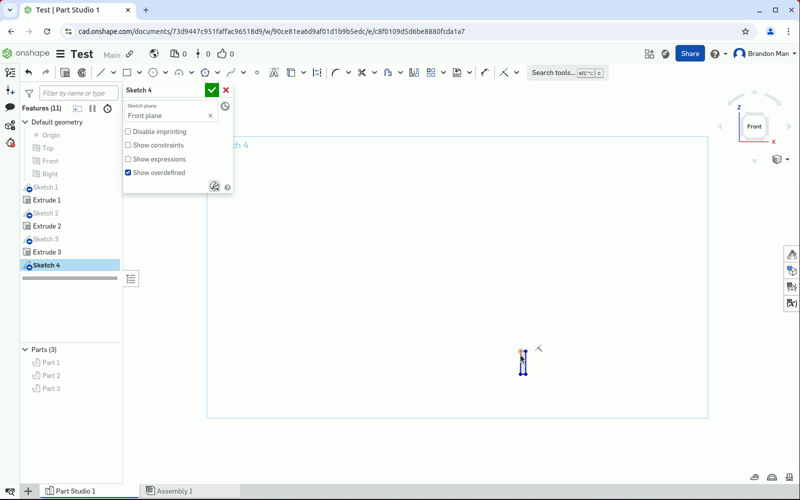
scroll(6)
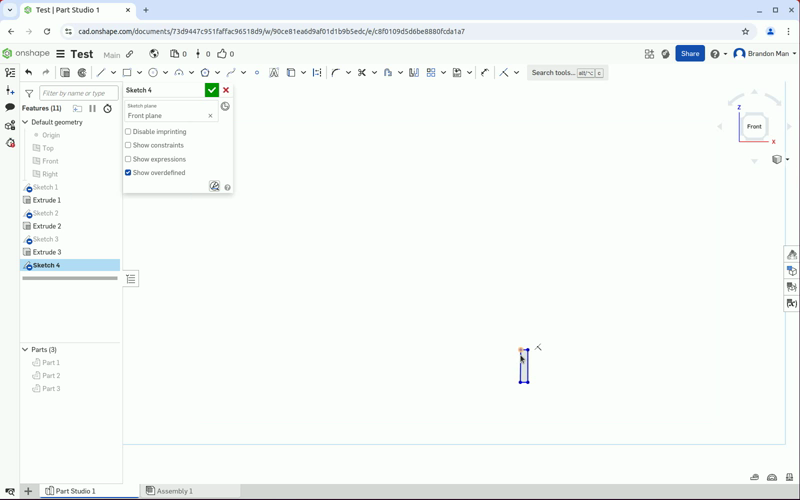
scroll(6)
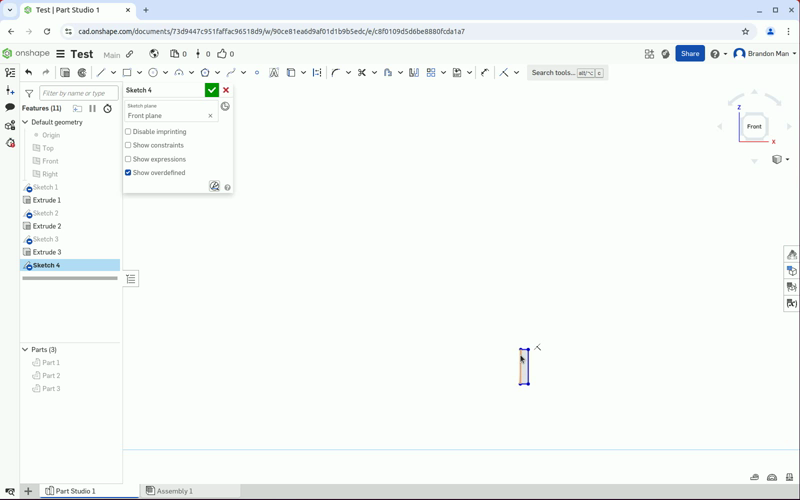
scroll(6)
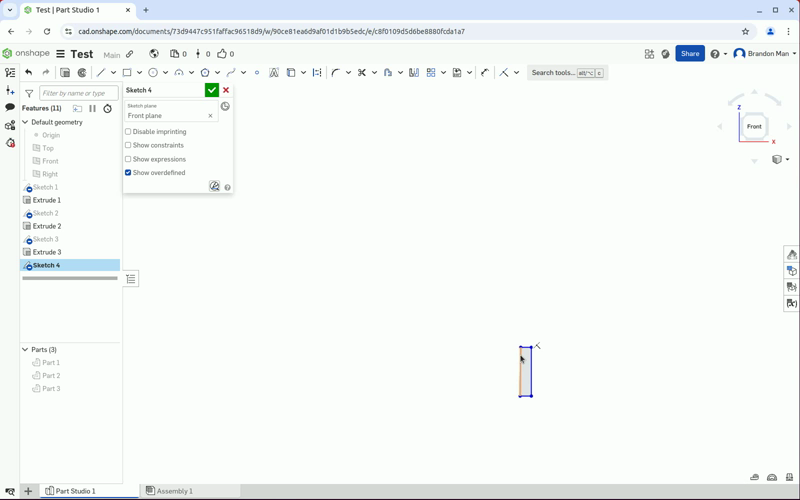
scroll(6)
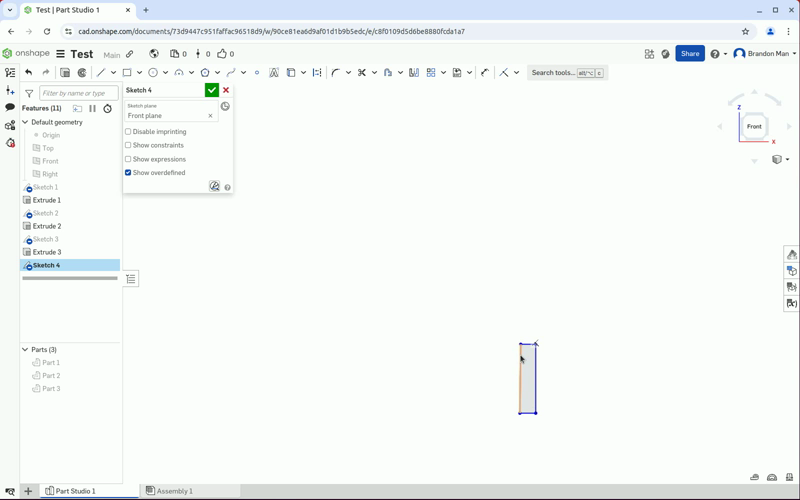
scroll(6)
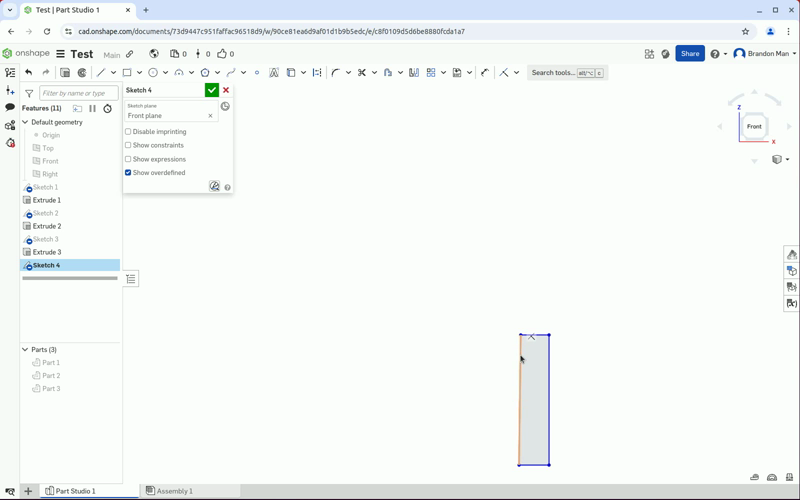
scroll(6)
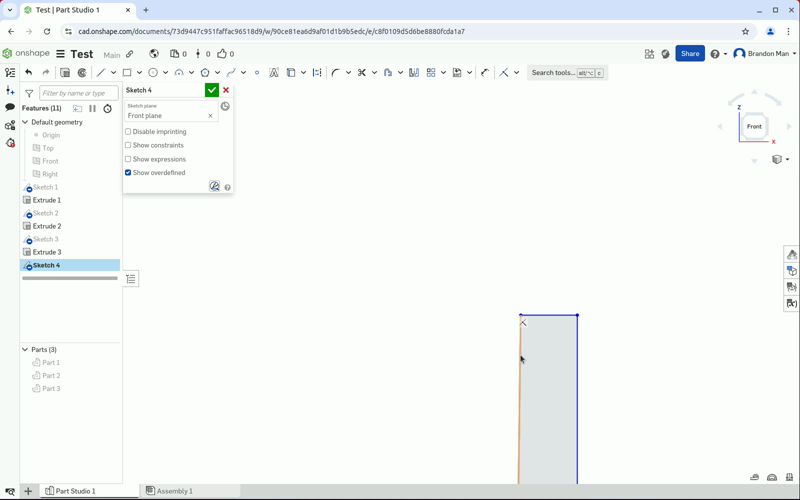
click(520, 354)
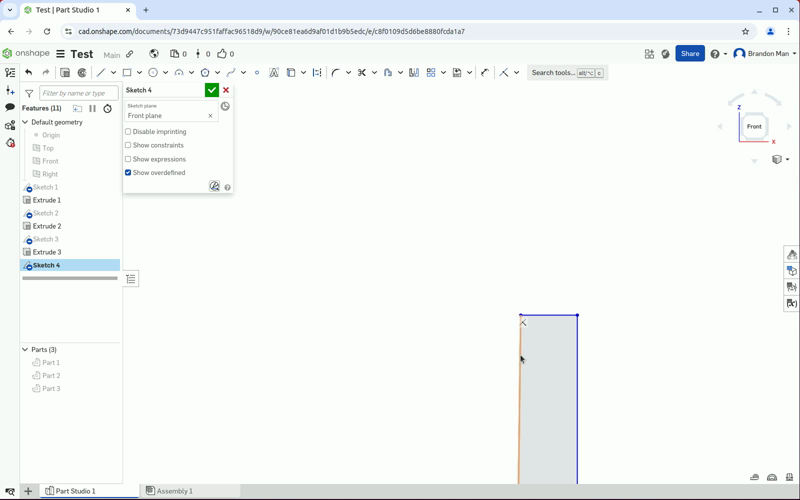
scroll(-6)
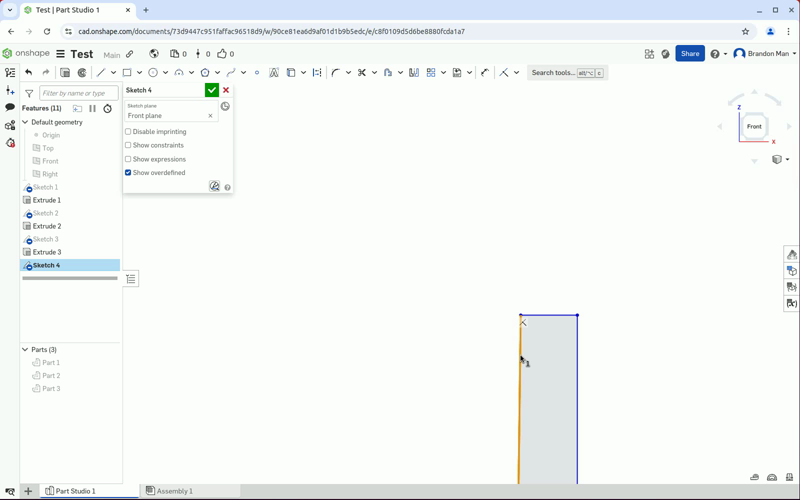
scroll(-6)
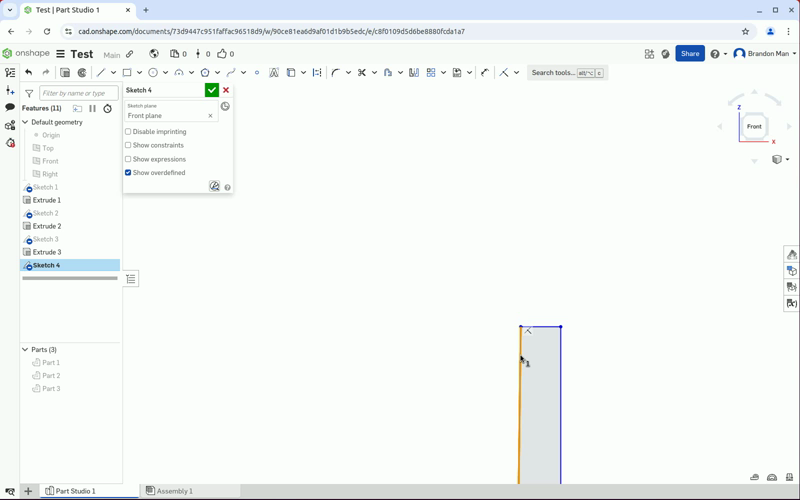
scroll(-6)
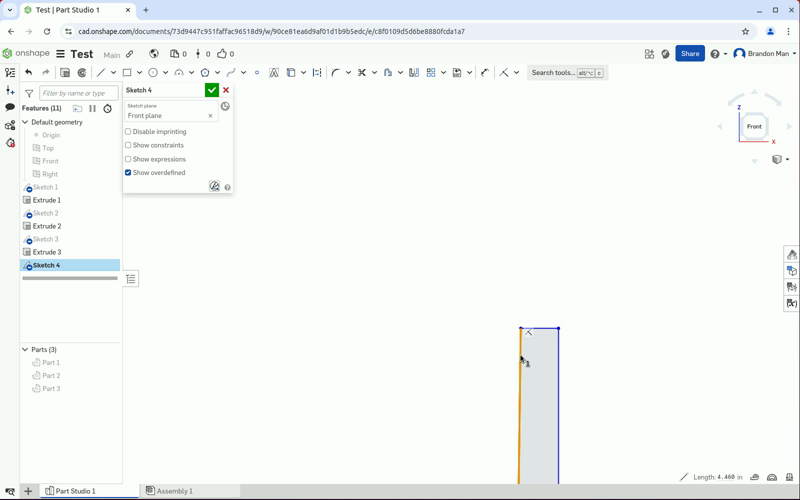
scroll(-6)
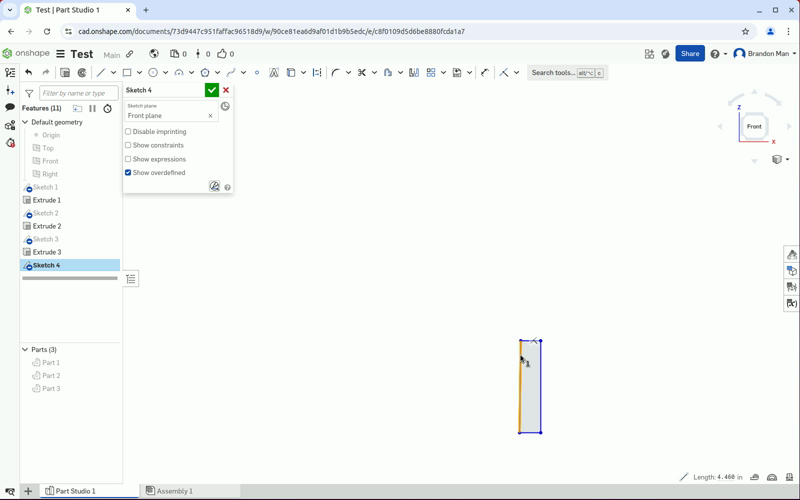
scroll(-6)
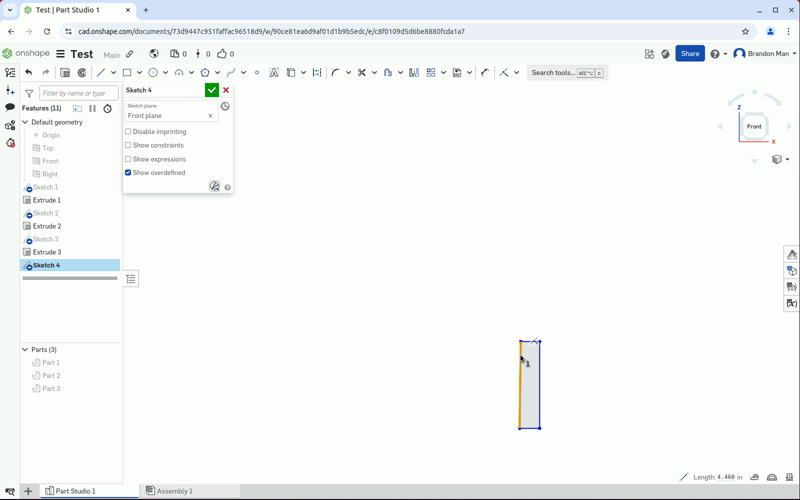
scroll(-6)
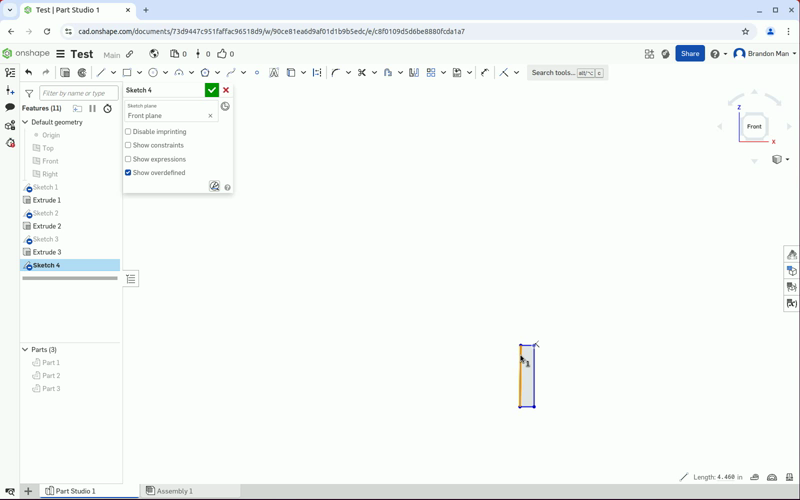
scroll(-6)
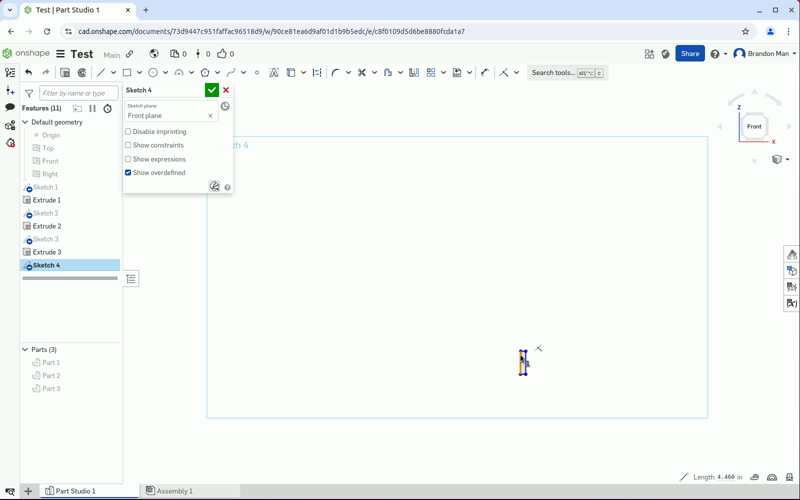
mouse_move(73, 352)
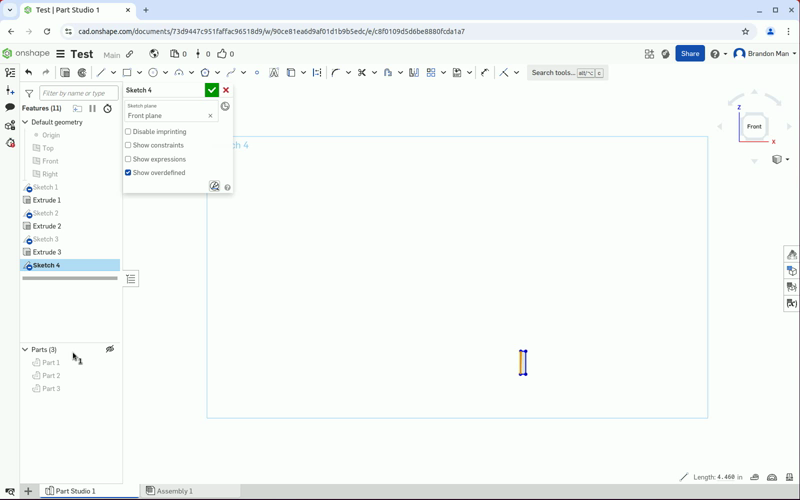
key(shift+y)
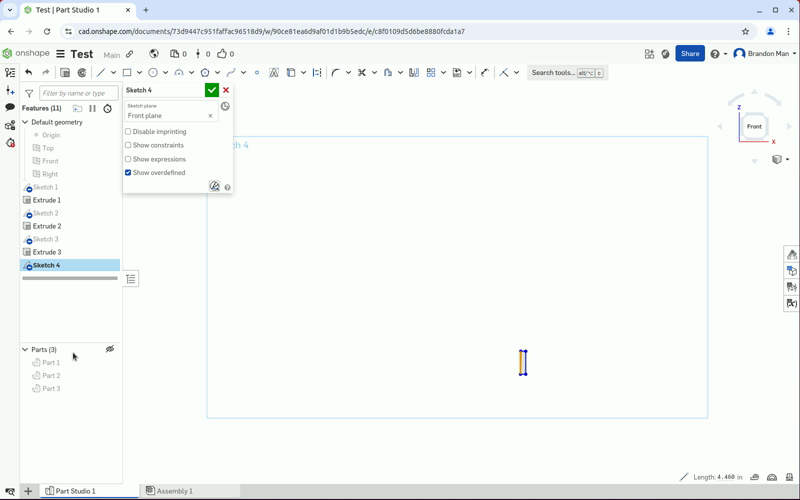
key(shift+e)
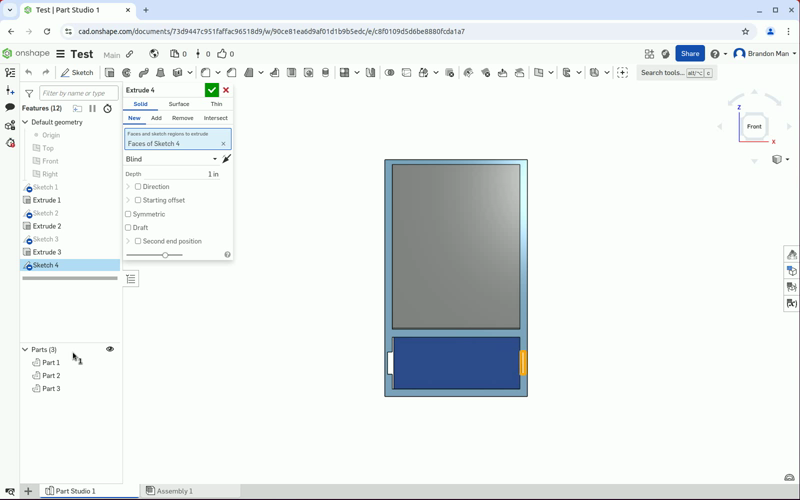
mouse_move(143, 106)
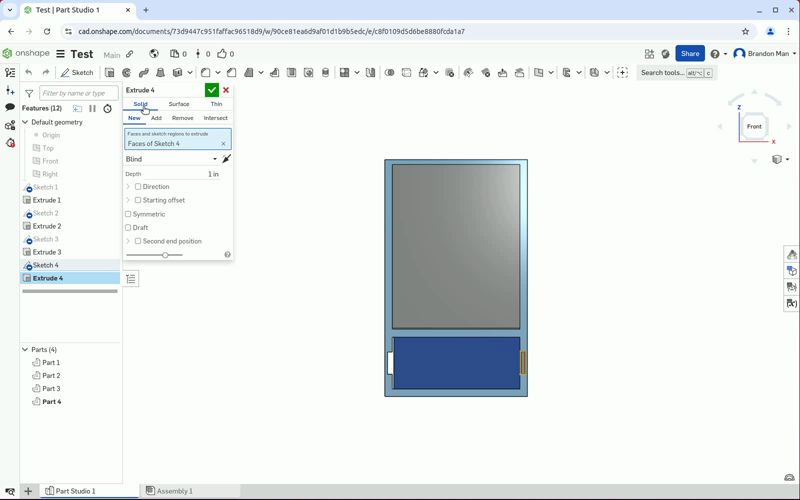
click(143, 106)
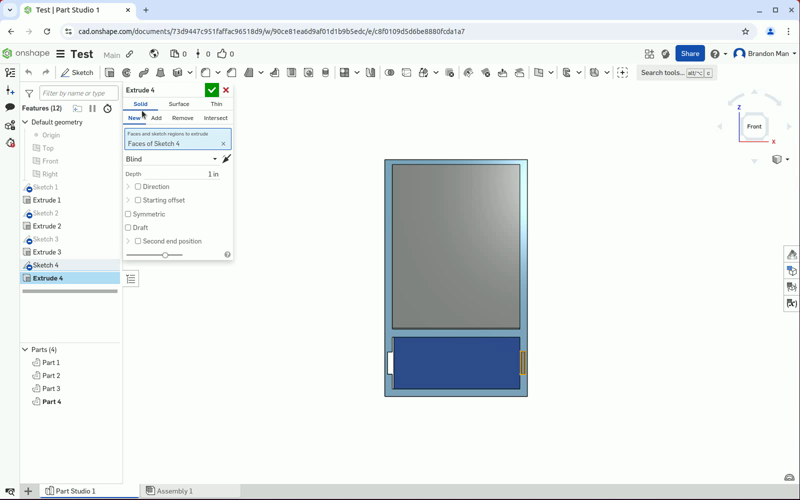
mouse_move(137, 120)
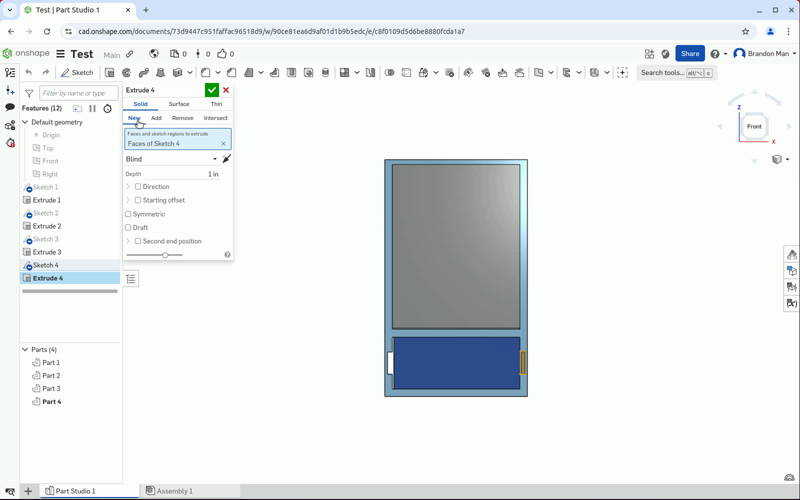
click(137, 120)
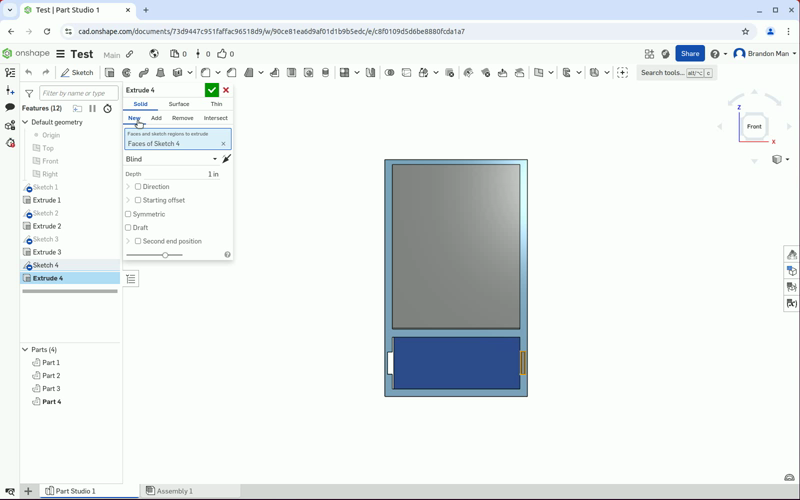
key(tab, 4)
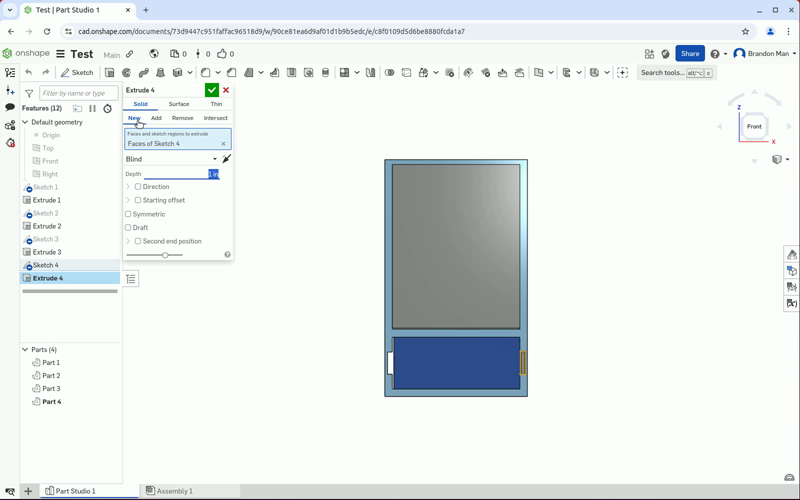
text(10.591)
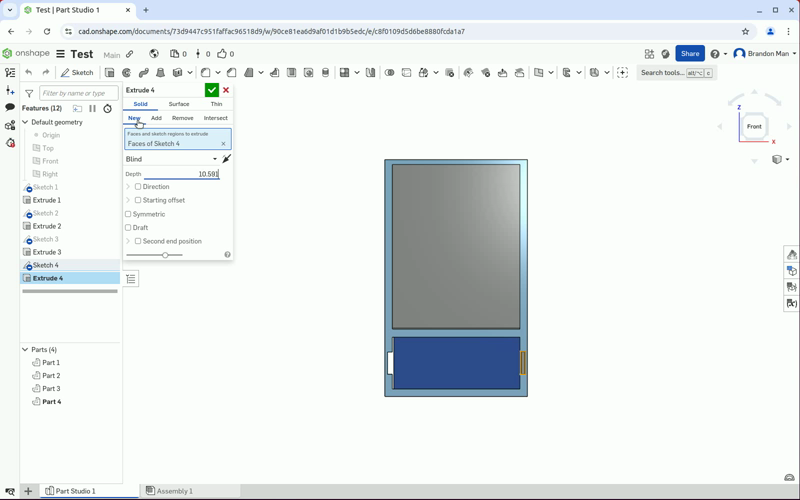
key(enter)
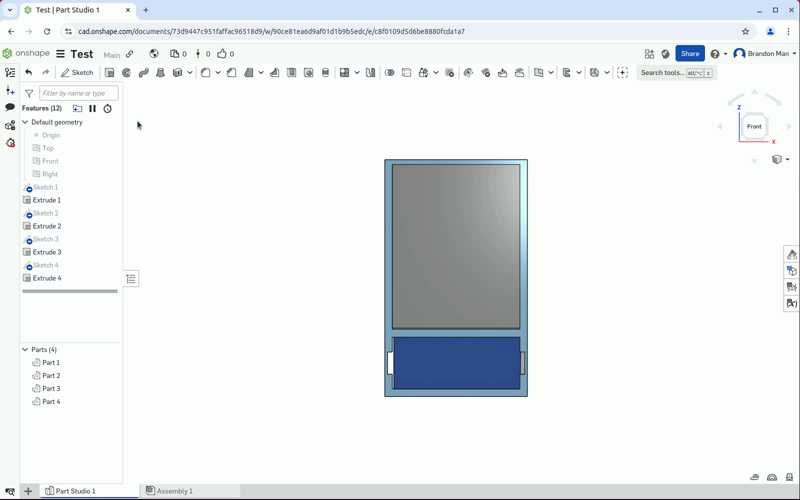
key(shift+h)
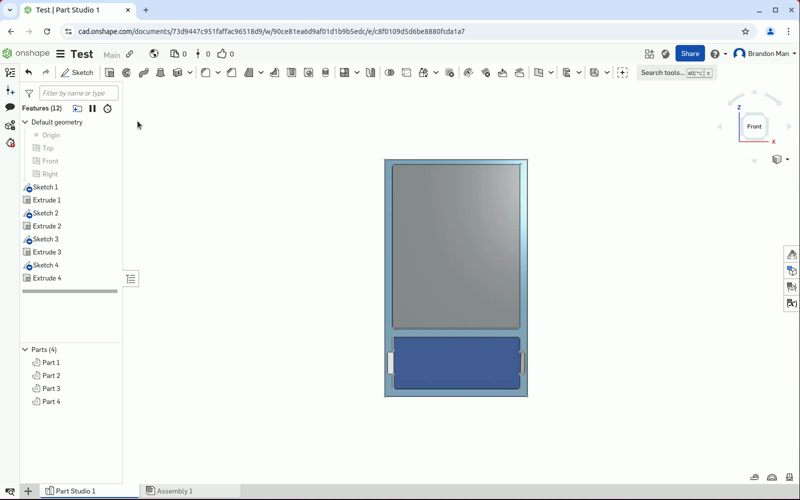
key(shift+h)
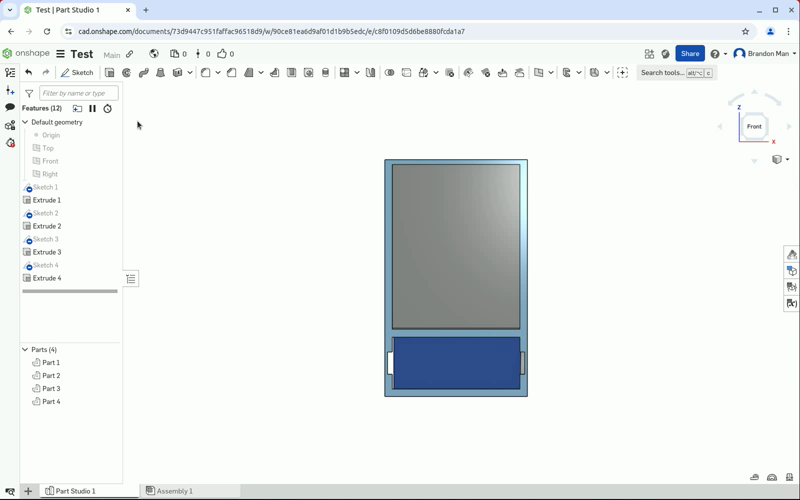
mouse_move(73, 189)
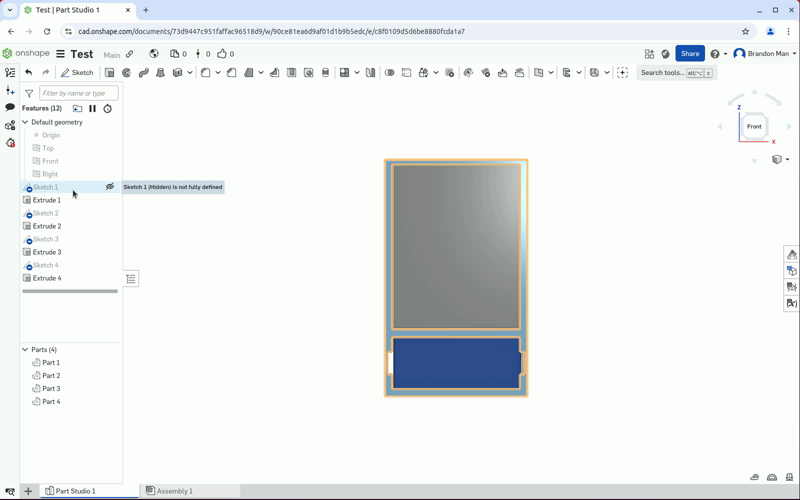
click(73, 189)
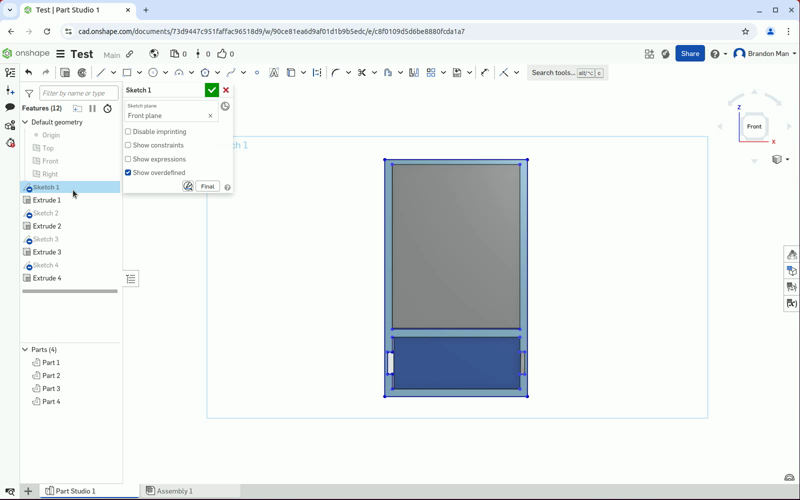
mouse_move(229, 92)
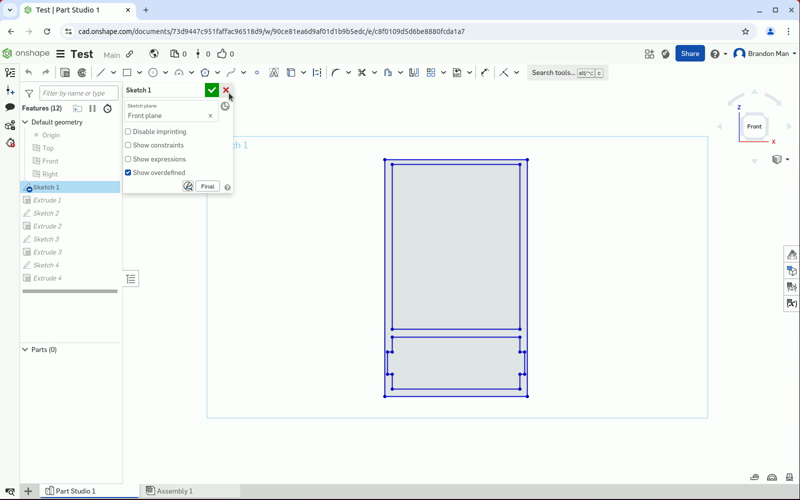
click(229, 92)
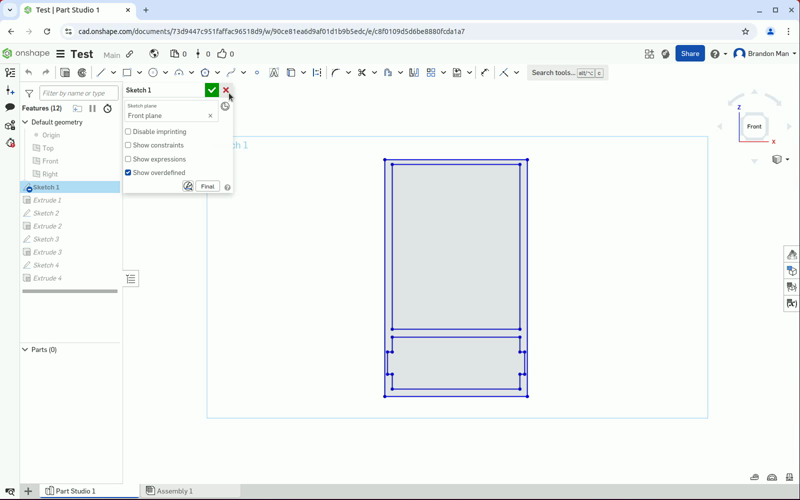
key(shift+s)
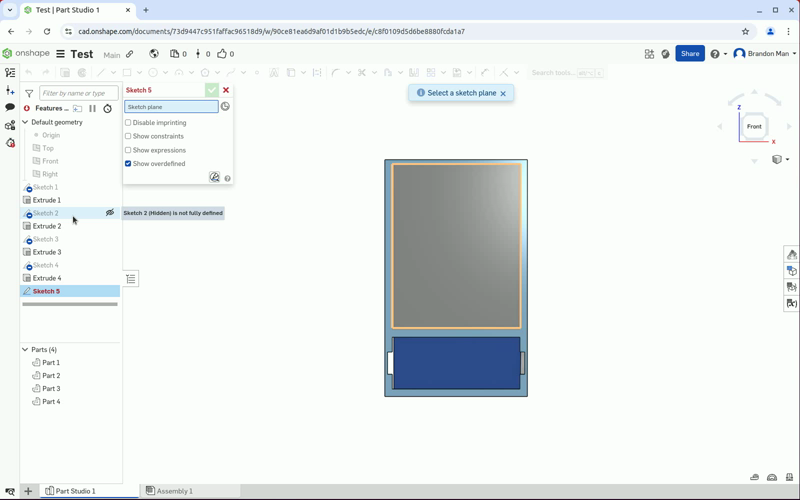
scroll(3)
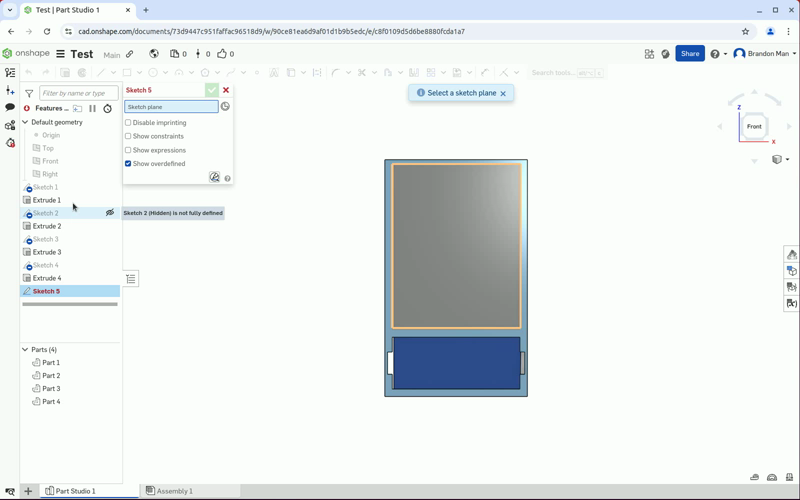
mouse_move(73, 163)
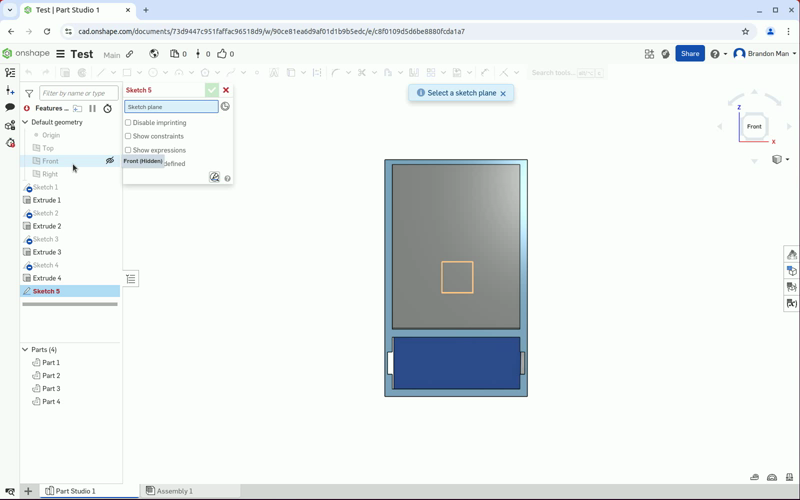
click(73, 163)
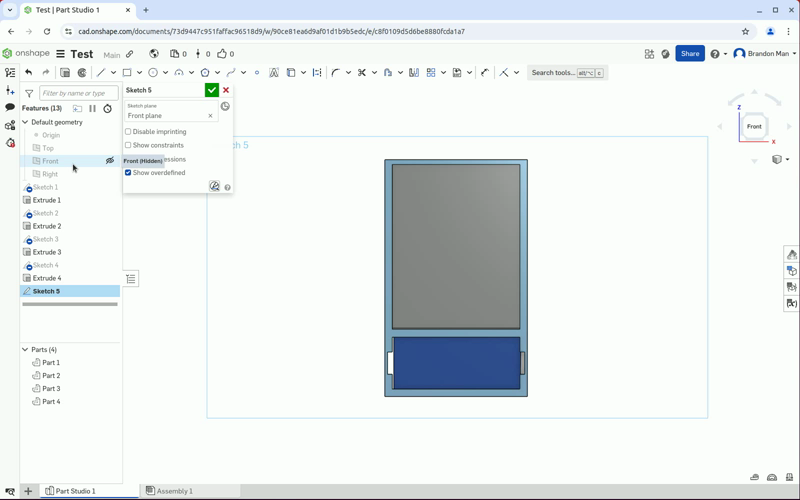
mouse_move(73, 352)
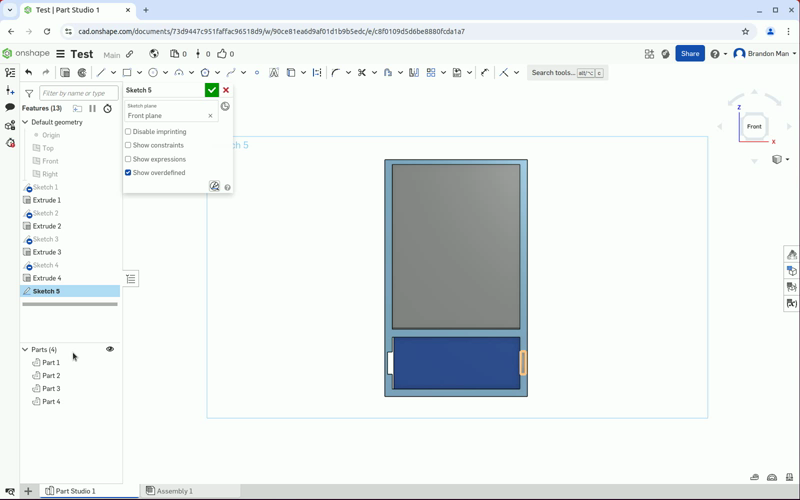
key(y)
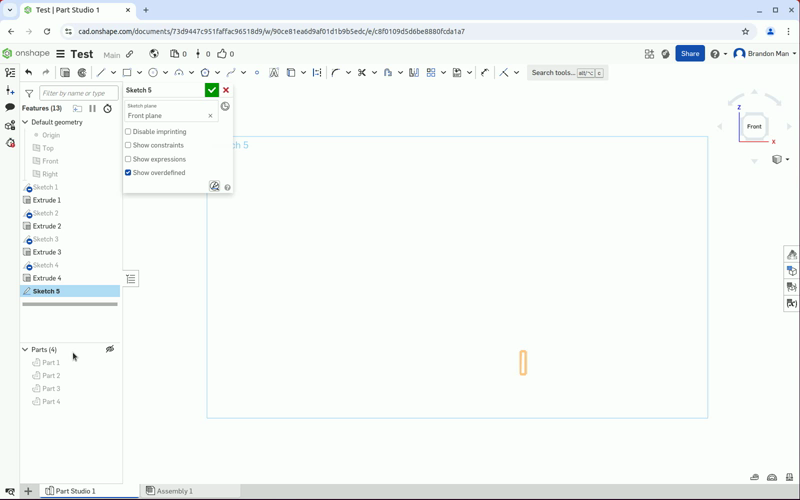
key(l)
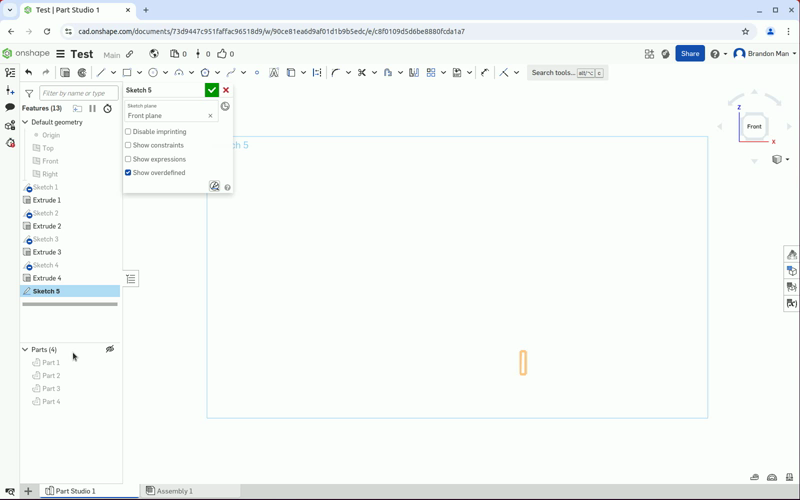
key_down(shift)
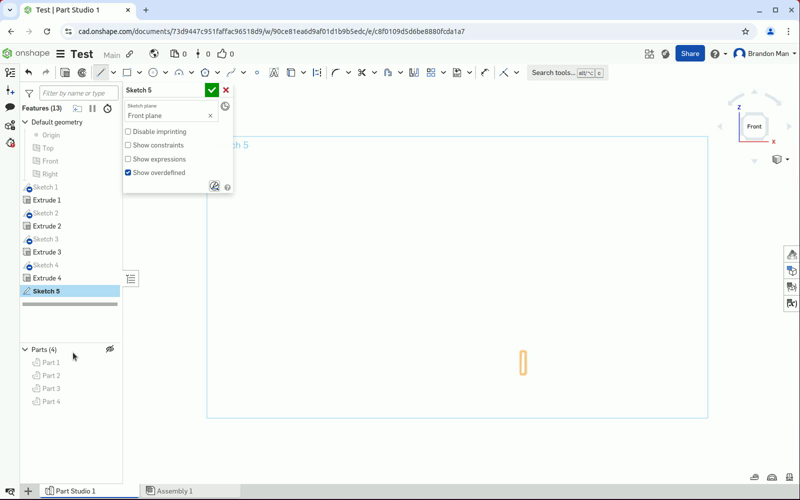
mouse_move(395, 374)
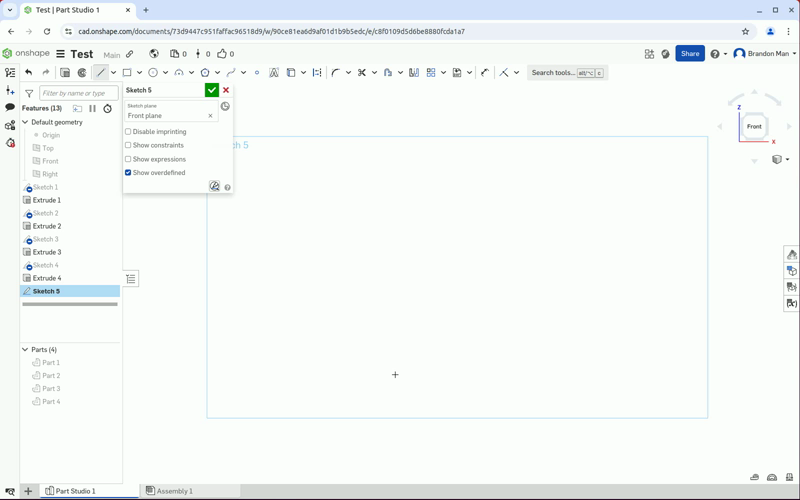
click(395, 374)
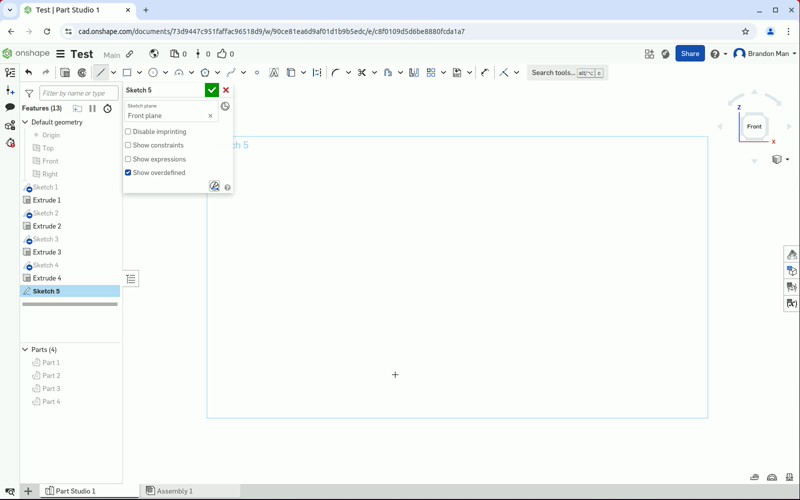
key_up(shift)
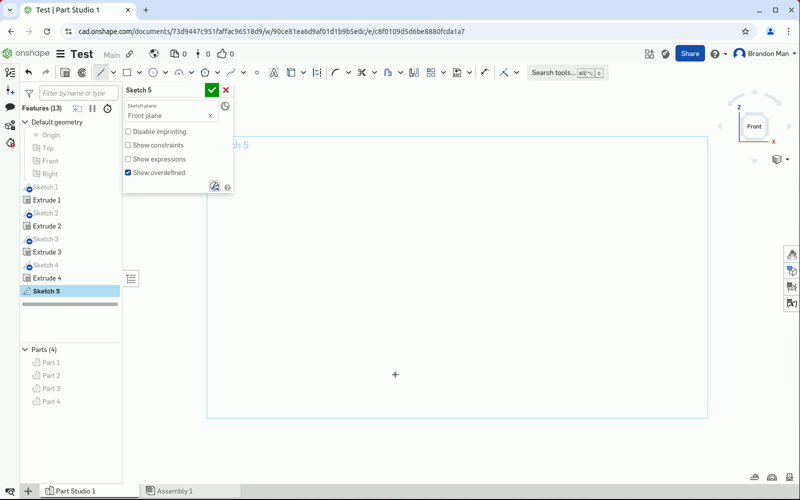
key_down(shift)
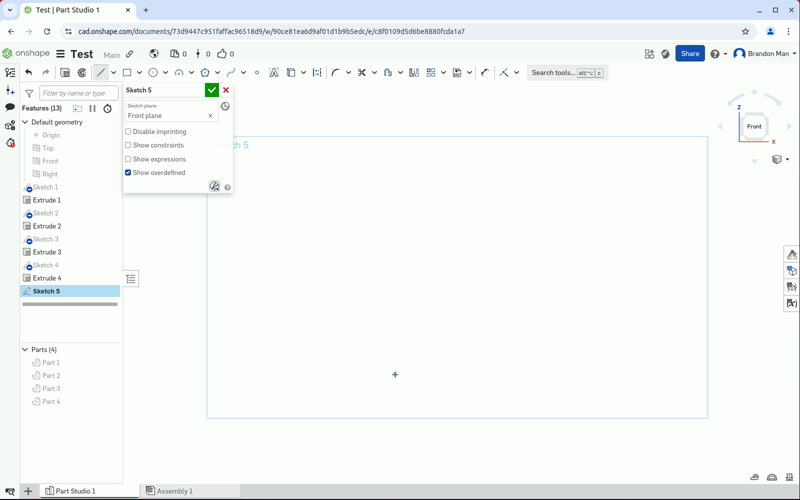
mouse_move(425, 374)
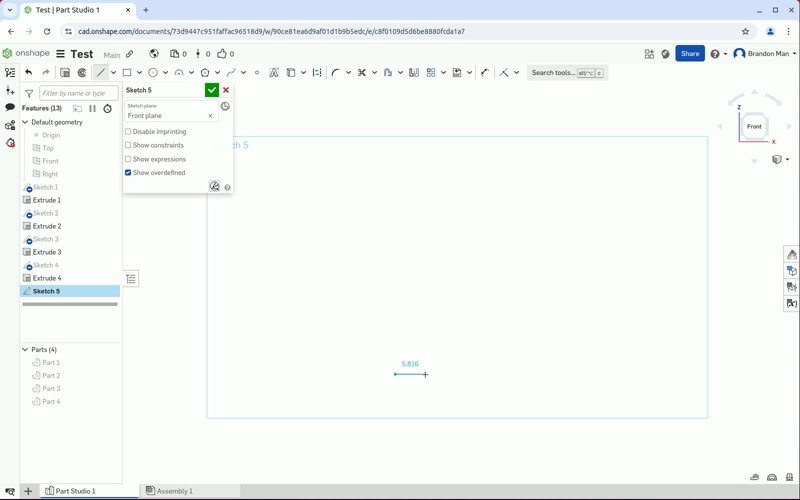
mouse_move(400, 374)
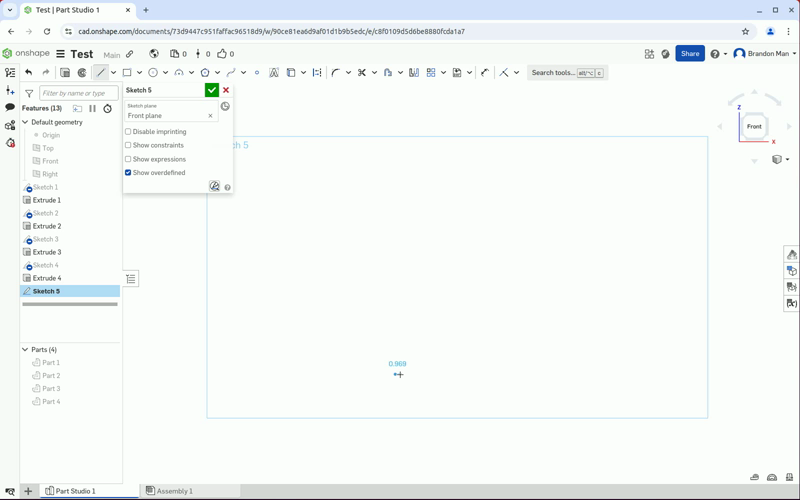
scroll(6)
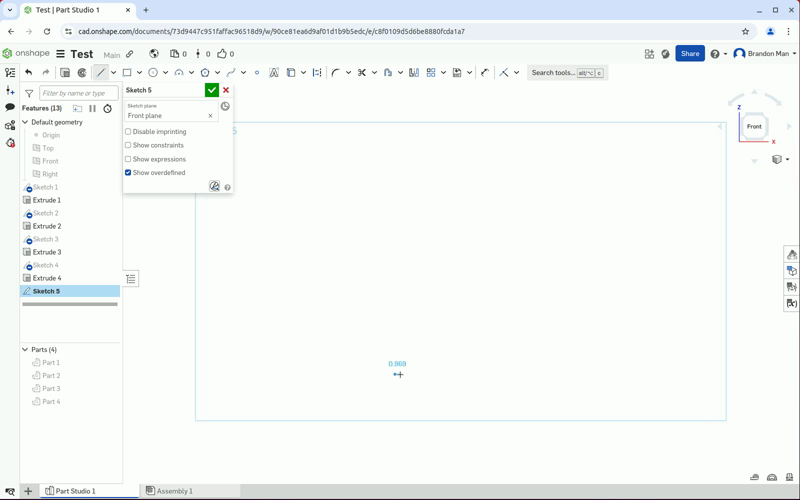
scroll(6)
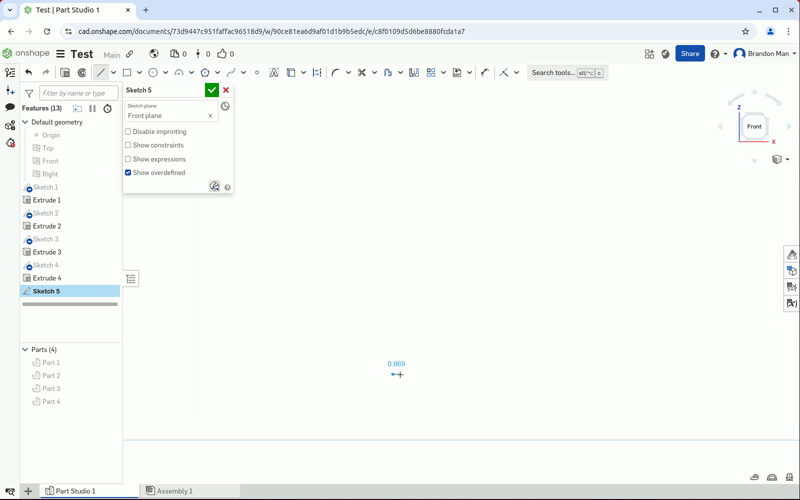
scroll(6)
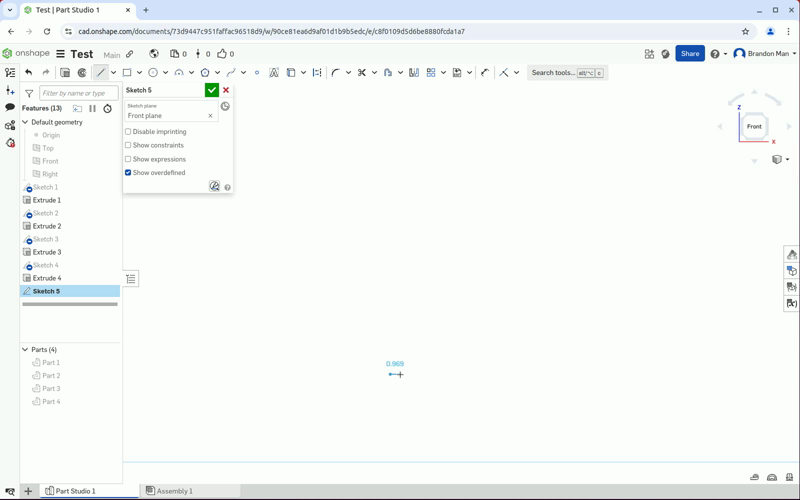
scroll(6)
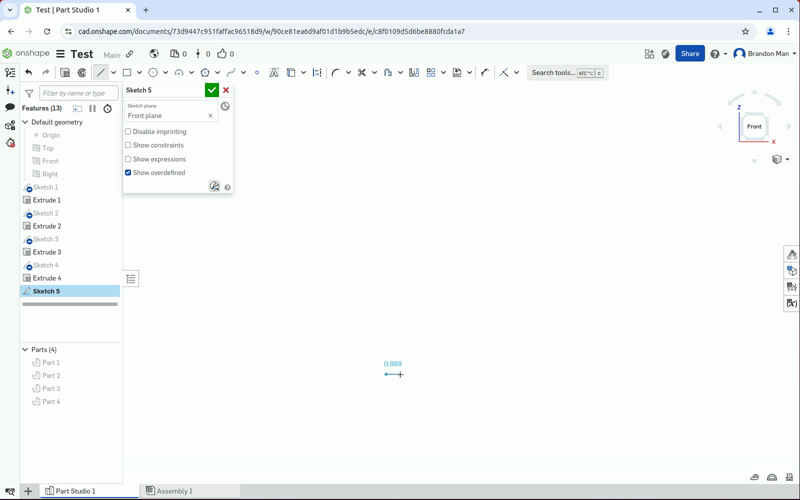
scroll(6)
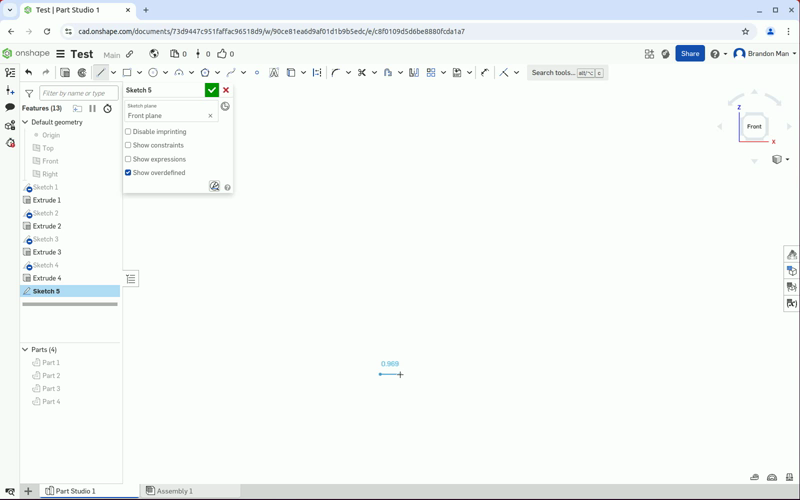
scroll(6)
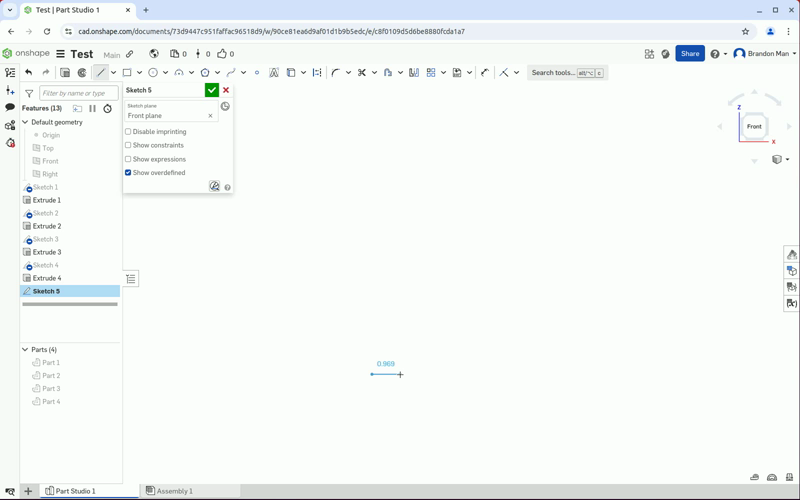
scroll(6)
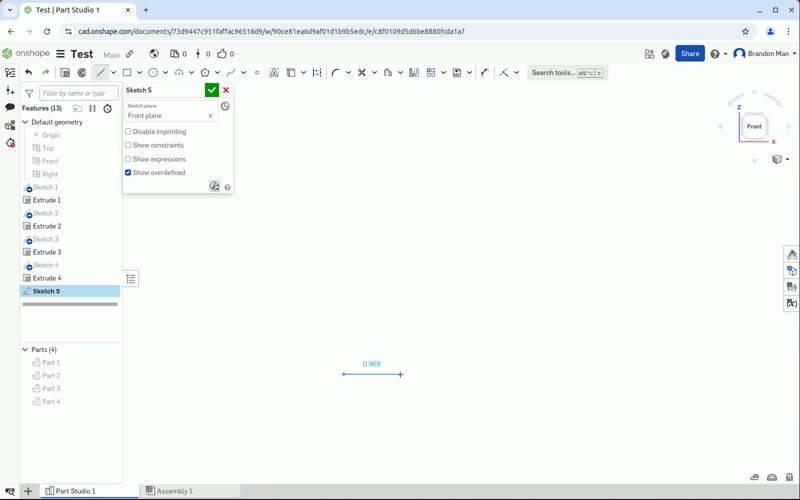
click(400, 374)
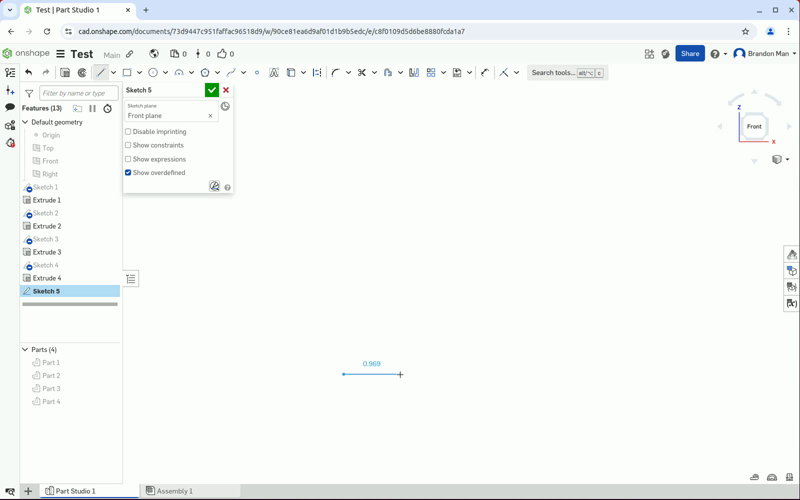
scroll(-6)
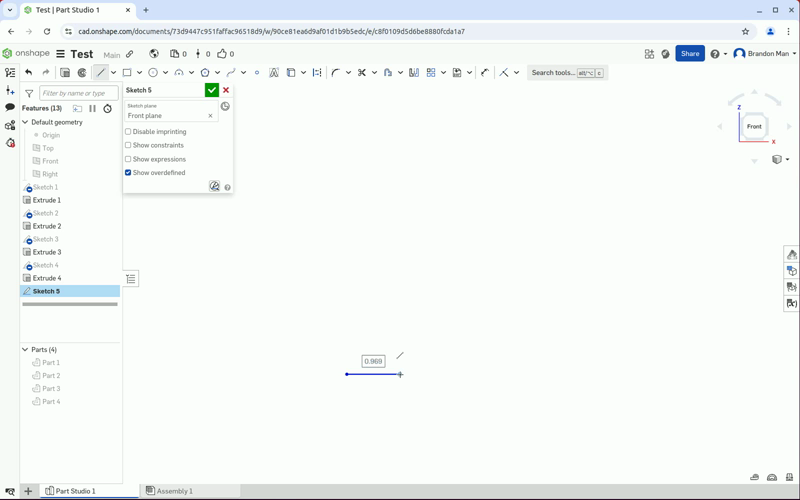
scroll(-6)
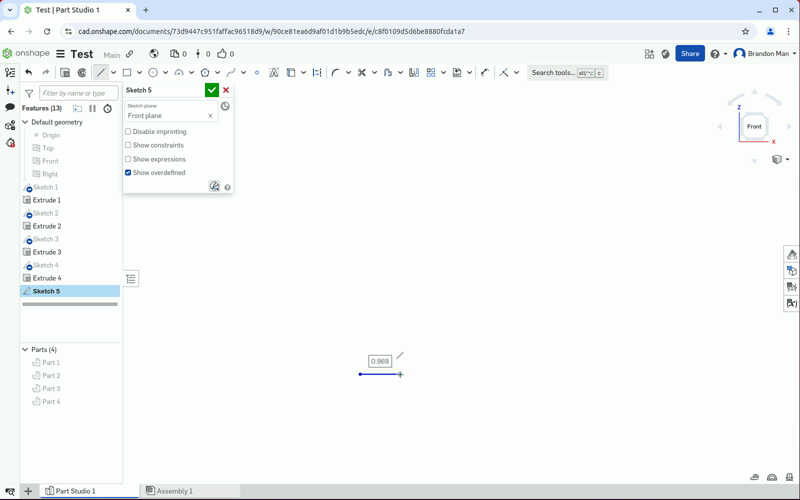
scroll(-6)
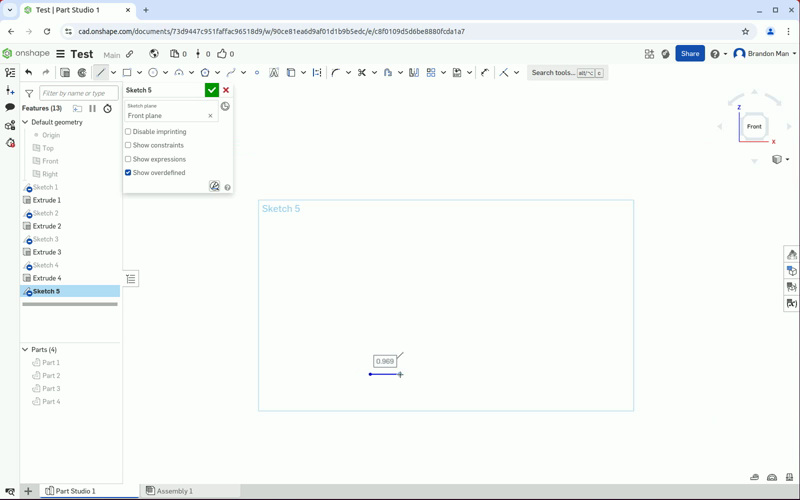
scroll(-6)
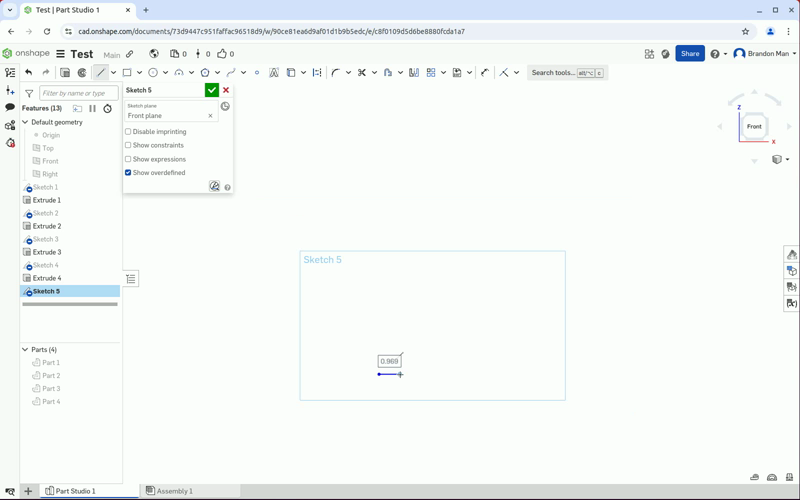
scroll(-6)
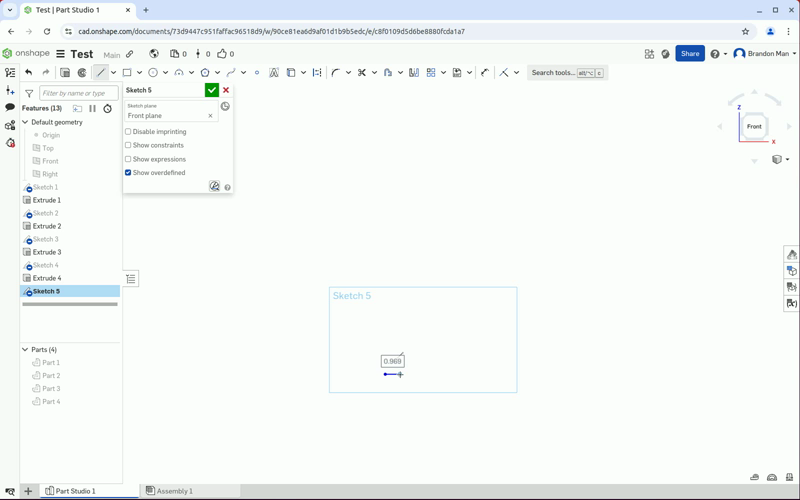
scroll(-6)
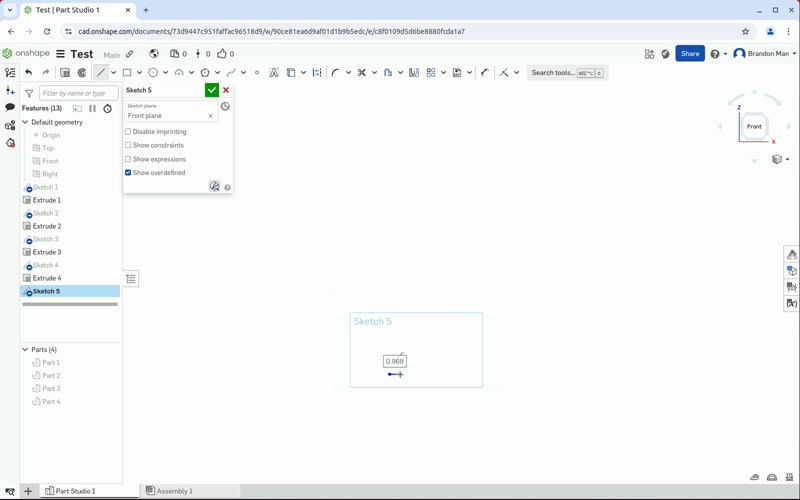
scroll(-6)
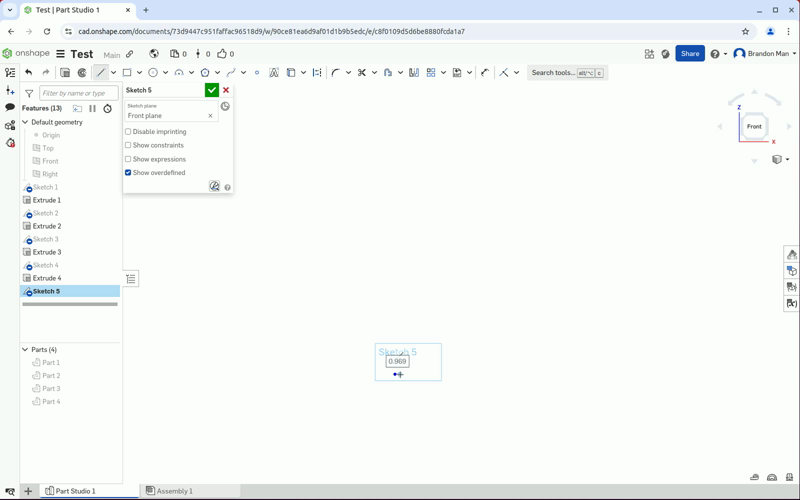
key_up(shift)
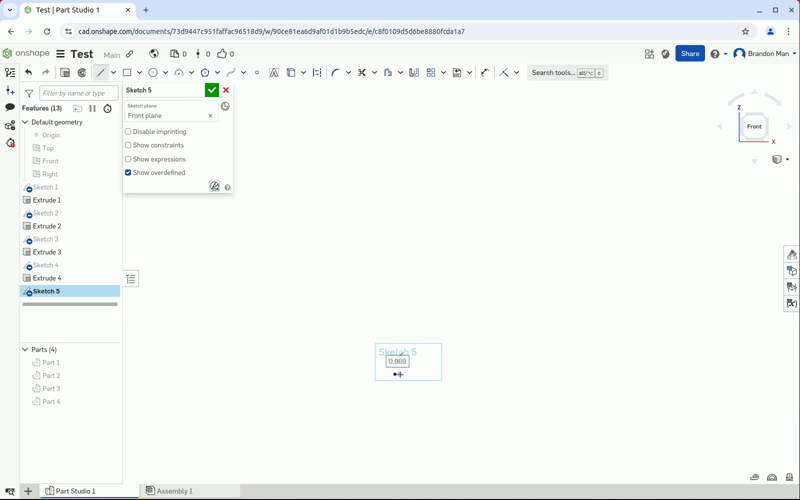
key_down(shift)
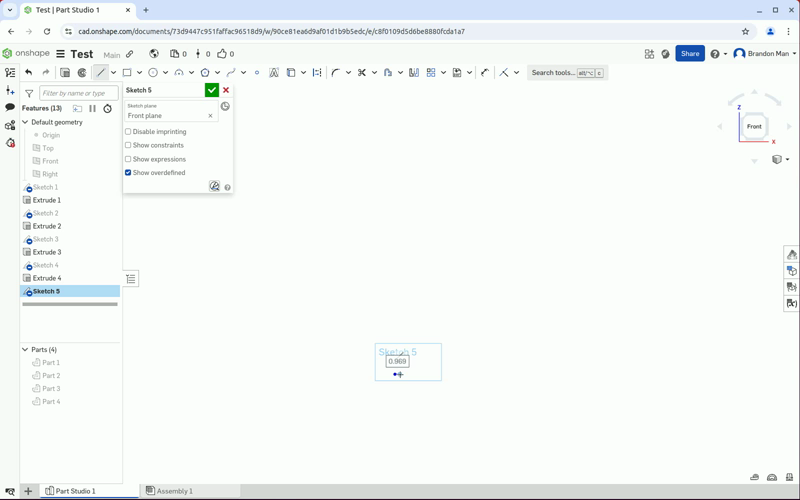
mouse_move(430, 374)
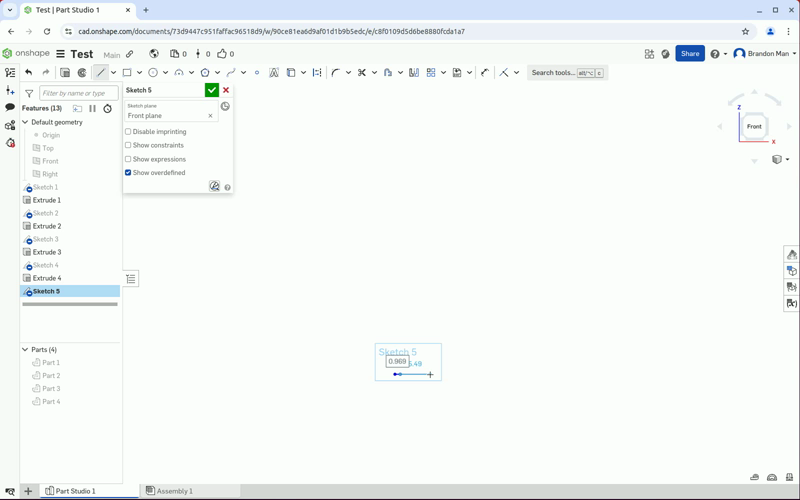
mouse_move(400, 351)
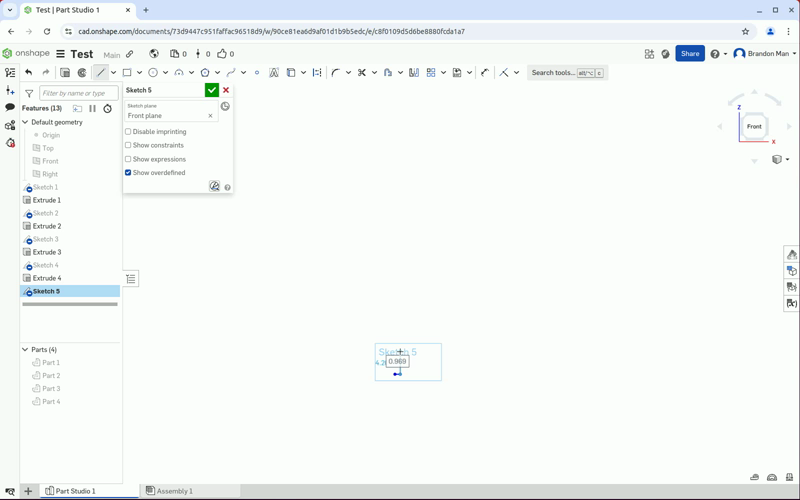
click(400, 351)
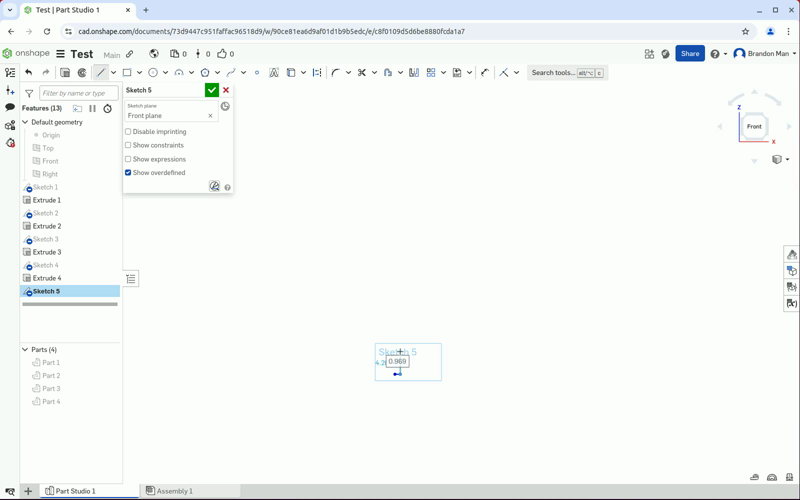
key_up(shift)
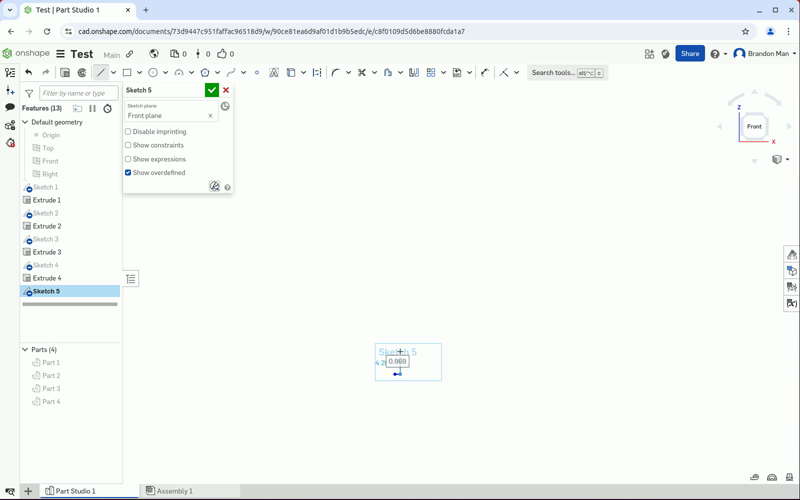
key_down(shift)
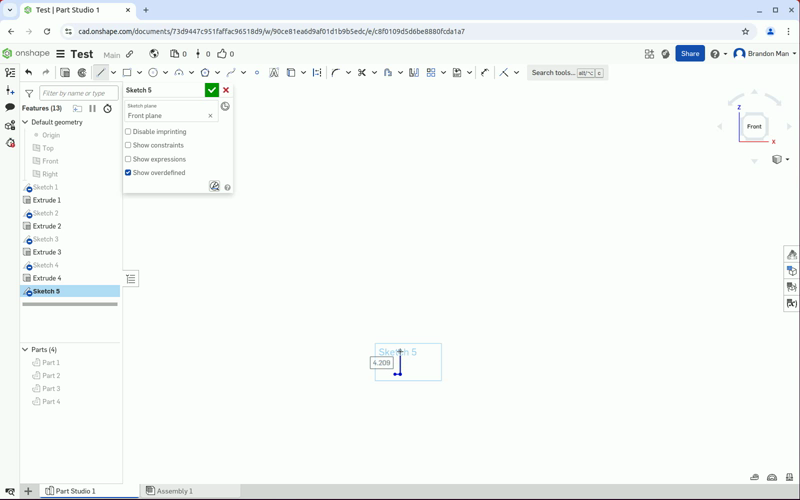
mouse_move(430, 351)
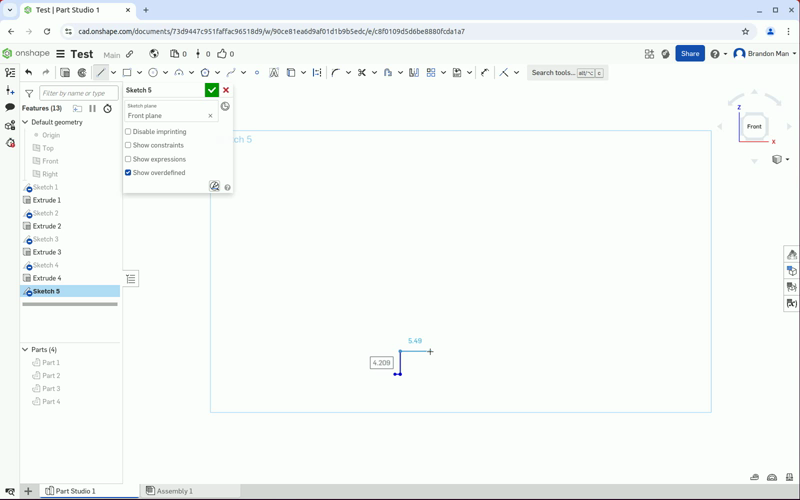
mouse_move(395, 351)
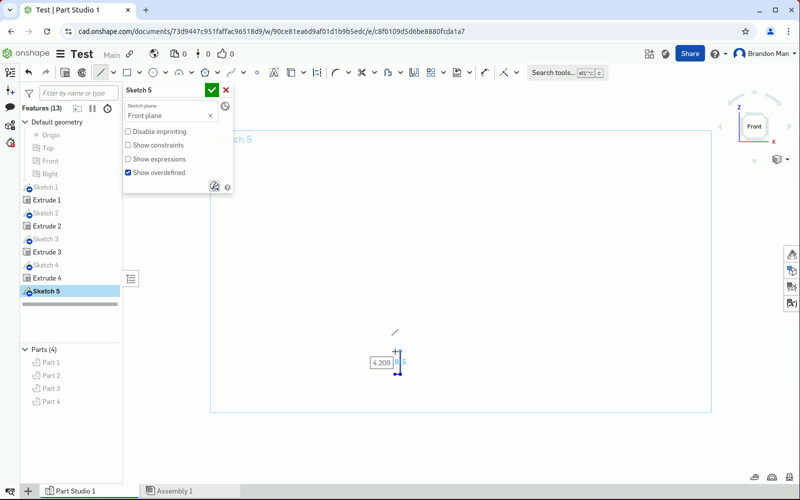
scroll(6)
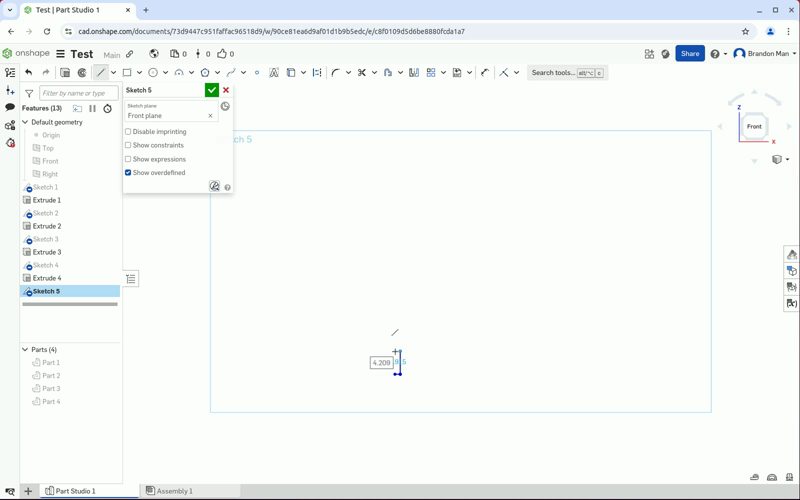
scroll(6)
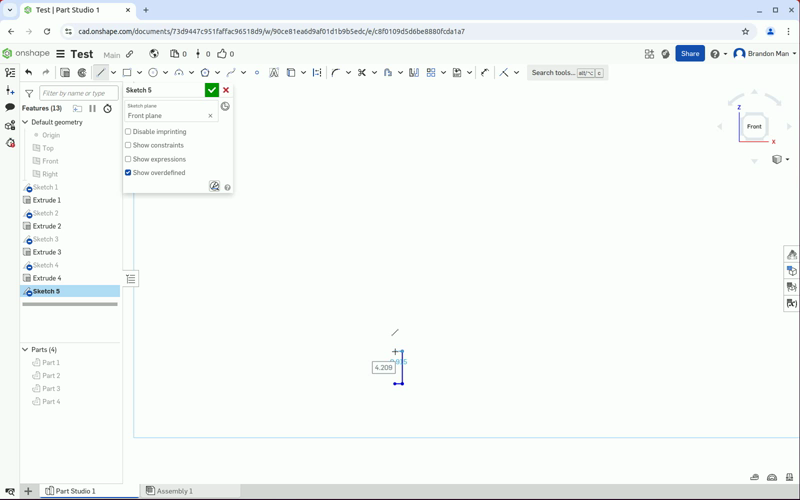
scroll(6)
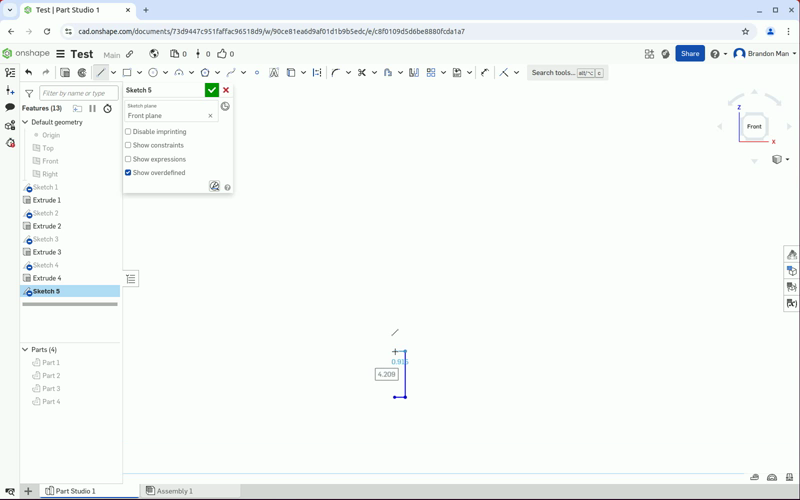
scroll(6)
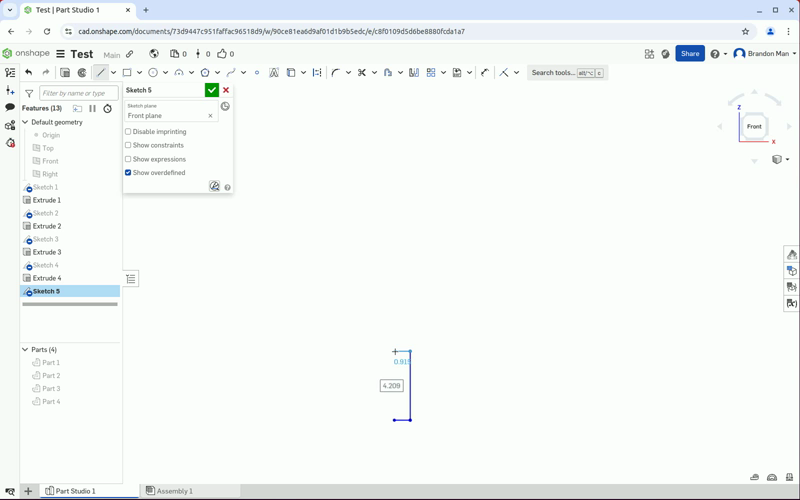
scroll(6)
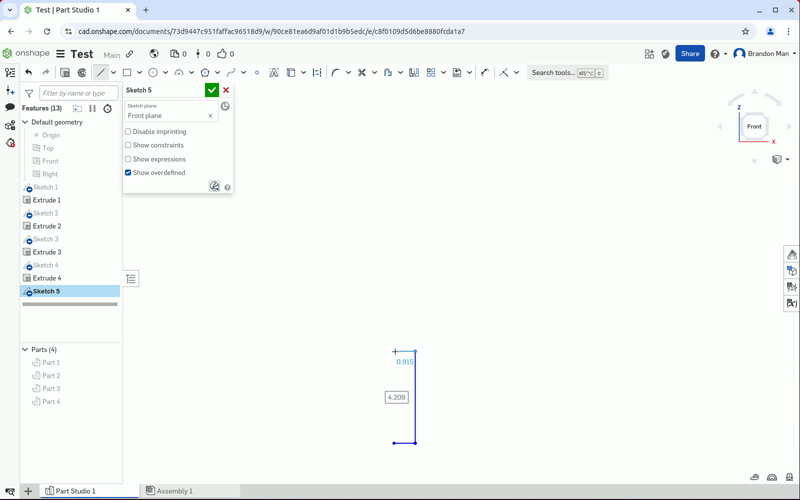
scroll(6)
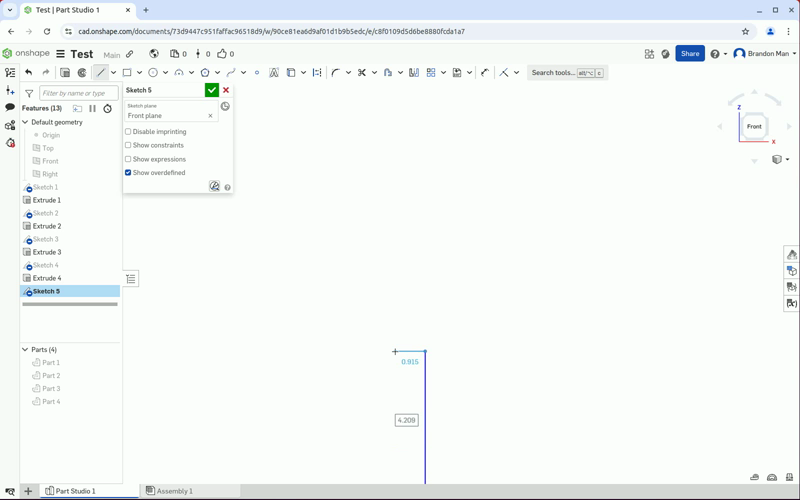
scroll(6)
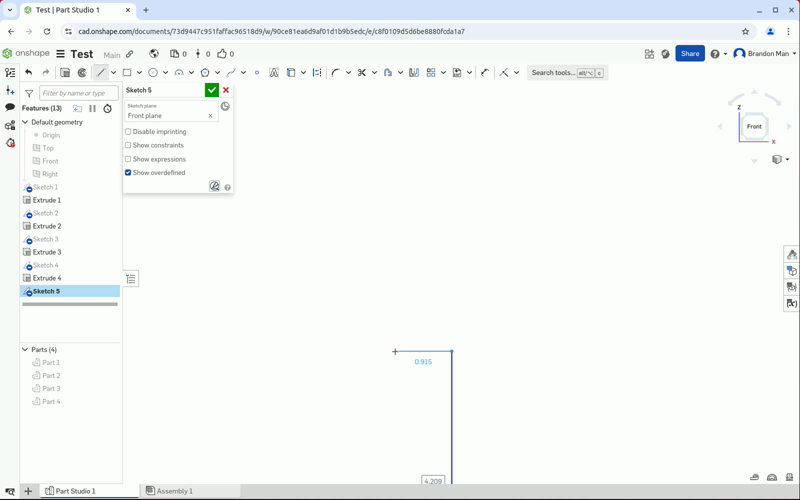
click(395, 351)
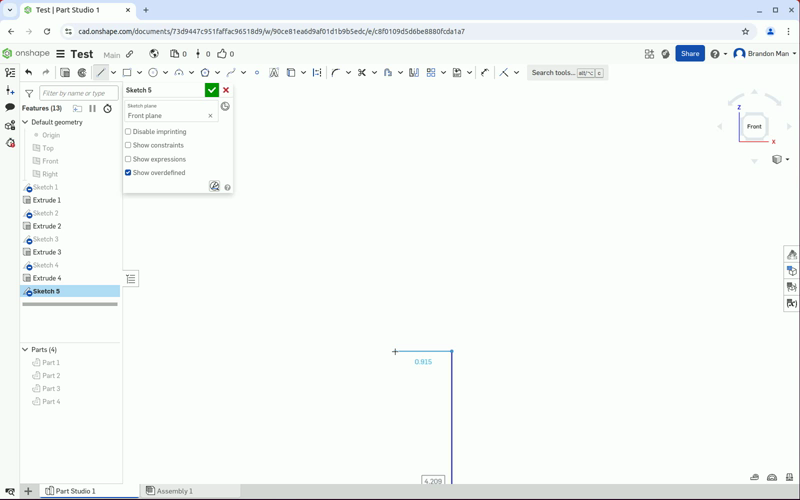
scroll(-6)
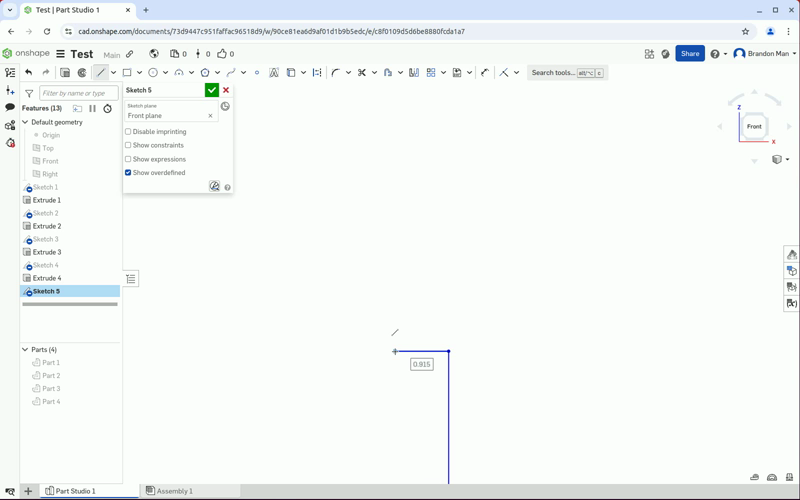
scroll(-6)
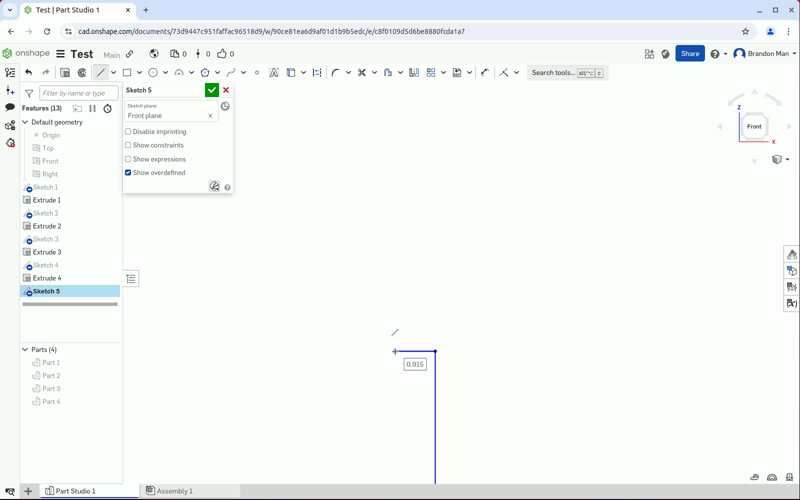
scroll(-6)
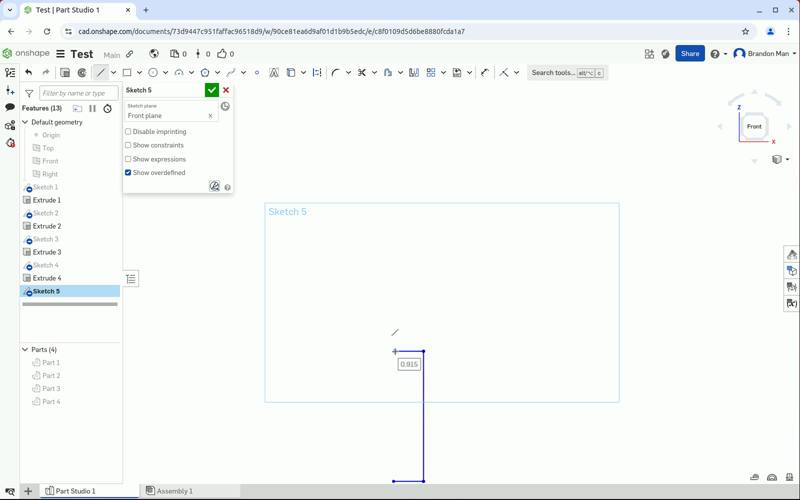
scroll(-6)
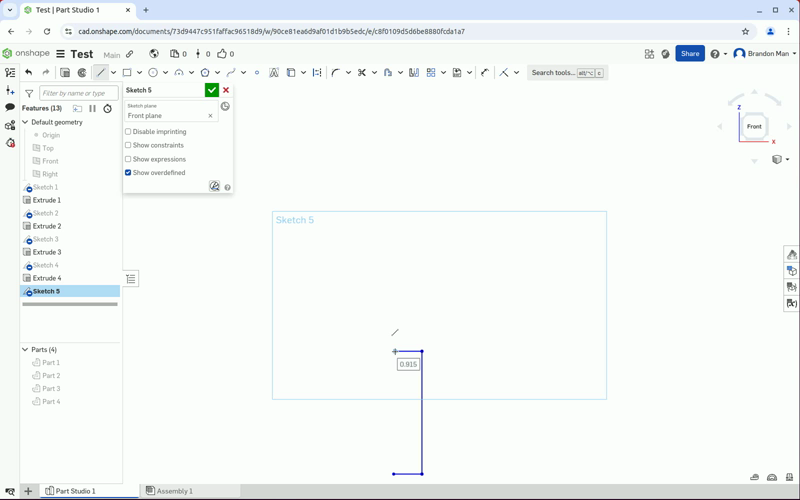
scroll(-6)
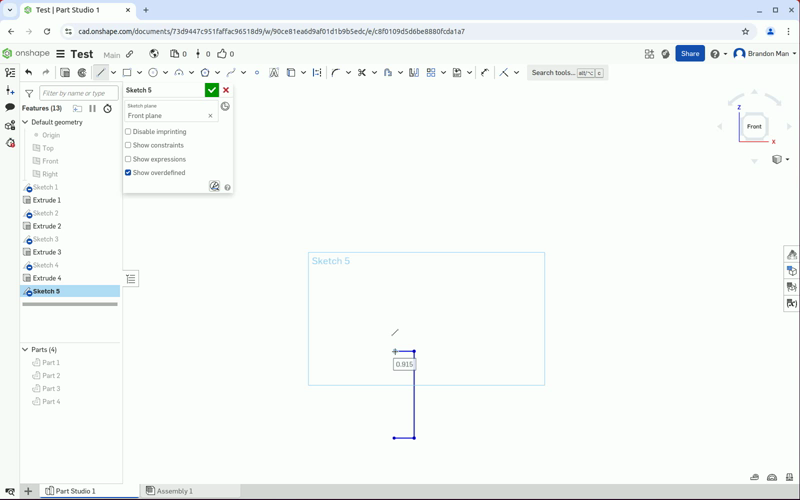
scroll(-6)
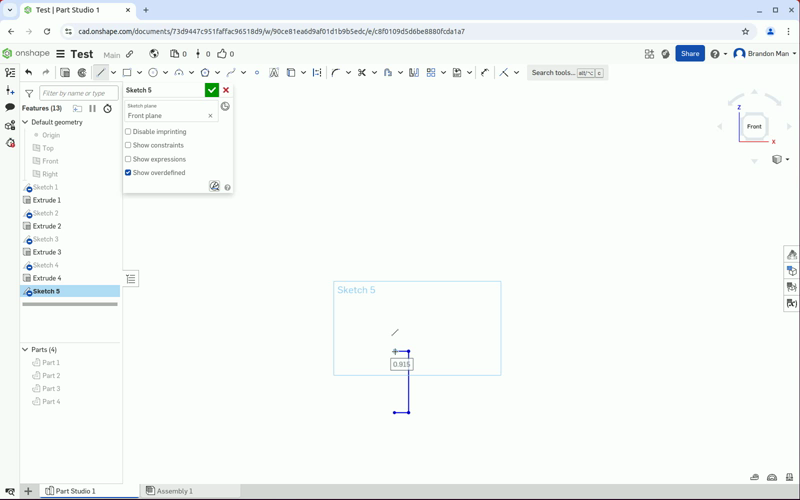
scroll(-6)
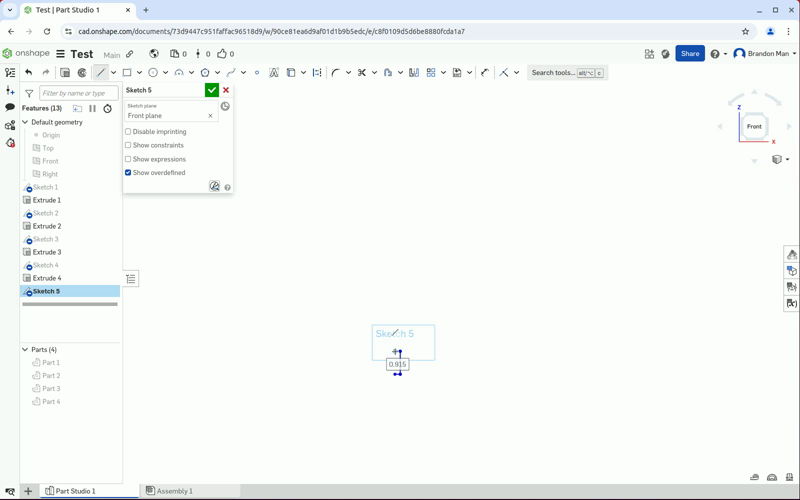
key_up(shift)
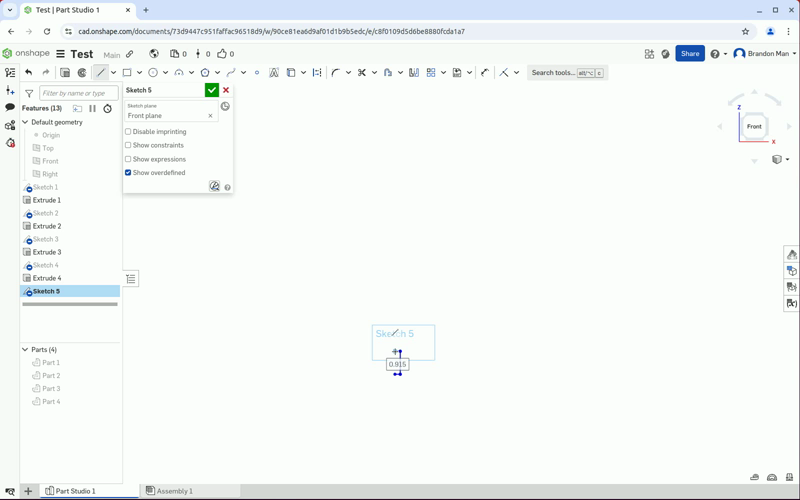
mouse_move(425, 351)
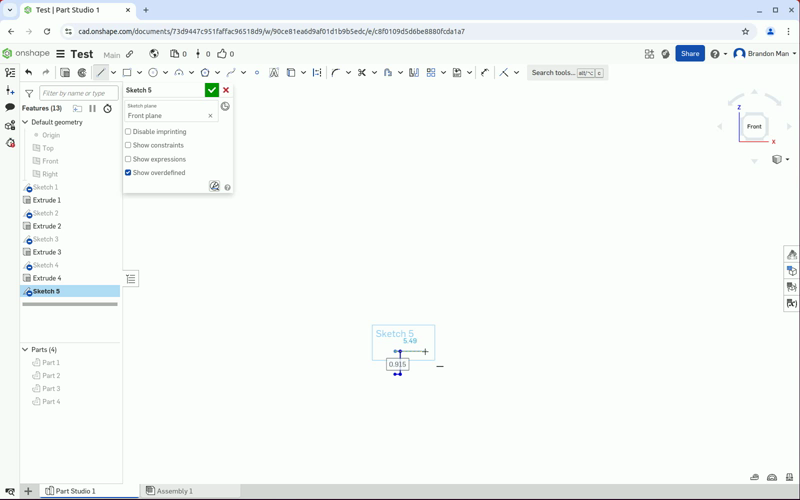
key_down(shift)
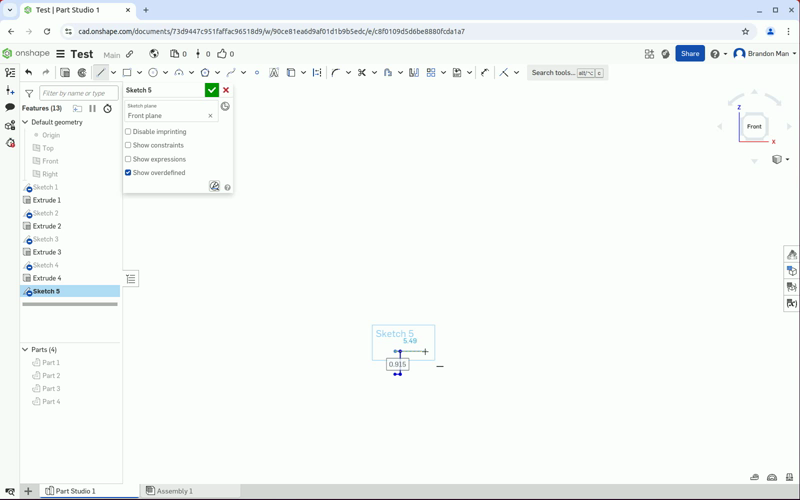
mouse_move(395, 374)
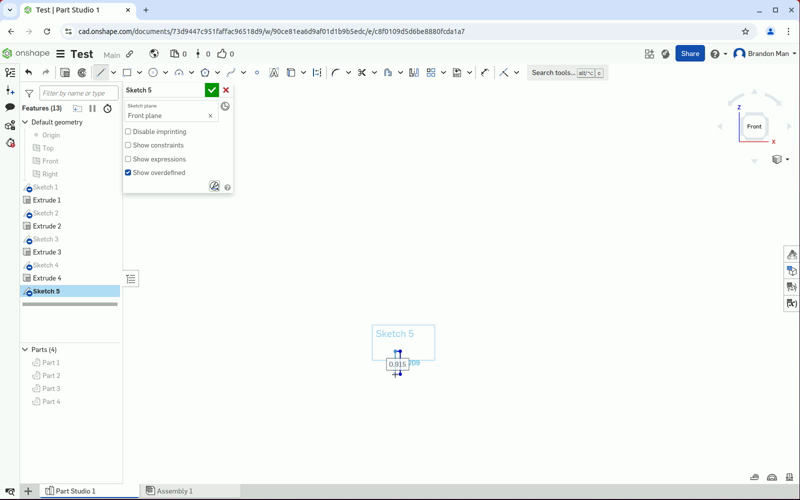
key_up(shift)
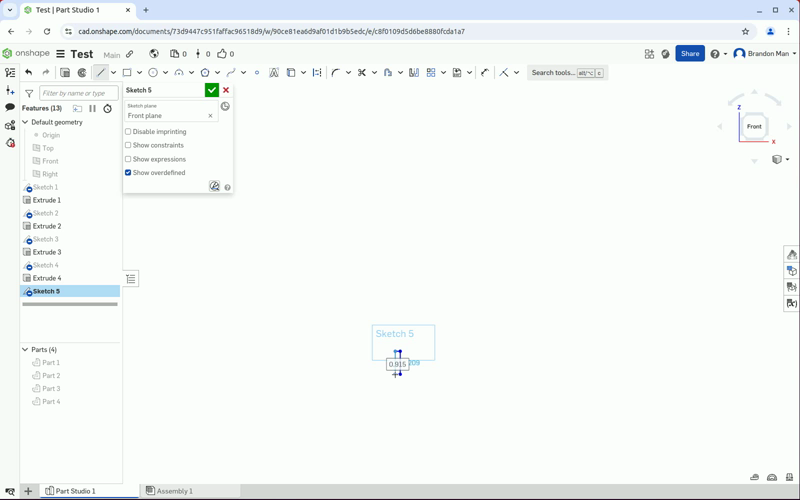
click(395, 374)
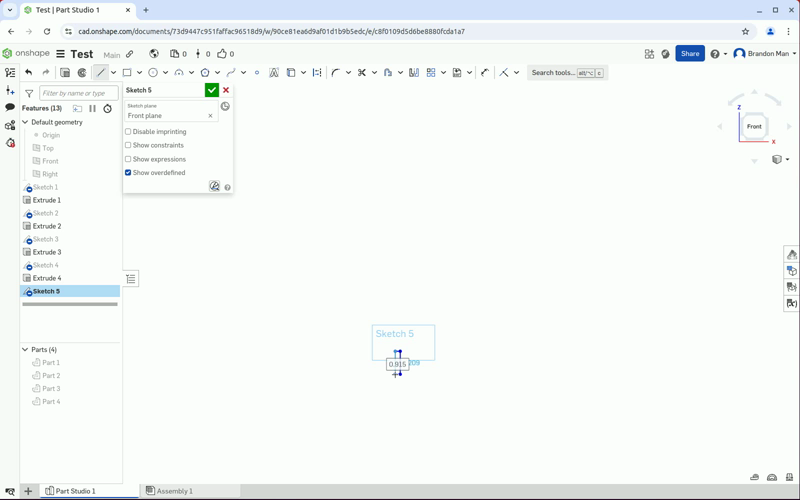
key(esc)
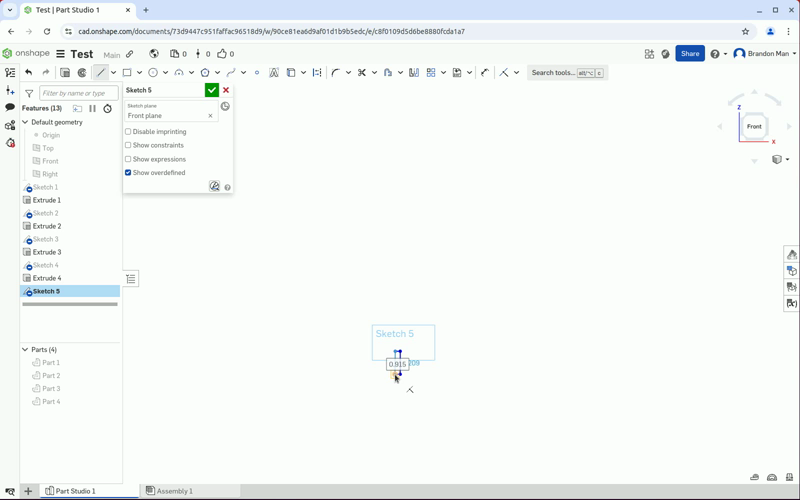
mouse_move(399, 352)
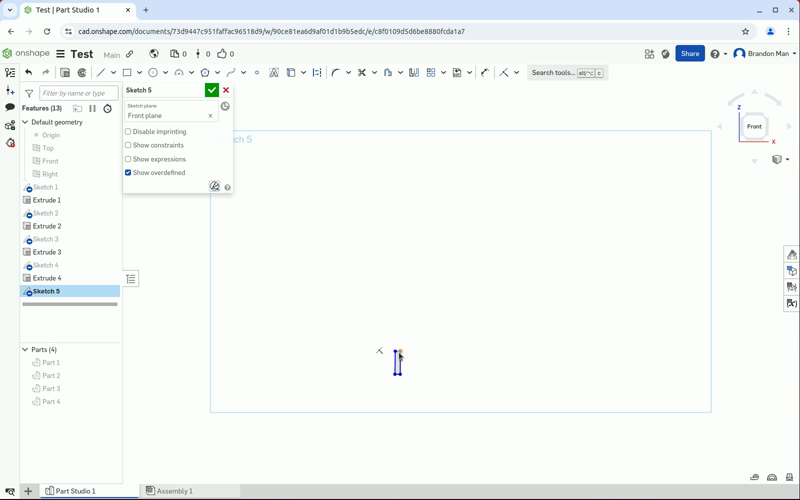
scroll(6)
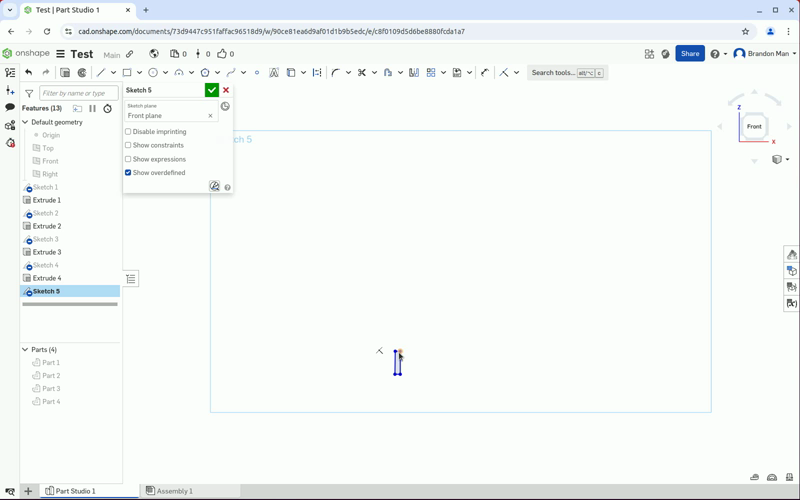
scroll(6)
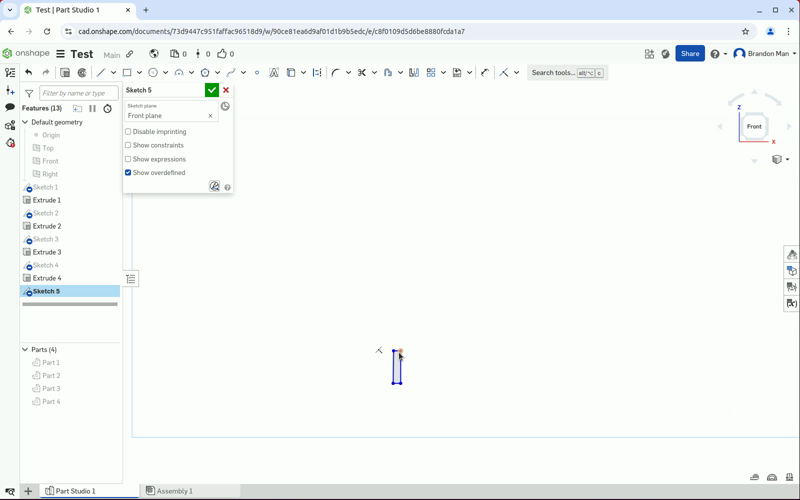
scroll(6)
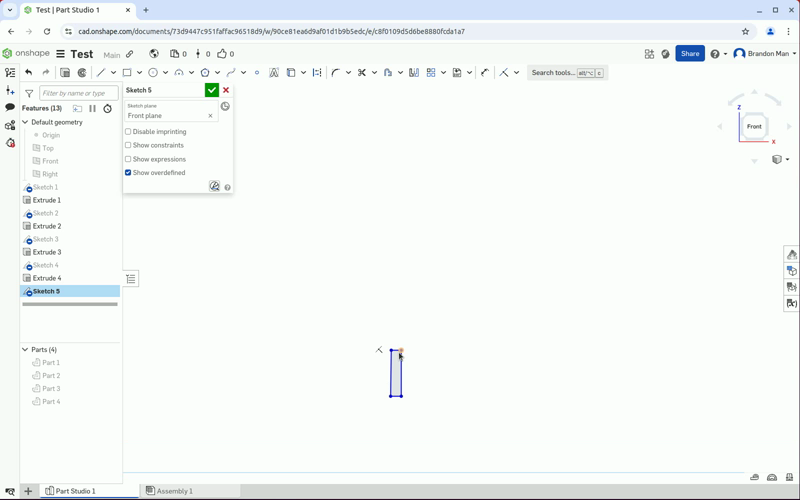
scroll(6)
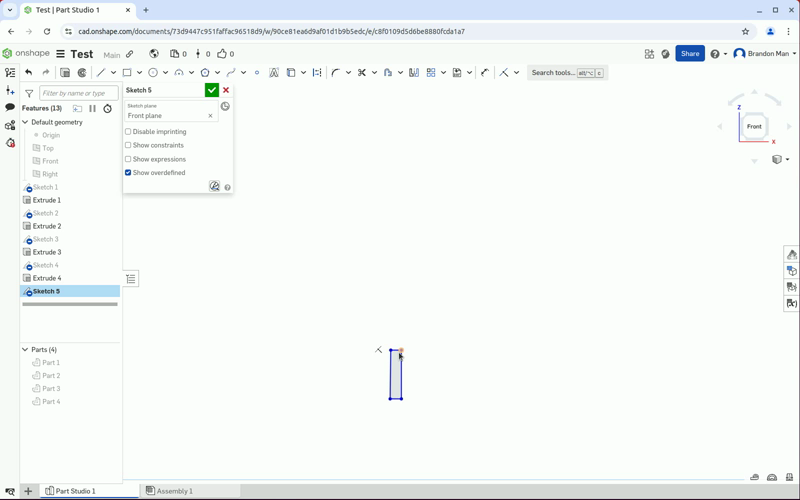
scroll(6)
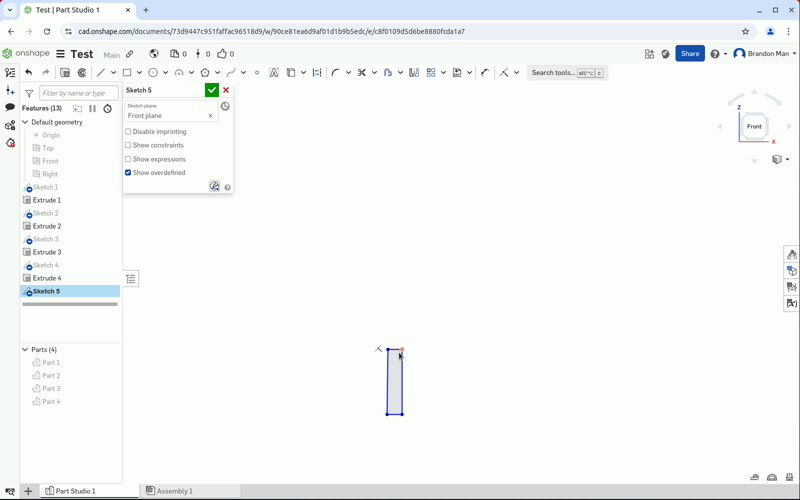
scroll(6)
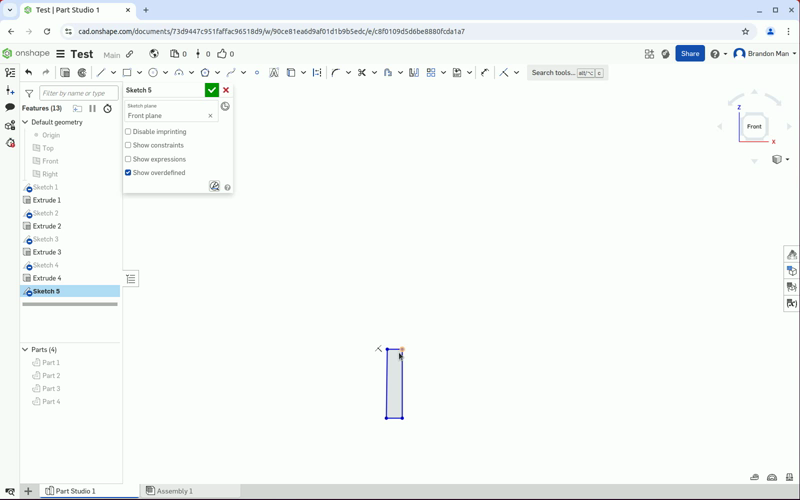
scroll(6)
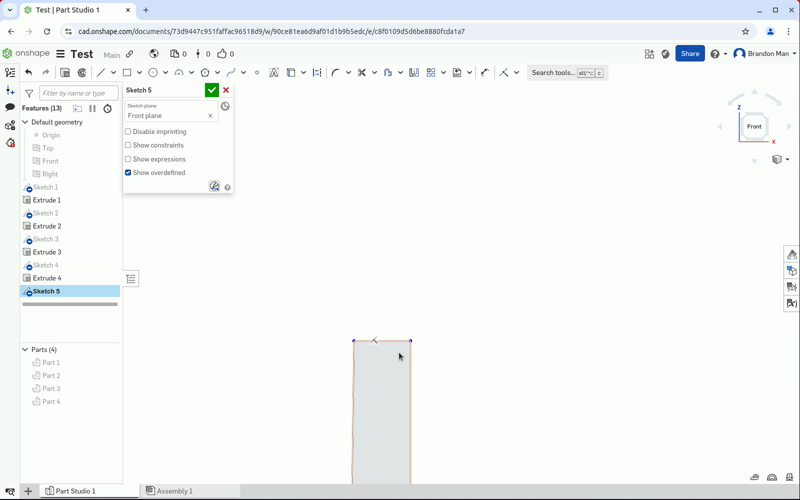
click(399, 352)
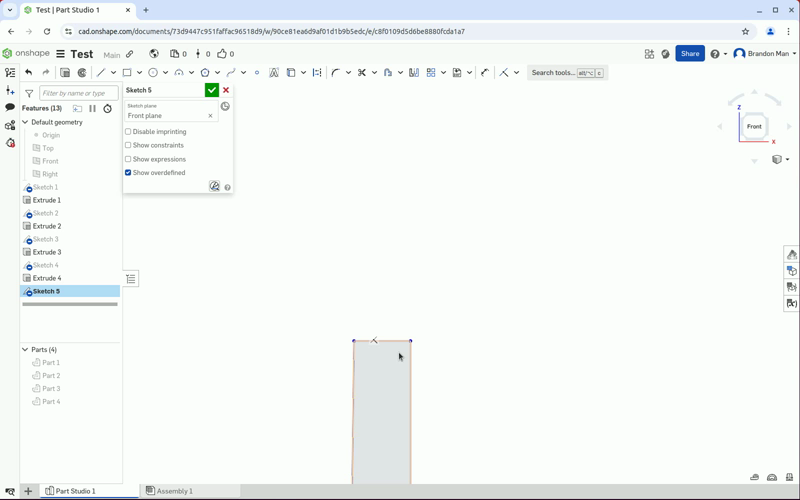
scroll(-6)
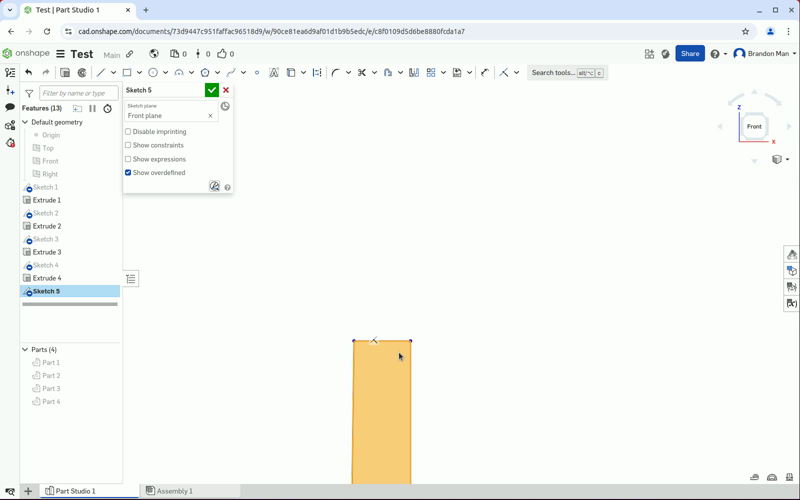
scroll(-6)
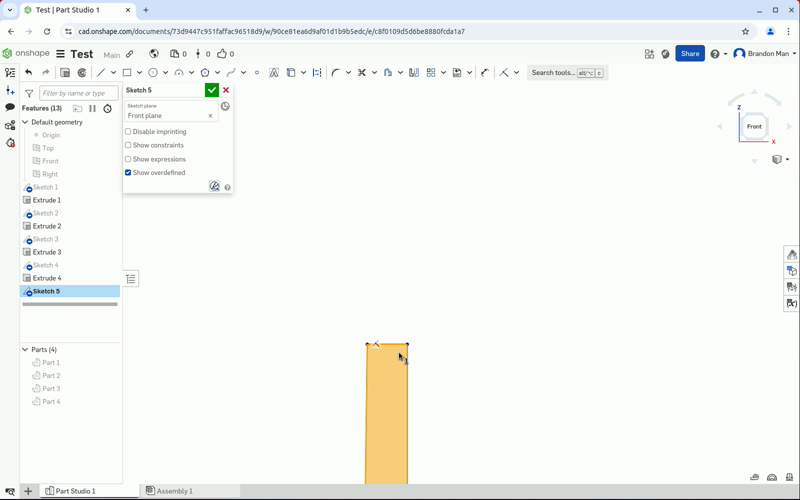
scroll(-6)
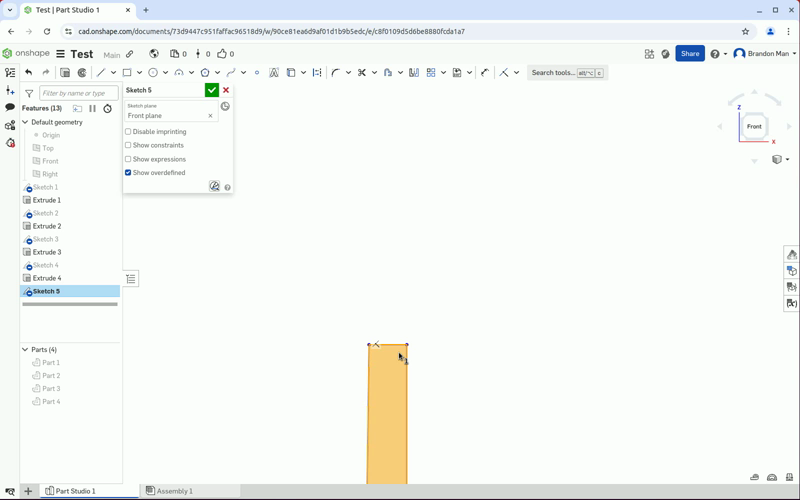
scroll(-6)
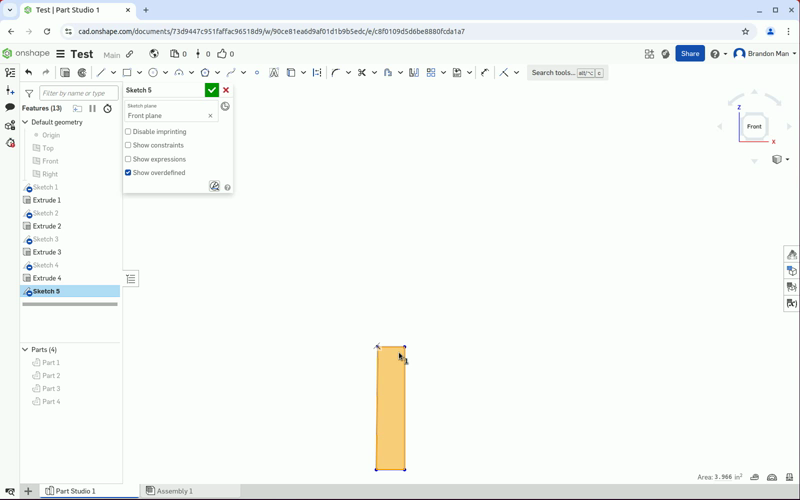
scroll(-6)
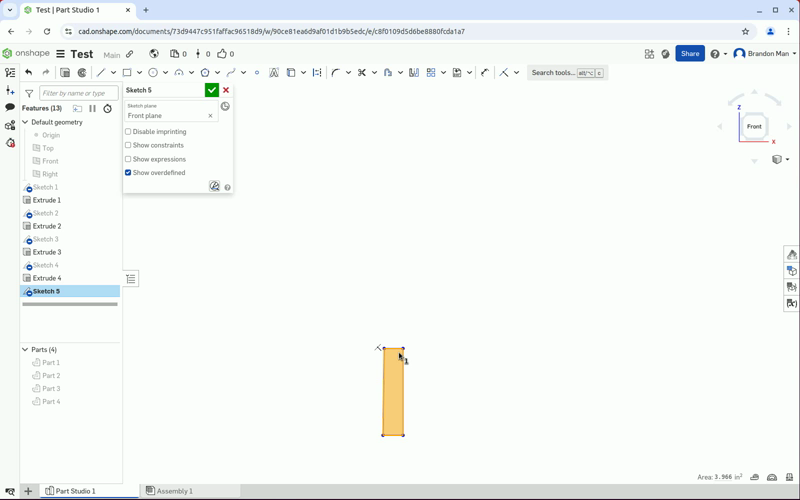
scroll(-6)
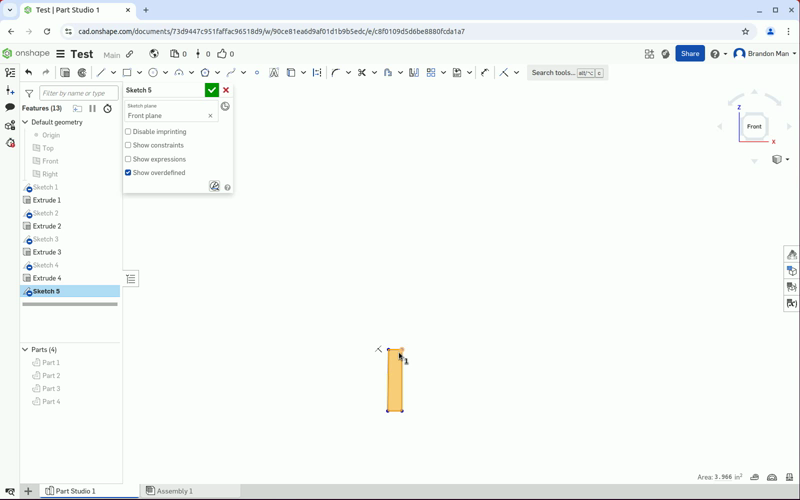
scroll(-6)
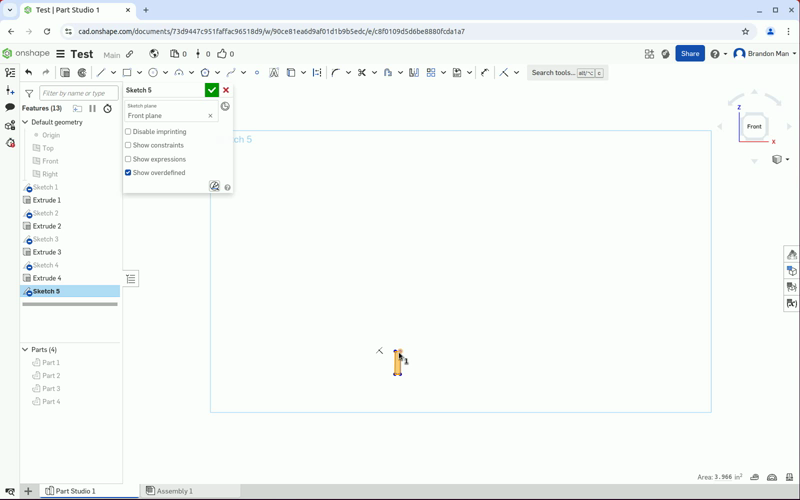
mouse_move(73, 352)
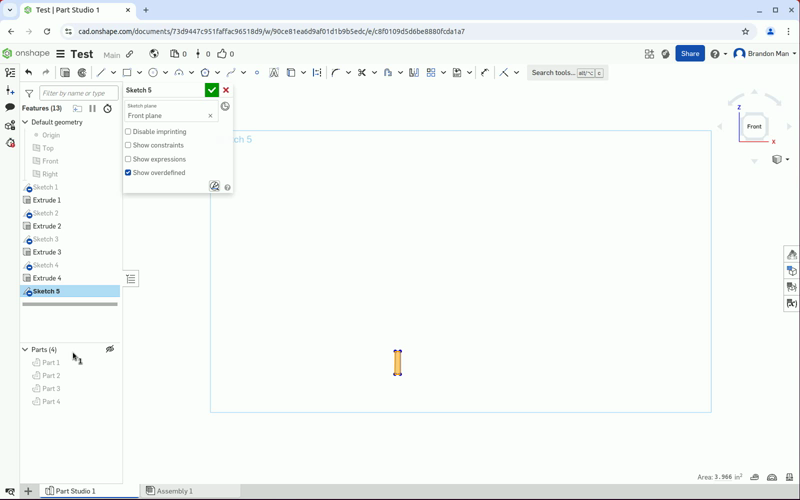
key(shift+y)
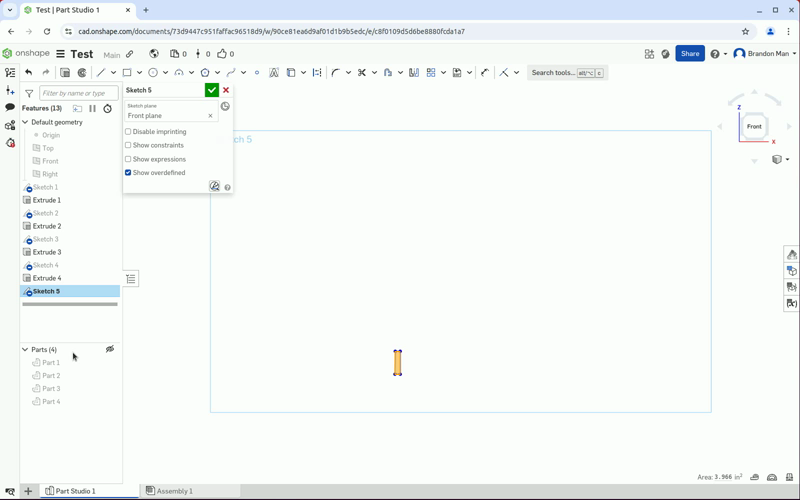
key(shift+e)
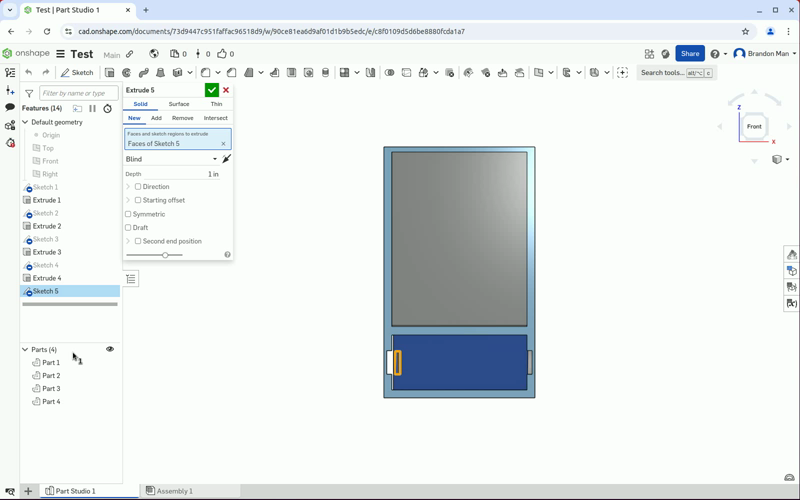
mouse_move(143, 106)
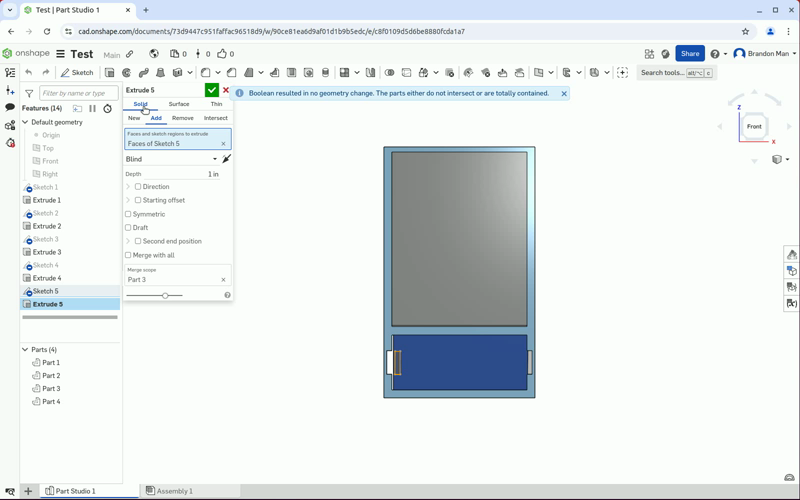
click(143, 106)
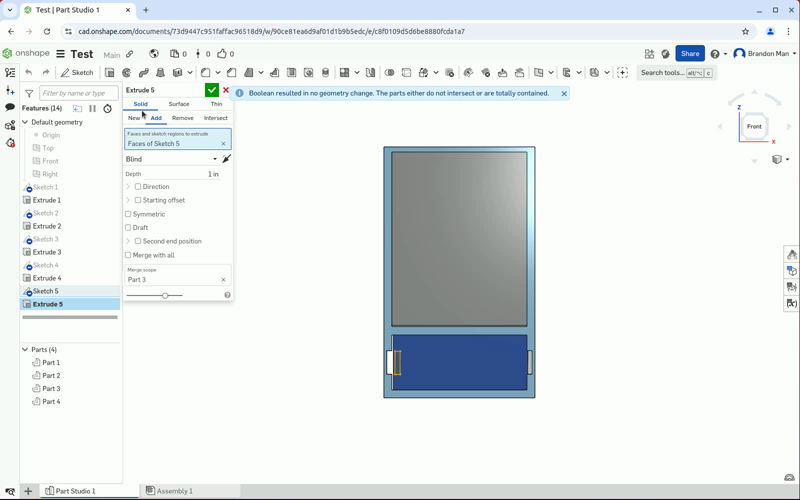
mouse_move(137, 120)
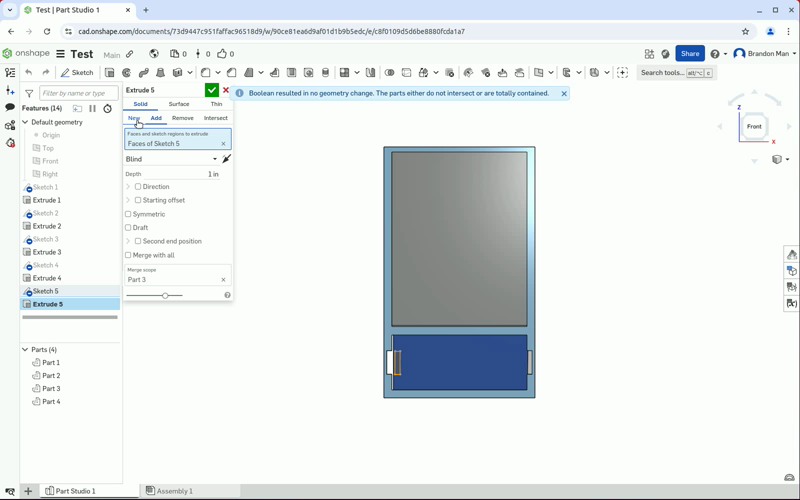
click(137, 120)
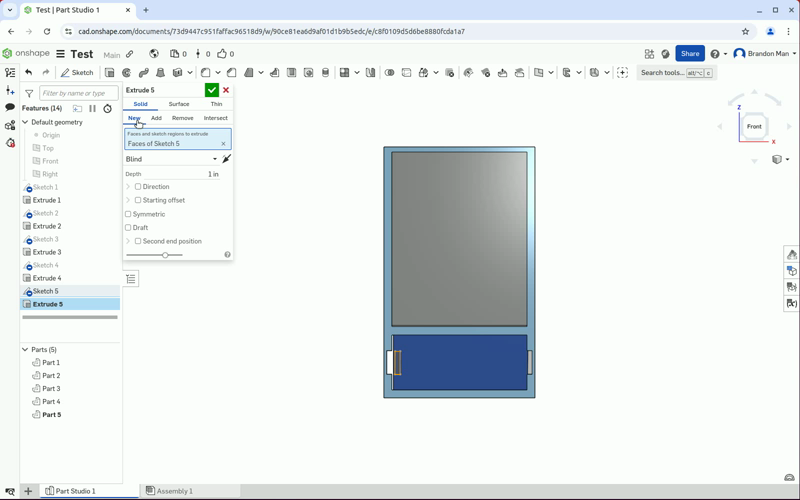
key(tab, 4)
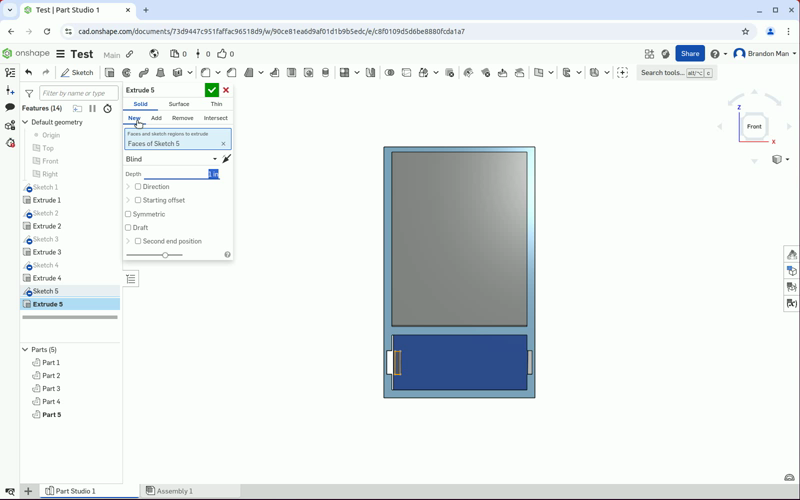
text(10.591)
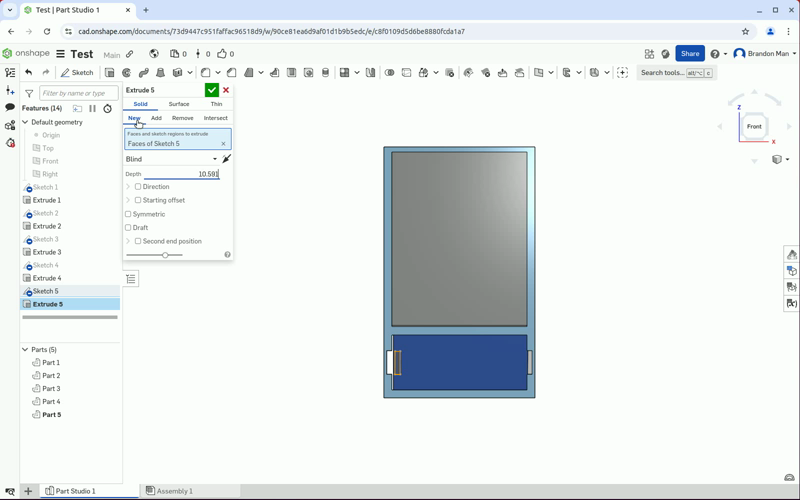
key(enter)
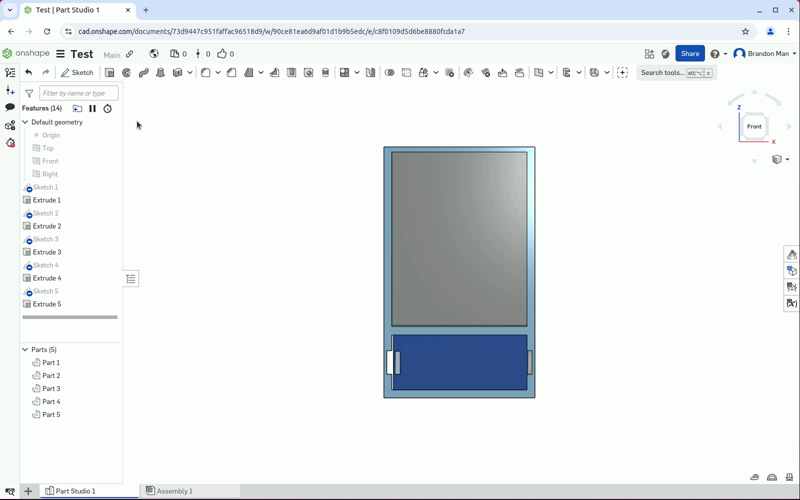
key(shift+h)
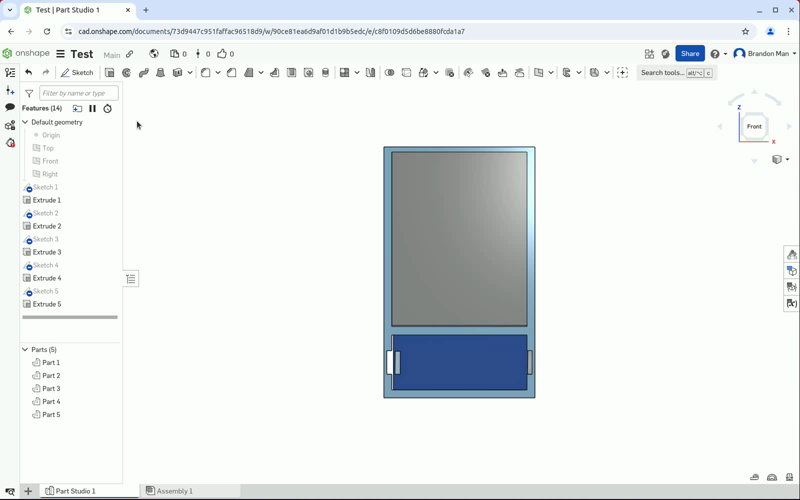
key(shift+h)
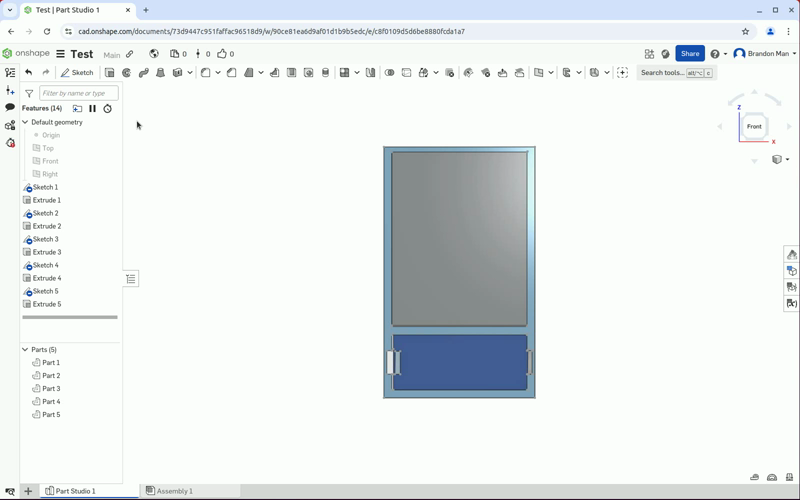
key(shift+7)
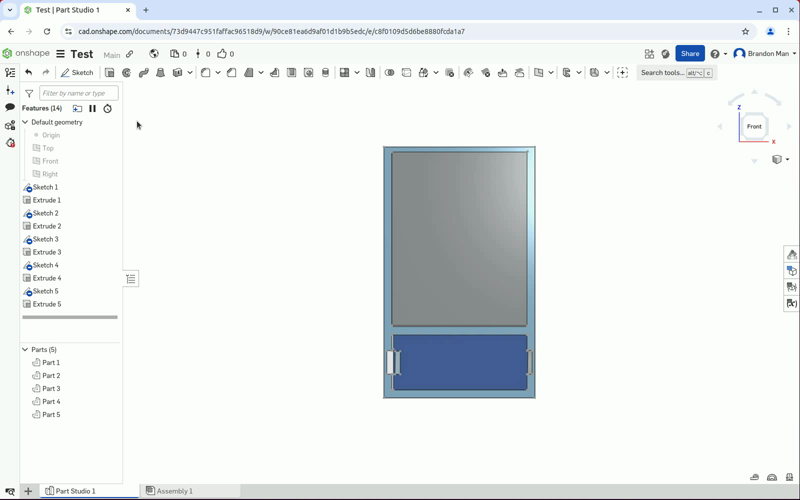
key(left, 2)
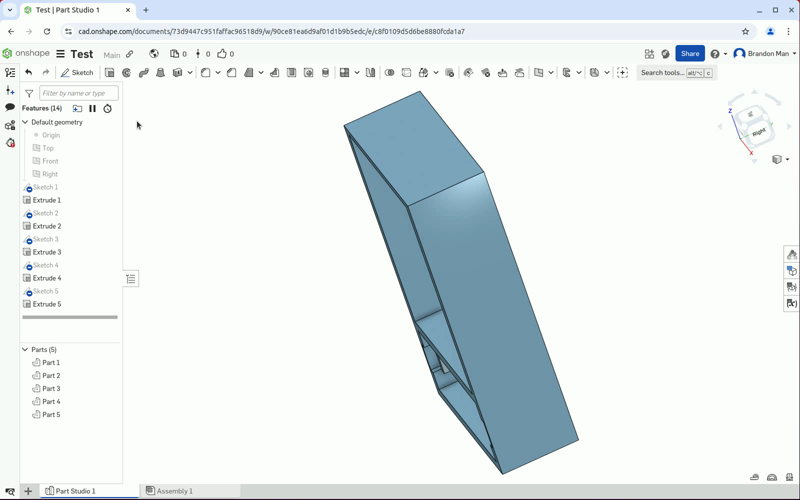
key(down, 2)
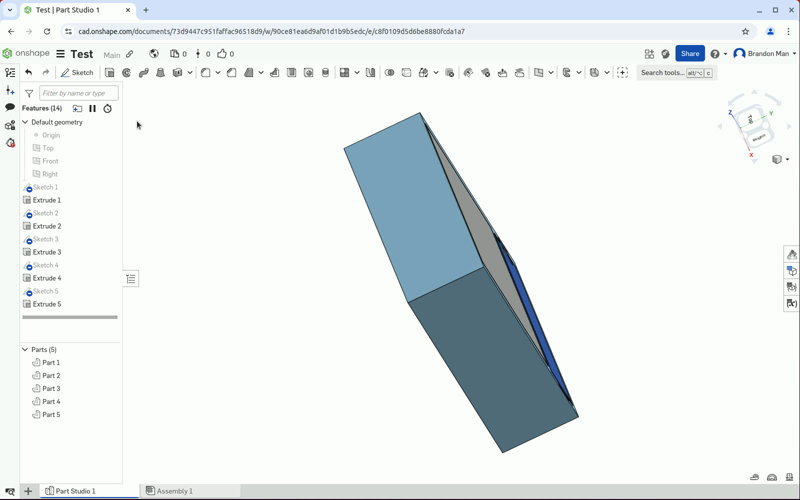
key(up, 2)
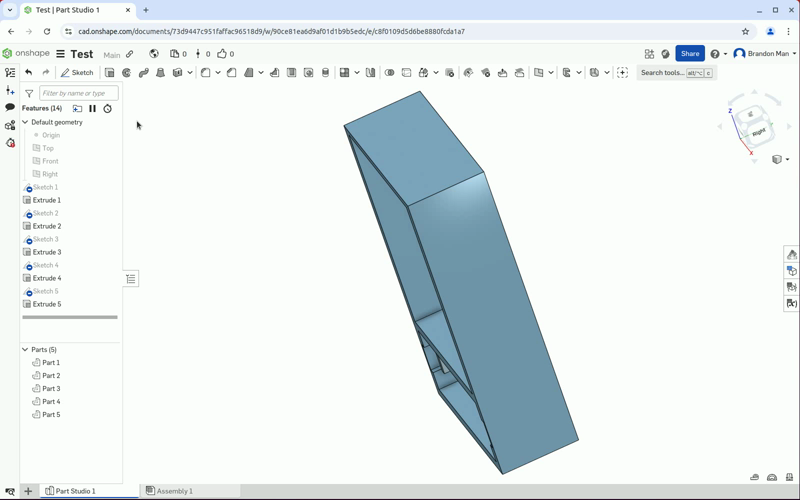
key(right, 2)
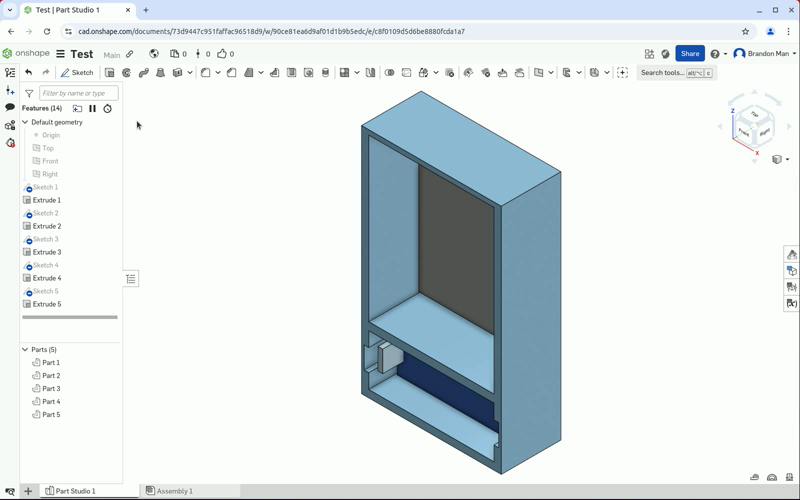
mouse_move(73, 189)
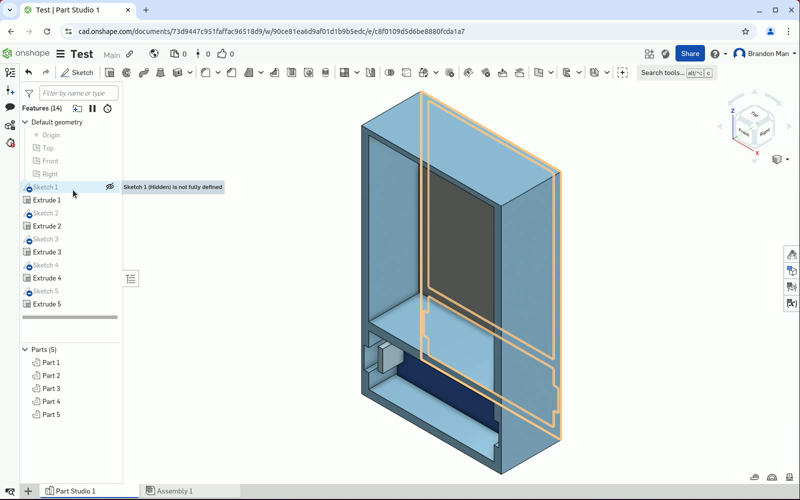
click(73, 189)